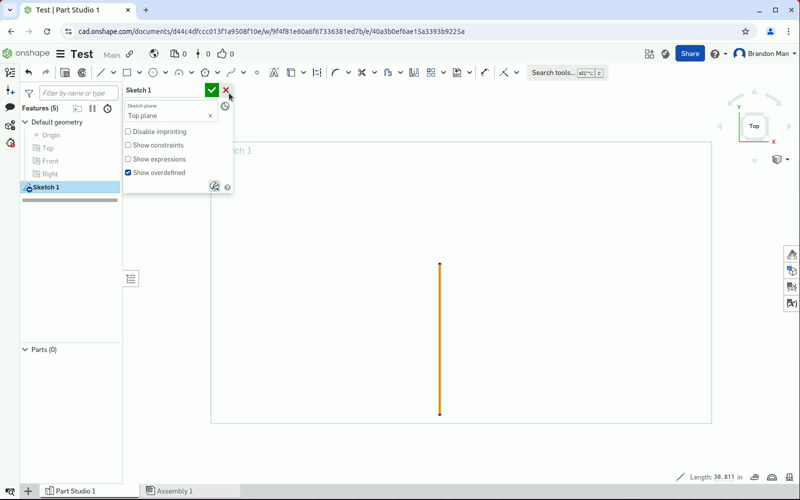
key(shift+h)
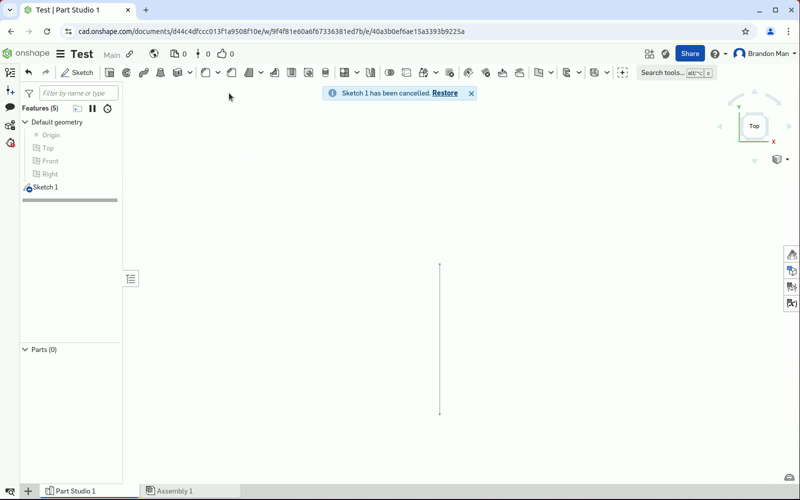
key(shift+s)
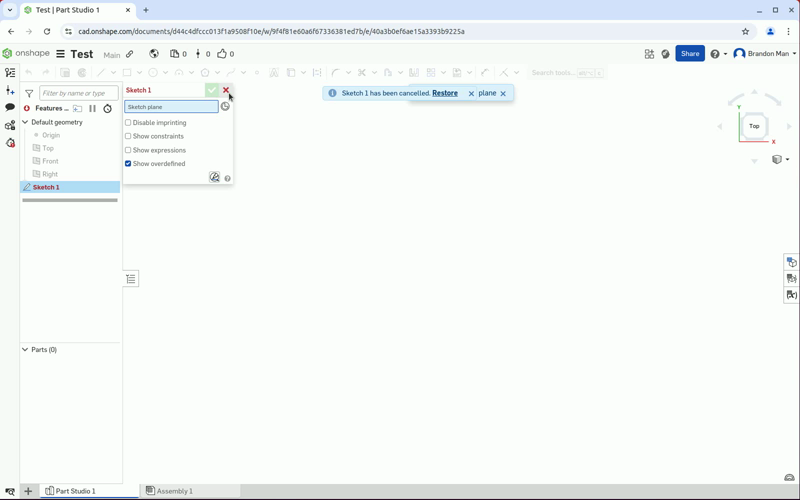
mouse_move(73, 150)
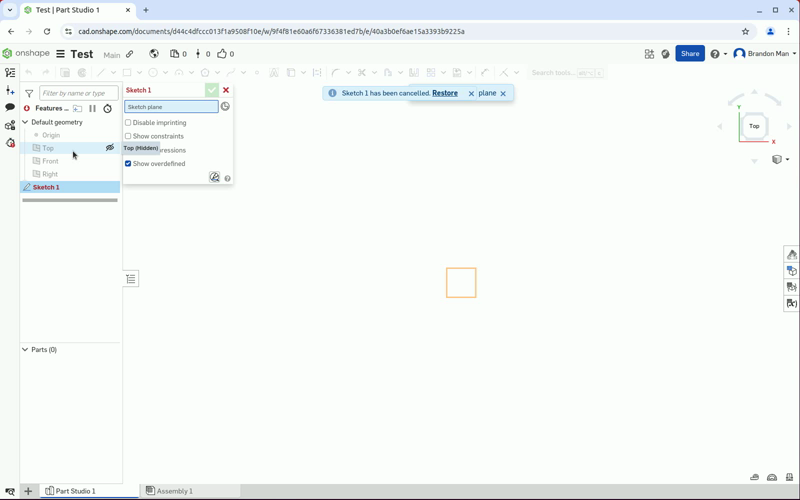
click(73, 150)
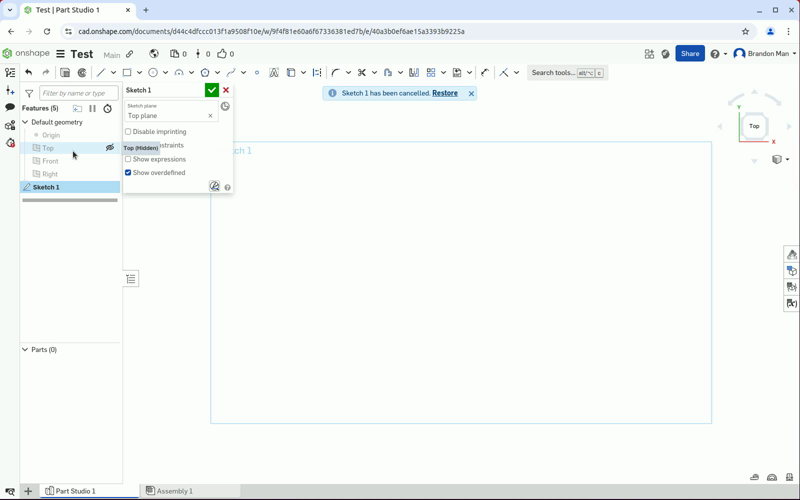
mouse_move(73, 352)
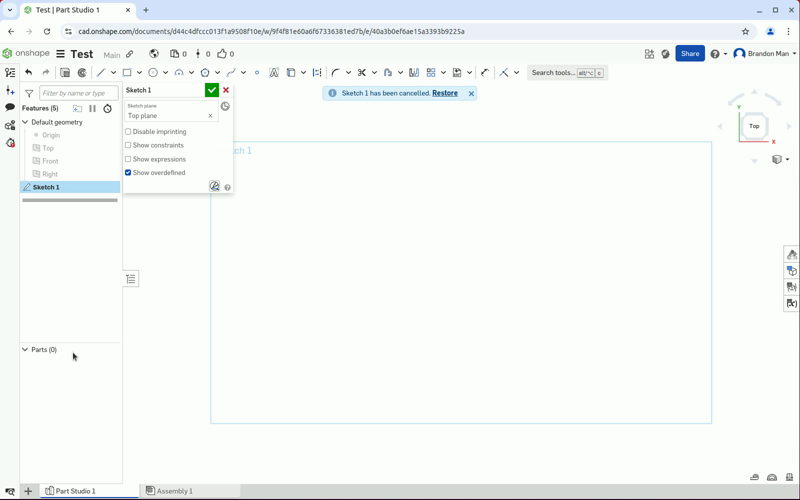
key(y)
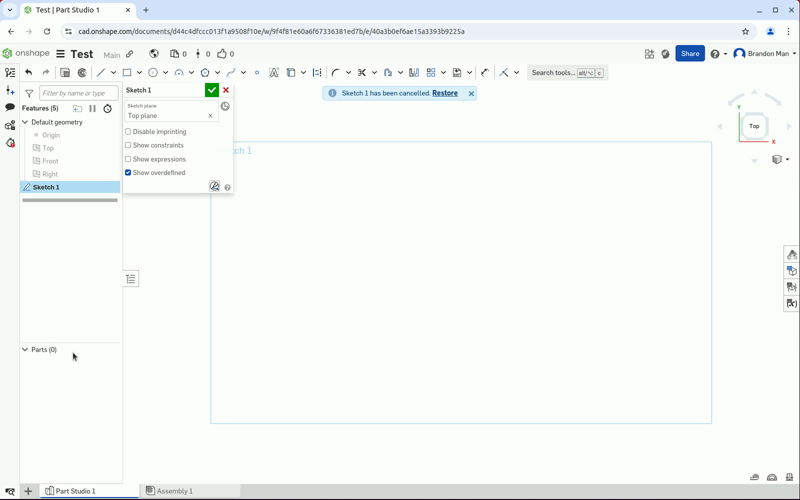
key(l)
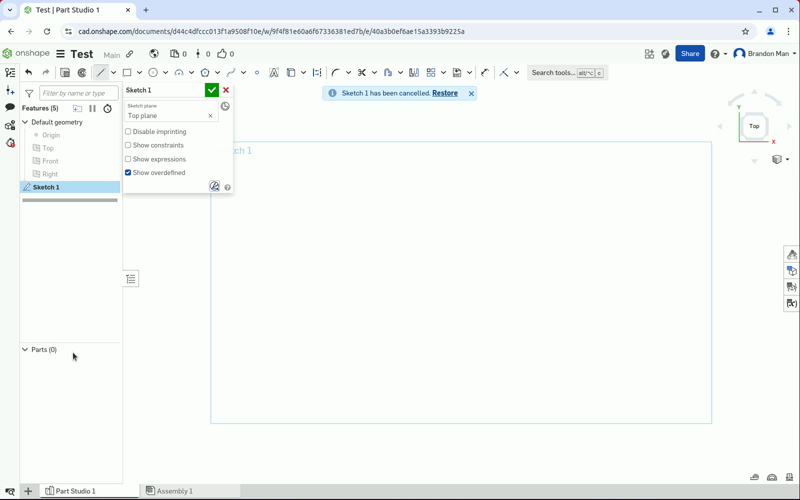
key_down(shift)
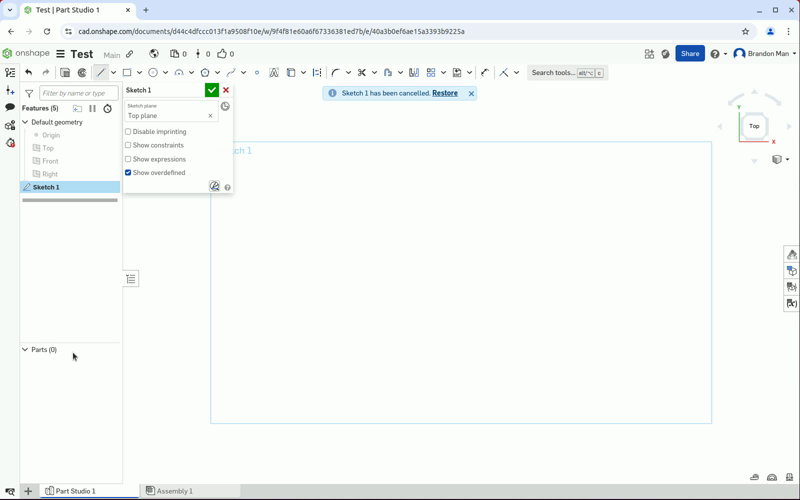
mouse_move(558, 328)
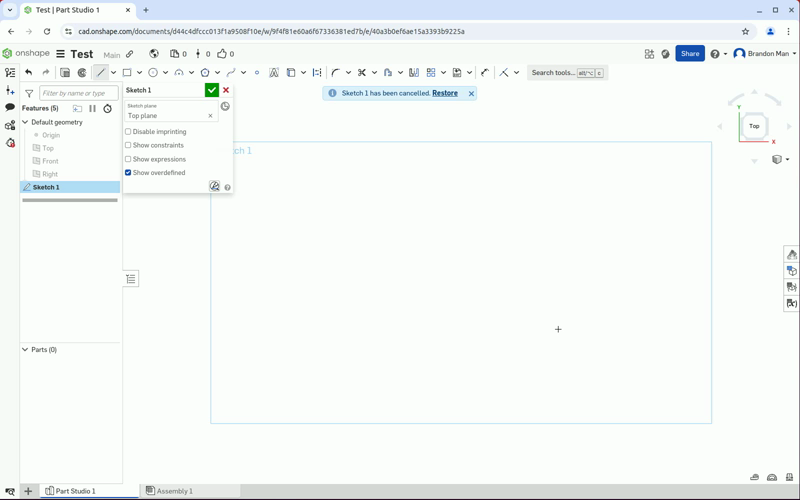
click(558, 328)
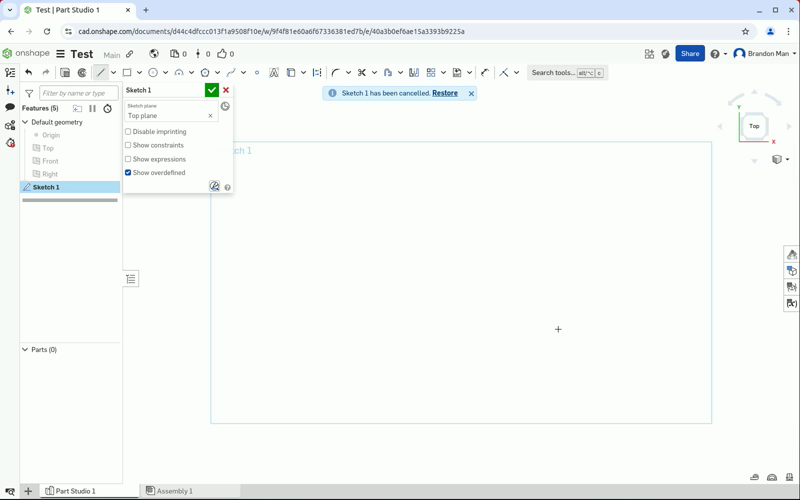
key_up(shift)
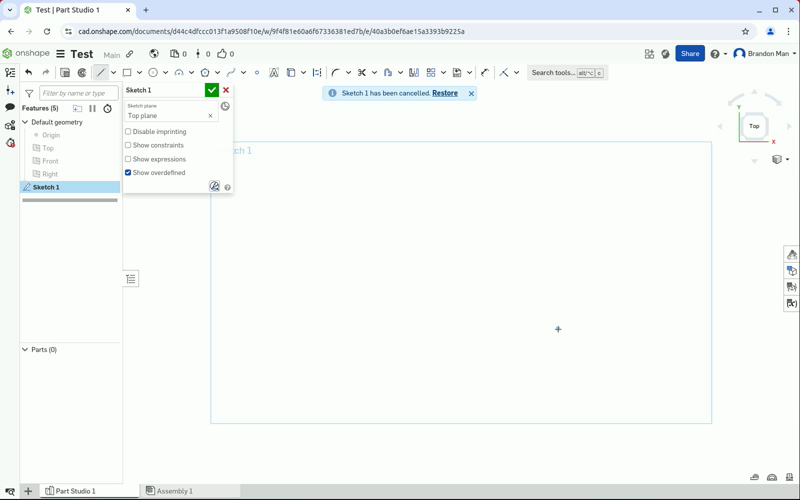
key_down(shift)
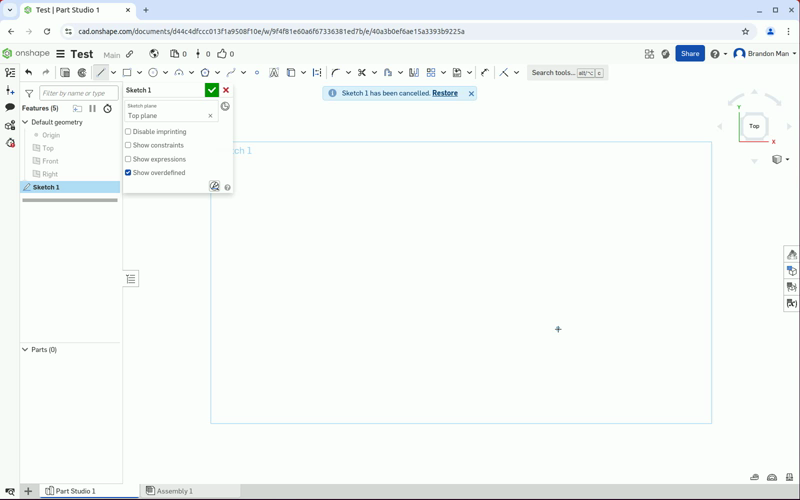
mouse_move(588, 328)
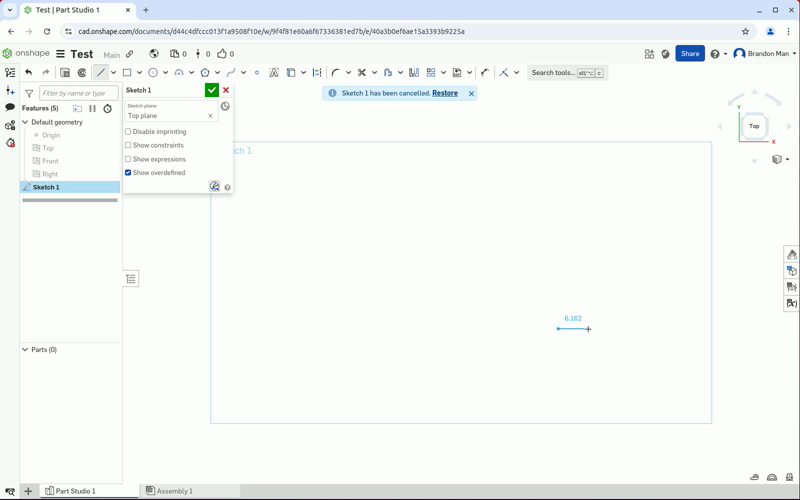
mouse_move(562, 328)
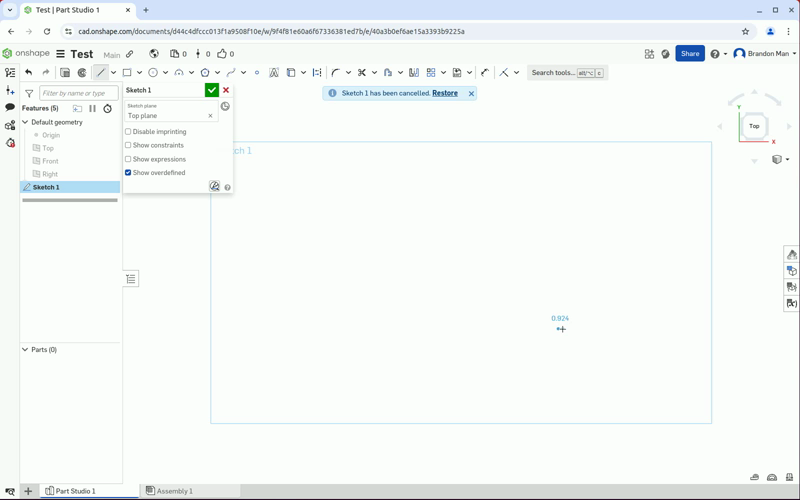
scroll(6)
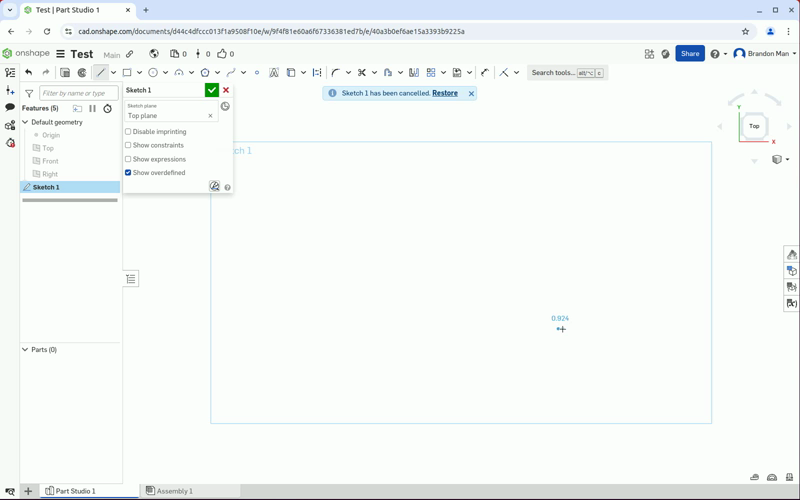
scroll(6)
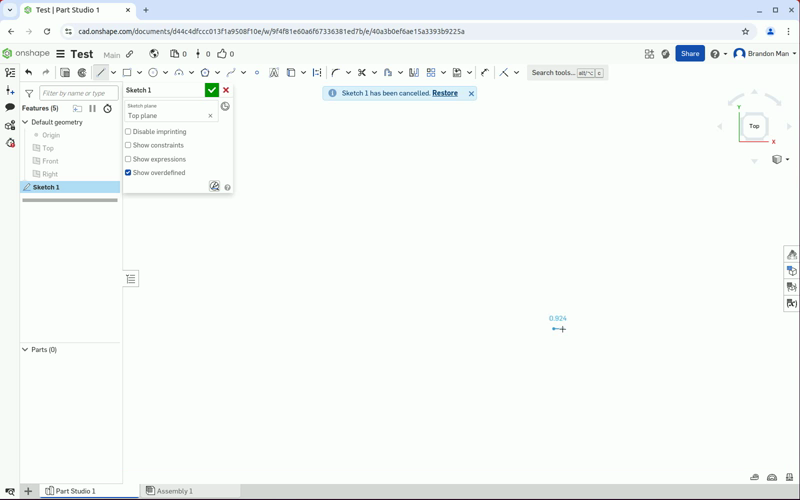
scroll(6)
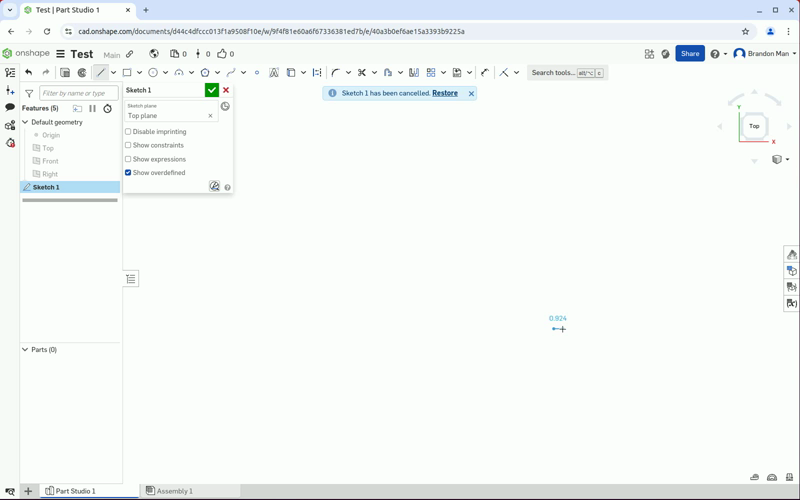
scroll(6)
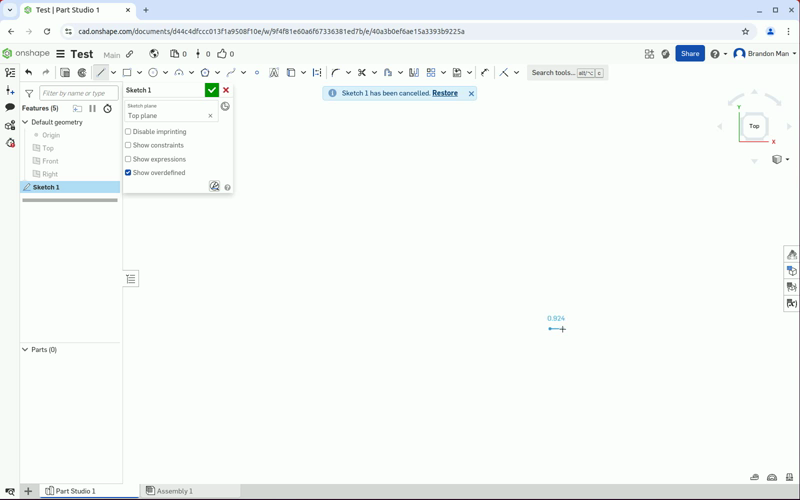
scroll(6)
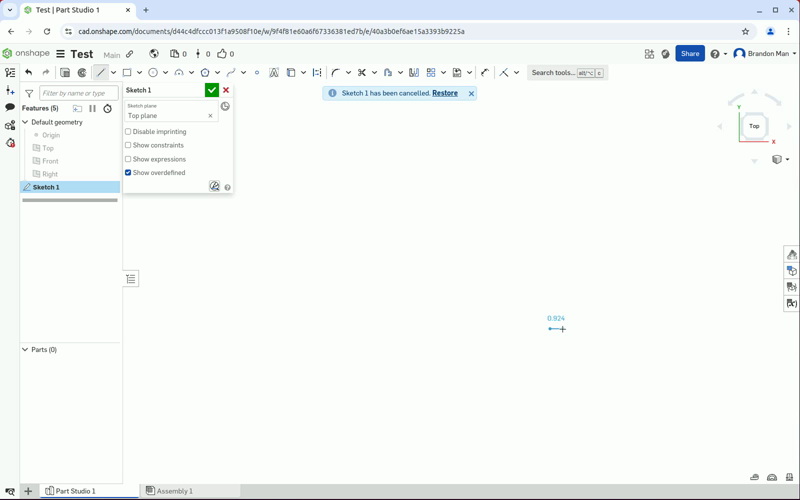
scroll(6)
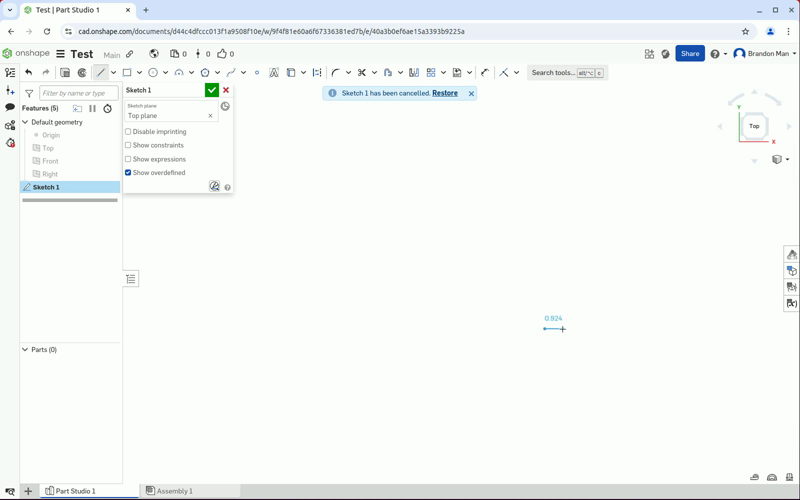
scroll(6)
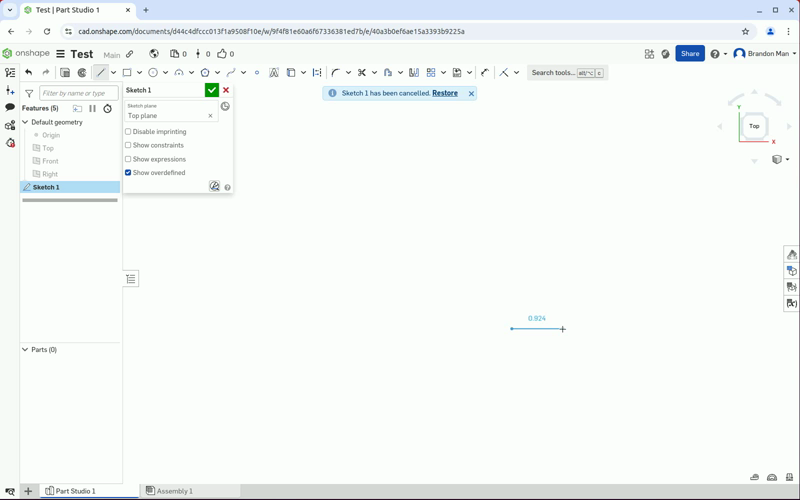
click(562, 328)
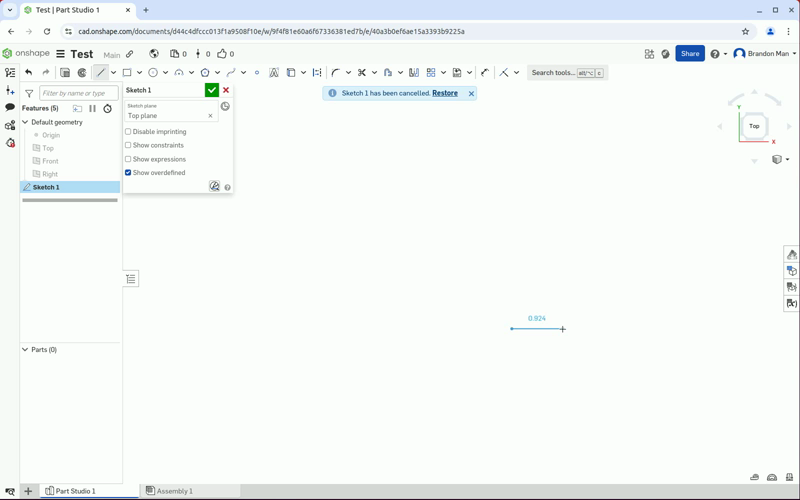
scroll(-6)
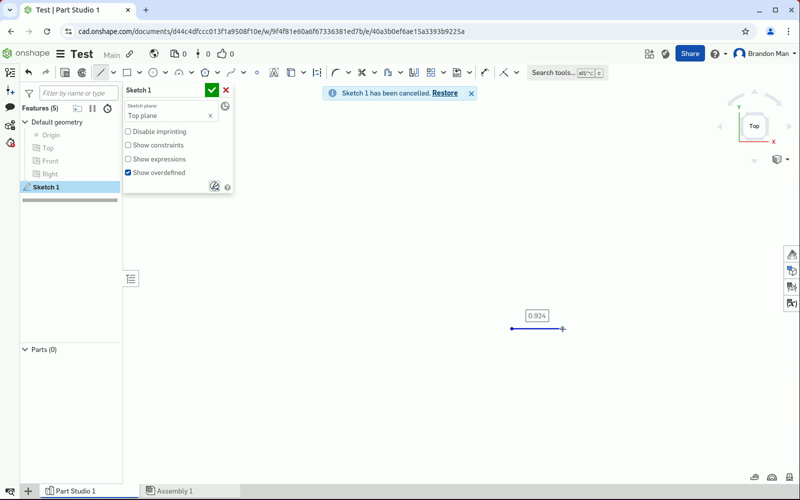
scroll(-6)
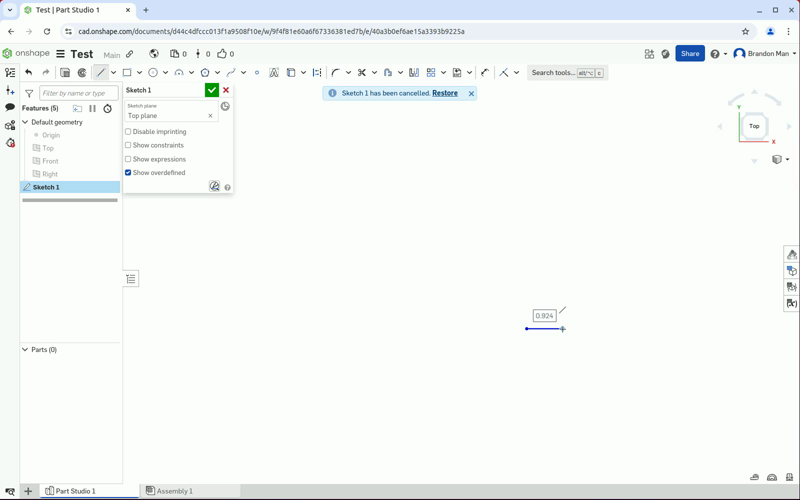
scroll(-6)
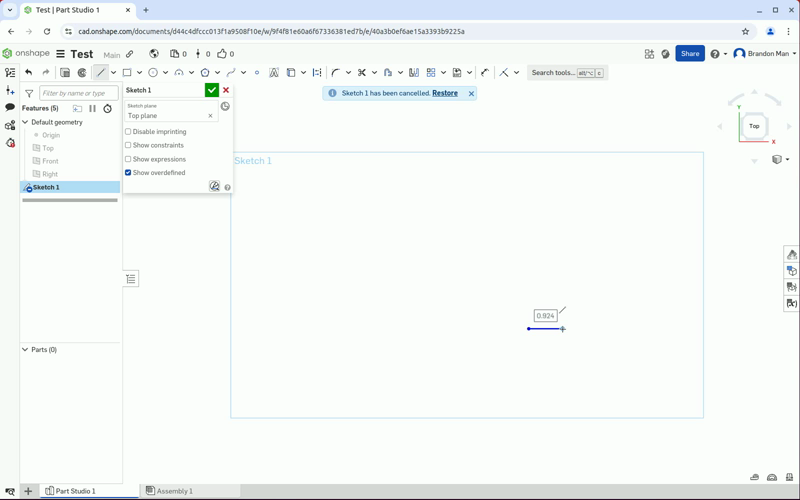
scroll(-6)
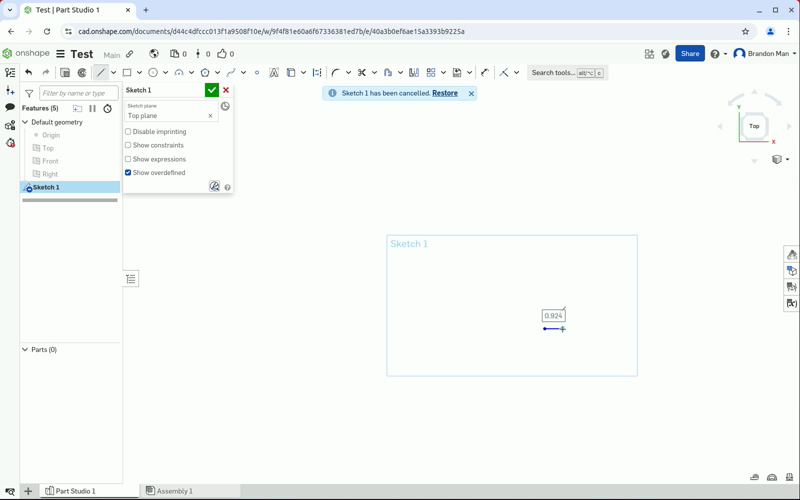
scroll(-6)
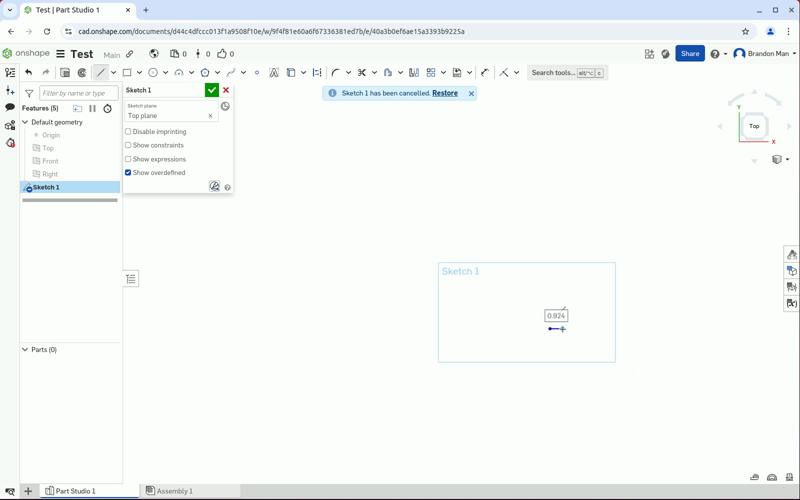
scroll(-6)
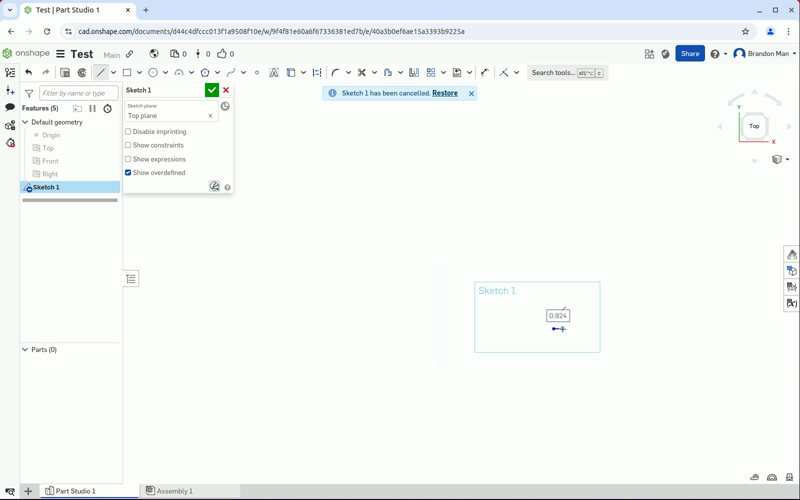
scroll(-6)
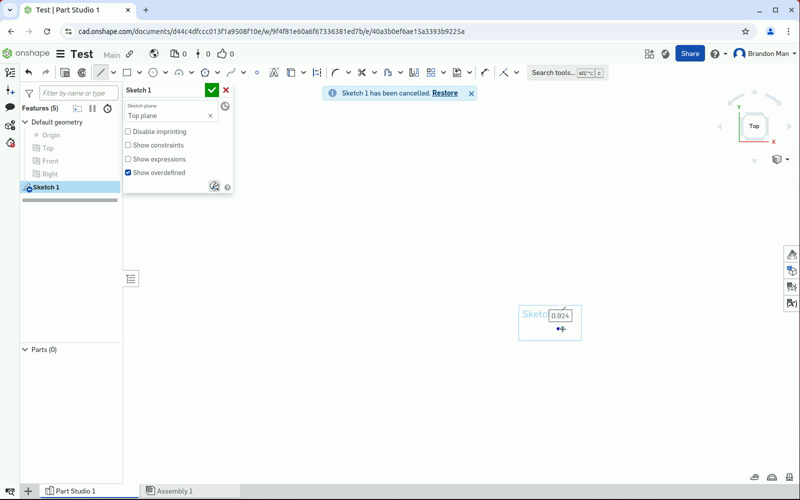
key_up(shift)
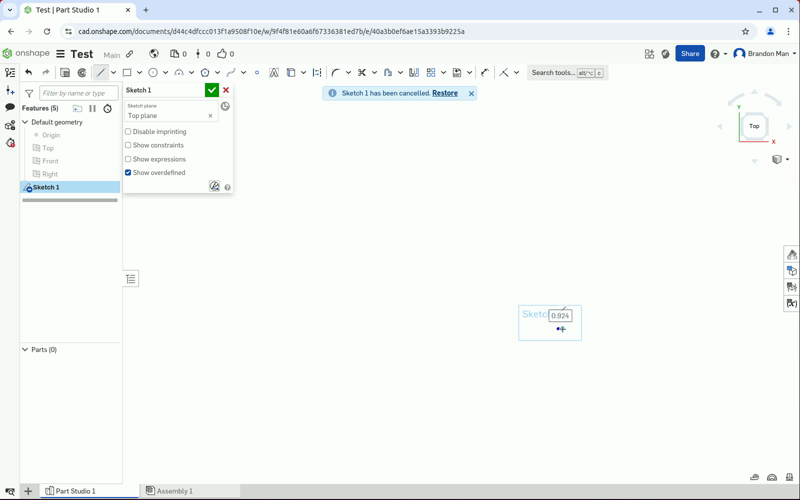
key_down(shift)
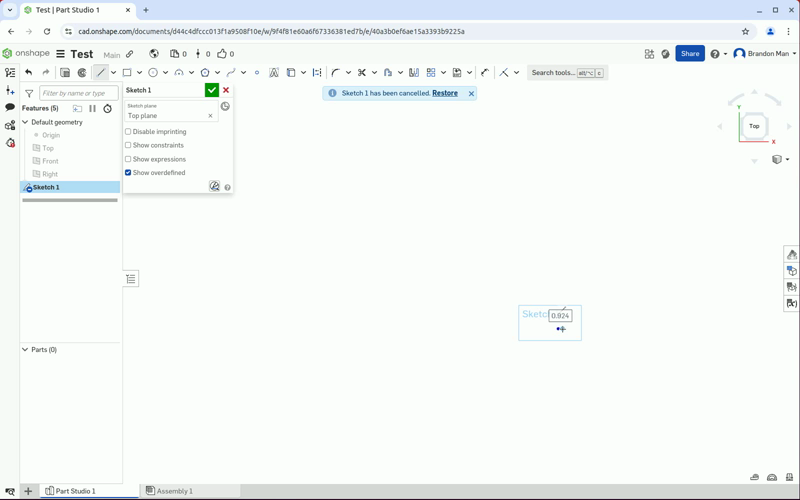
mouse_move(589, 328)
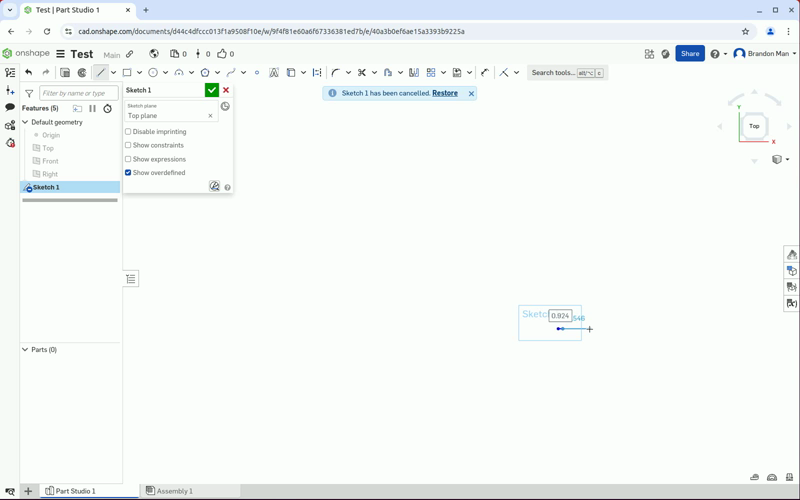
mouse_move(569, 328)
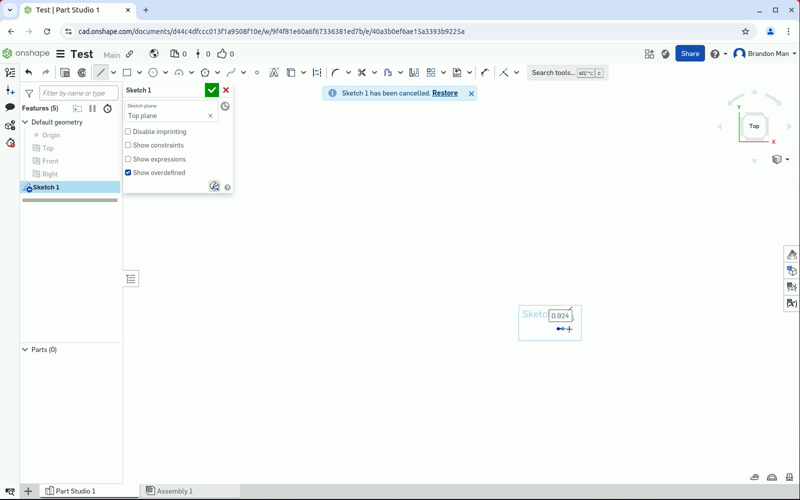
scroll(6)
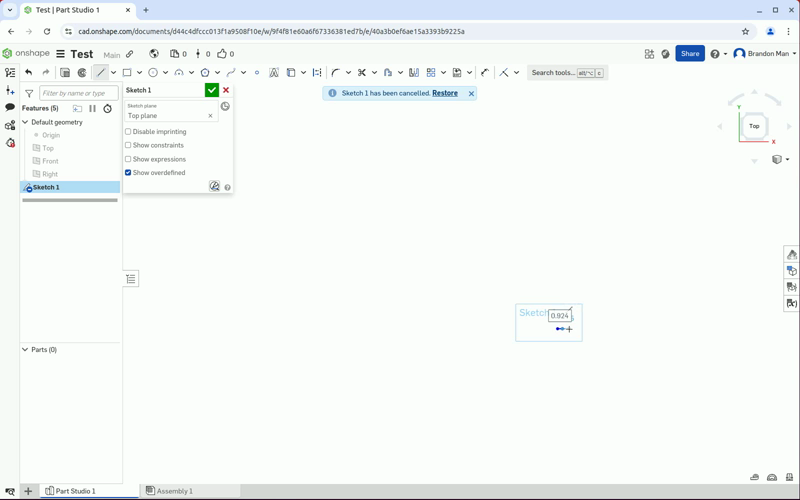
scroll(6)
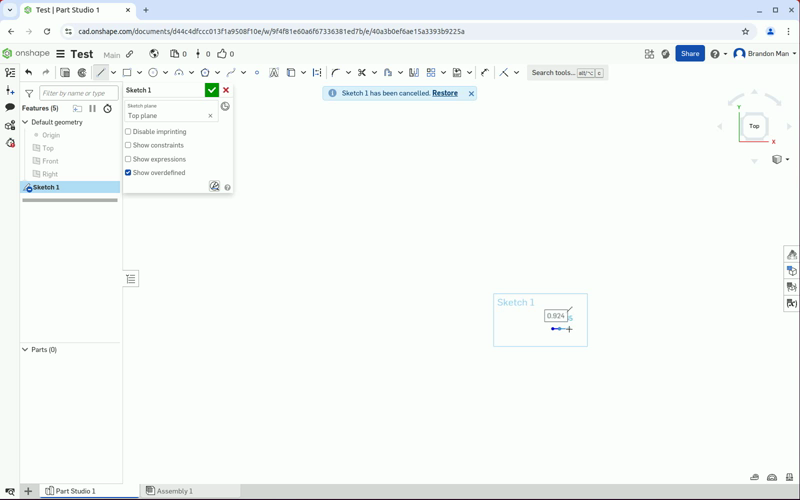
scroll(6)
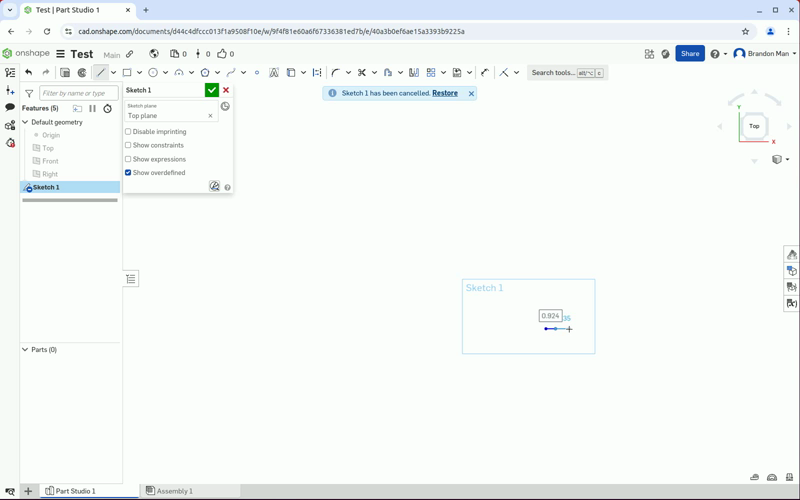
scroll(6)
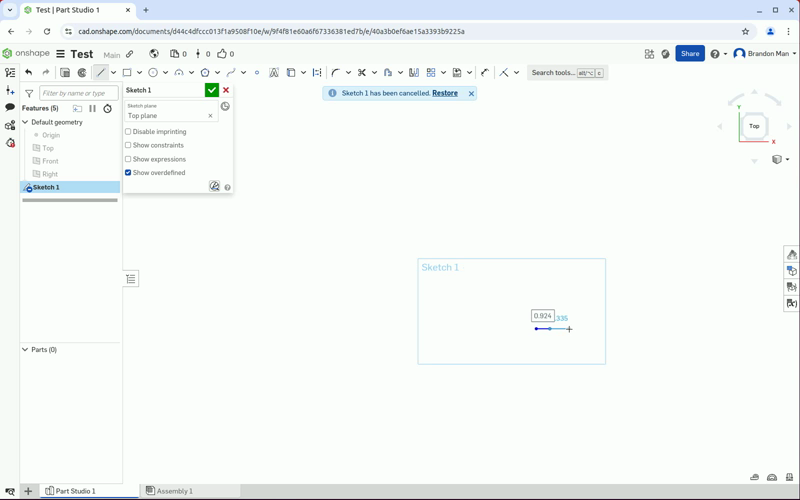
scroll(6)
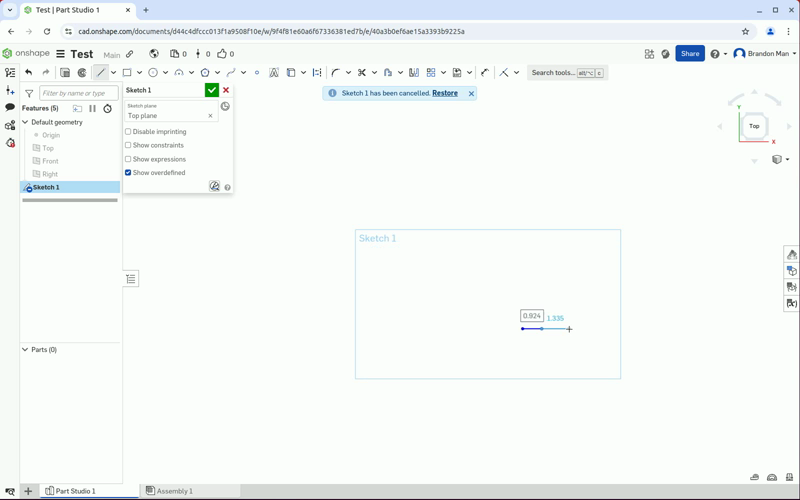
scroll(6)
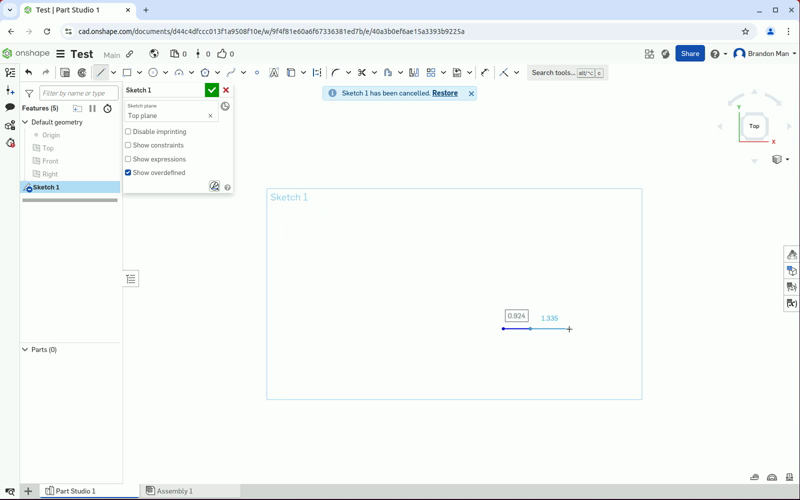
scroll(6)
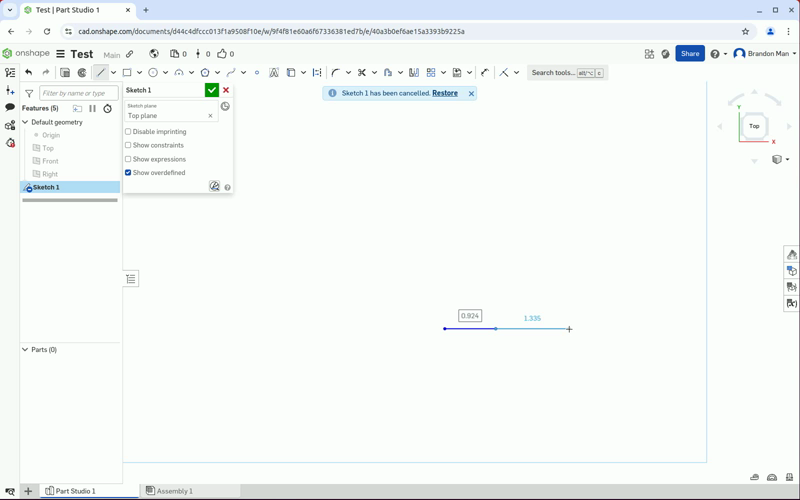
click(569, 328)
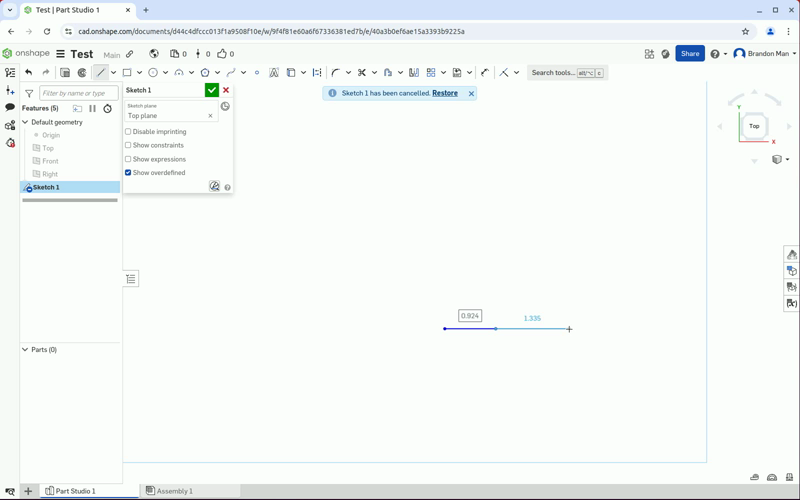
scroll(-6)
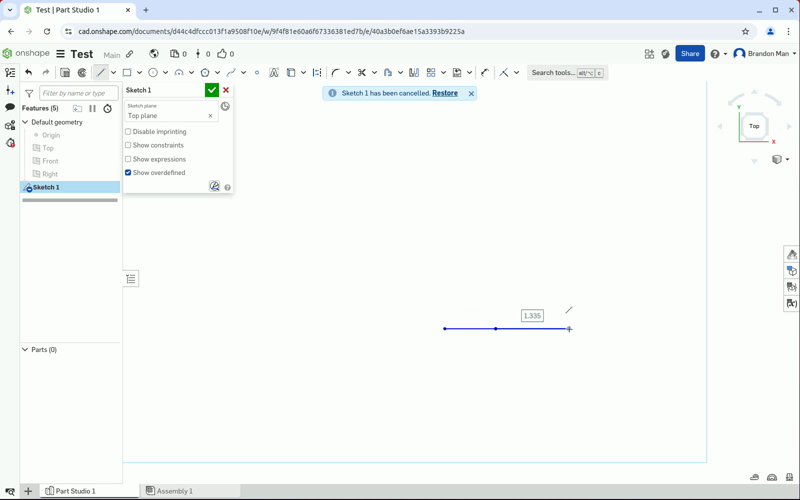
scroll(-6)
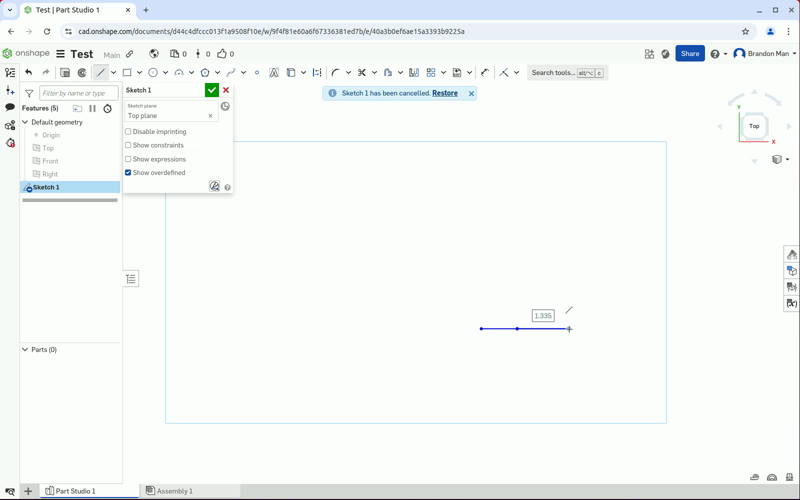
scroll(-6)
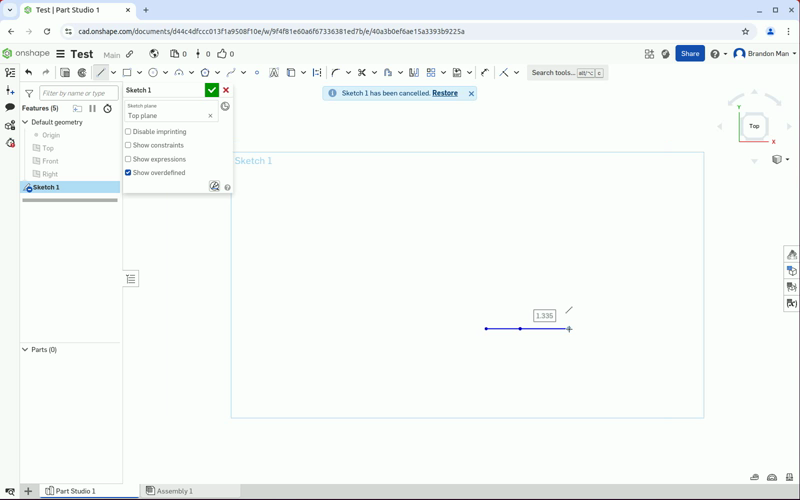
scroll(-6)
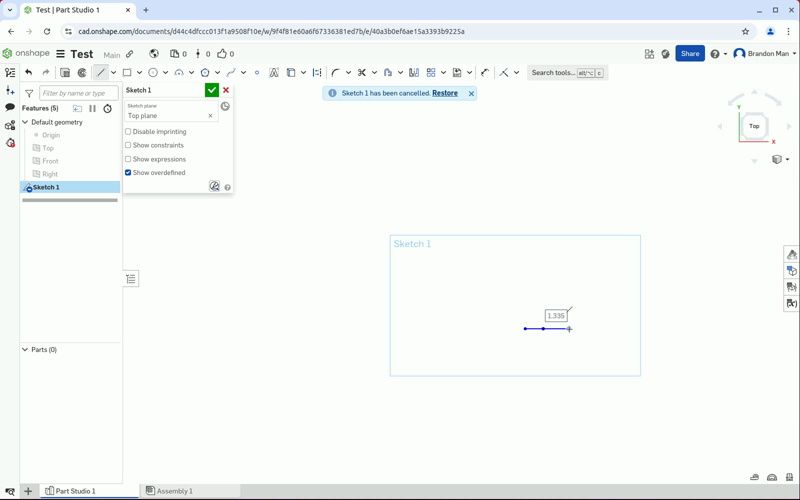
scroll(-6)
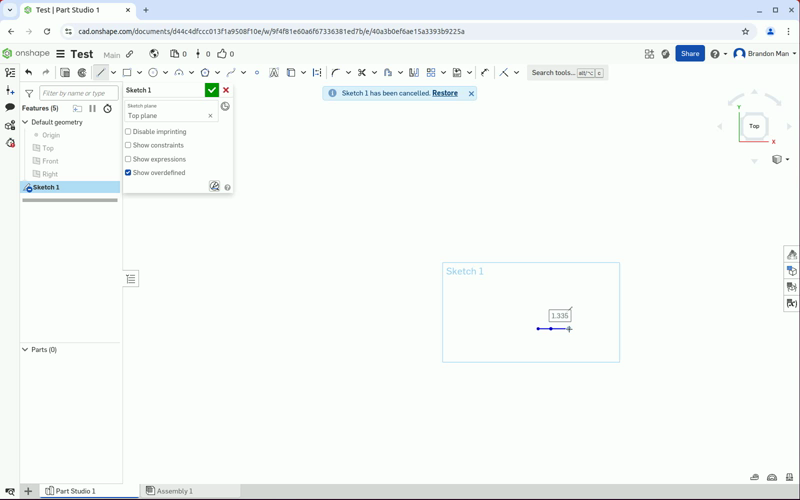
scroll(-6)
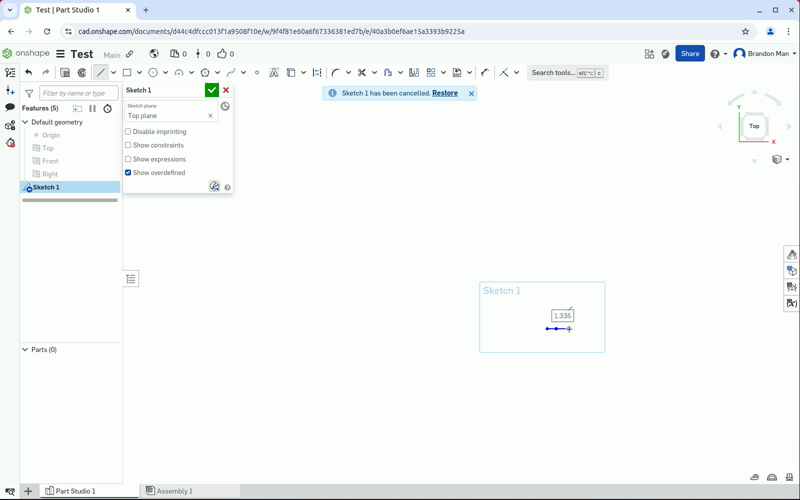
scroll(-6)
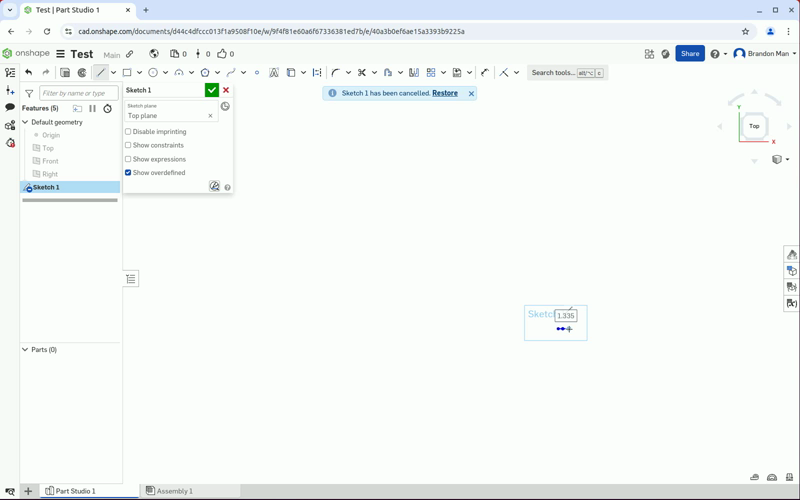
key_up(shift)
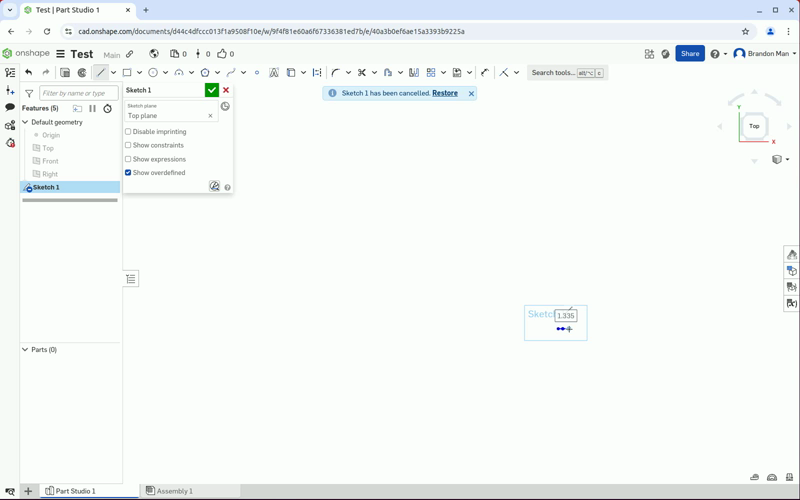
key(esc)
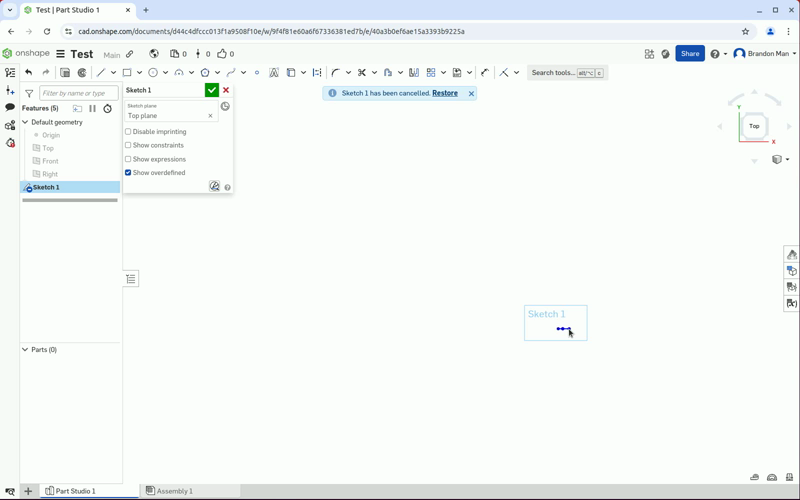
key(a)
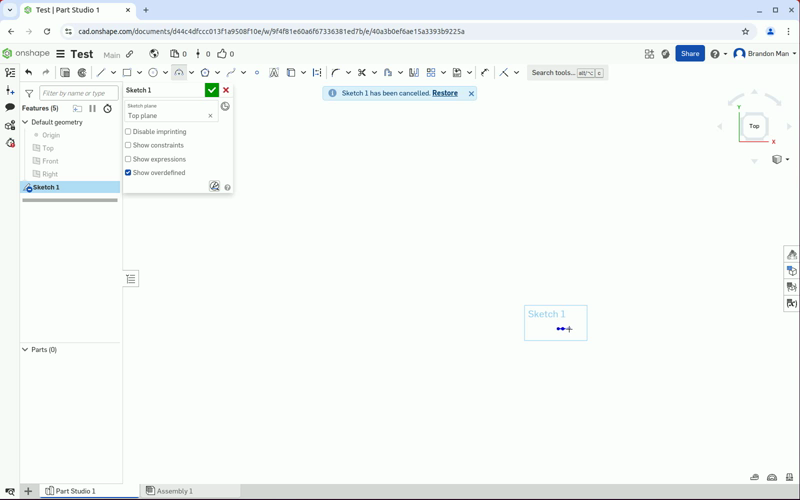
mouse_move(569, 328)
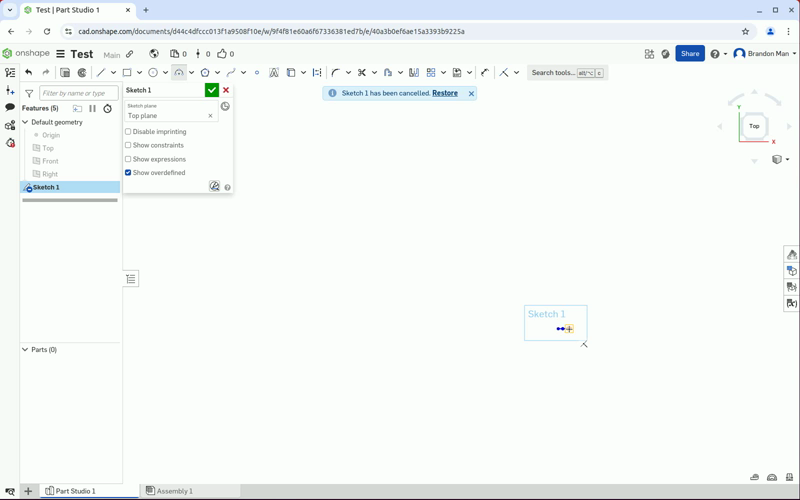
click(569, 328)
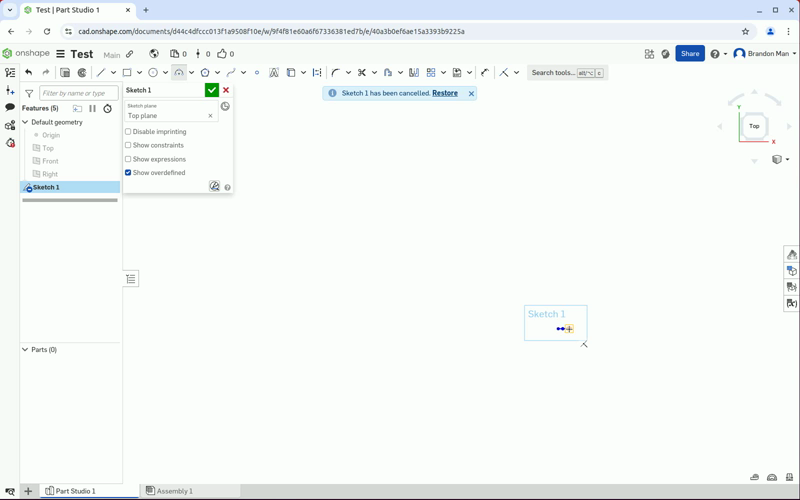
key_down(shift)
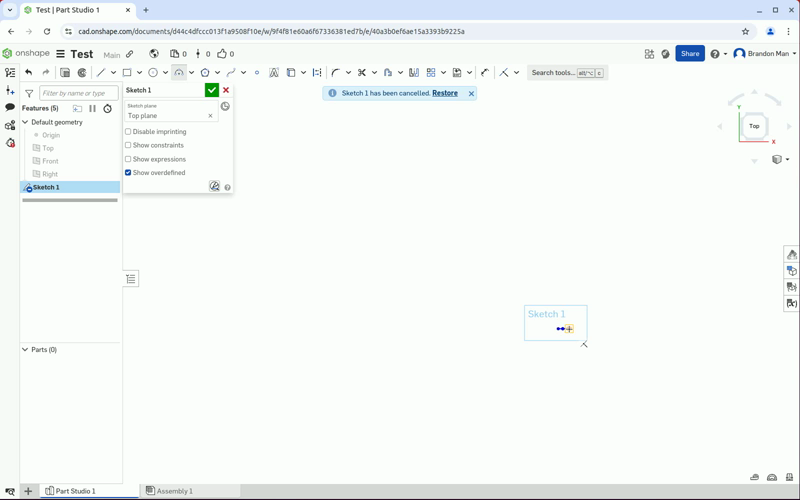
mouse_move(573, 324)
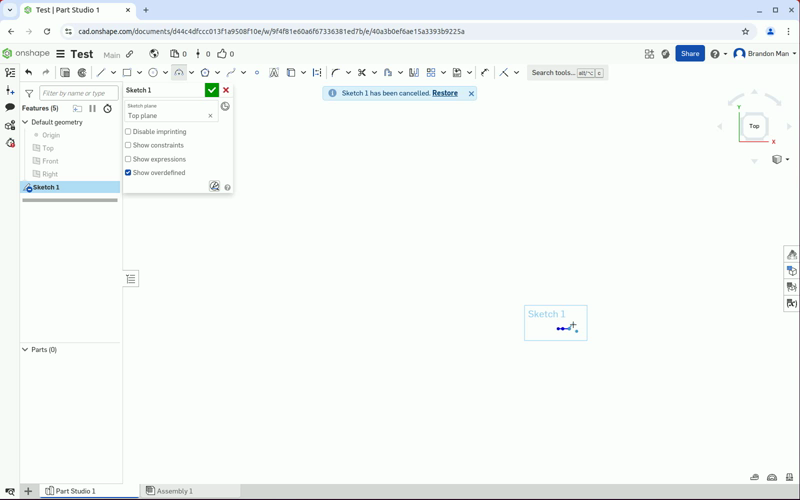
scroll(6)
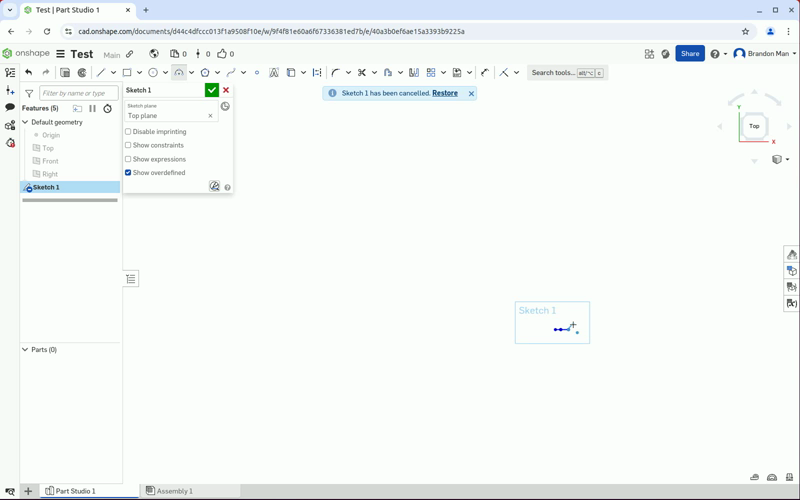
scroll(6)
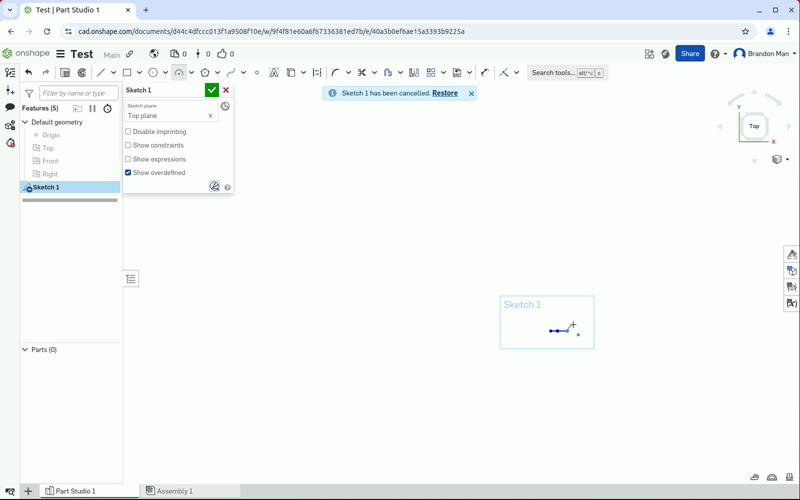
scroll(6)
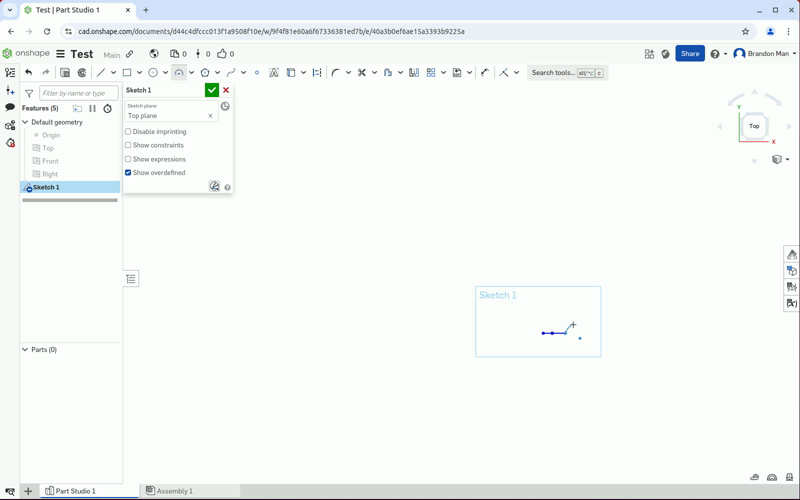
scroll(6)
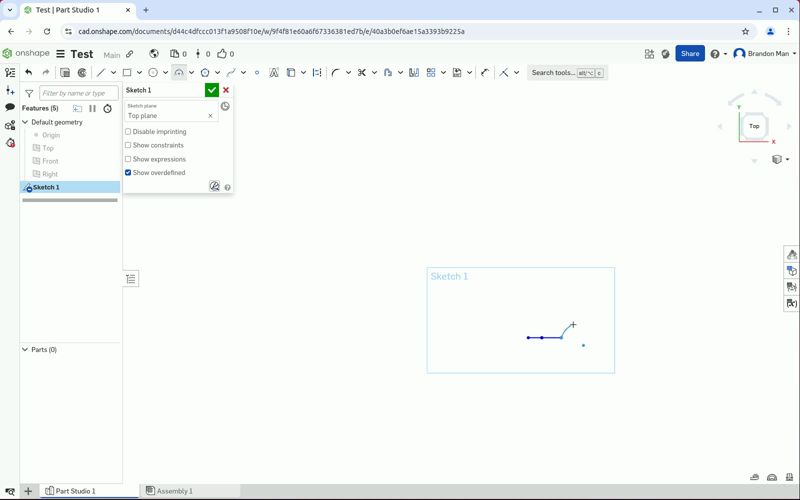
scroll(6)
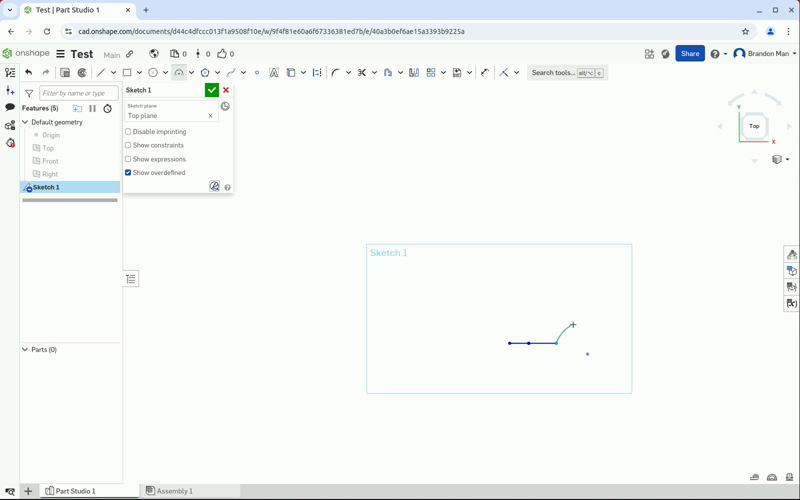
scroll(6)
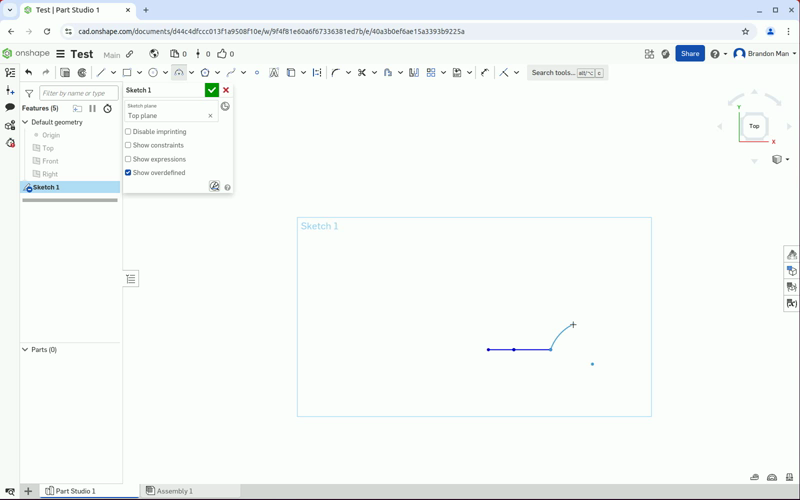
scroll(6)
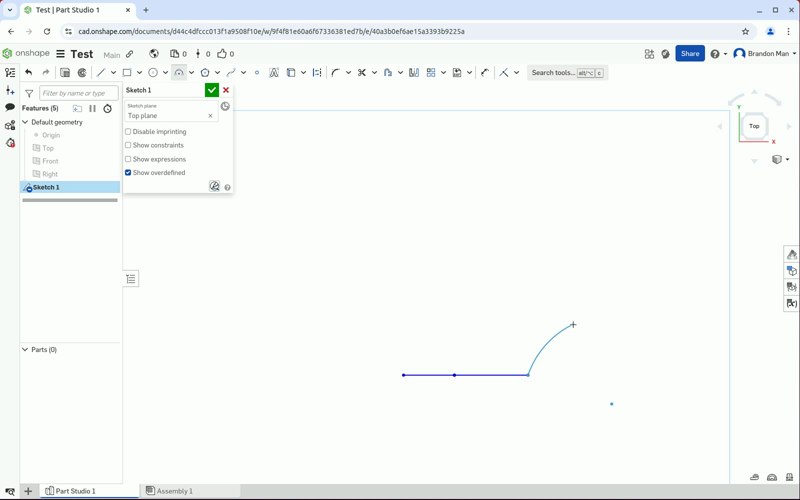
click(573, 324)
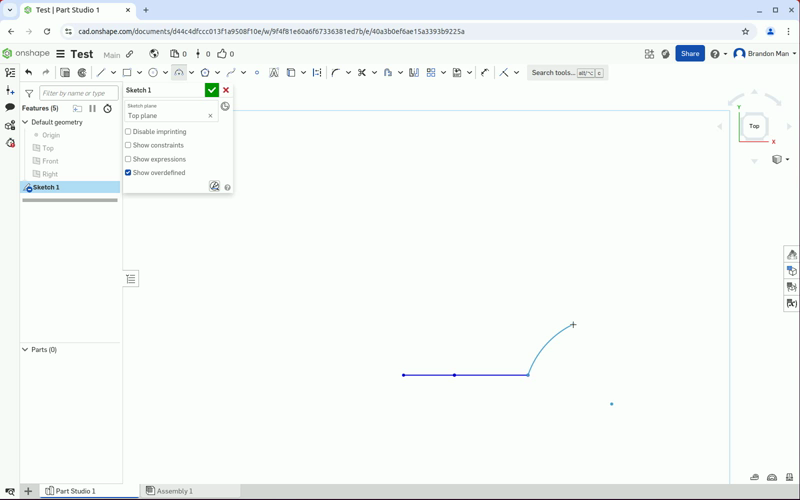
scroll(-6)
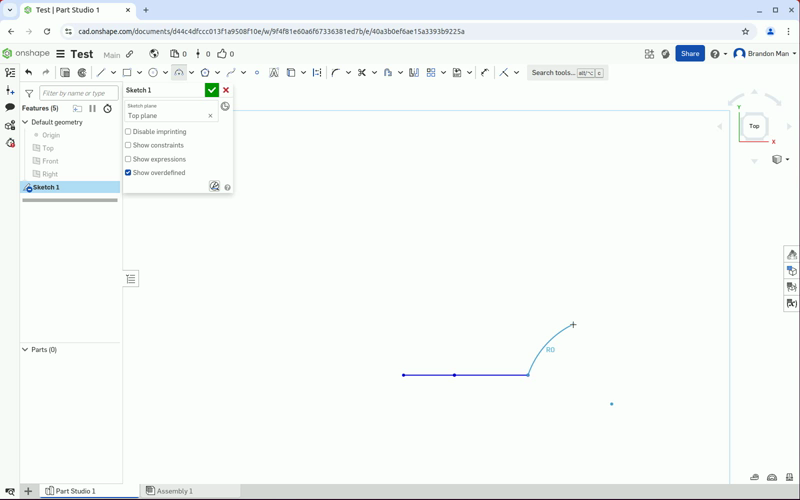
scroll(-6)
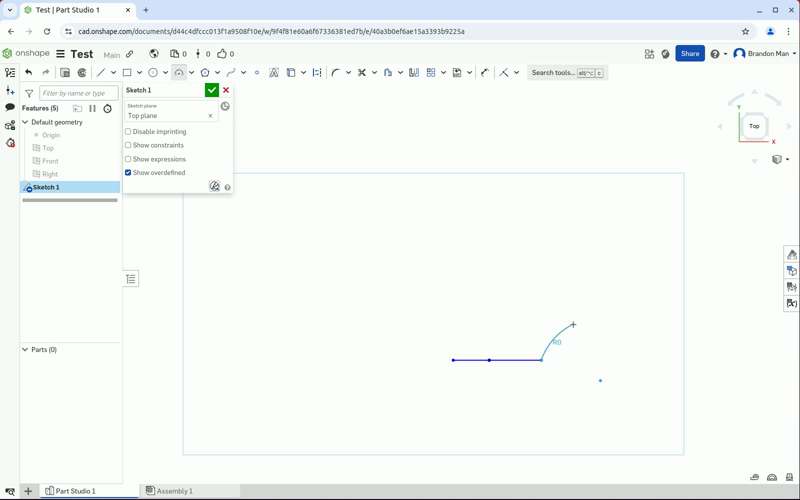
scroll(-6)
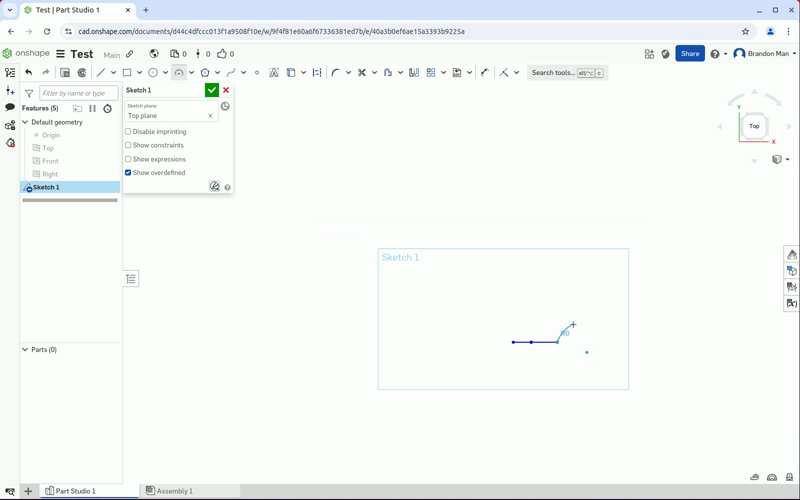
scroll(-6)
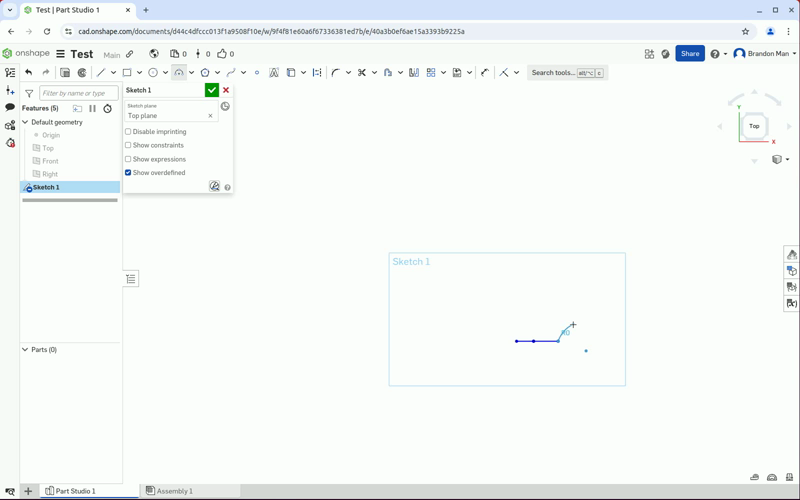
scroll(-6)
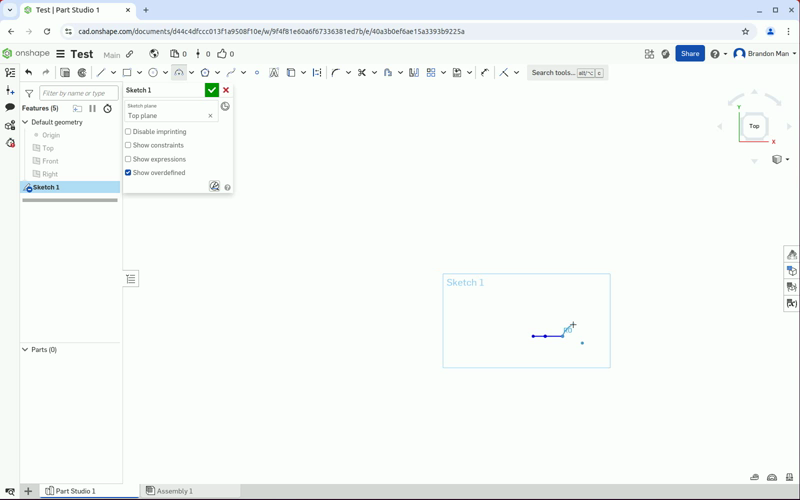
scroll(-6)
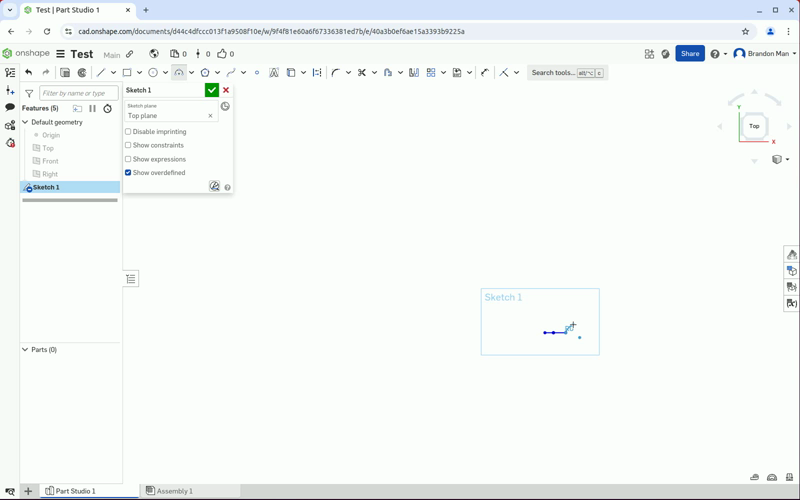
scroll(-6)
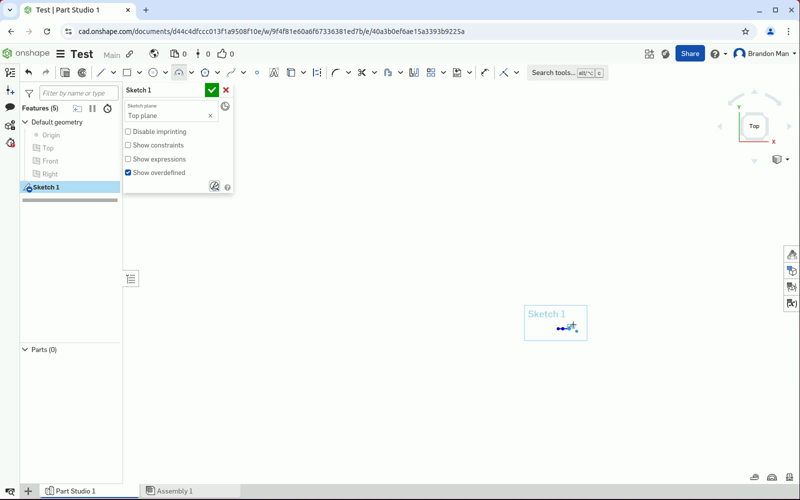
mouse_move(571, 327)
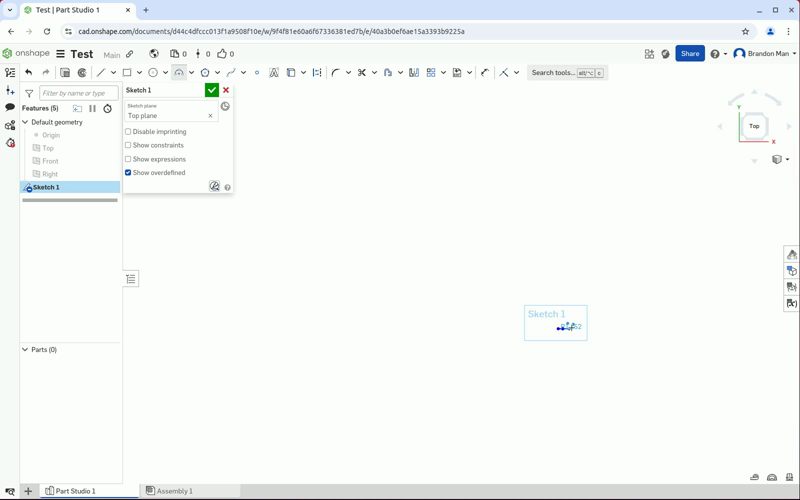
scroll(6)
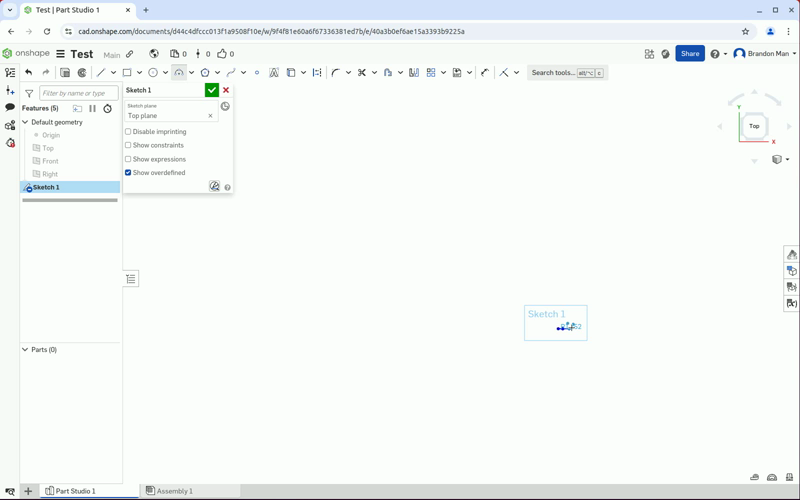
scroll(6)
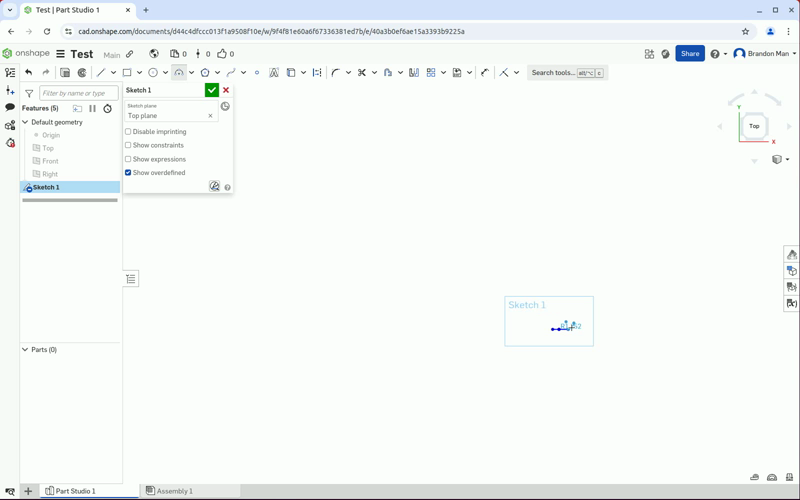
scroll(6)
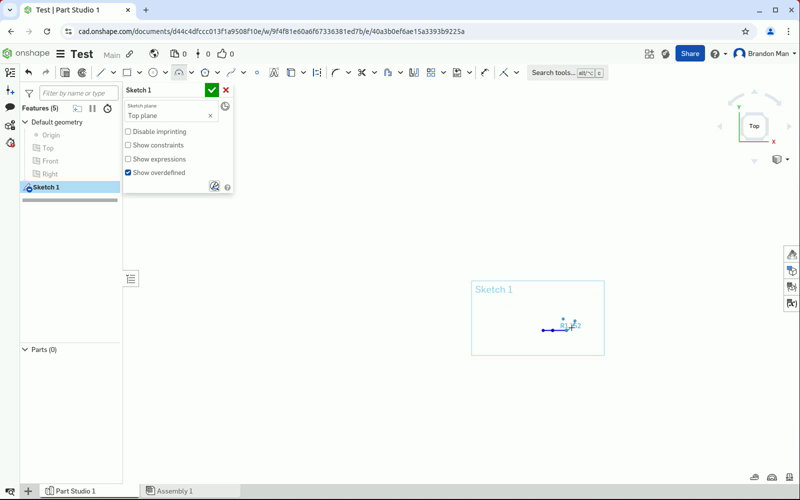
scroll(6)
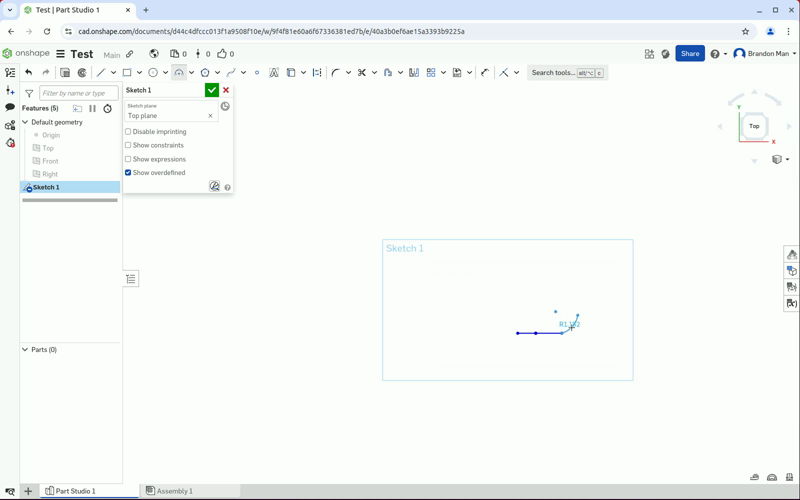
scroll(6)
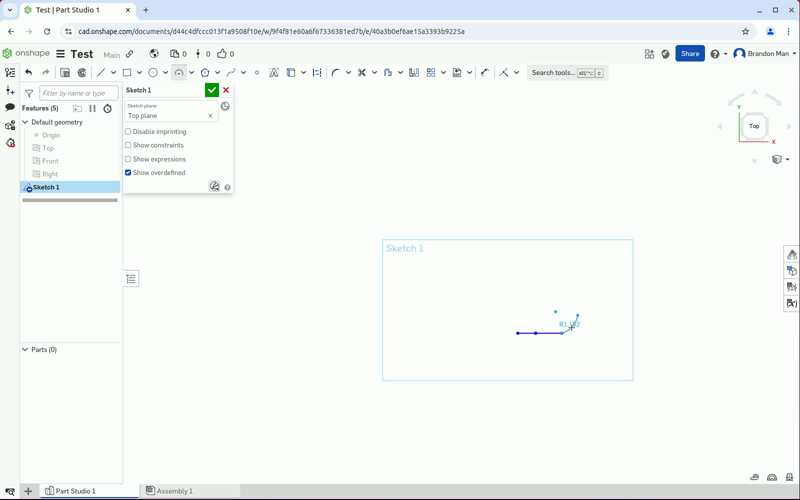
scroll(6)
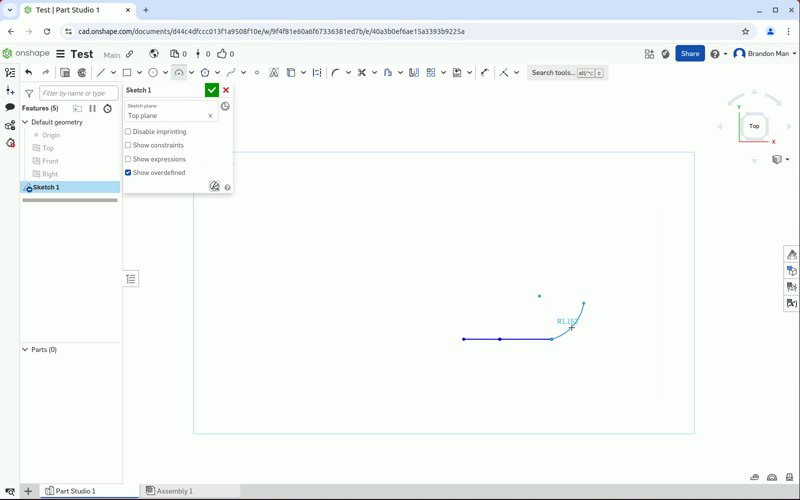
scroll(6)
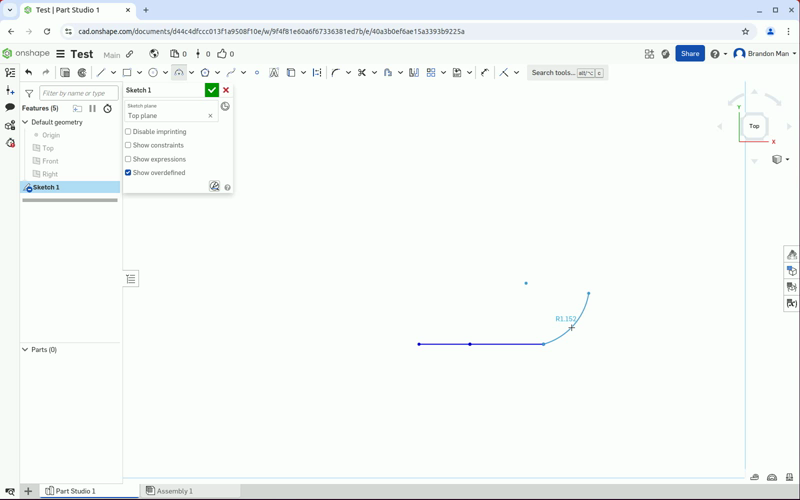
click(571, 327)
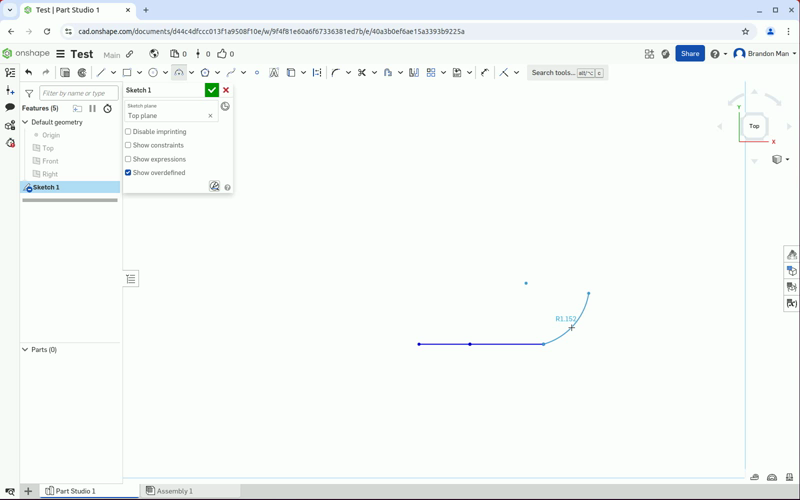
scroll(-6)
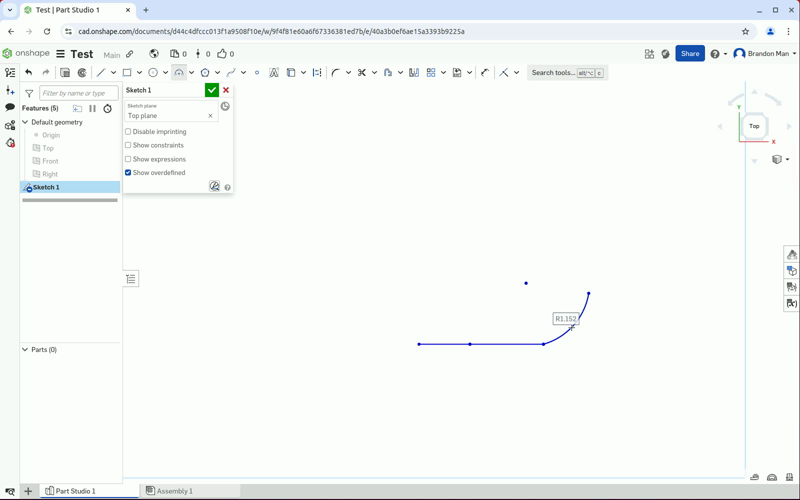
scroll(-6)
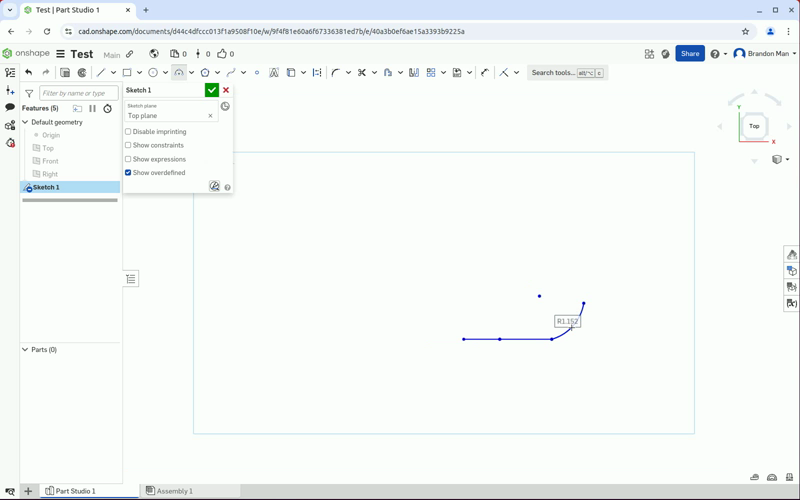
scroll(-6)
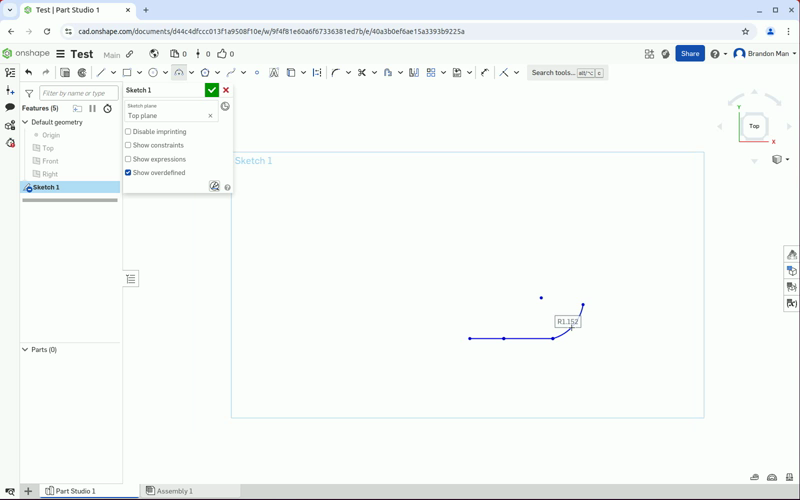
scroll(-6)
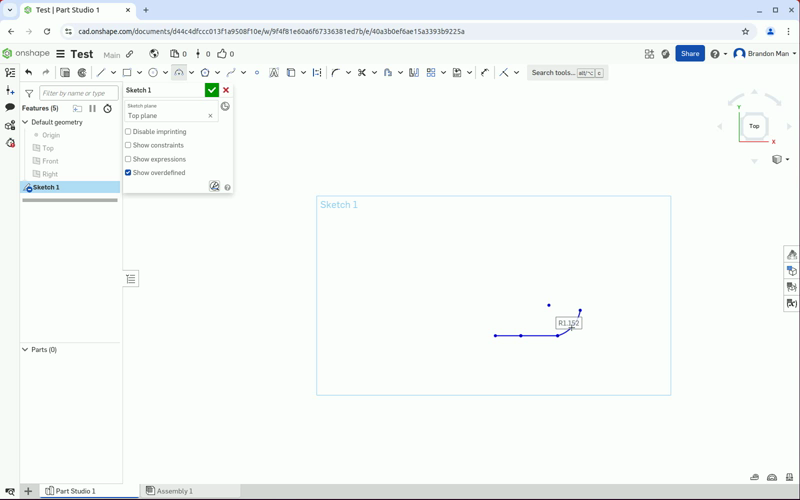
scroll(-6)
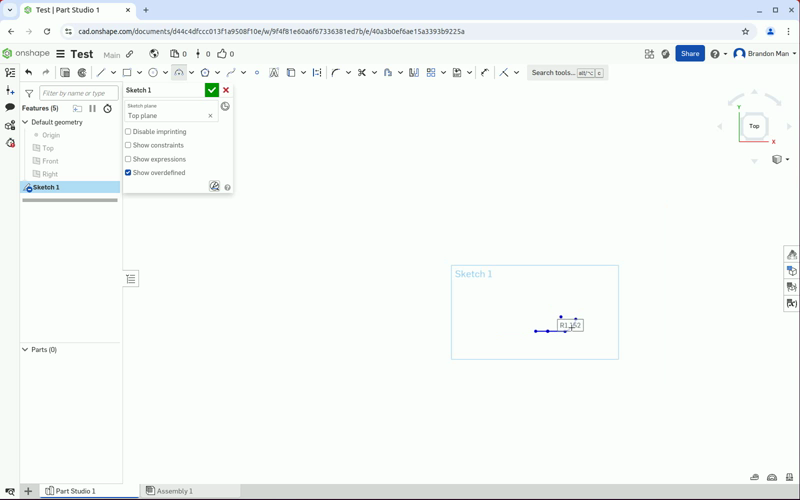
scroll(-6)
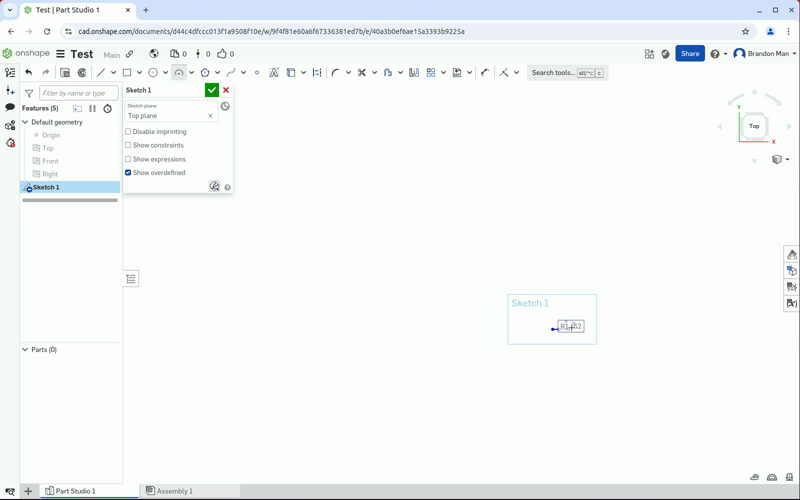
scroll(-6)
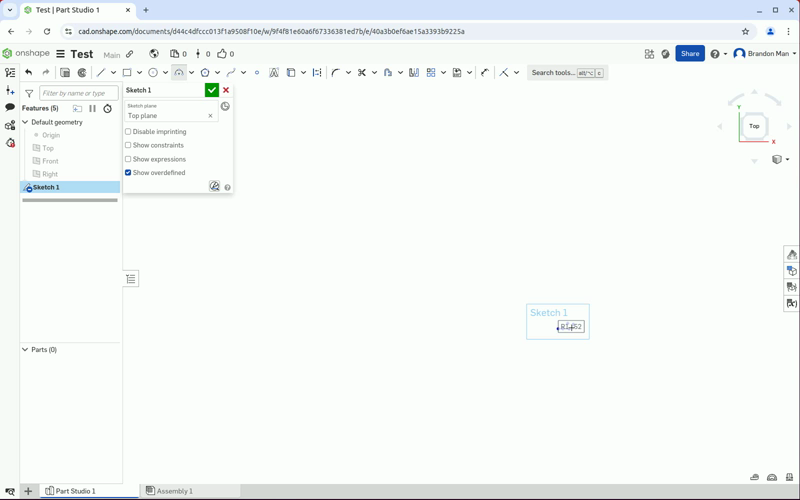
key_up(shift)
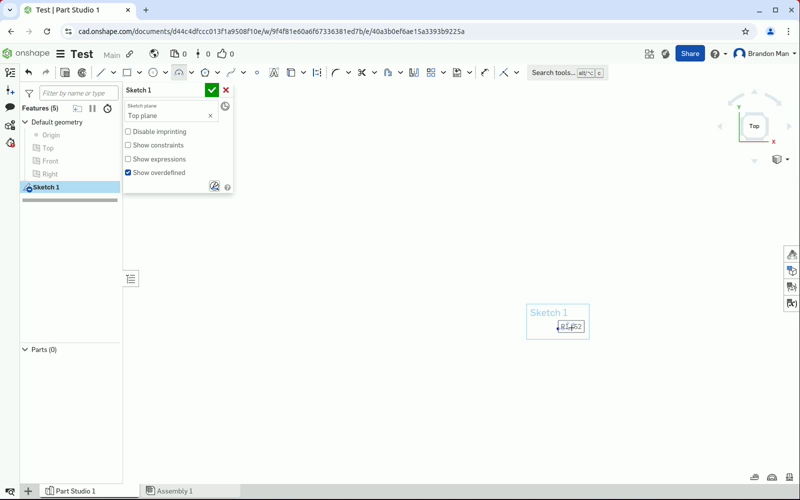
key(esc)
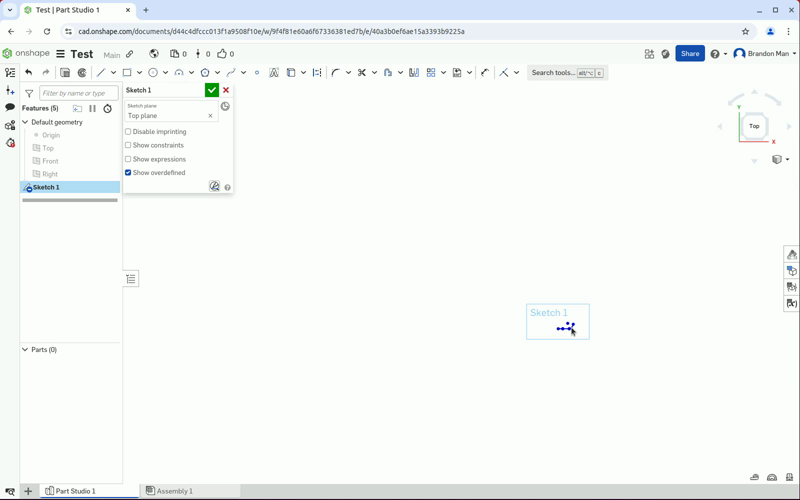
key(l)
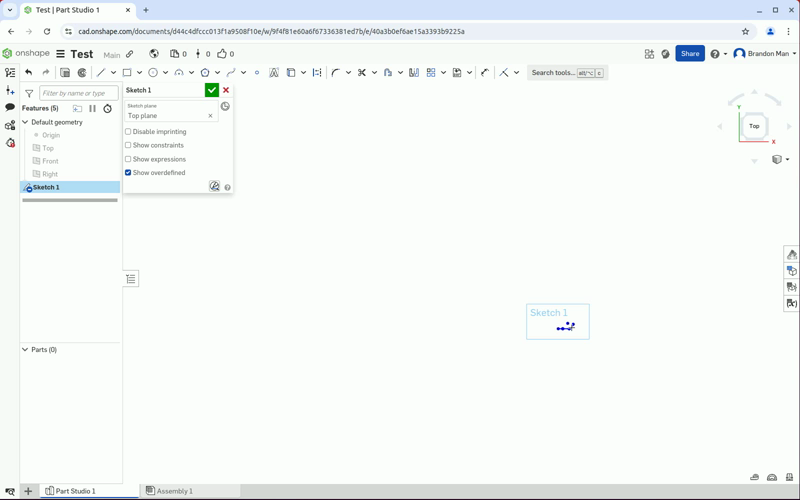
mouse_move(573, 324)
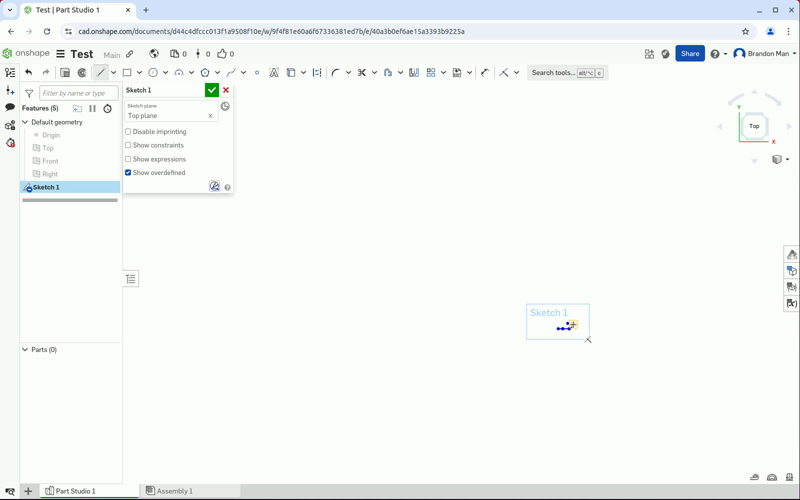
scroll(6)
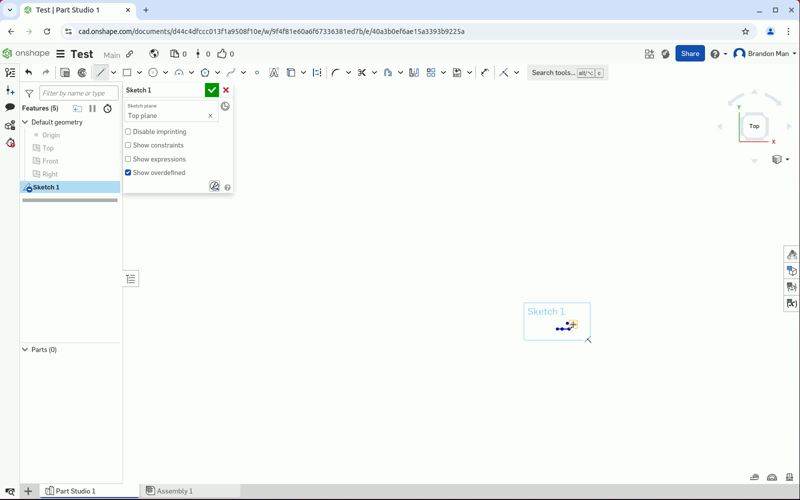
scroll(6)
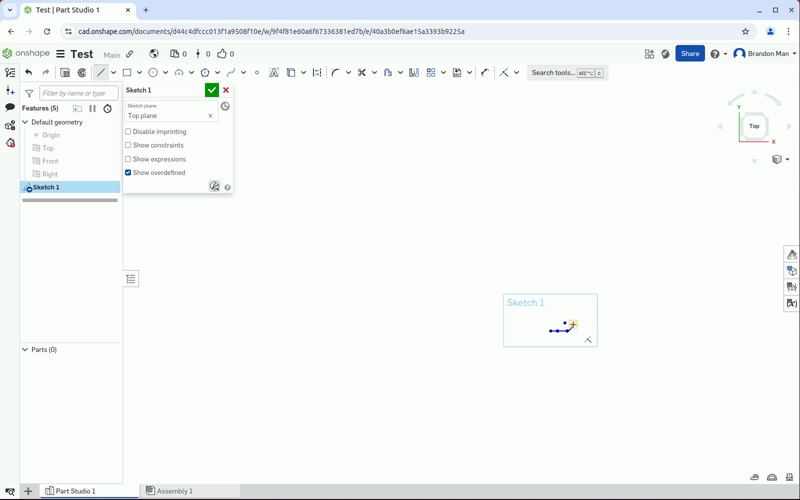
scroll(6)
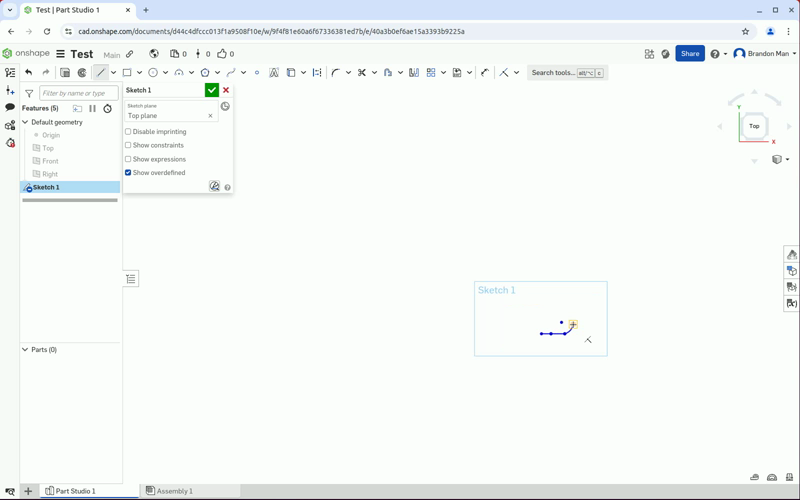
scroll(6)
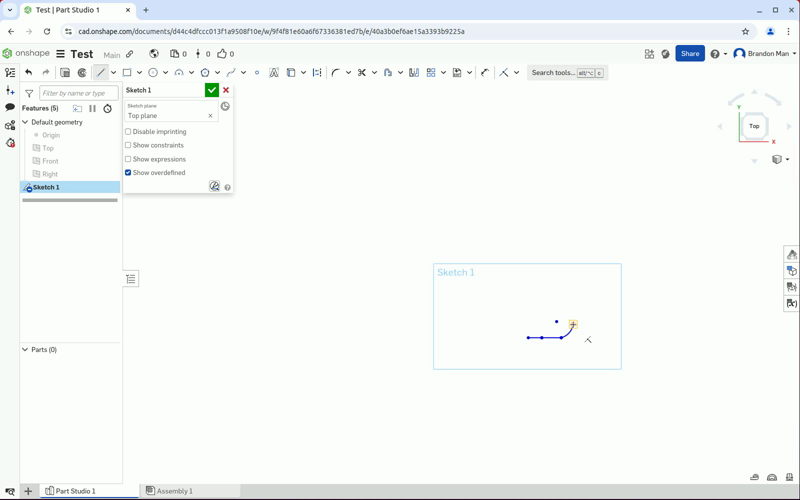
scroll(6)
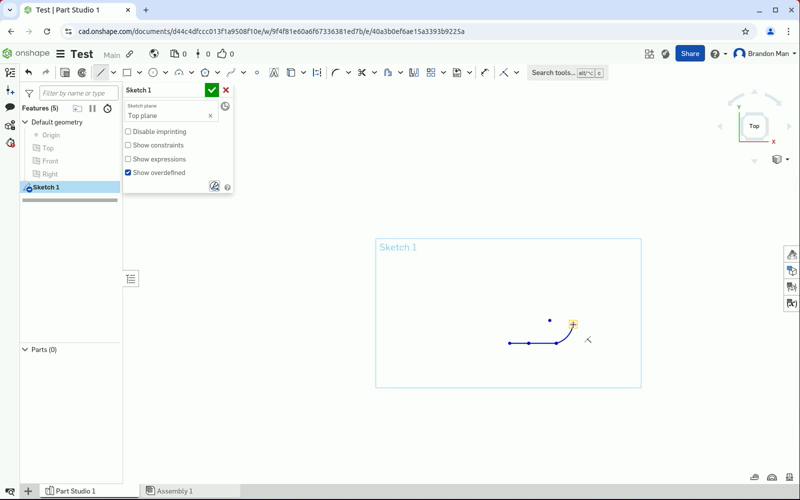
scroll(6)
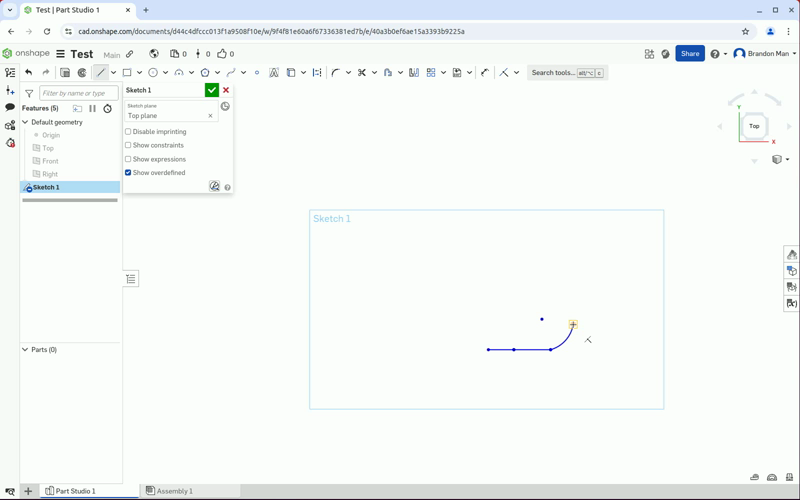
scroll(6)
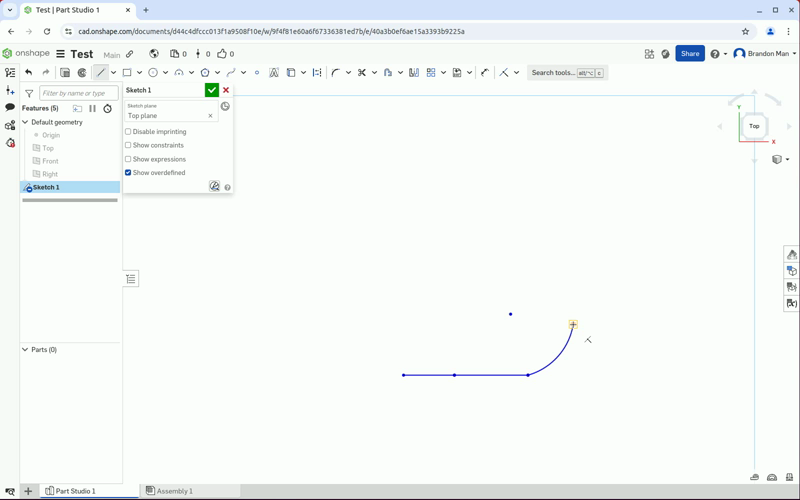
click(573, 324)
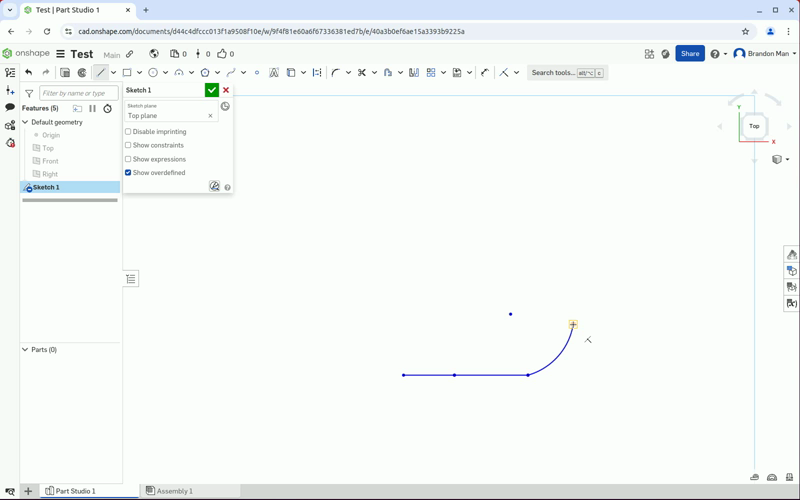
scroll(-6)
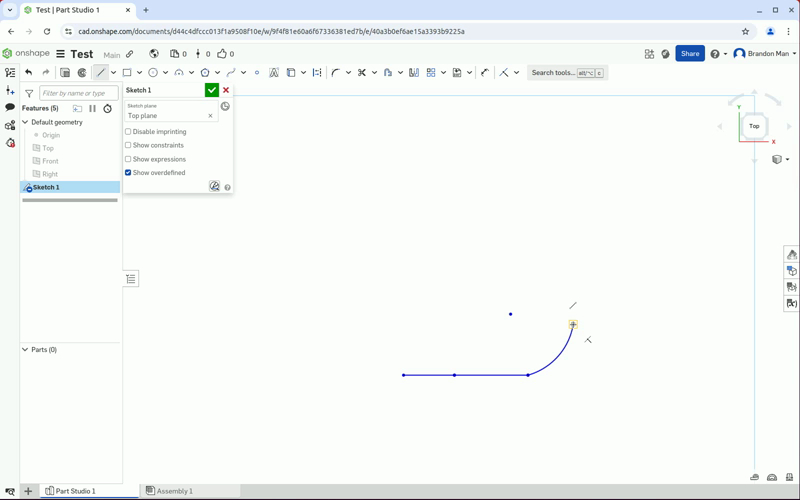
scroll(-6)
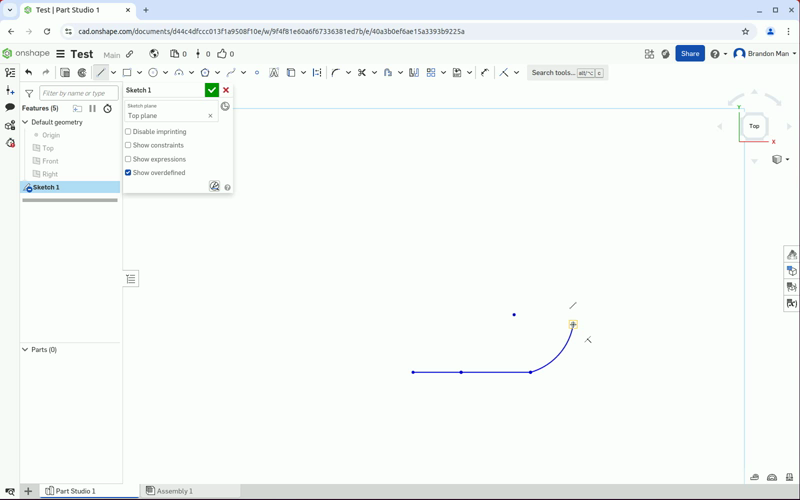
scroll(-6)
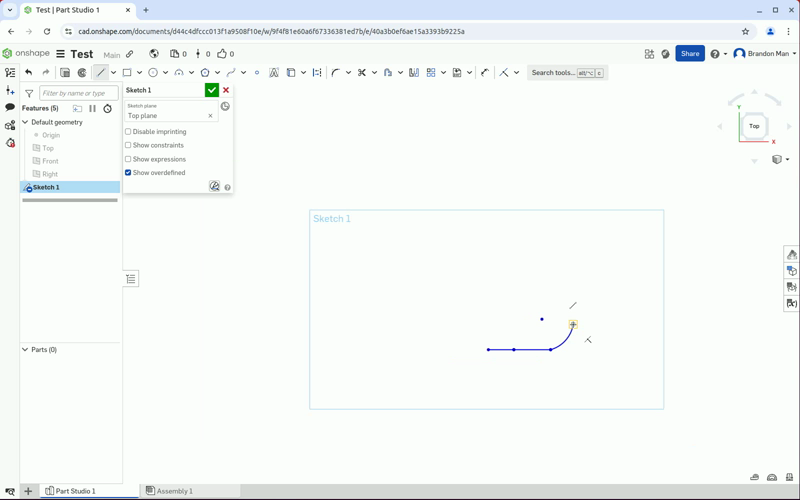
scroll(-6)
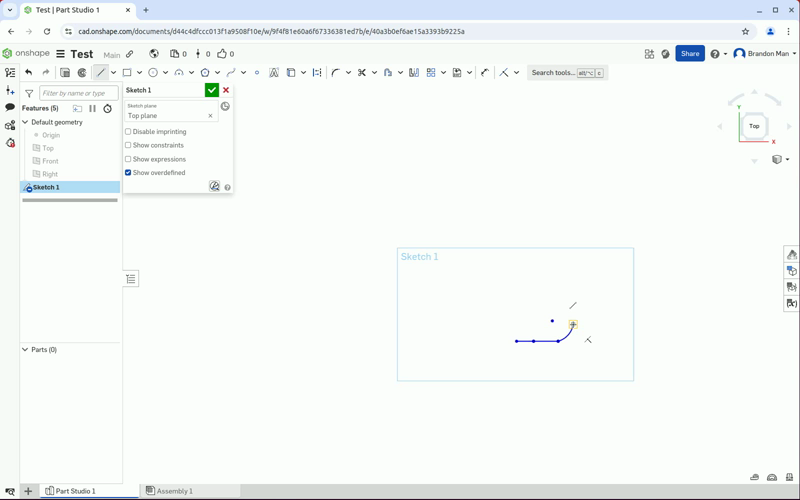
scroll(-6)
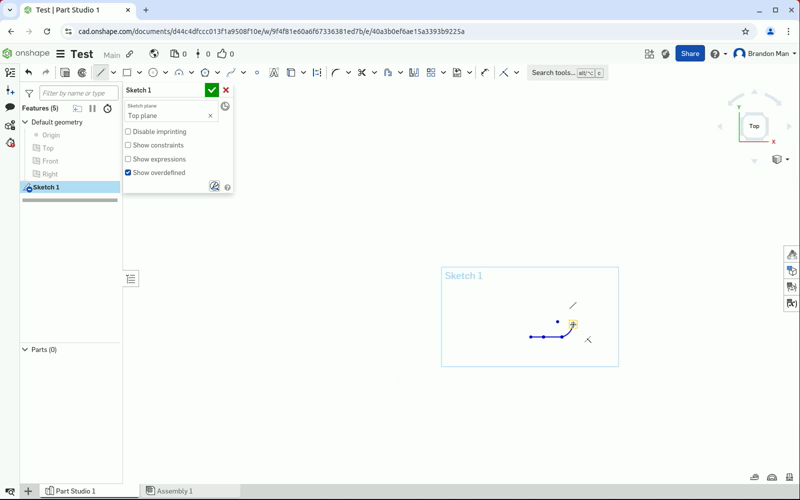
scroll(-6)
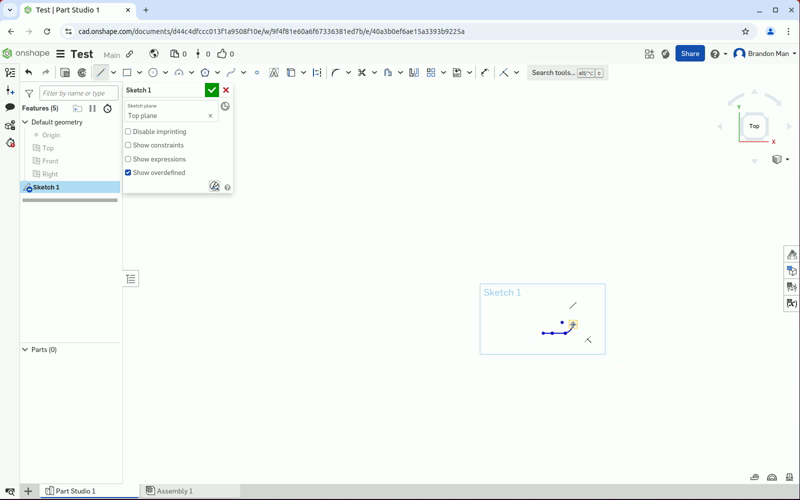
scroll(-6)
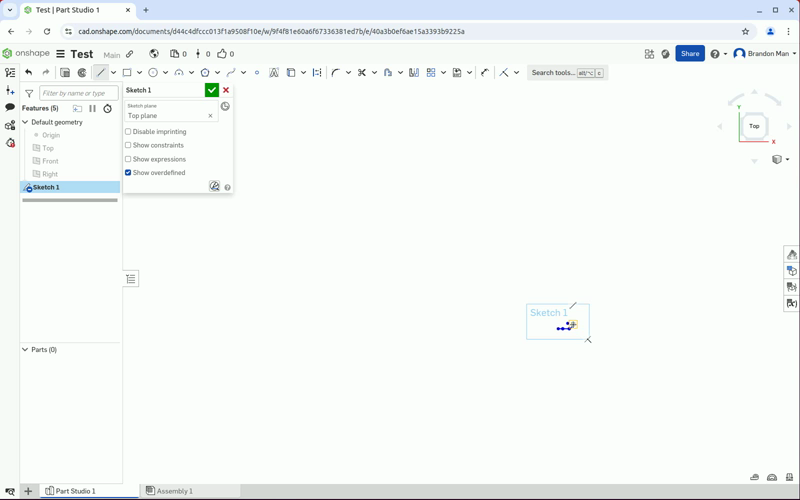
key_down(shift)
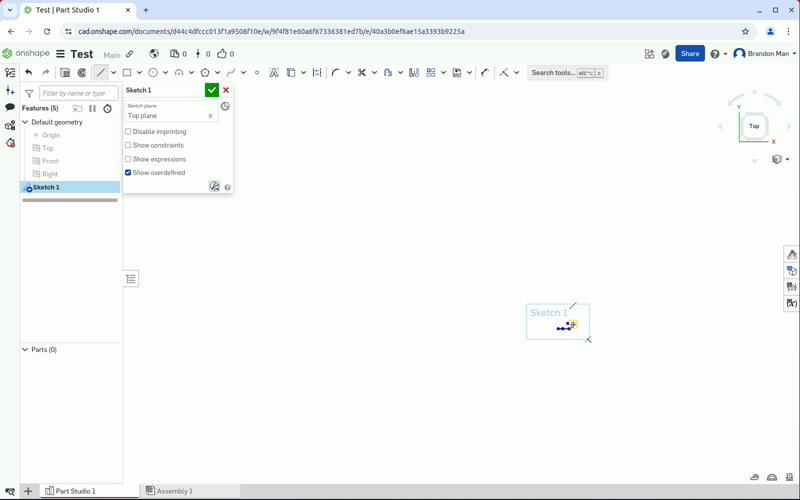
mouse_move(589, 324)
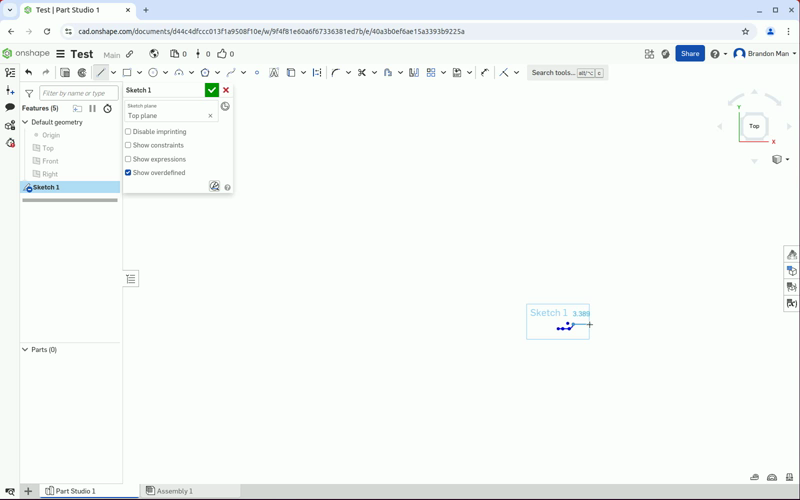
mouse_move(573, 291)
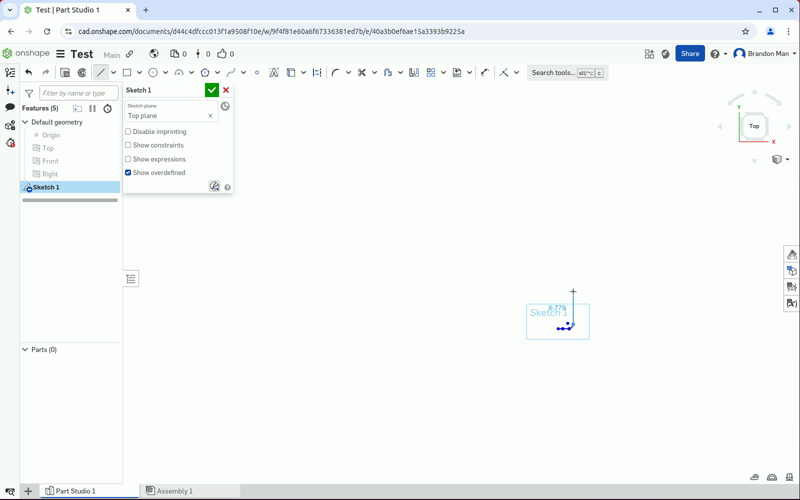
click(573, 291)
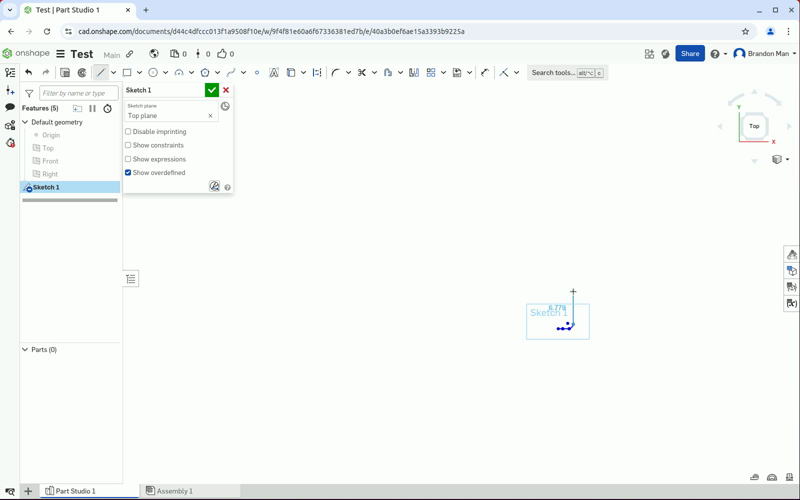
key_up(shift)
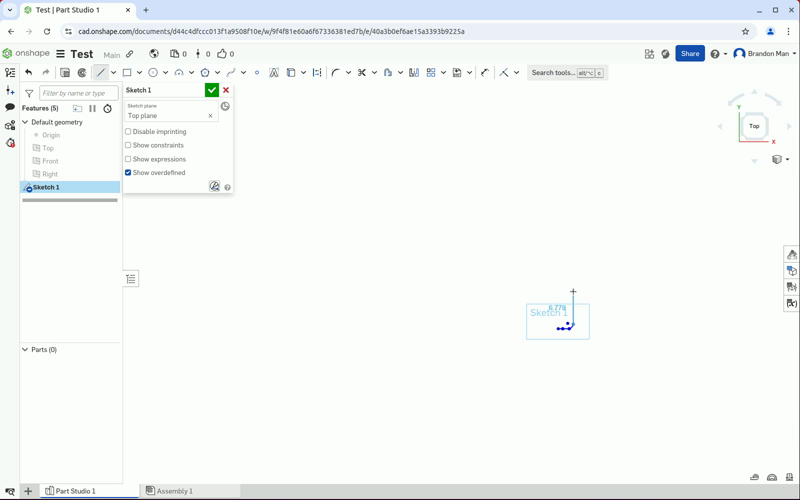
key(esc)
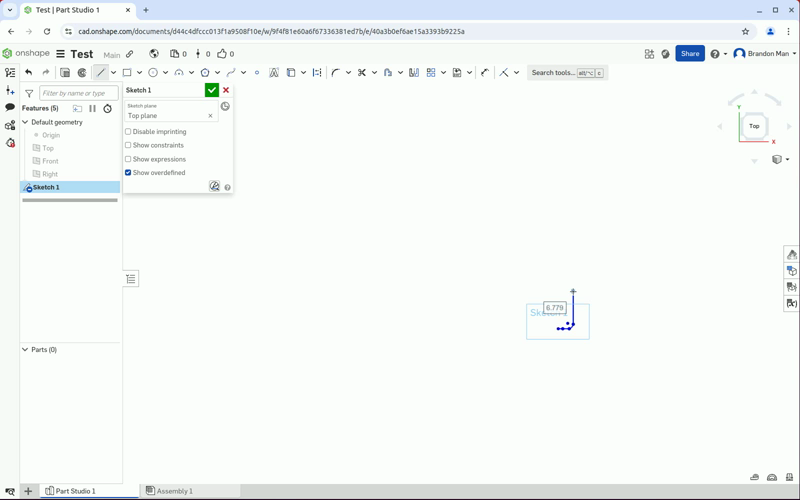
key(a)
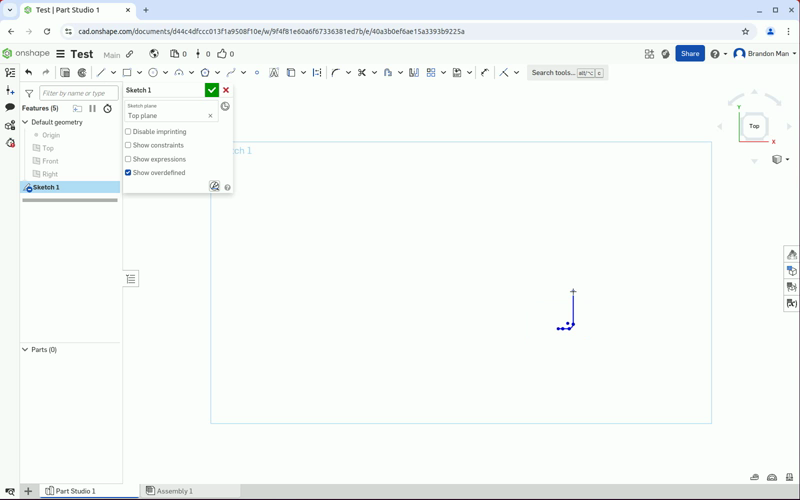
mouse_move(573, 291)
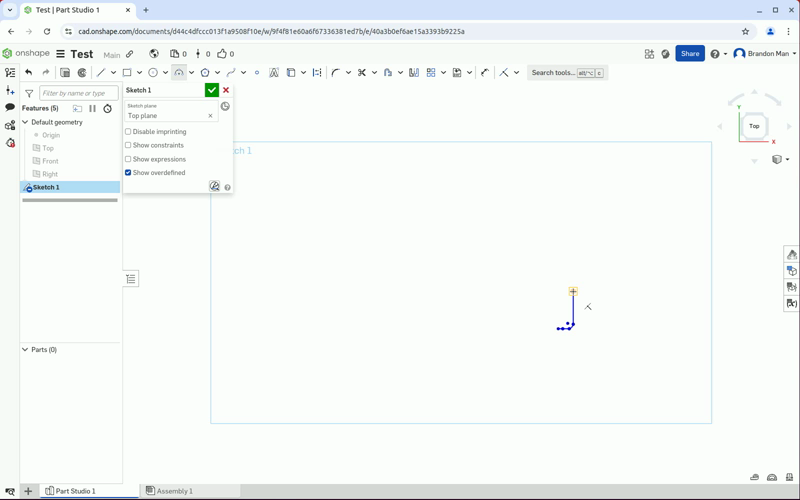
click(573, 291)
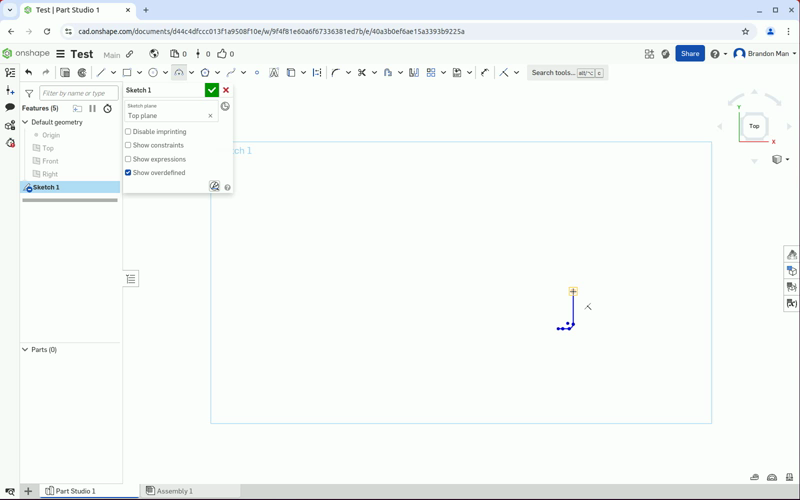
key_down(shift)
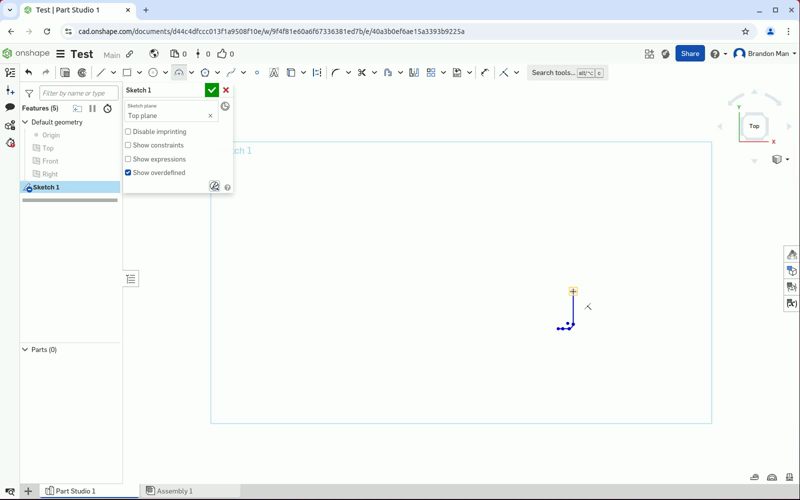
mouse_move(569, 286)
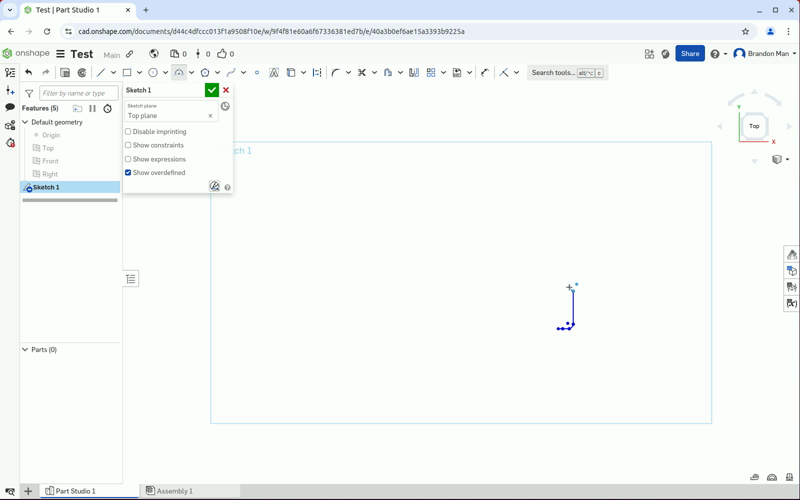
scroll(6)
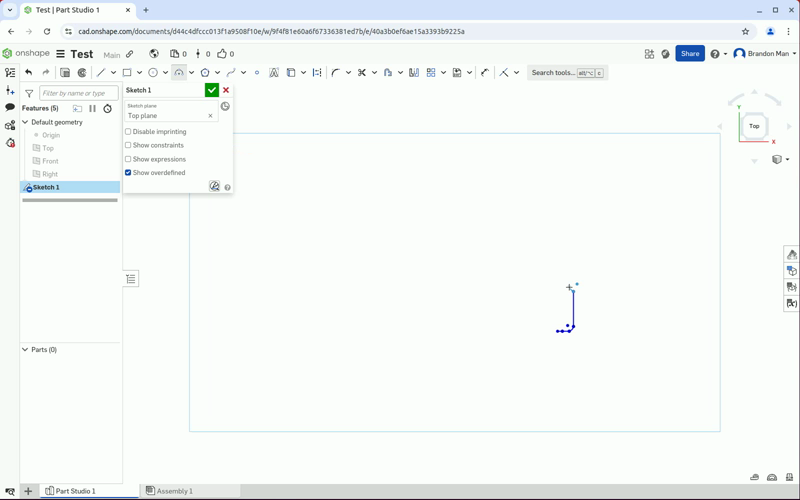
scroll(6)
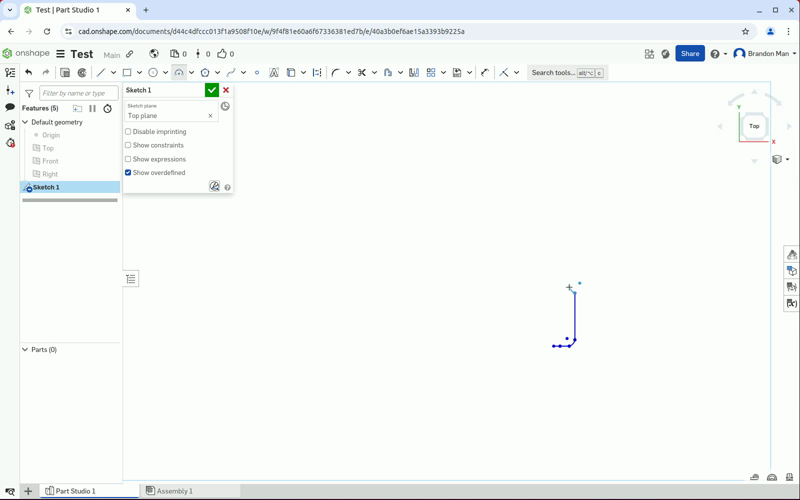
scroll(6)
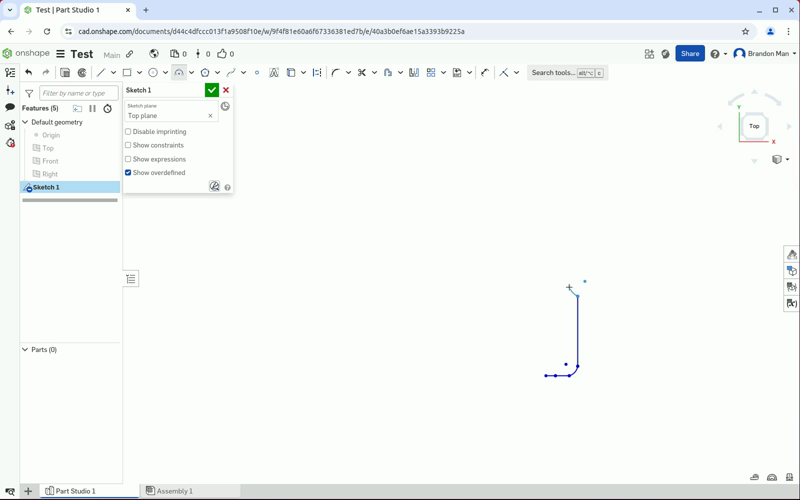
scroll(6)
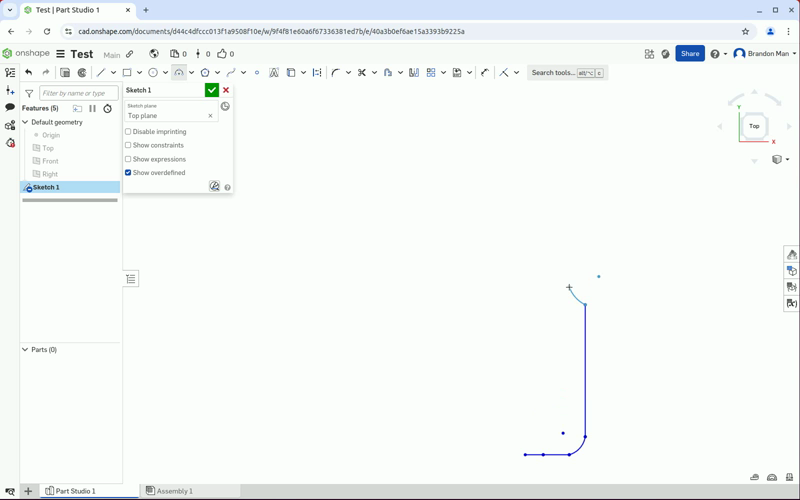
scroll(6)
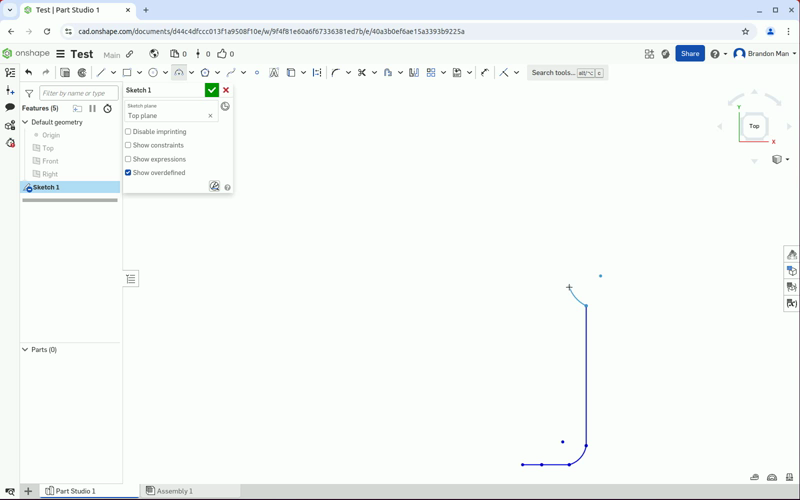
scroll(6)
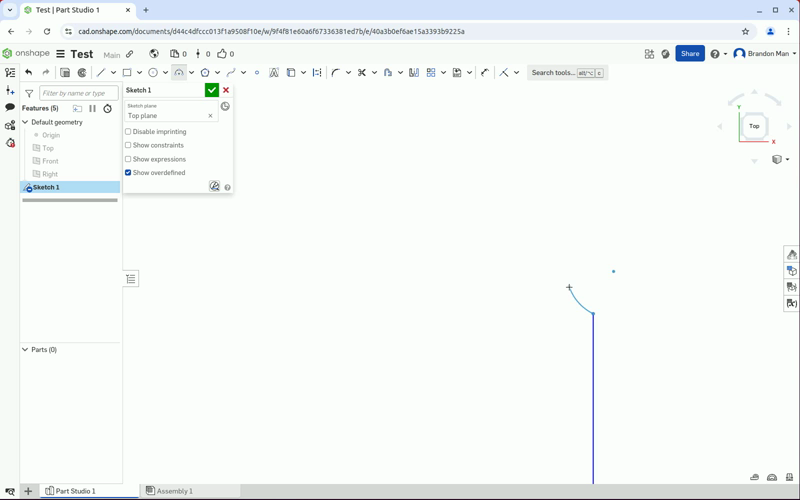
scroll(6)
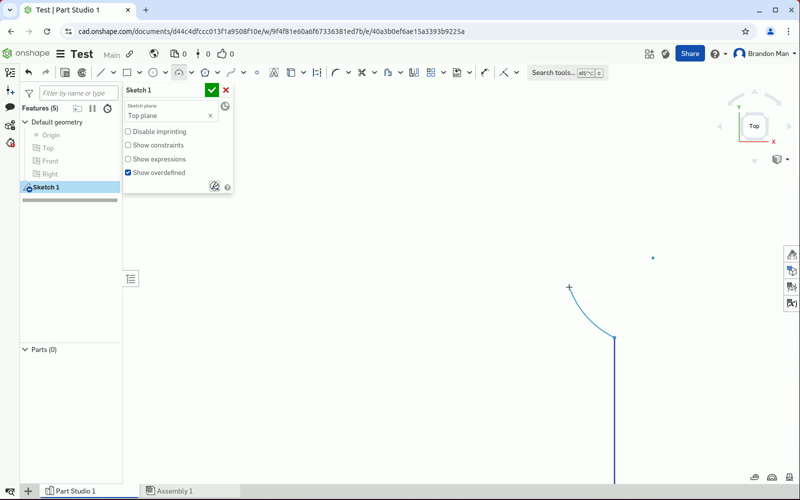
click(569, 286)
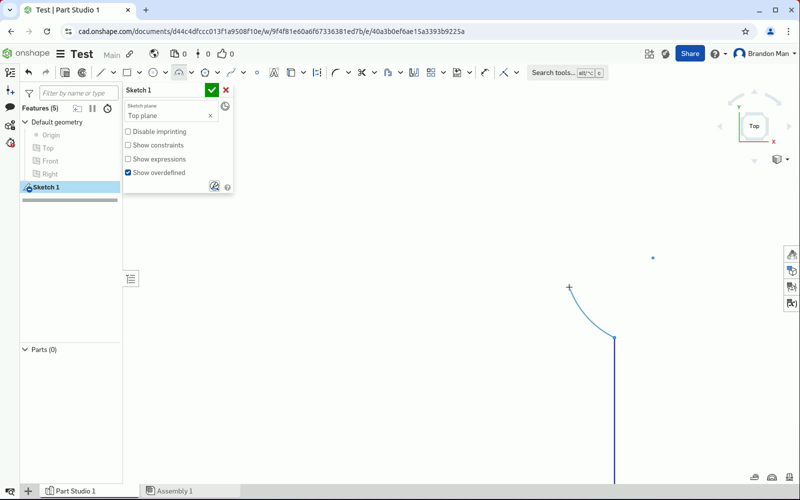
scroll(-6)
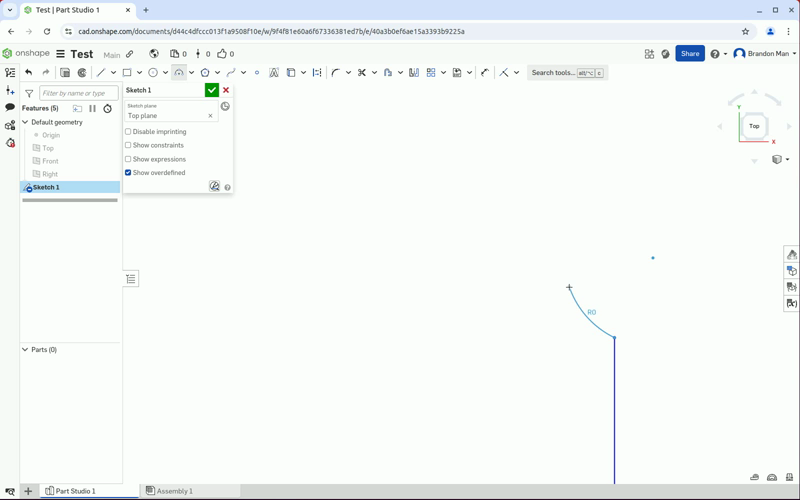
scroll(-6)
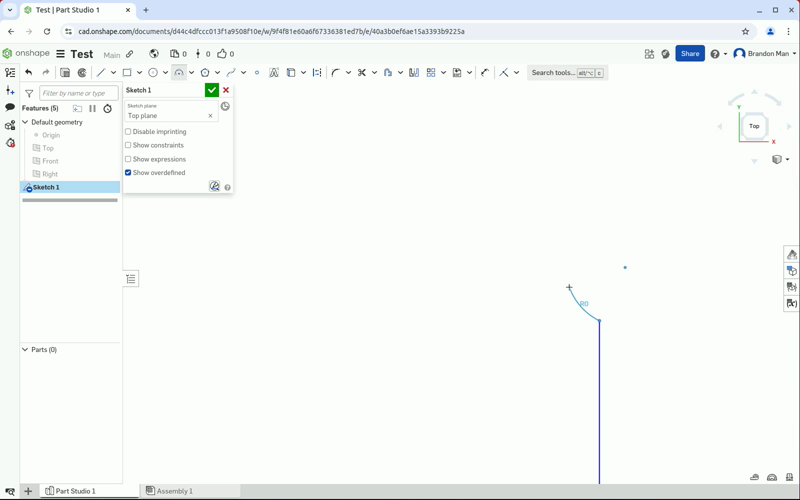
scroll(-6)
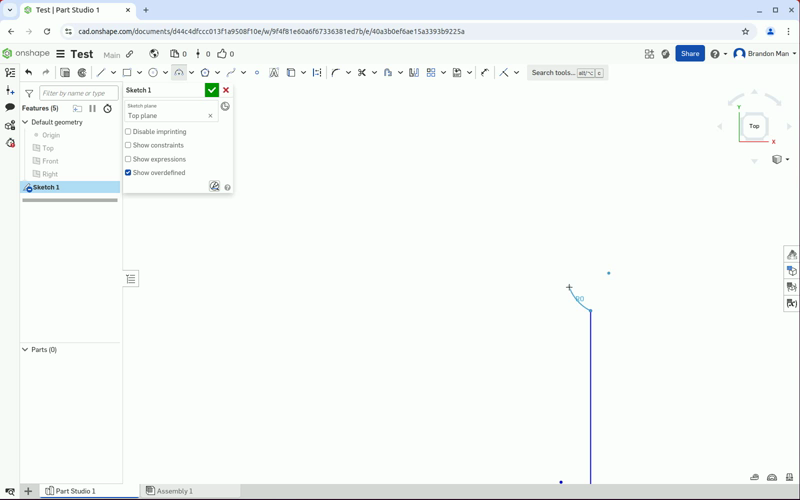
scroll(-6)
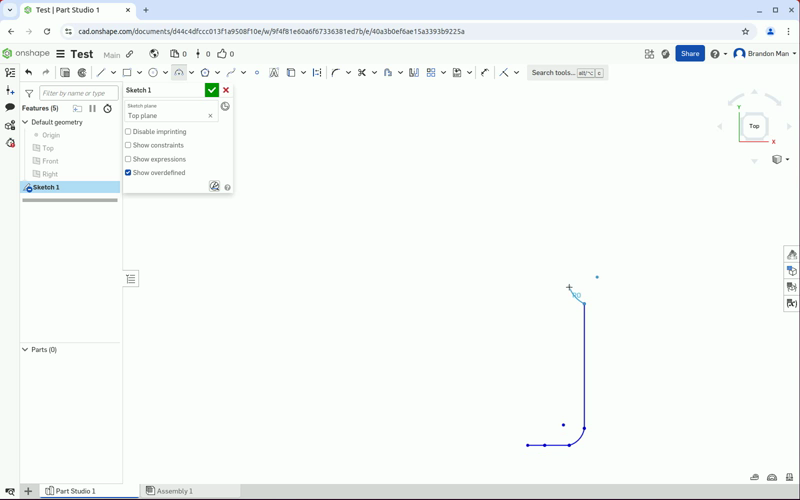
scroll(-6)
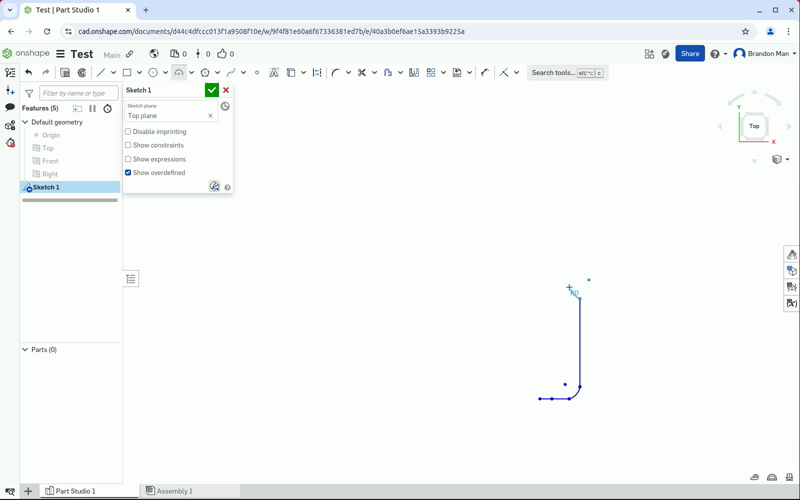
scroll(-6)
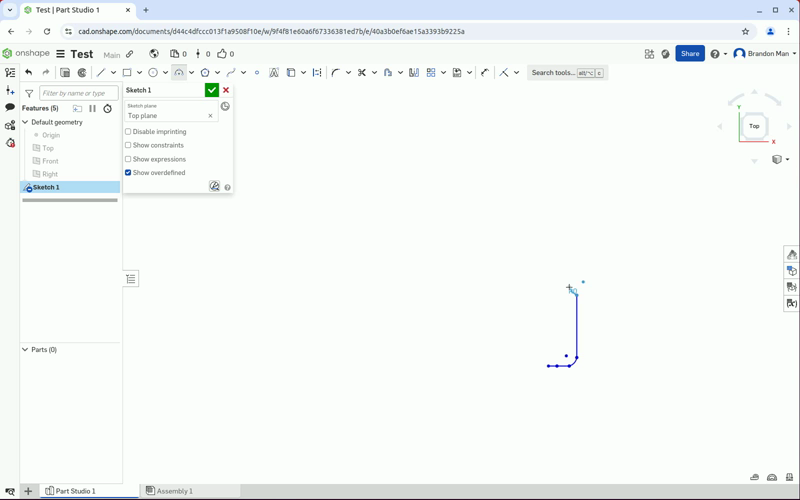
scroll(-6)
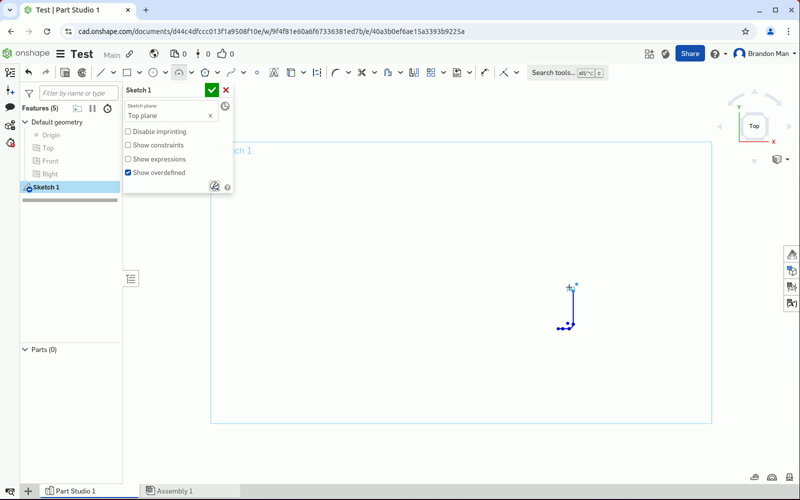
mouse_move(571, 288)
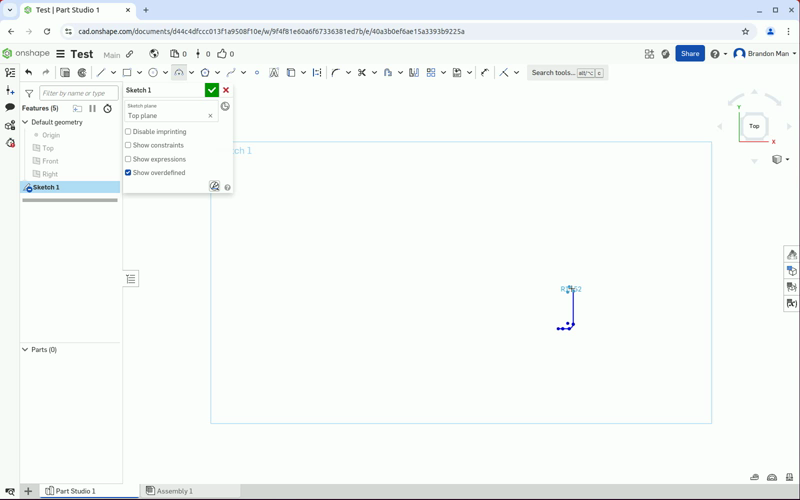
scroll(6)
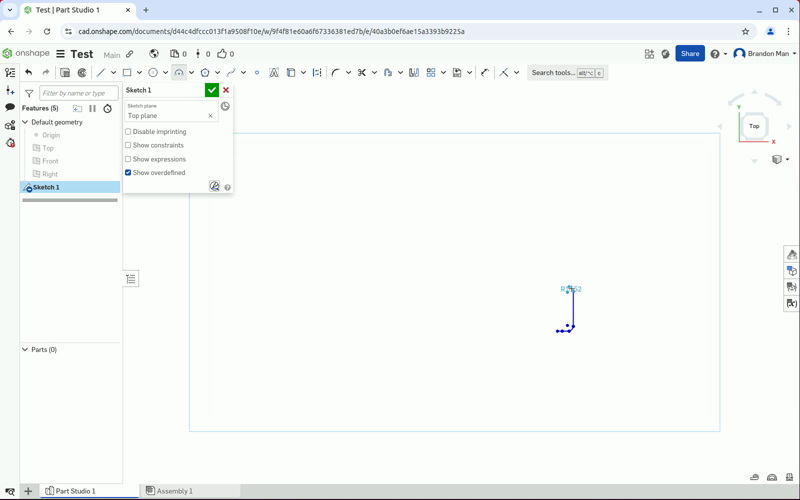
scroll(6)
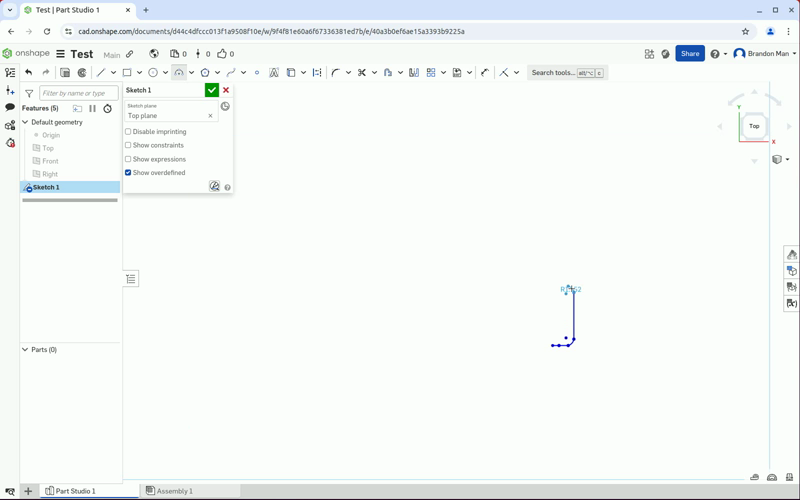
scroll(6)
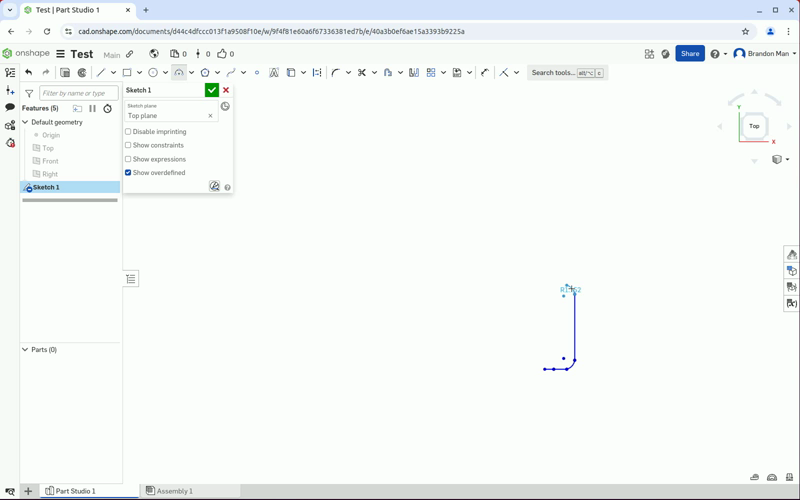
scroll(6)
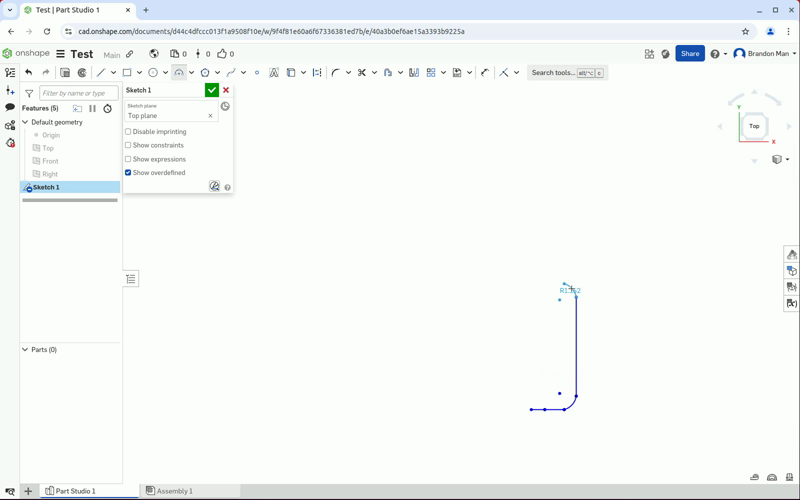
scroll(6)
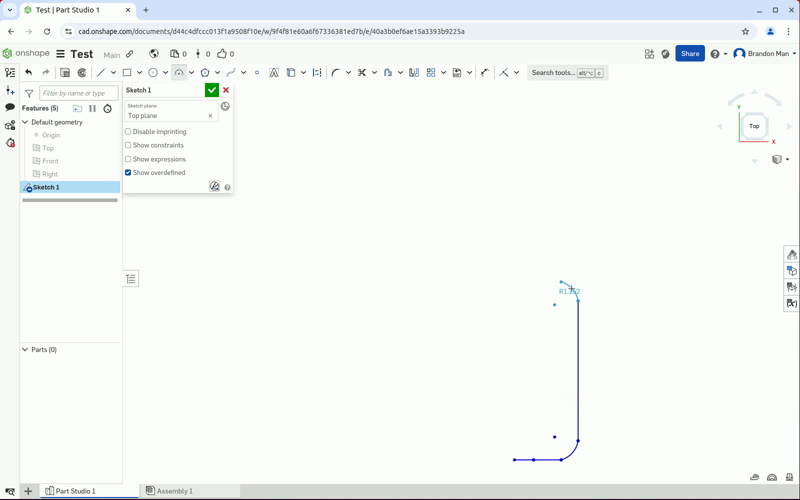
scroll(6)
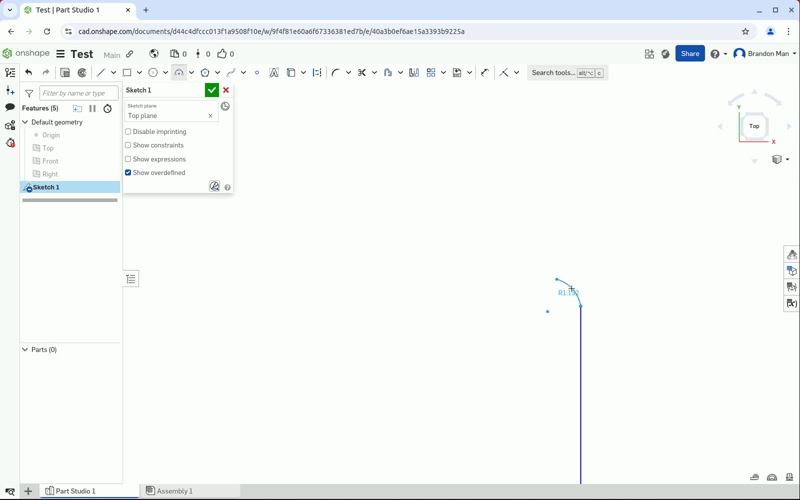
scroll(6)
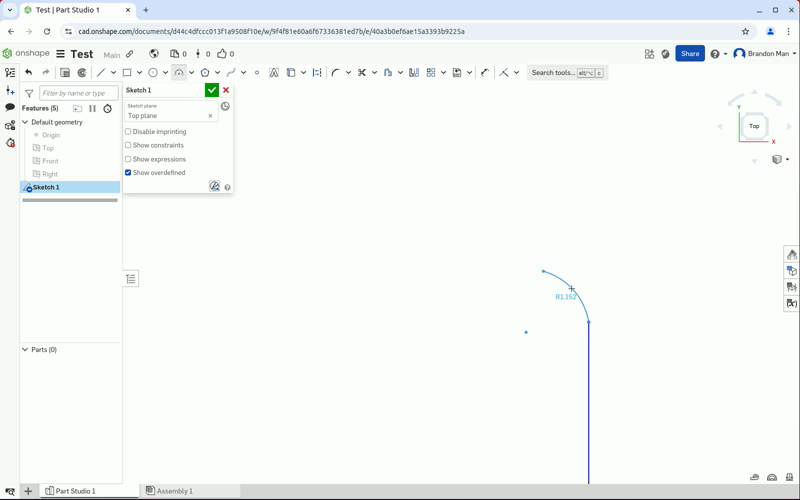
click(571, 288)
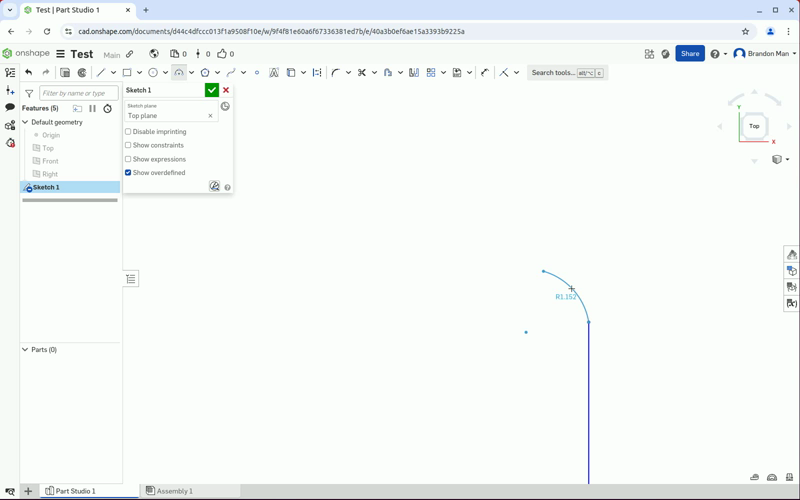
scroll(-6)
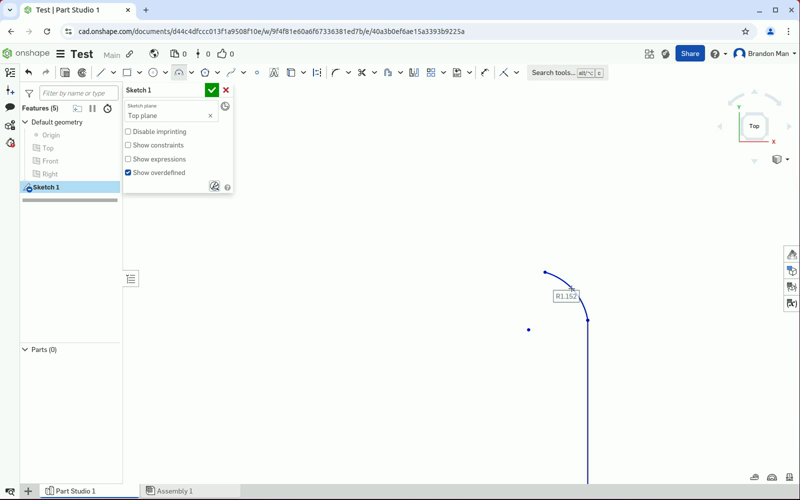
scroll(-6)
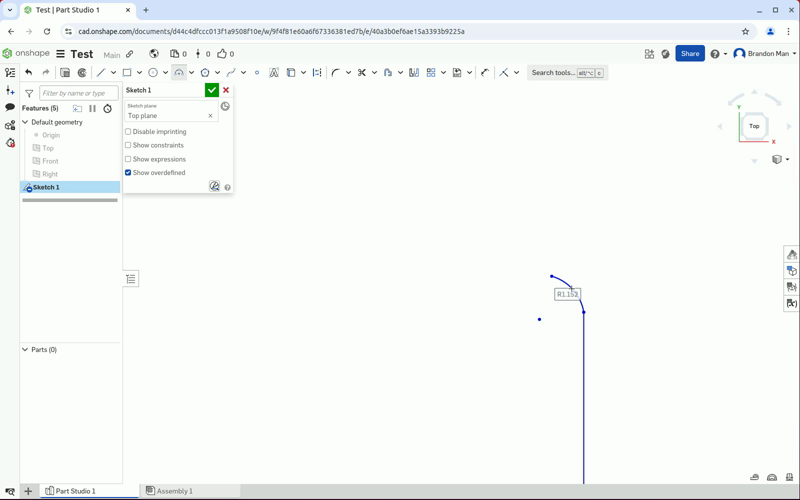
scroll(-6)
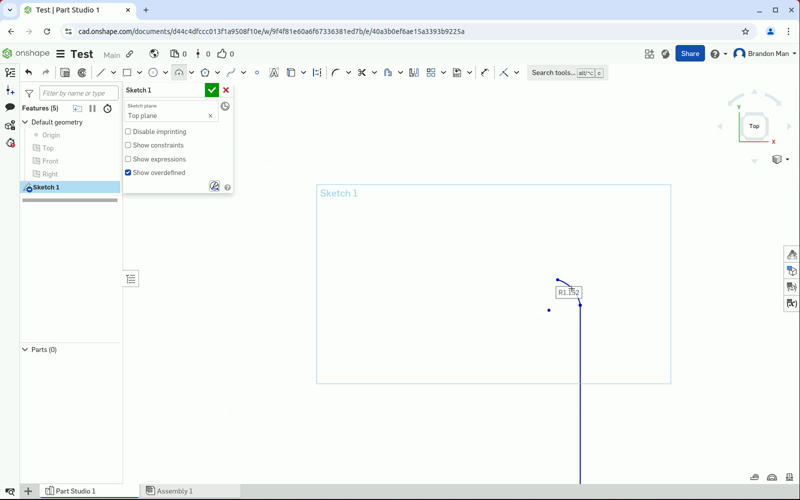
scroll(-6)
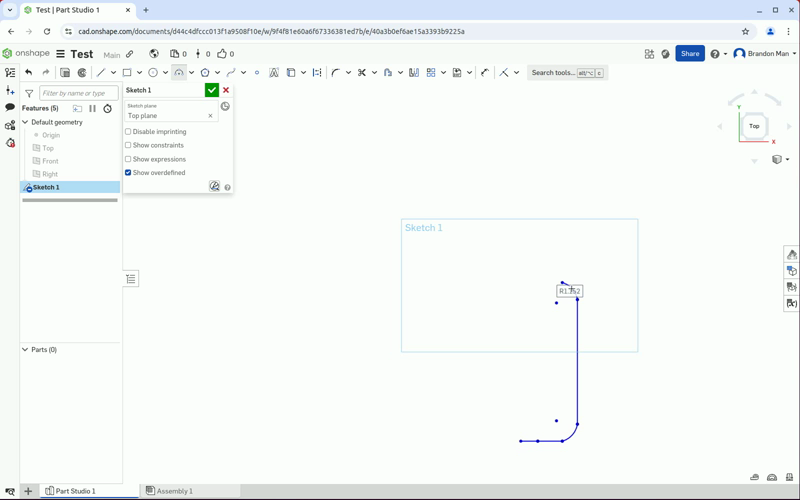
scroll(-6)
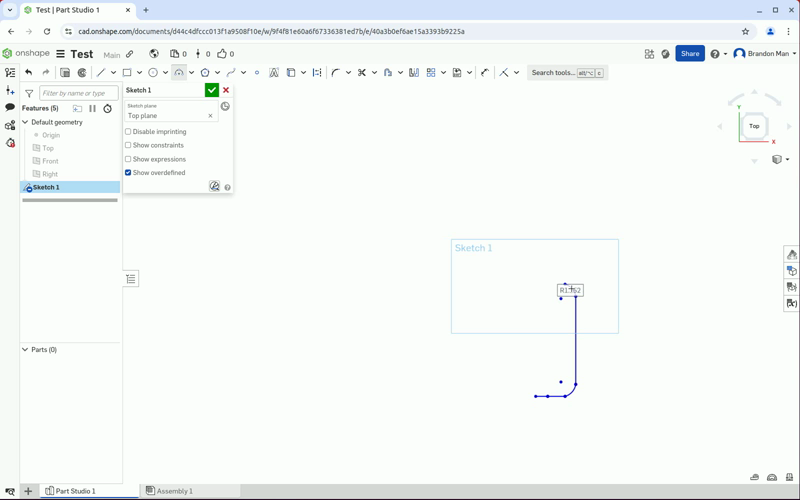
scroll(-6)
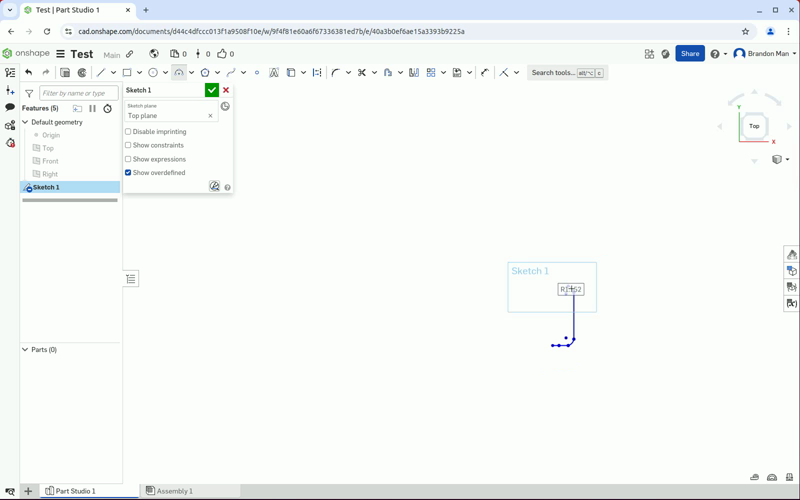
scroll(-6)
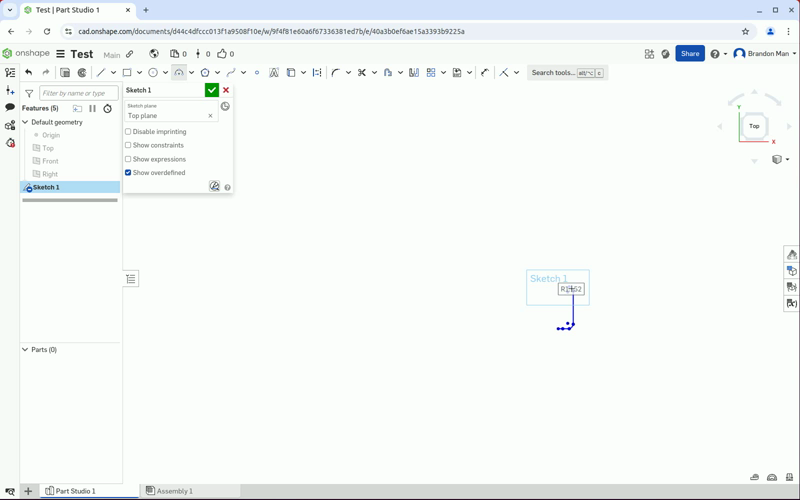
key_up(shift)
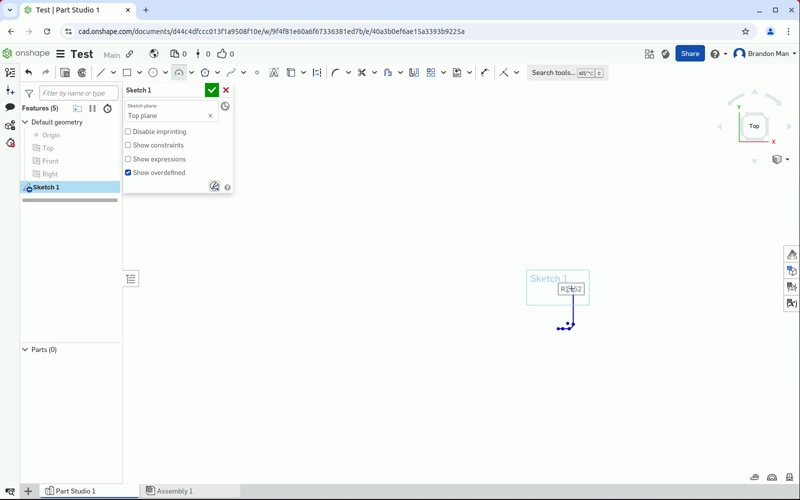
key(esc)
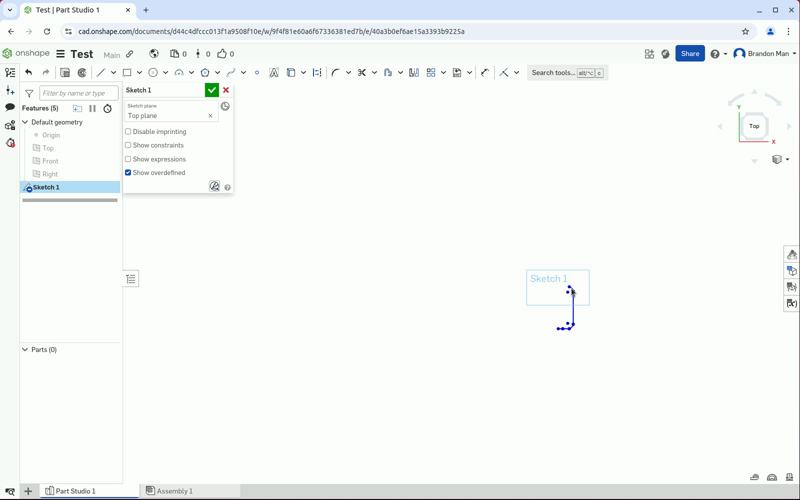
key(l)
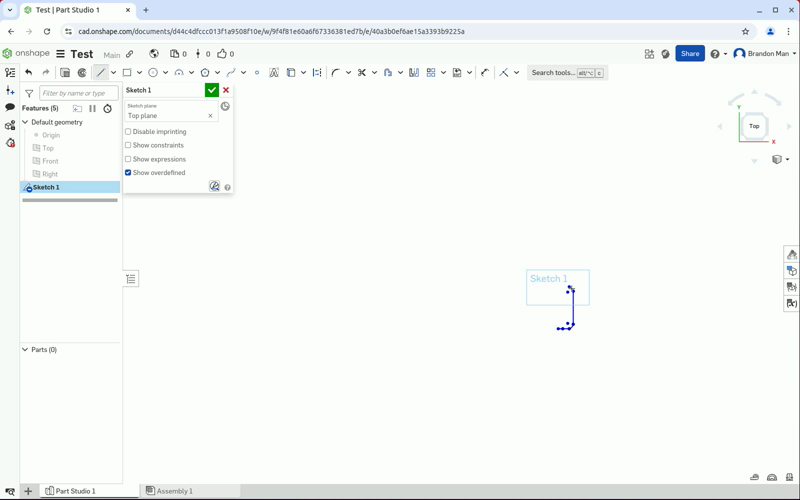
mouse_move(569, 286)
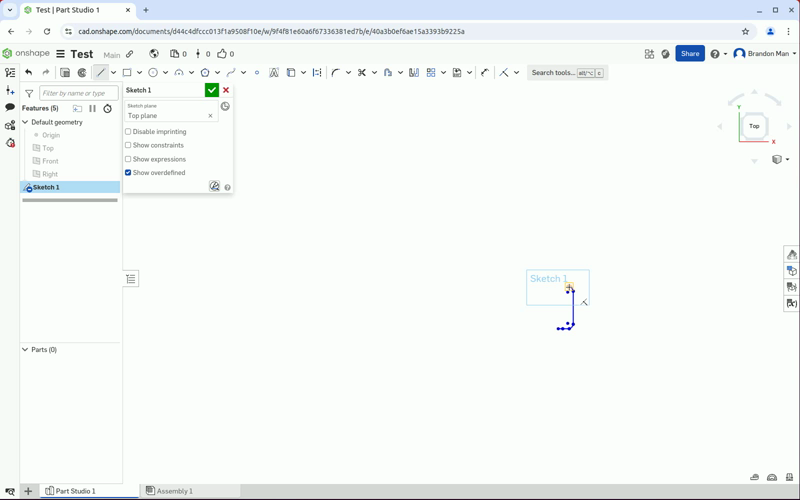
scroll(6)
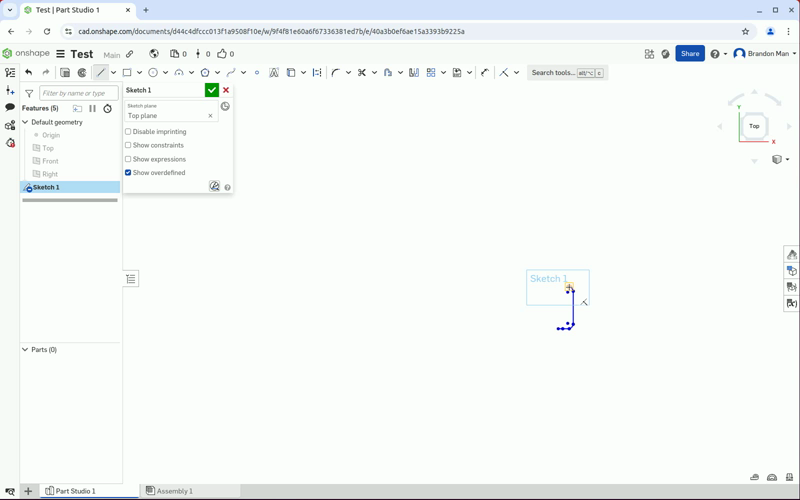
scroll(6)
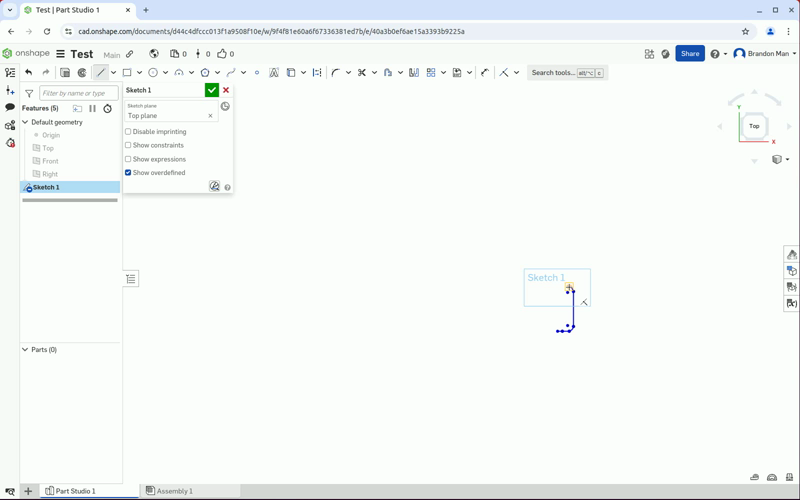
scroll(6)
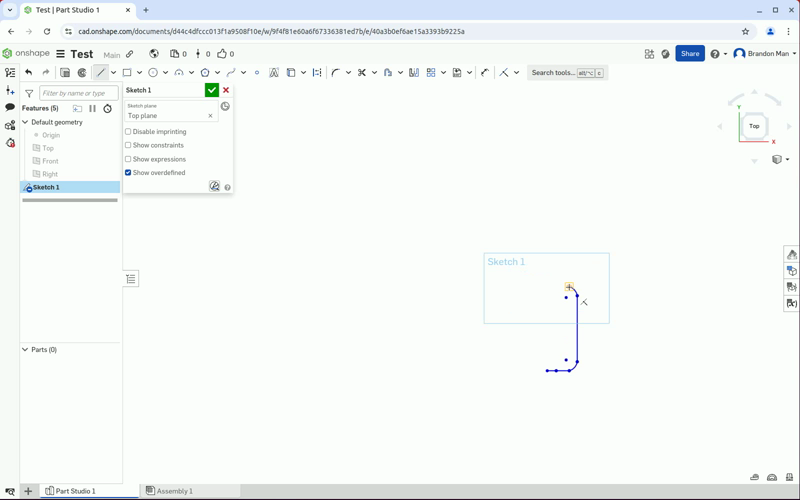
scroll(6)
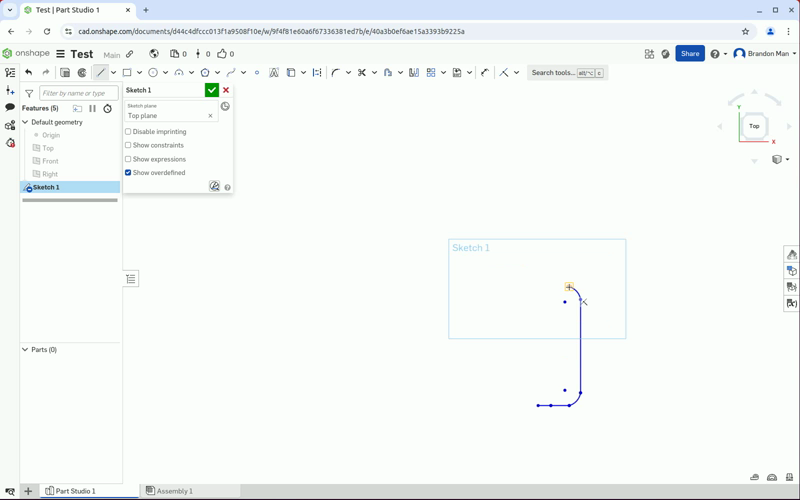
scroll(6)
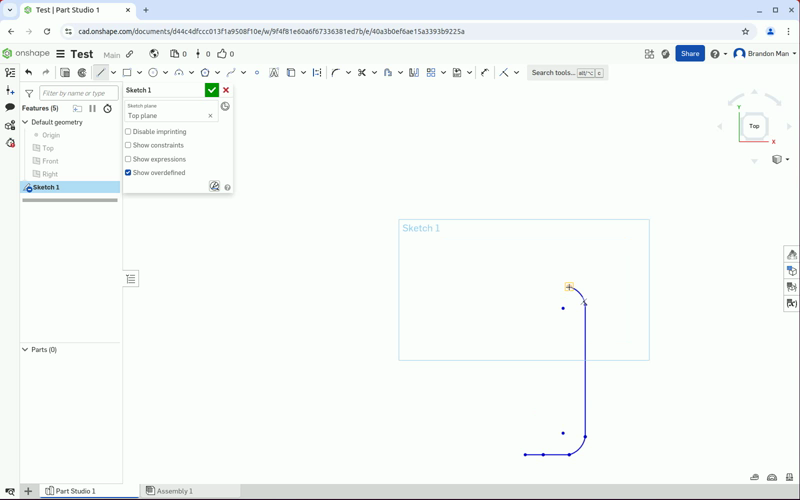
scroll(6)
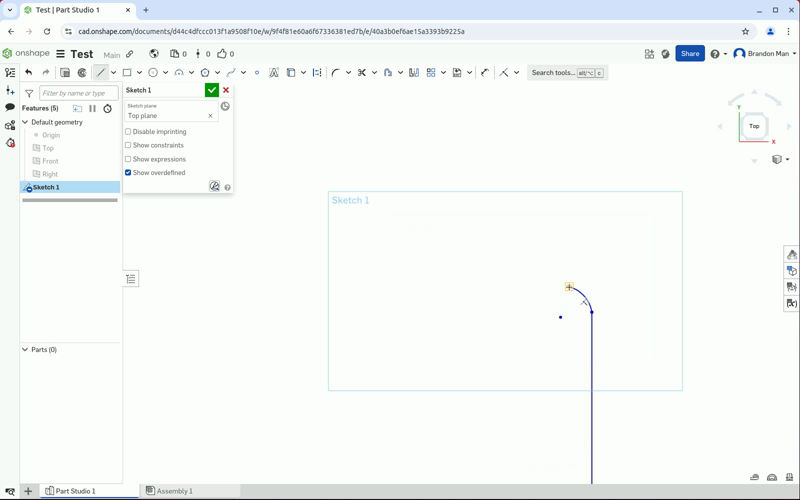
scroll(6)
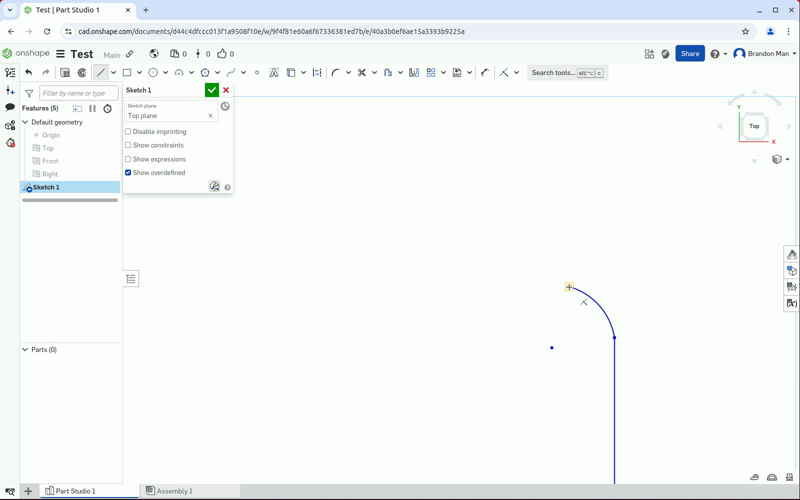
click(569, 286)
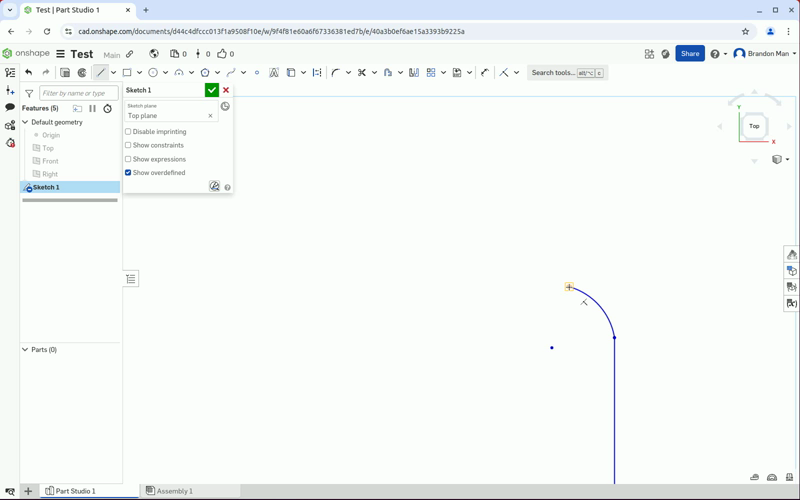
scroll(-6)
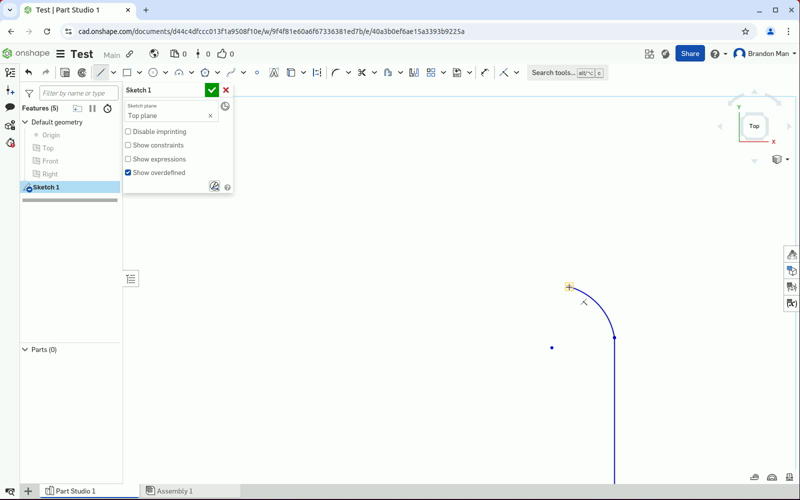
scroll(-6)
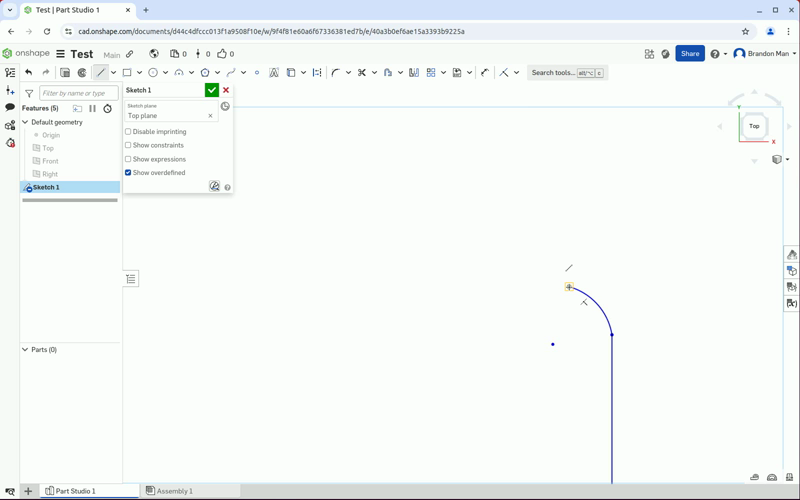
scroll(-6)
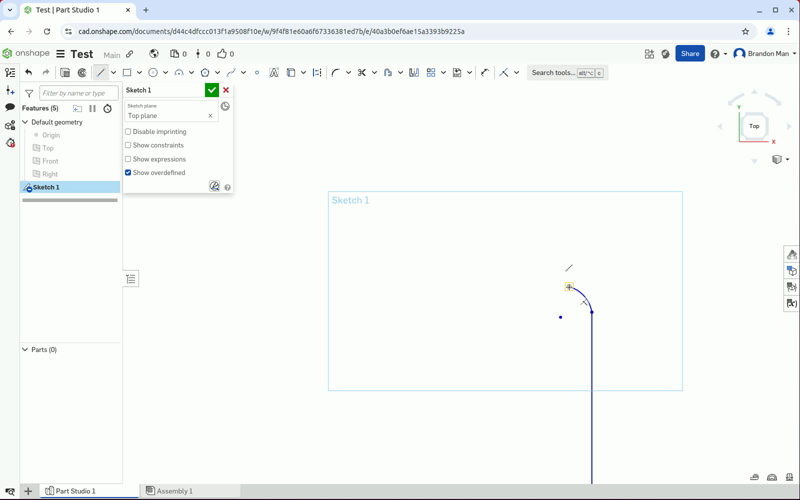
scroll(-6)
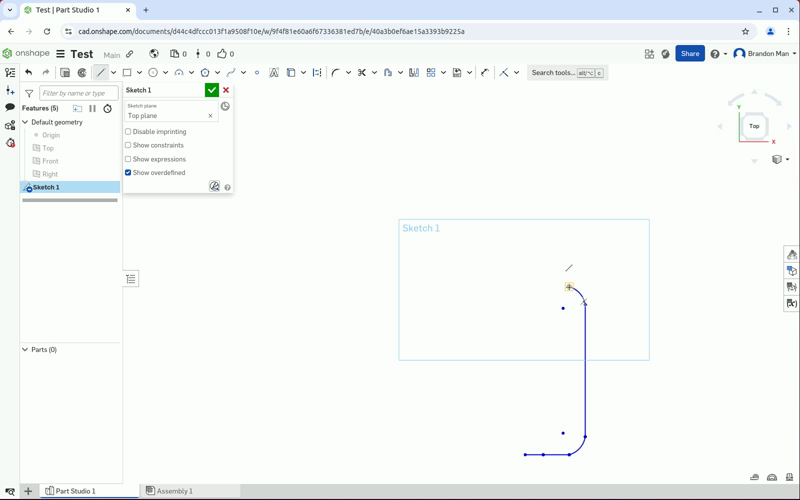
scroll(-6)
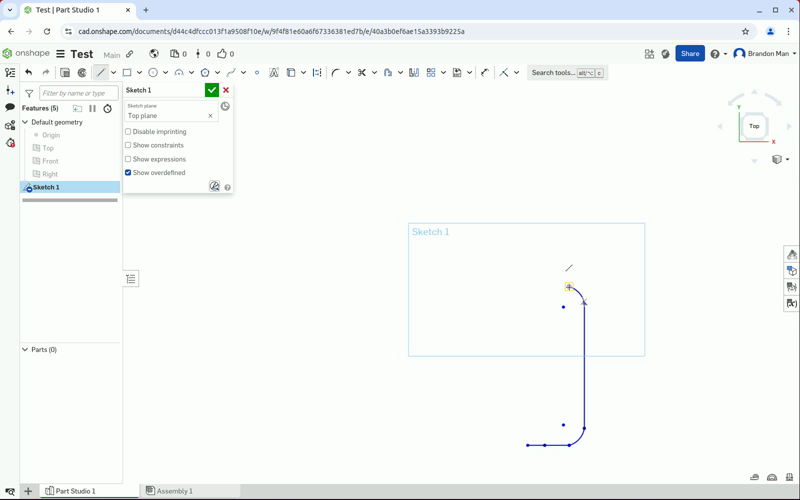
scroll(-6)
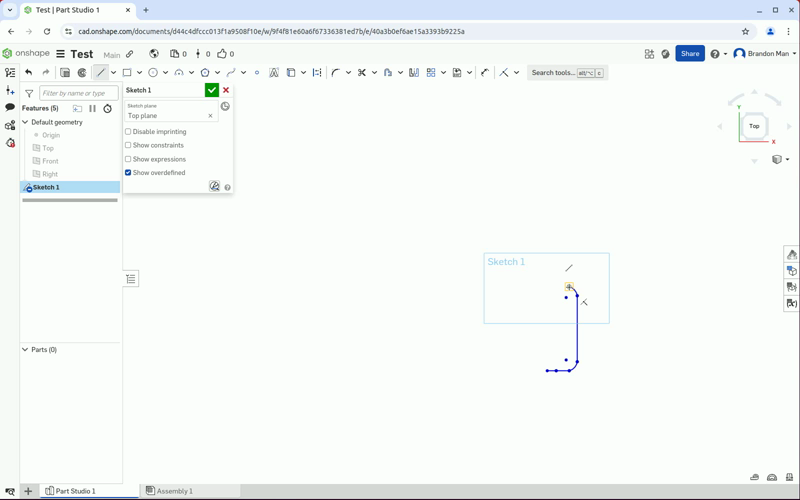
scroll(-6)
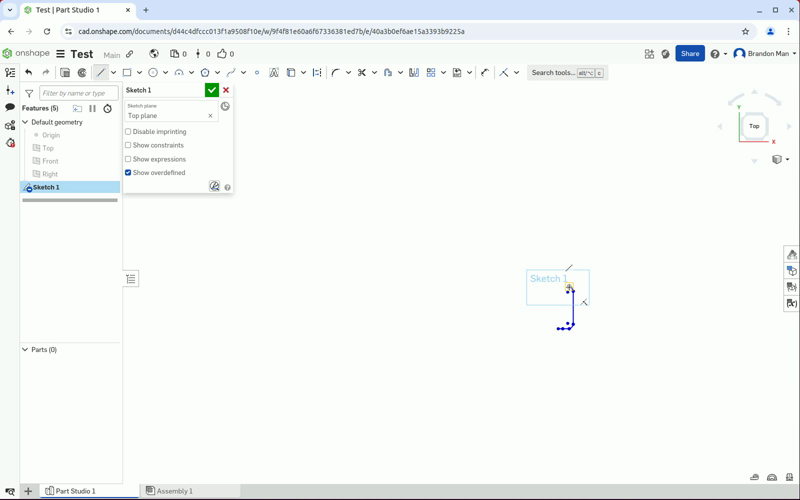
key_down(shift)
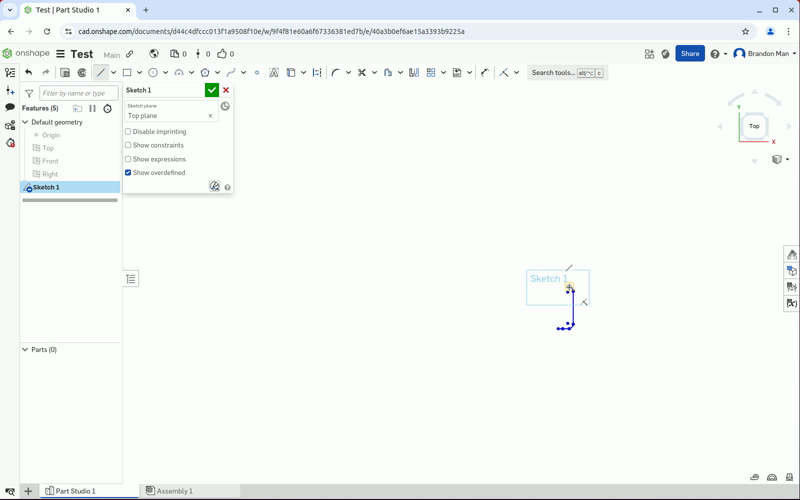
mouse_move(589, 286)
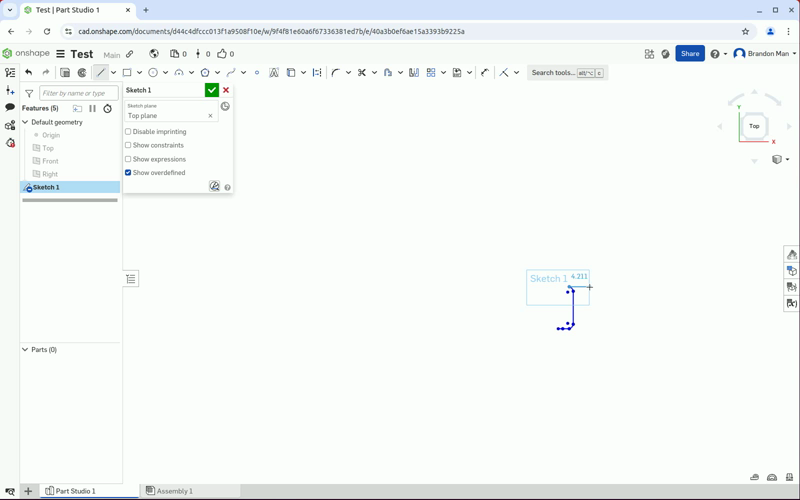
mouse_move(564, 286)
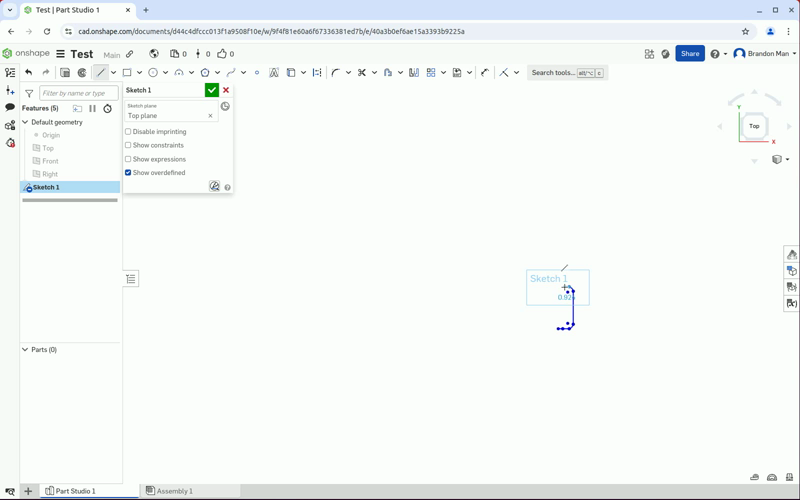
scroll(6)
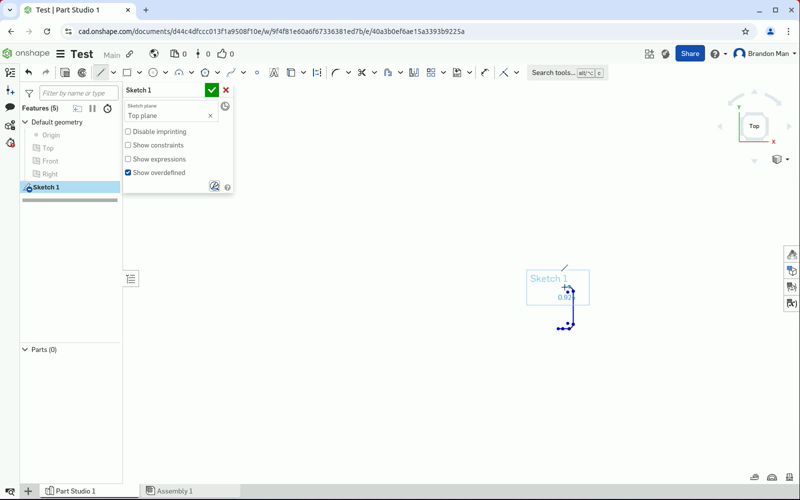
scroll(6)
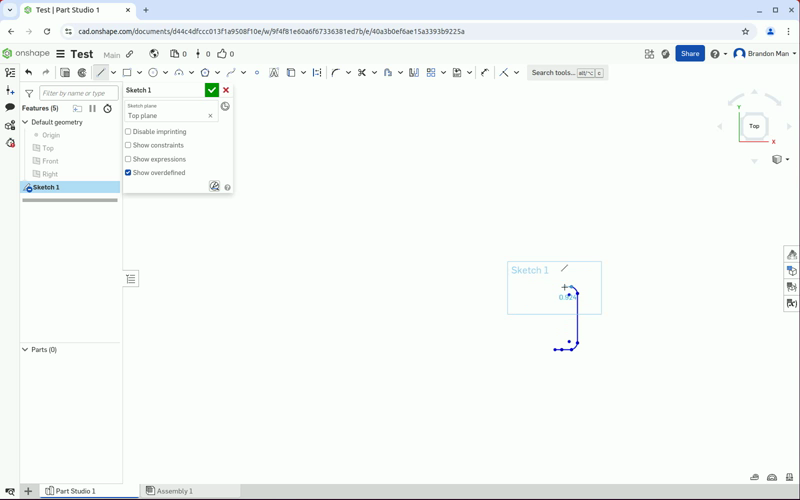
scroll(6)
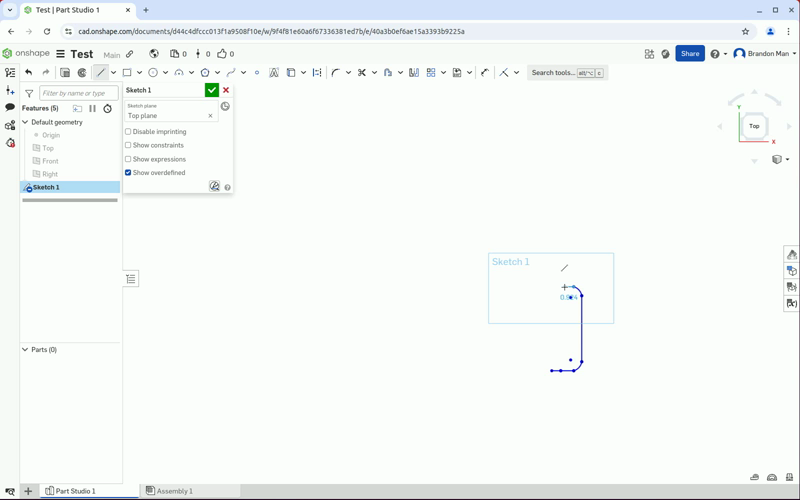
scroll(6)
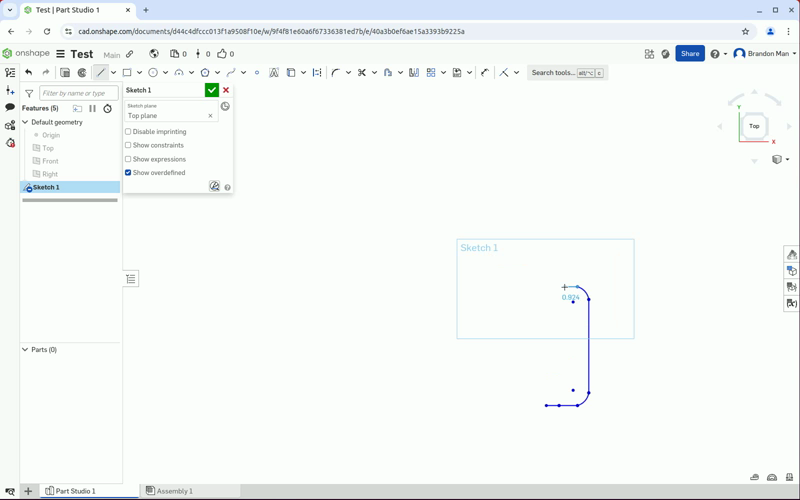
scroll(6)
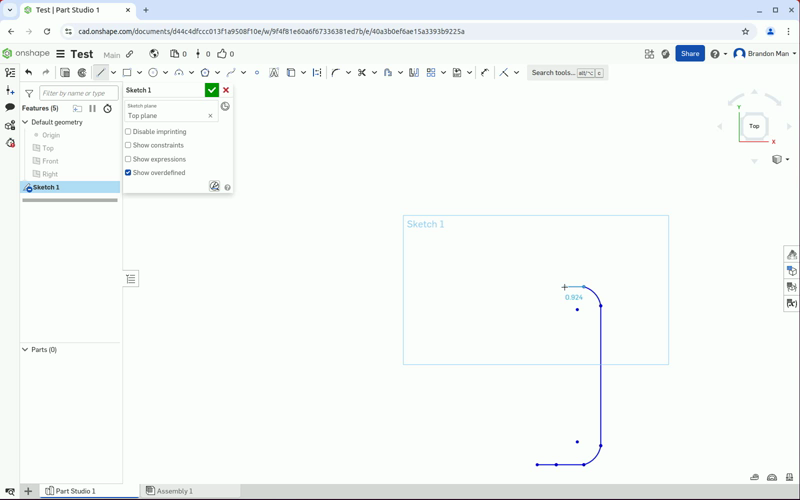
scroll(6)
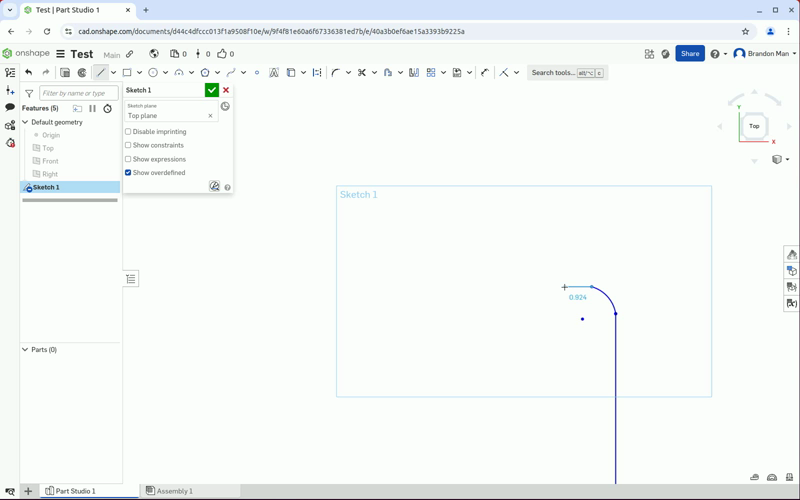
scroll(6)
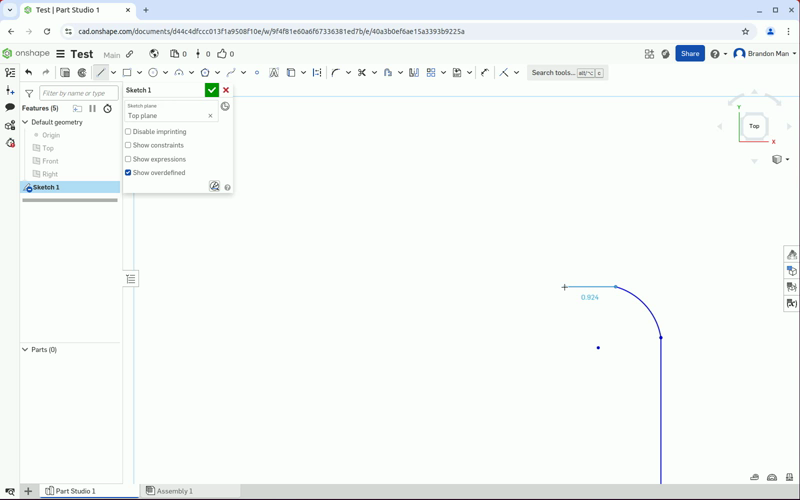
click(564, 286)
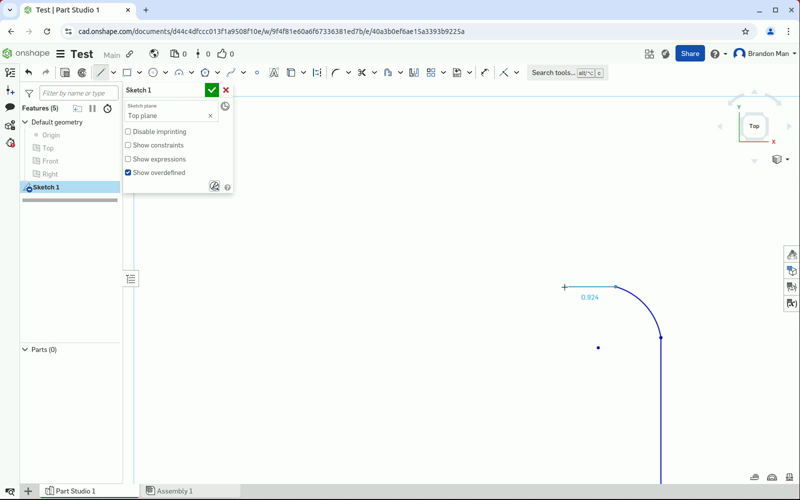
scroll(-6)
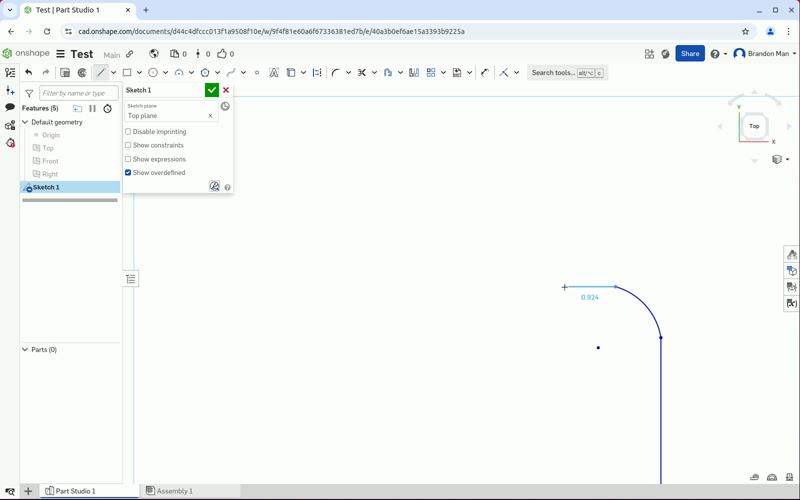
scroll(-6)
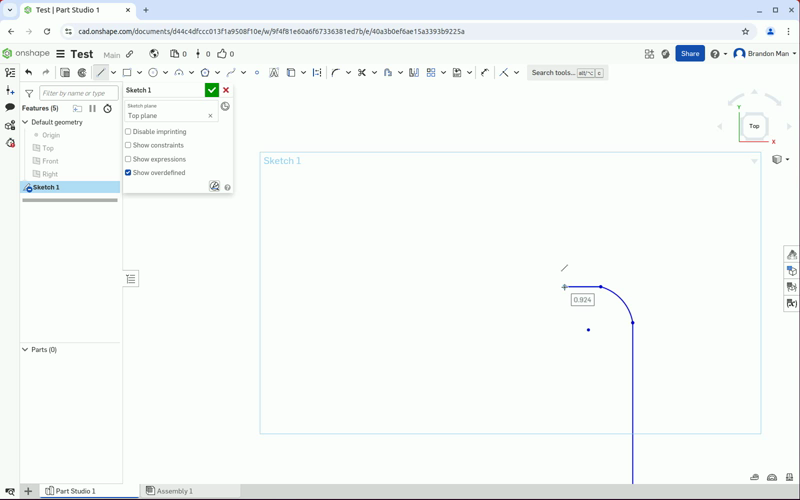
scroll(-6)
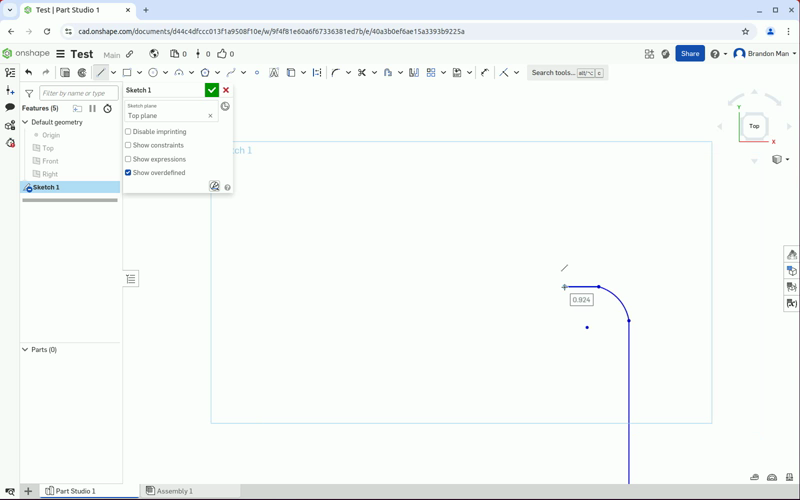
scroll(-6)
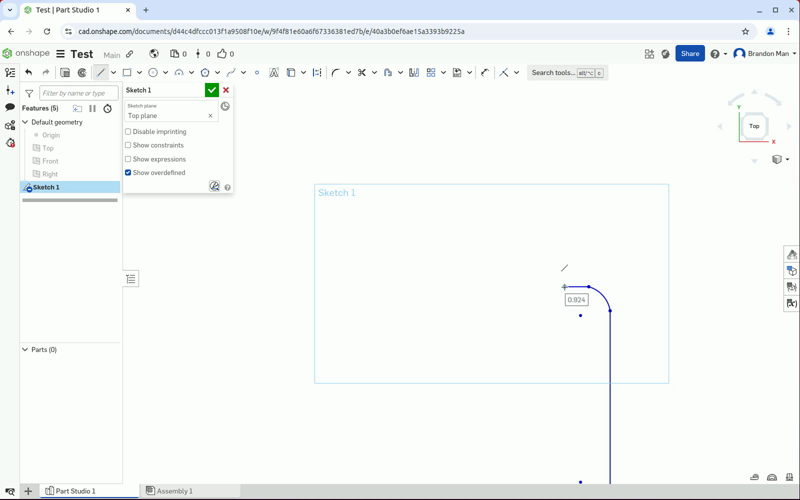
scroll(-6)
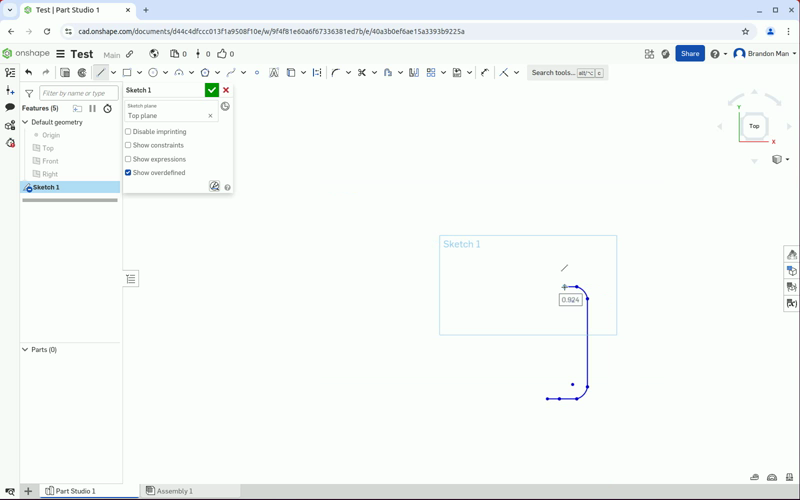
scroll(-6)
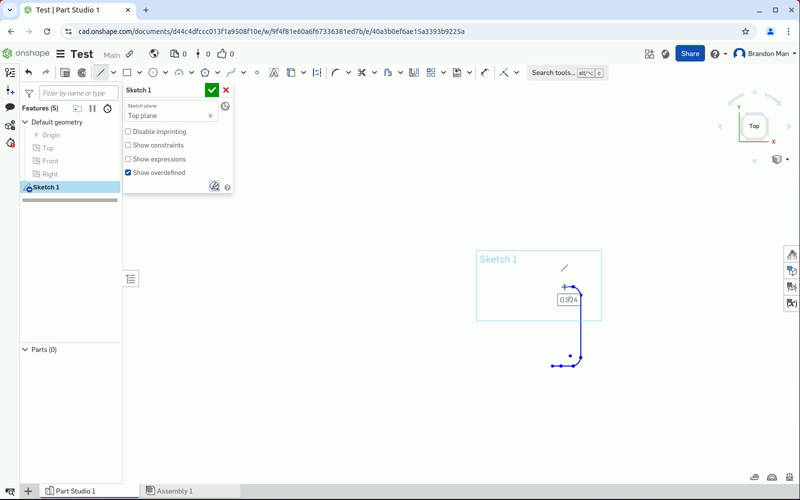
scroll(-6)
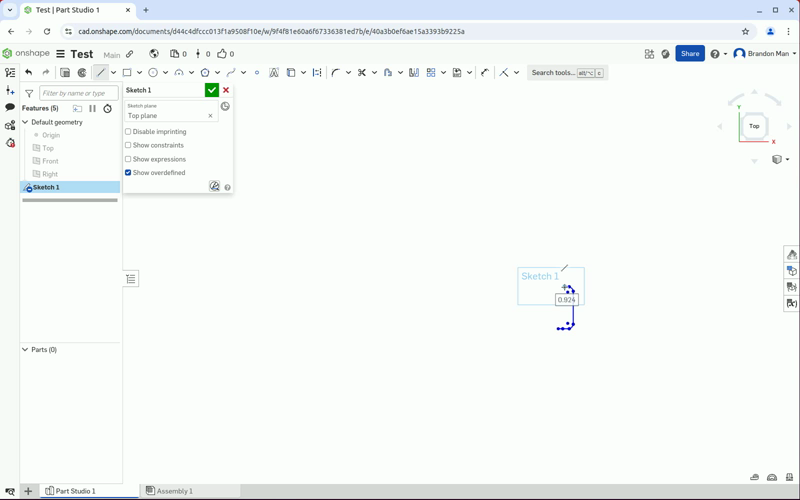
key_up(shift)
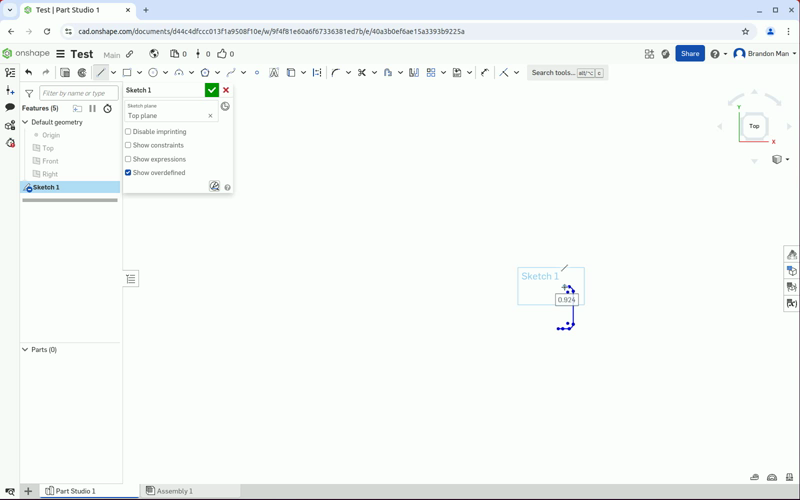
key(esc)
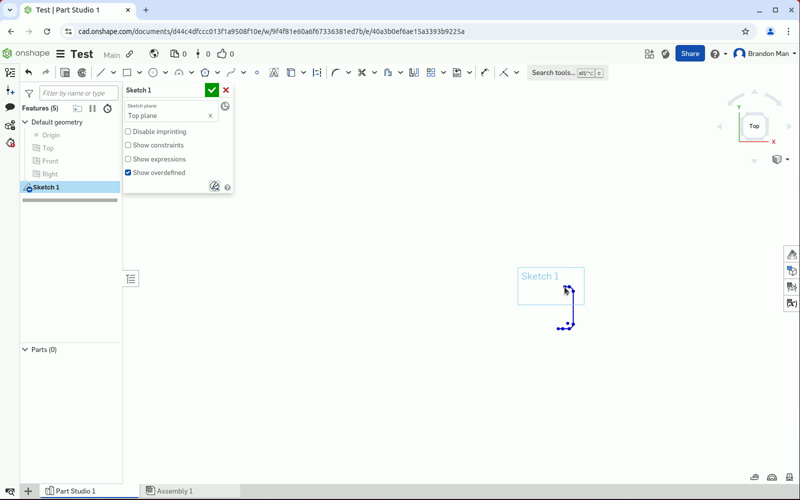
key(a)
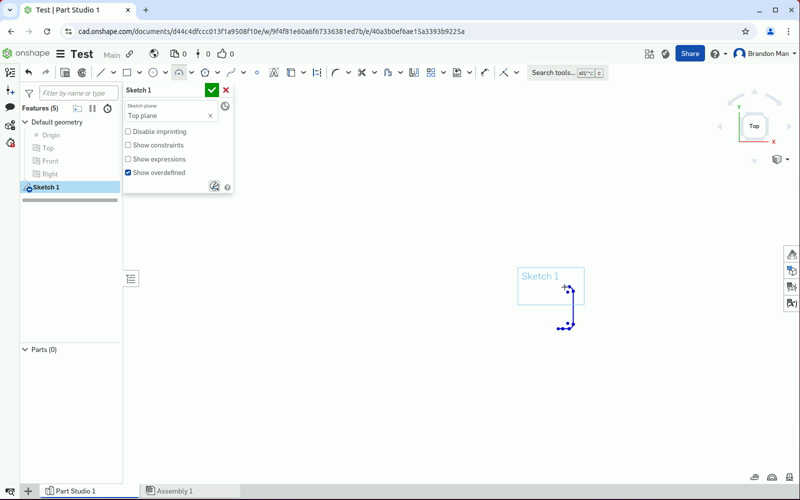
mouse_move(564, 286)
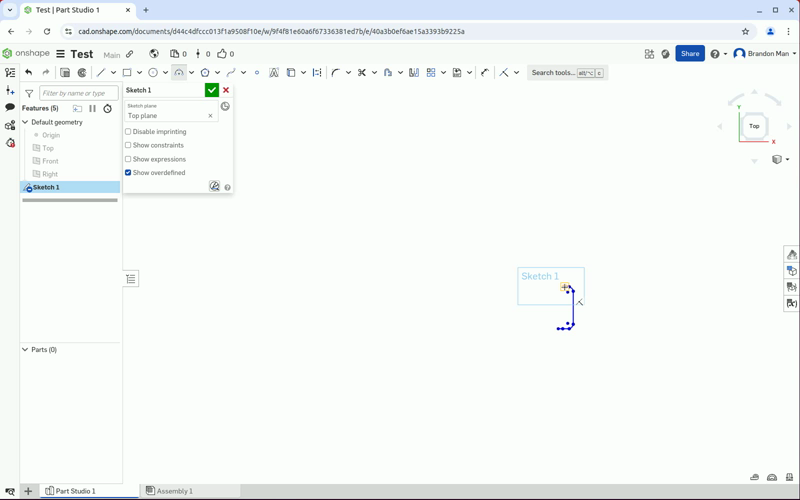
click(564, 286)
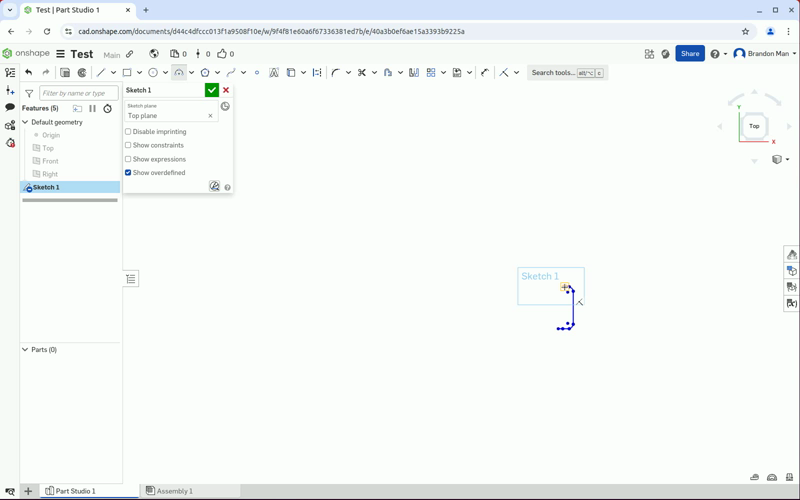
key_down(shift)
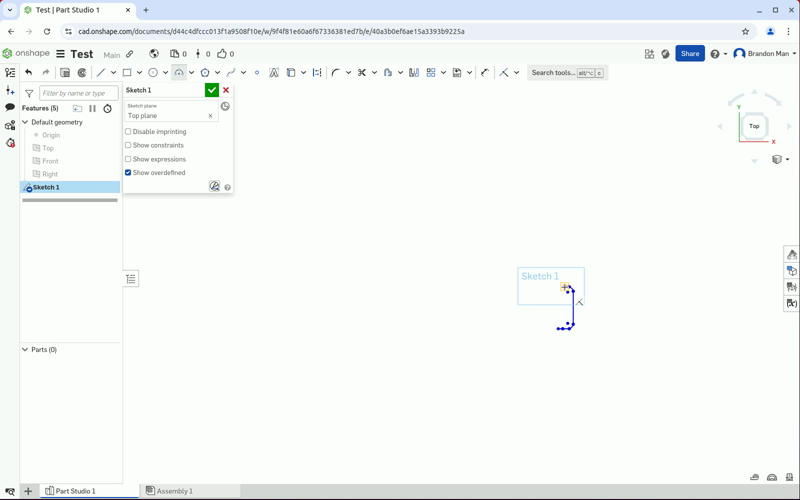
mouse_move(562, 289)
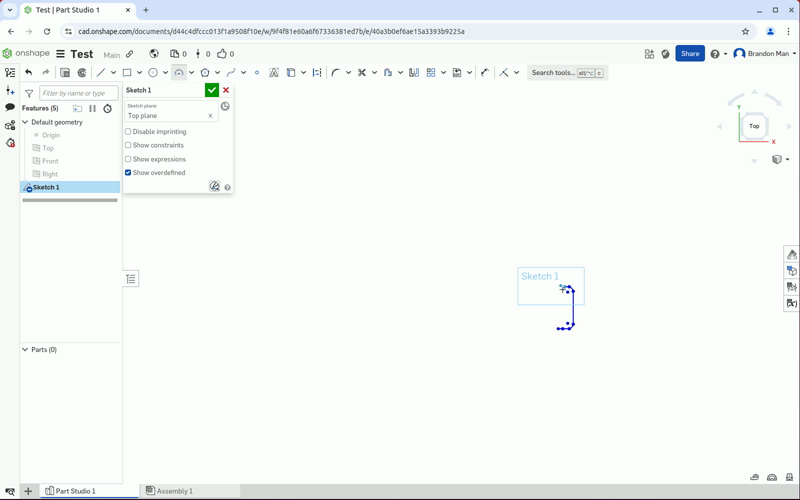
scroll(6)
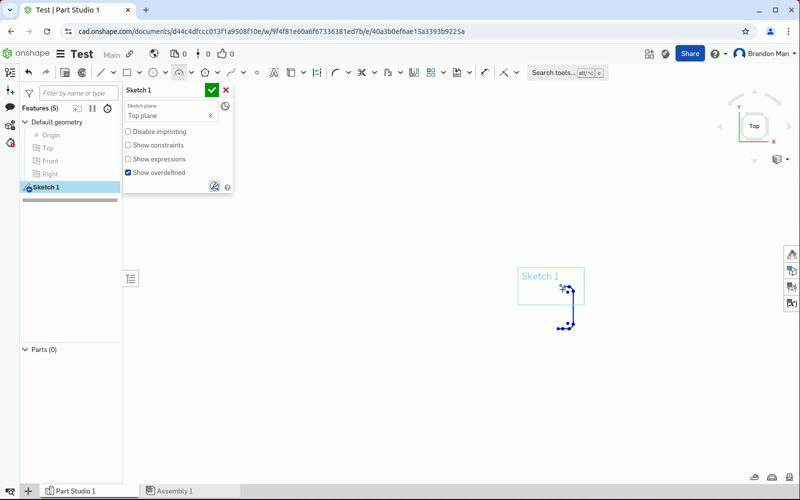
scroll(6)
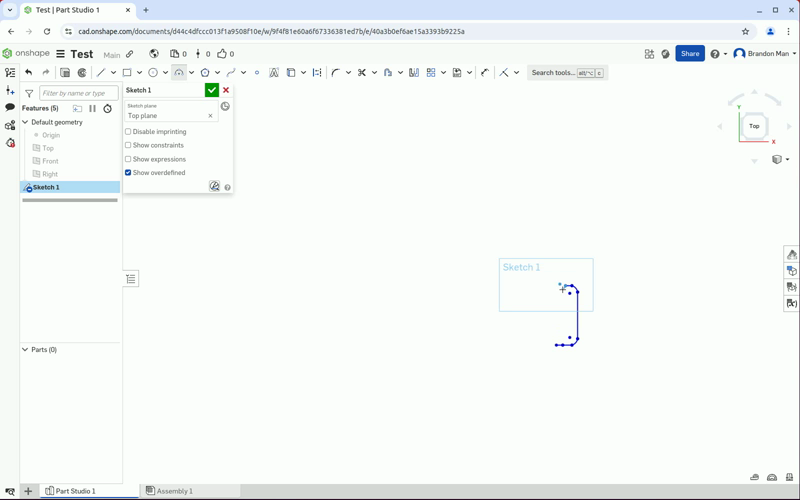
scroll(6)
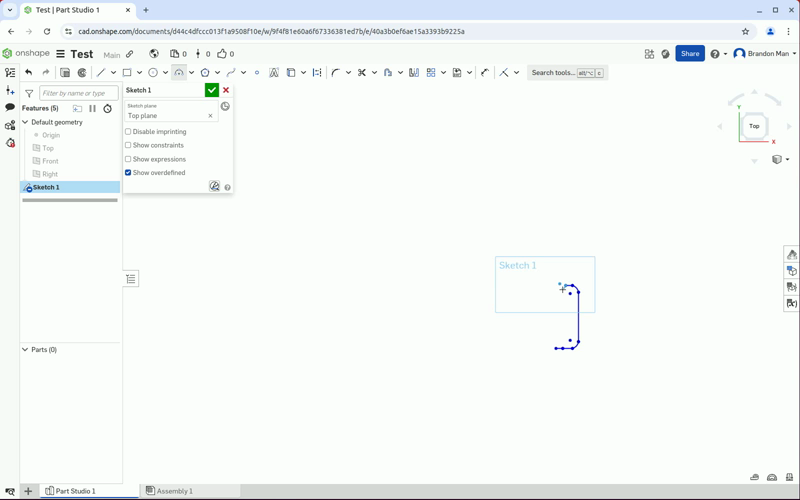
scroll(6)
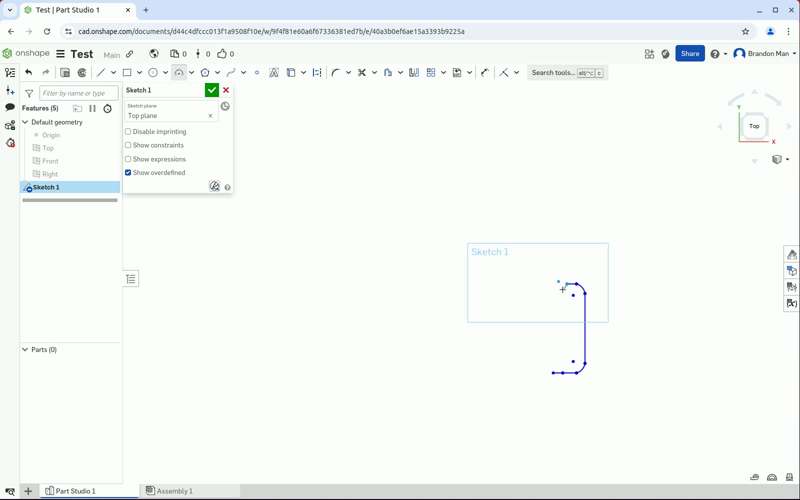
scroll(6)
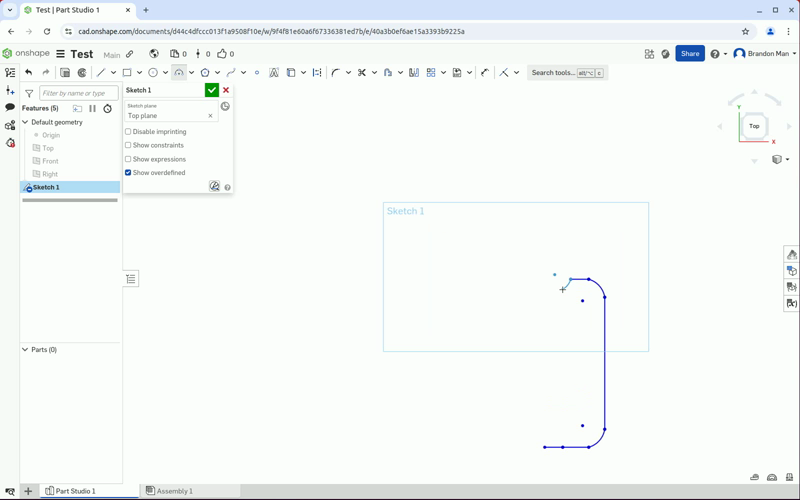
scroll(6)
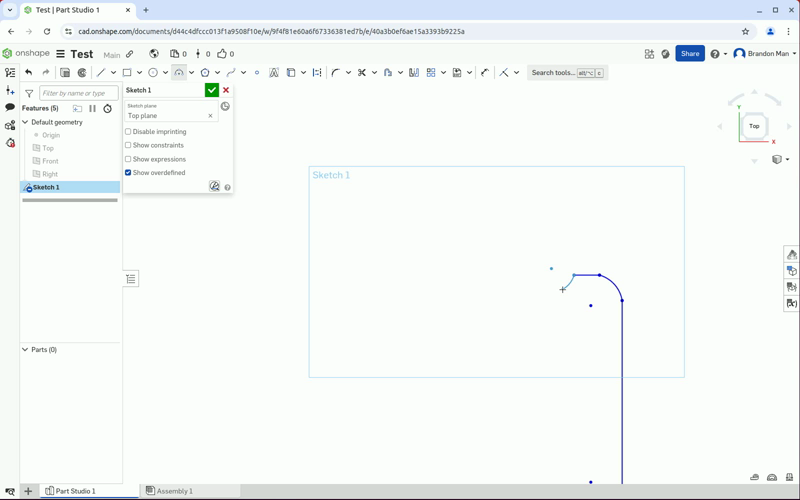
scroll(6)
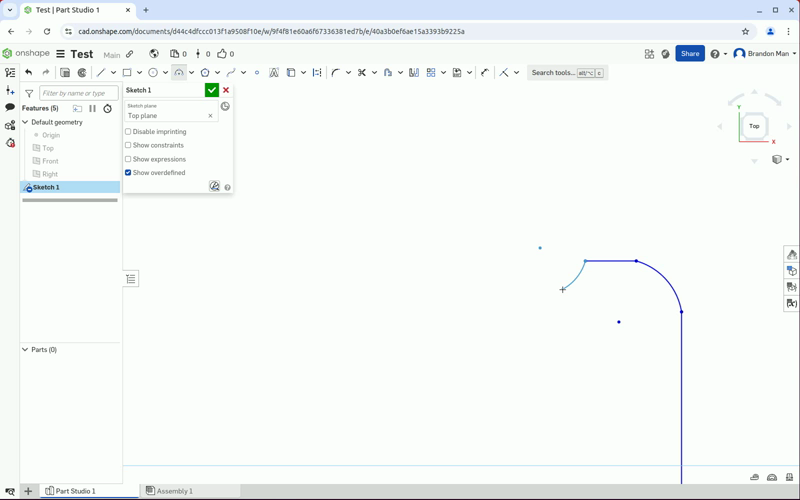
click(562, 289)
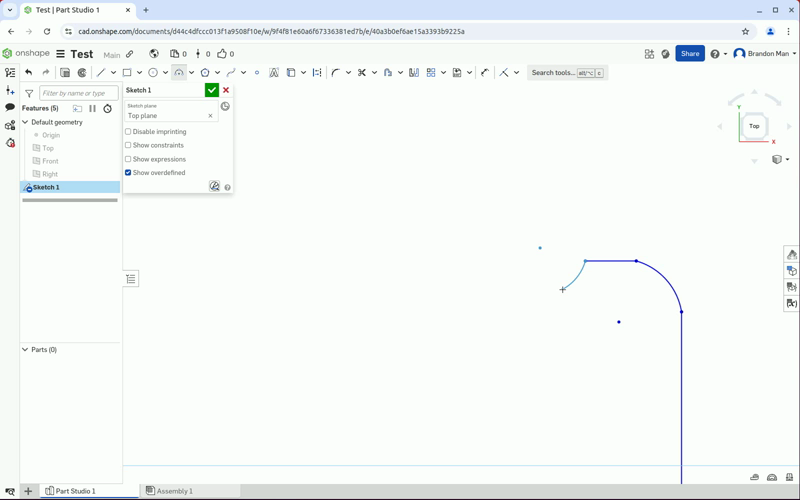
scroll(-6)
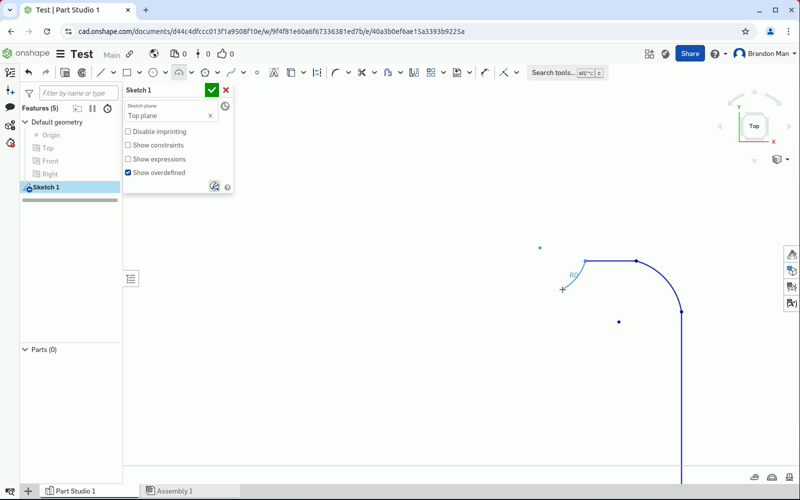
scroll(-6)
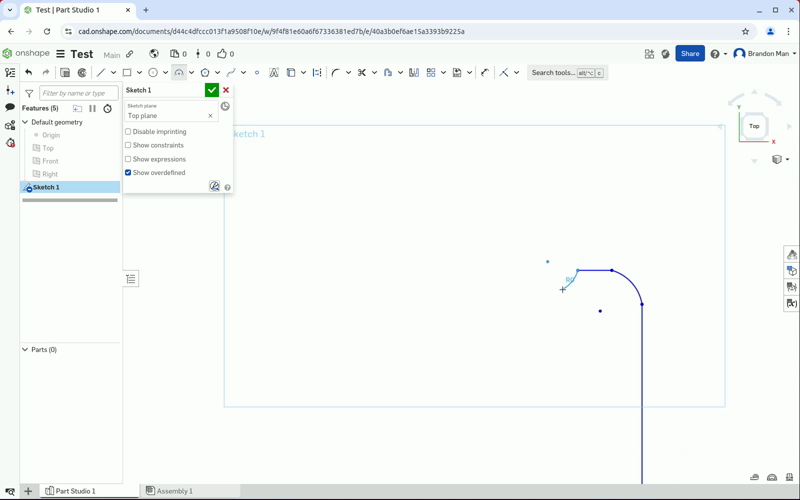
scroll(-6)
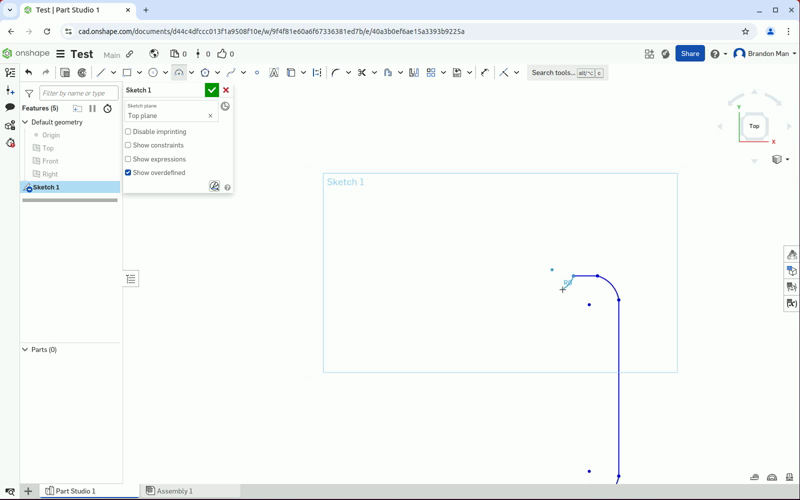
scroll(-6)
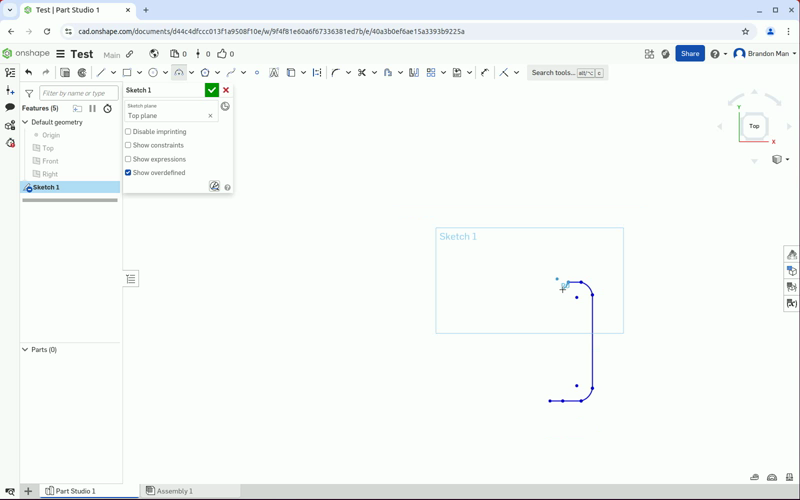
scroll(-6)
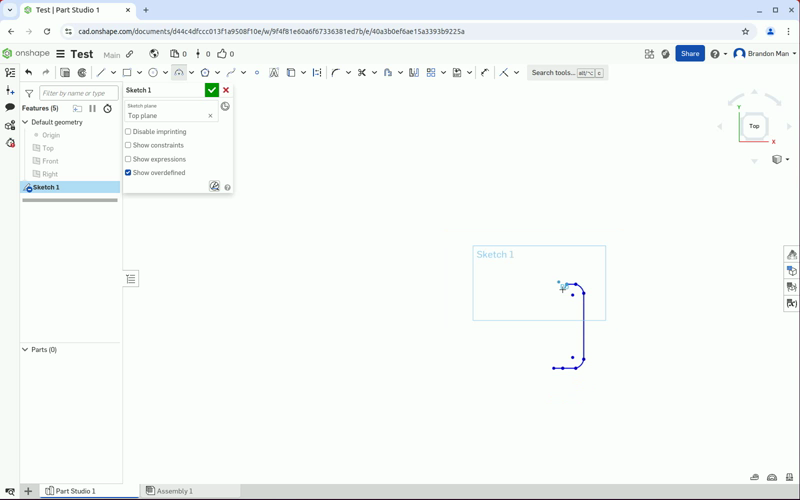
scroll(-6)
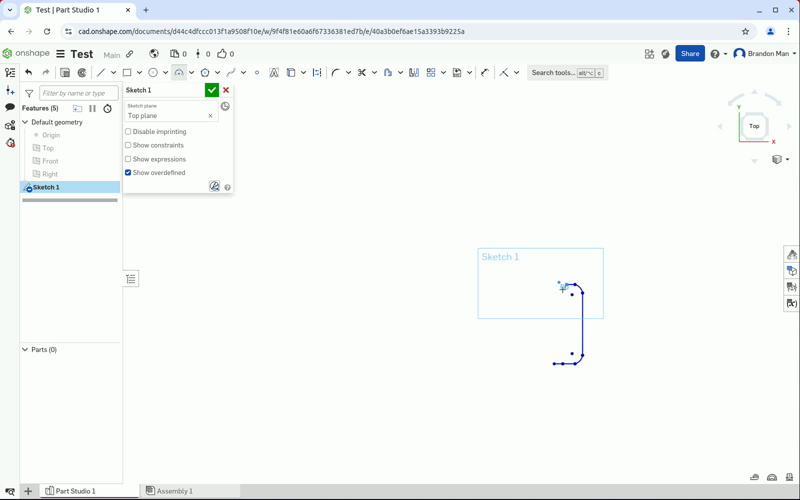
scroll(-6)
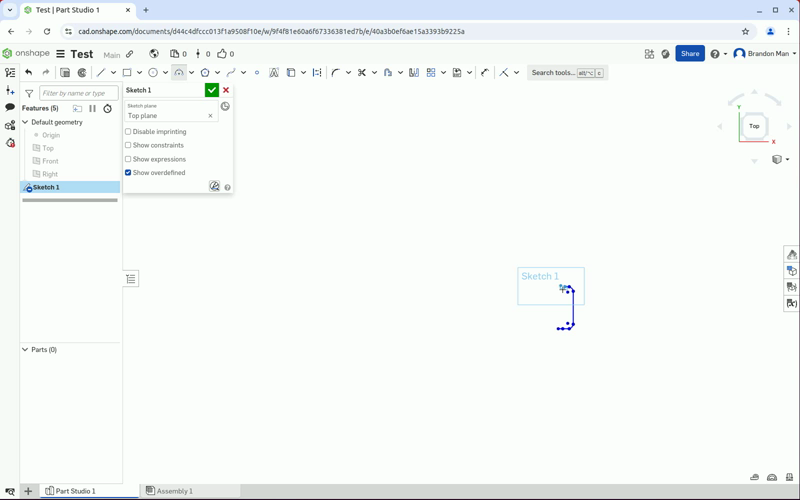
mouse_move(563, 287)
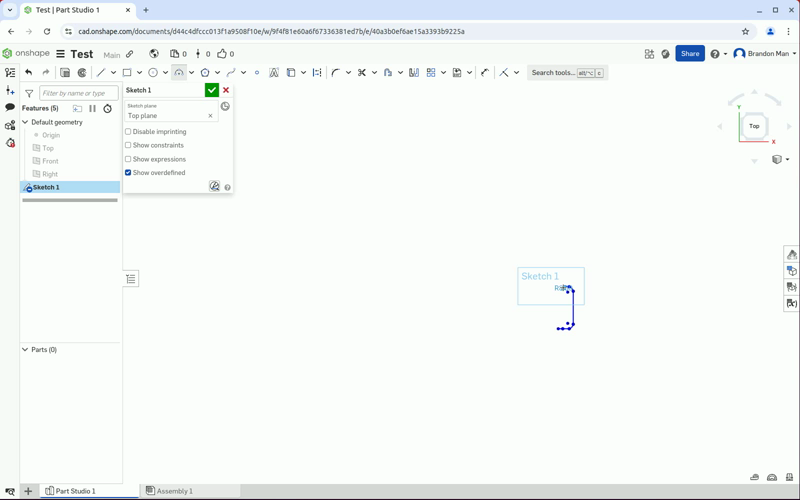
scroll(6)
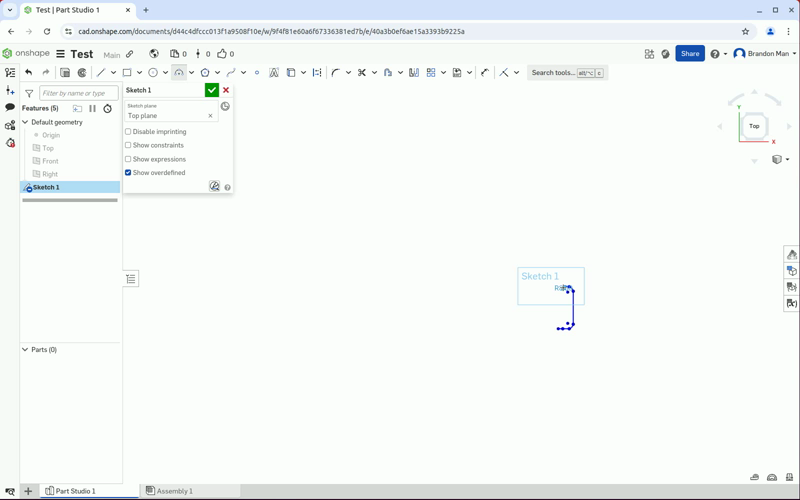
scroll(6)
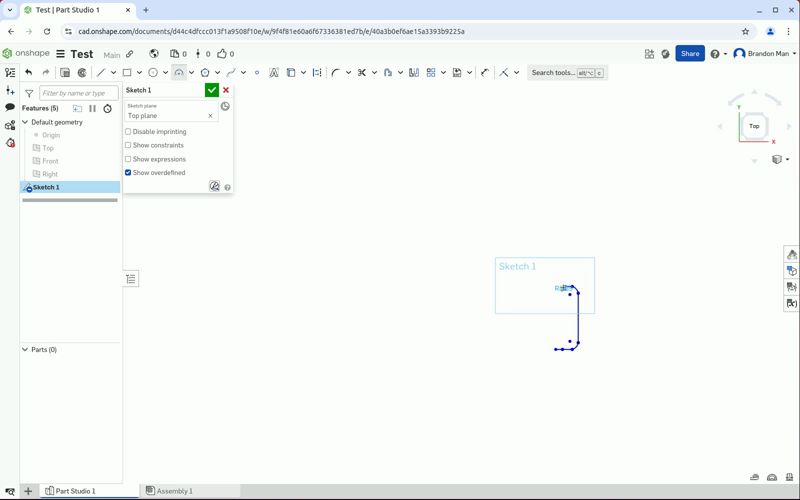
scroll(6)
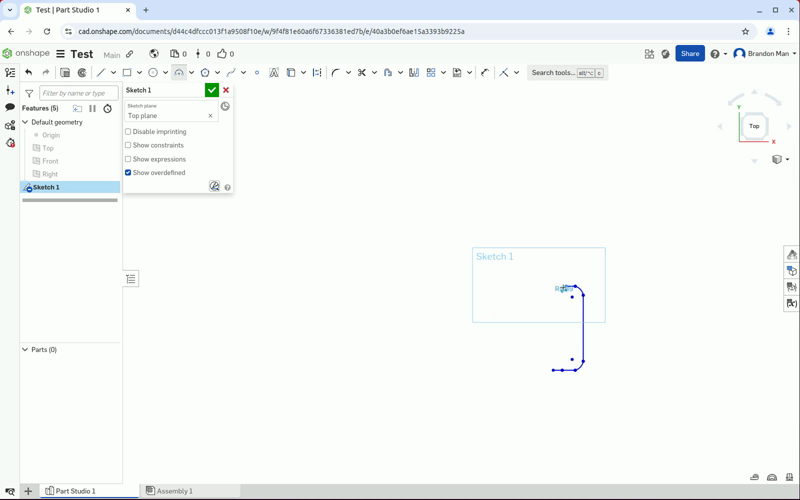
scroll(6)
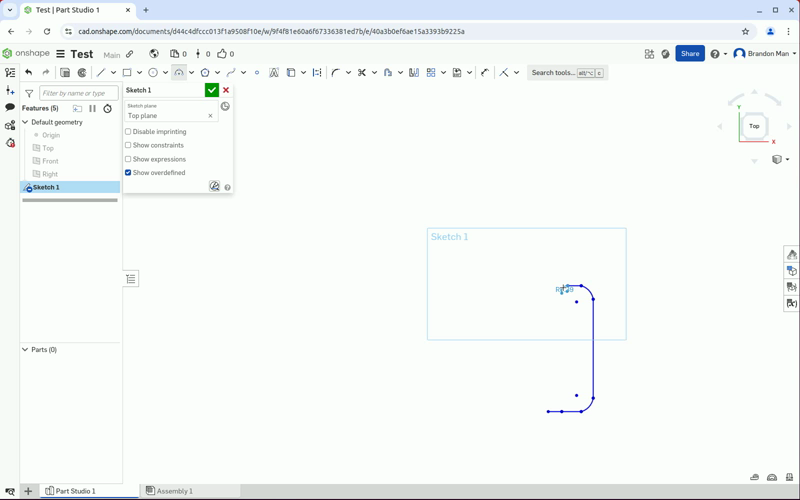
scroll(6)
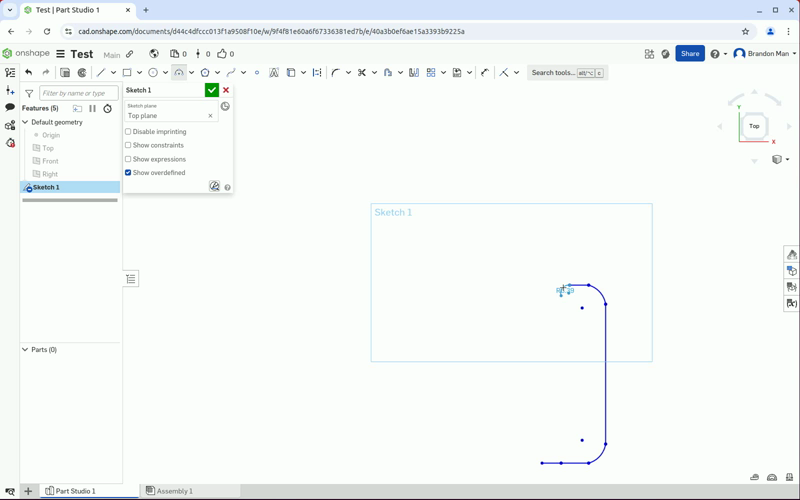
scroll(6)
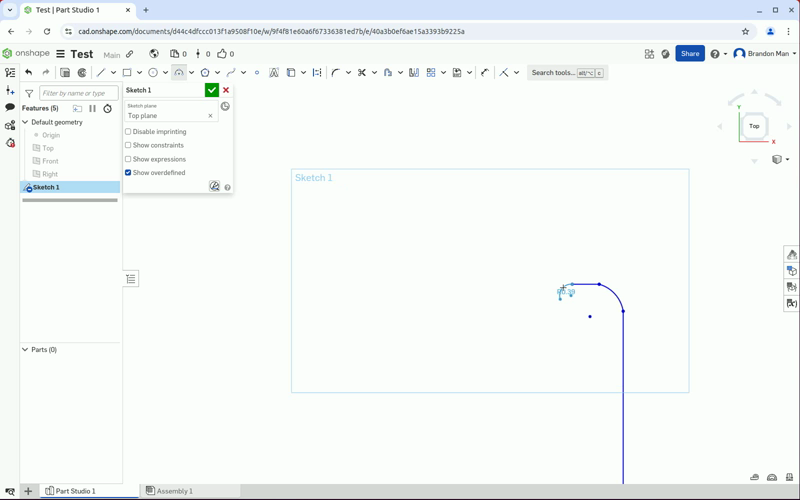
scroll(6)
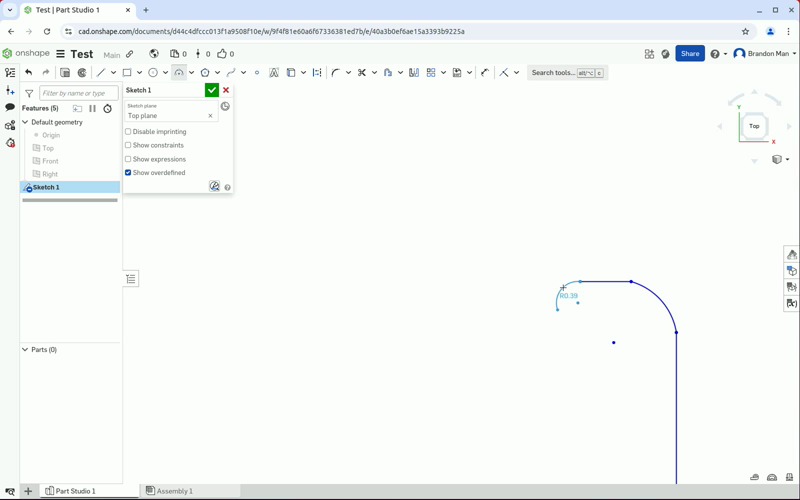
click(563, 287)
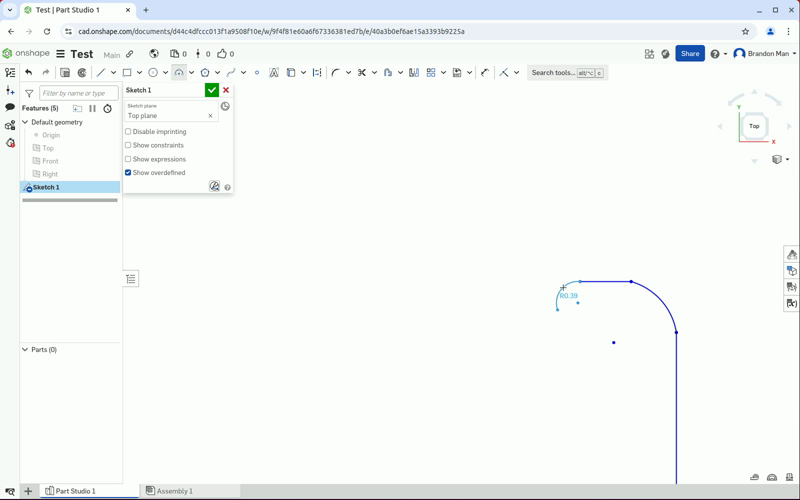
scroll(-6)
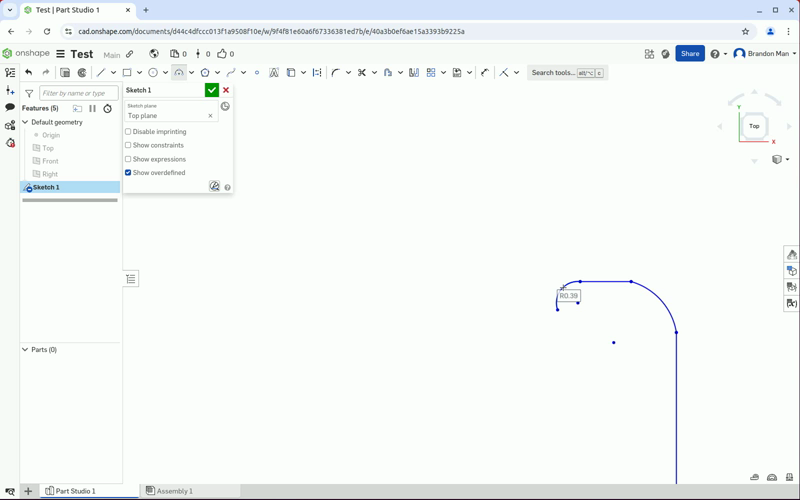
scroll(-6)
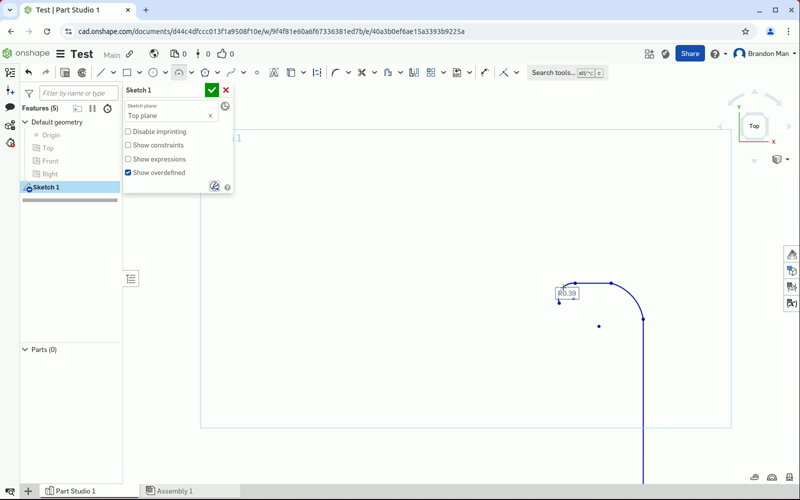
scroll(-6)
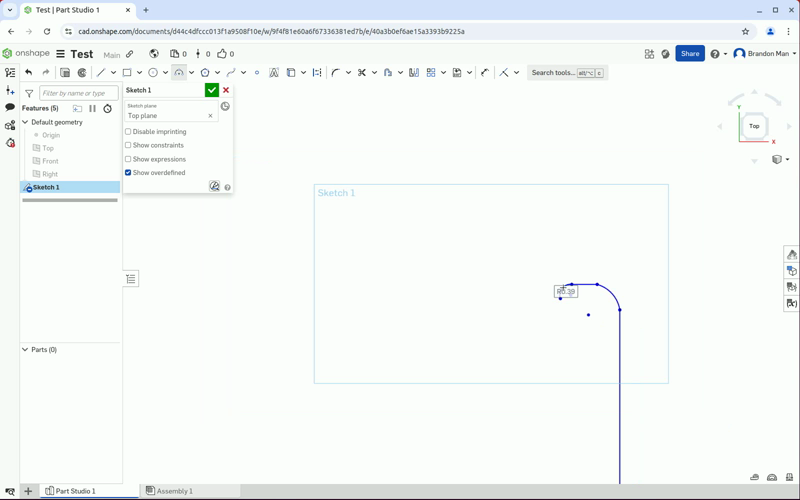
scroll(-6)
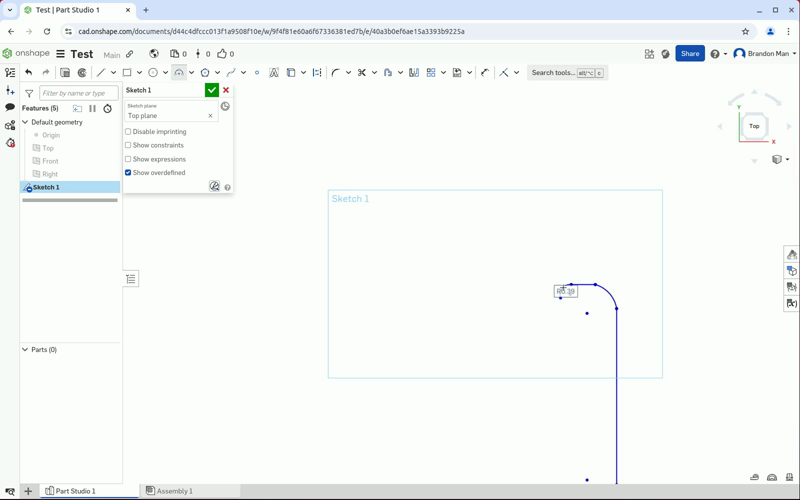
scroll(-6)
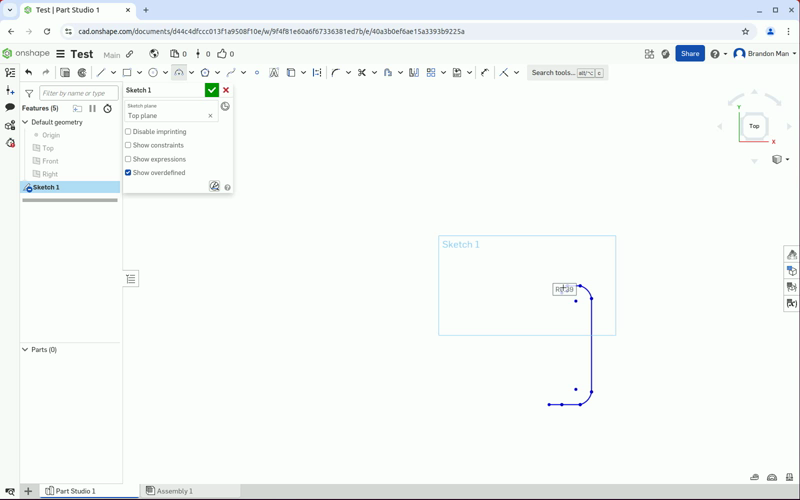
scroll(-6)
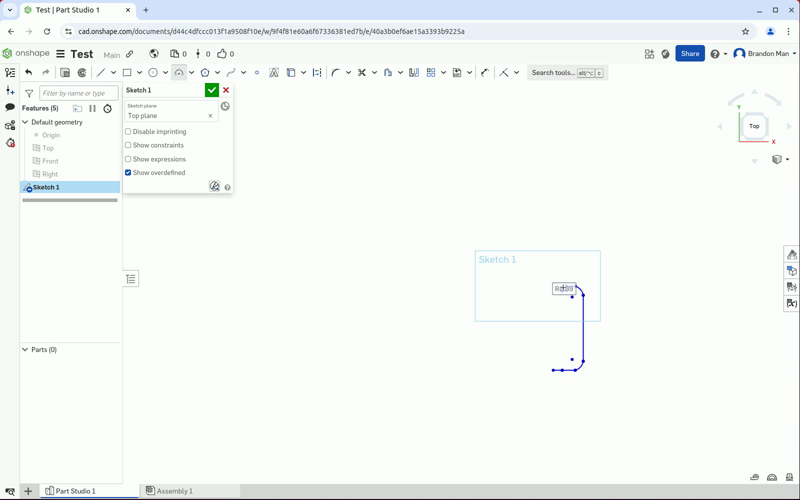
scroll(-6)
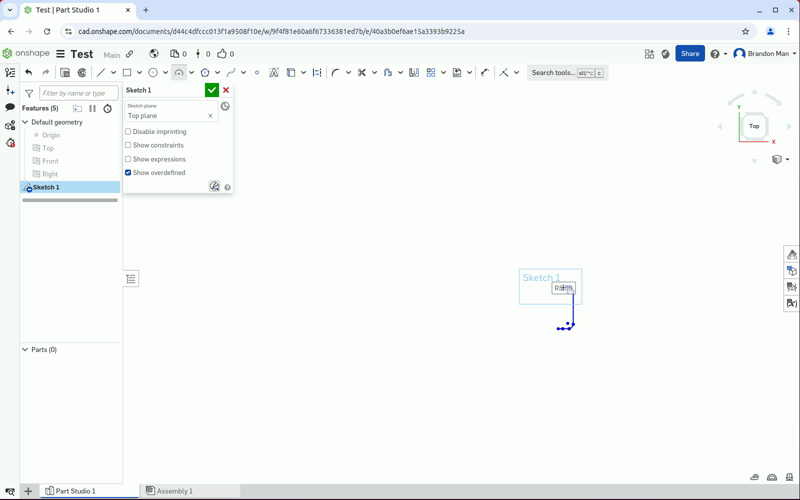
key_up(shift)
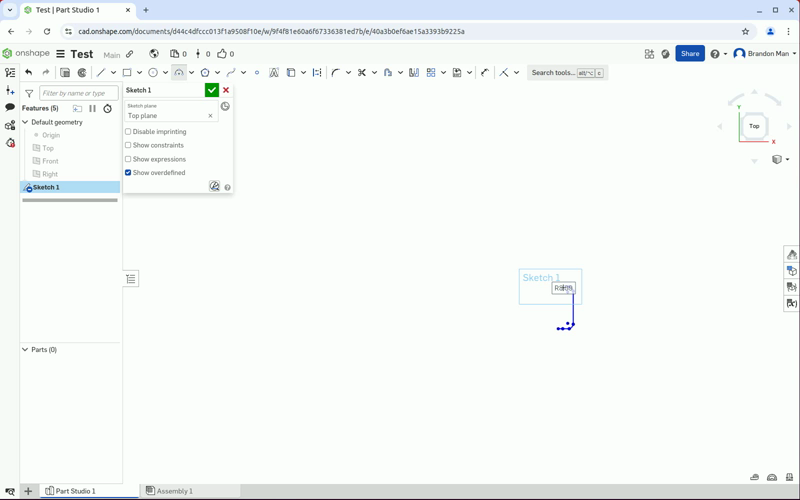
key(esc)
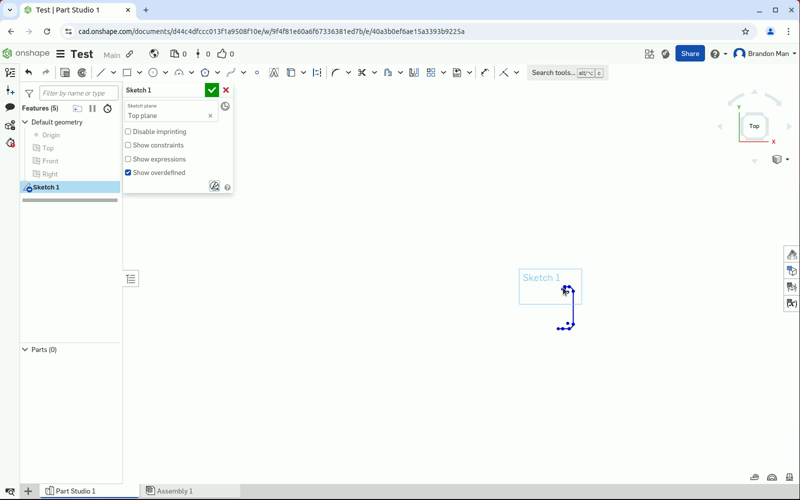
key(l)
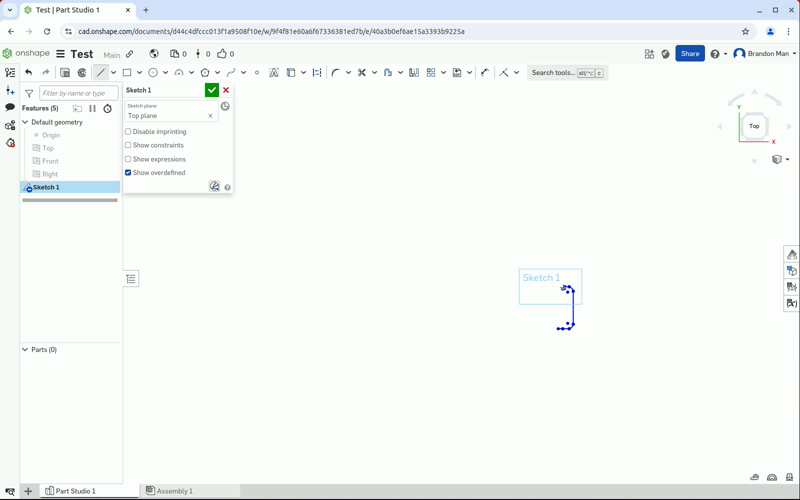
mouse_move(562, 289)
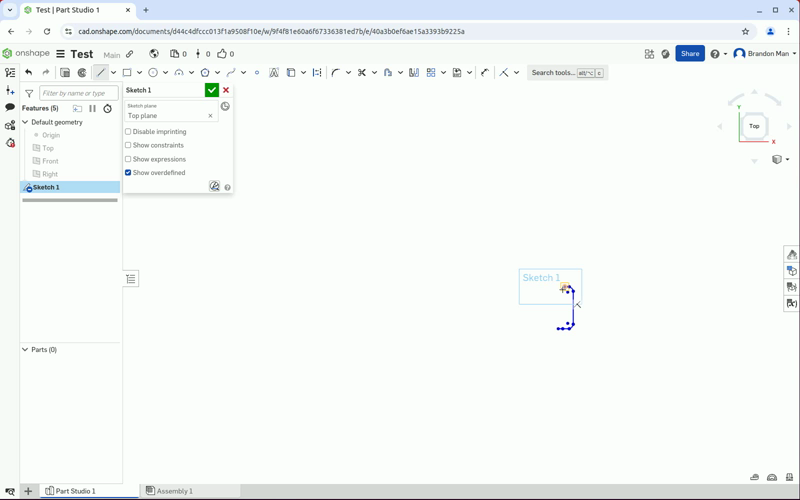
scroll(6)
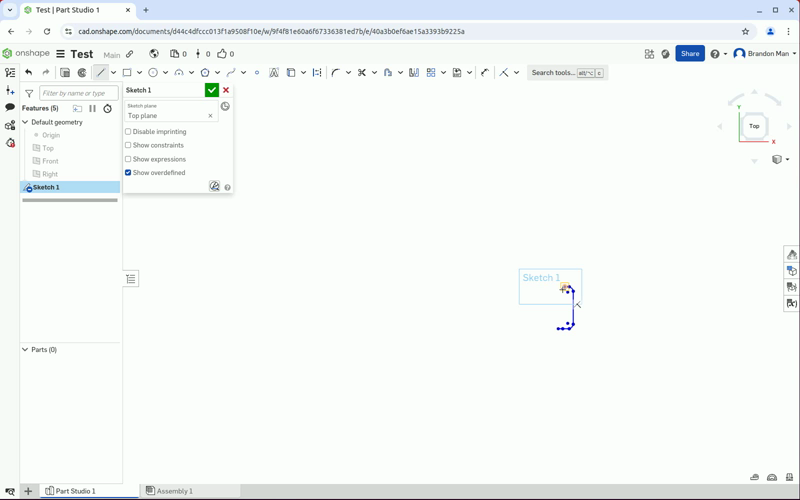
scroll(6)
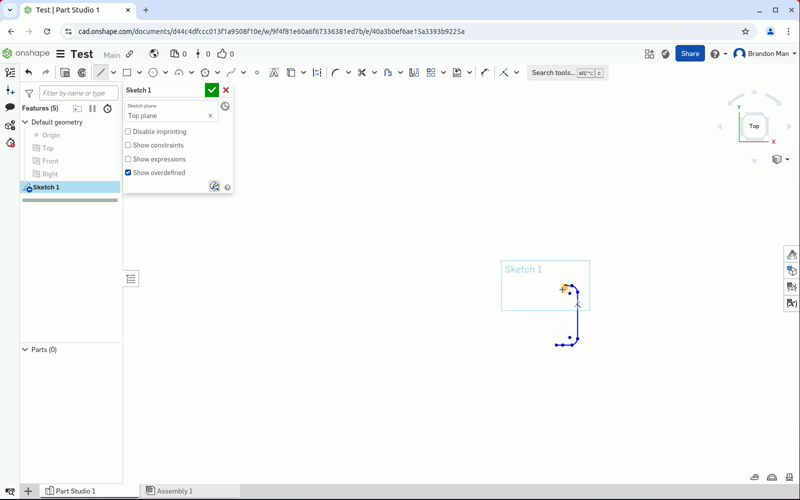
scroll(6)
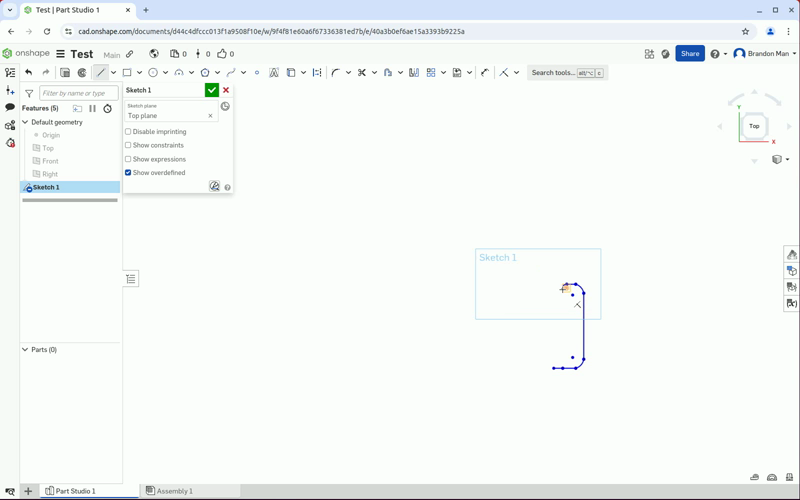
scroll(6)
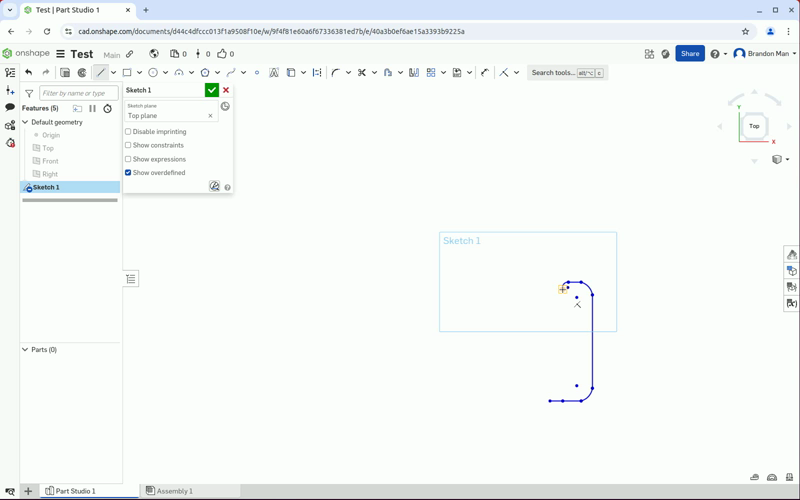
scroll(6)
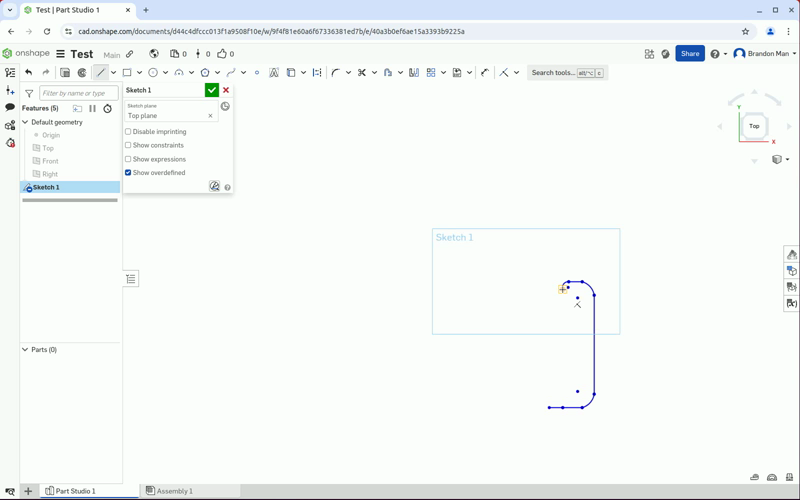
scroll(6)
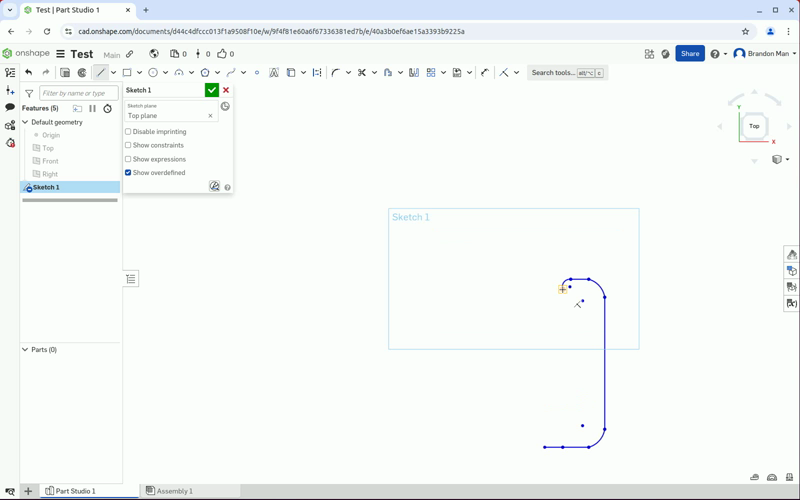
scroll(6)
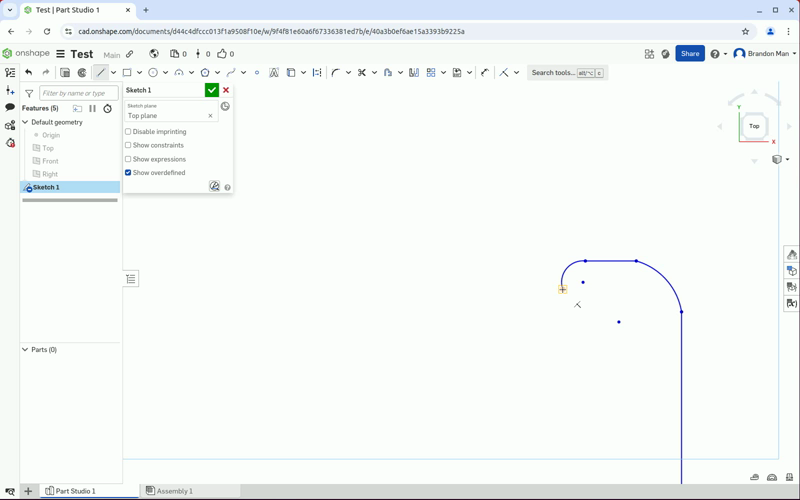
click(562, 289)
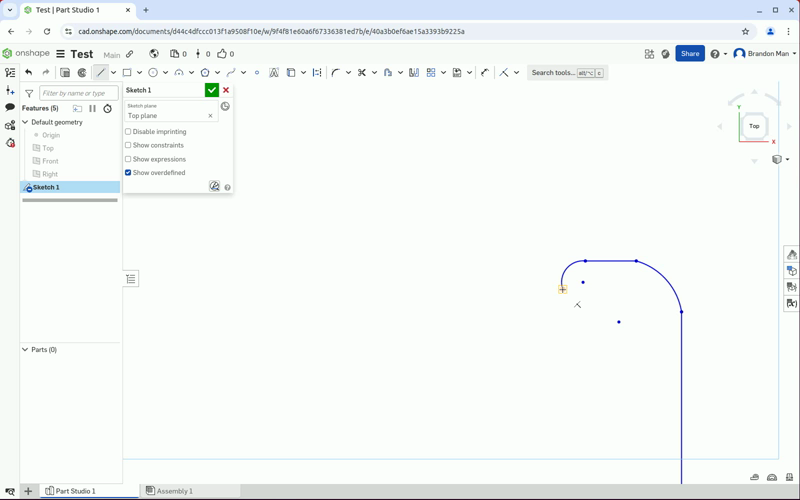
scroll(-6)
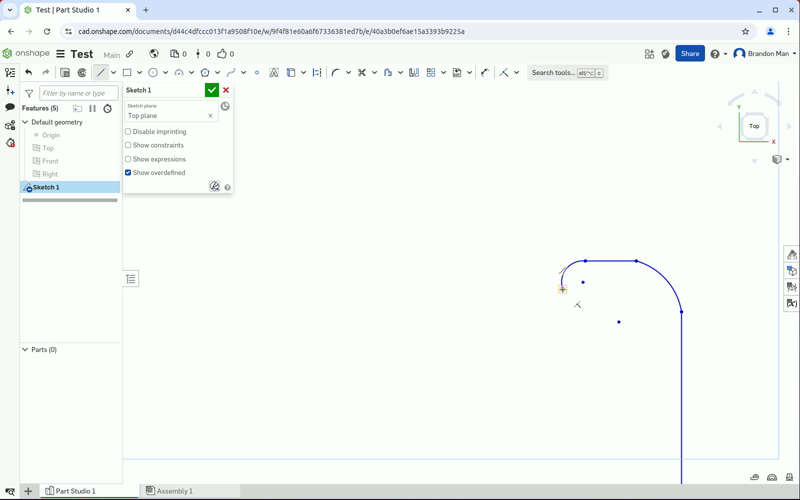
scroll(-6)
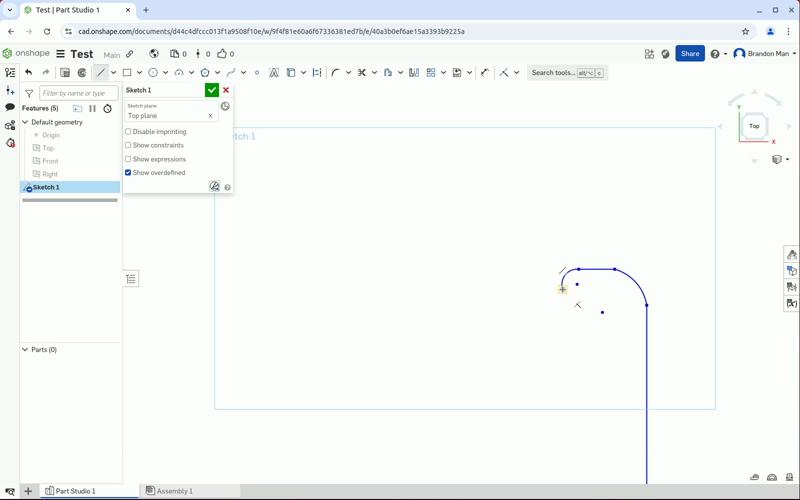
scroll(-6)
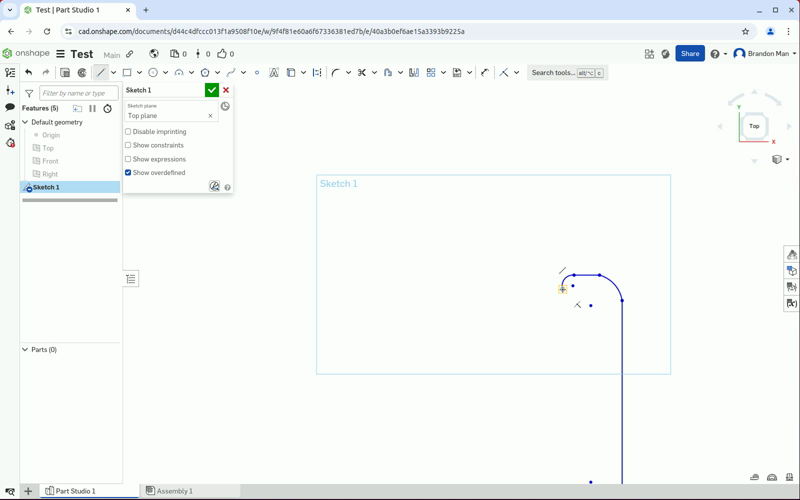
scroll(-6)
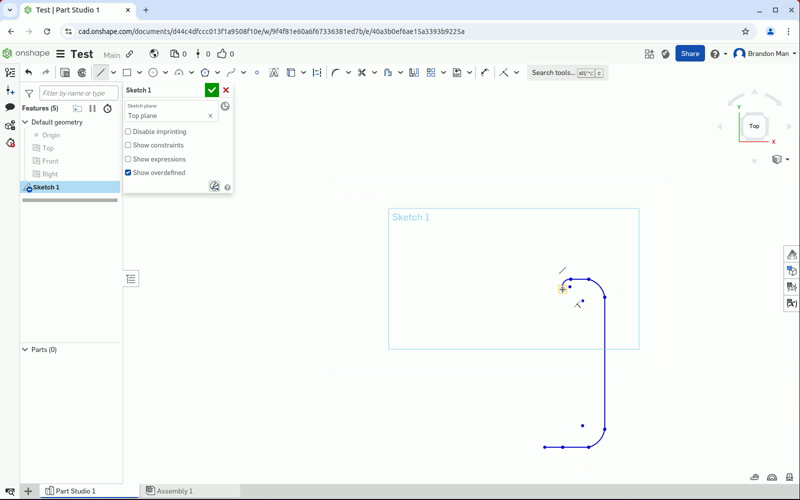
scroll(-6)
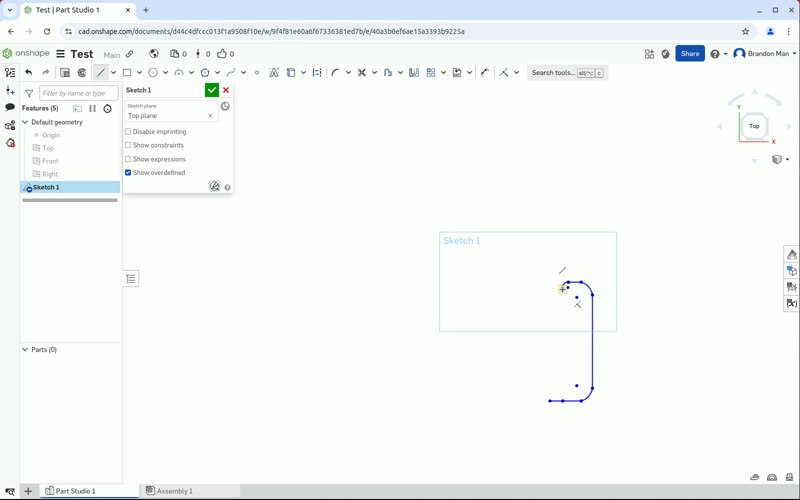
scroll(-6)
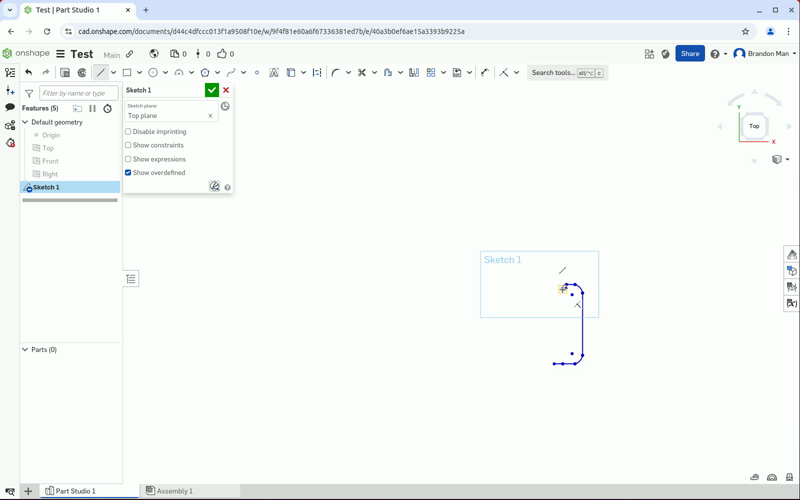
scroll(-6)
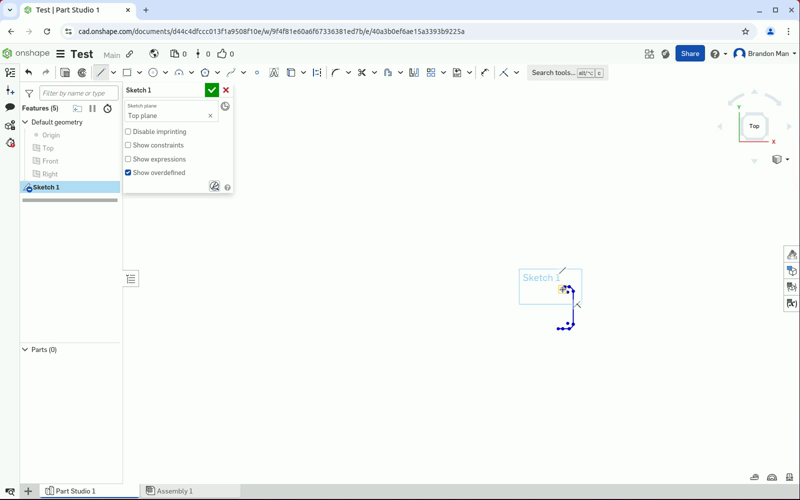
key_down(shift)
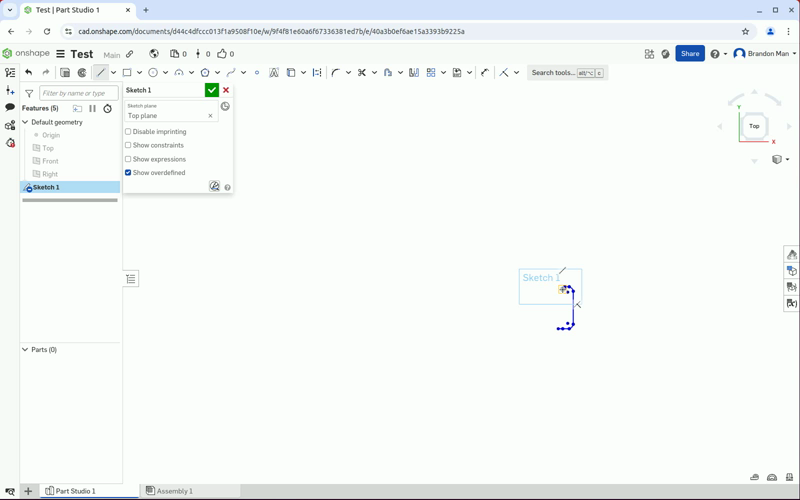
mouse_move(589, 289)
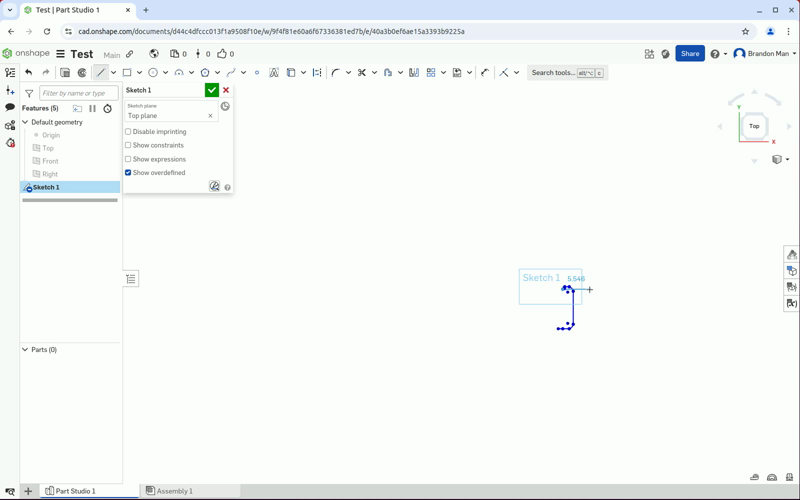
mouse_move(562, 307)
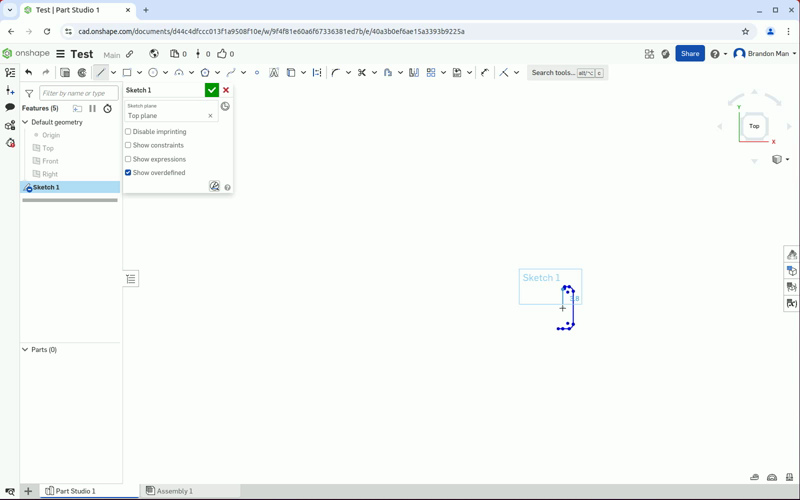
click(562, 307)
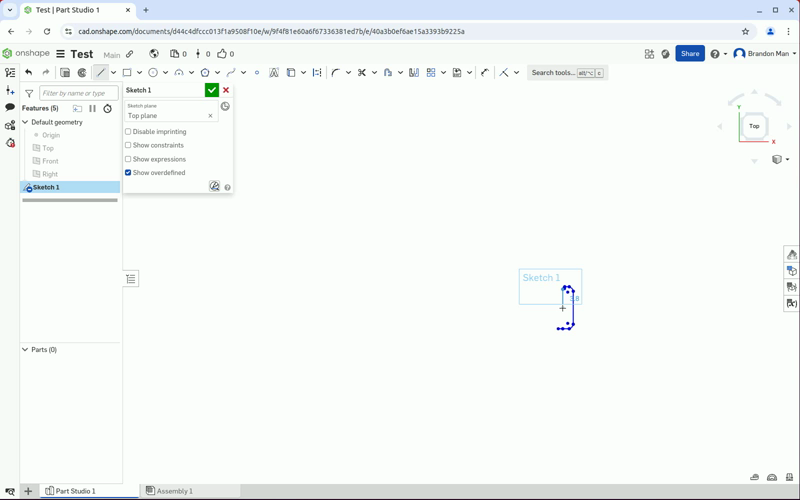
key_up(shift)
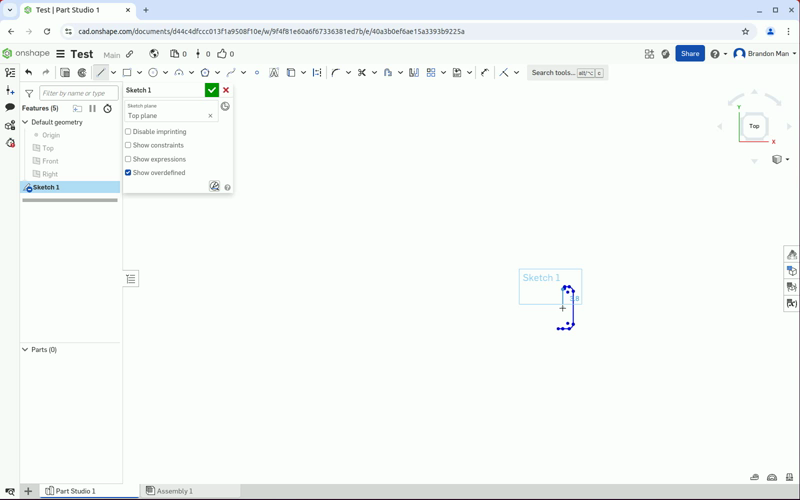
key_down(shift)
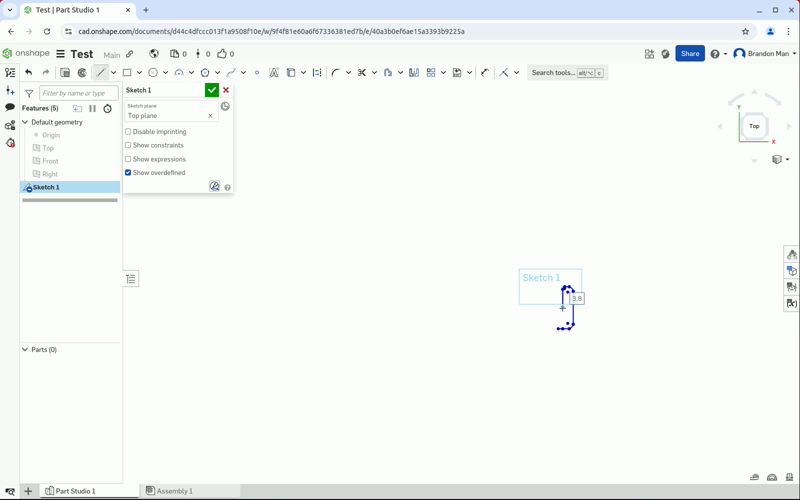
mouse_move(589, 307)
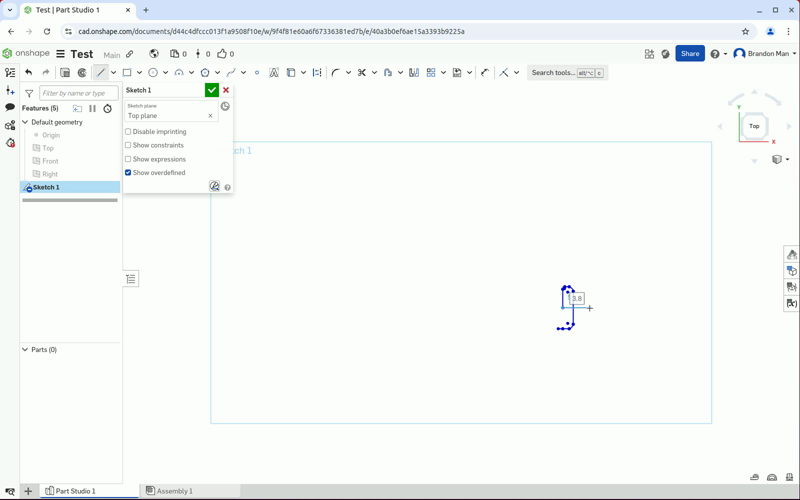
mouse_move(558, 307)
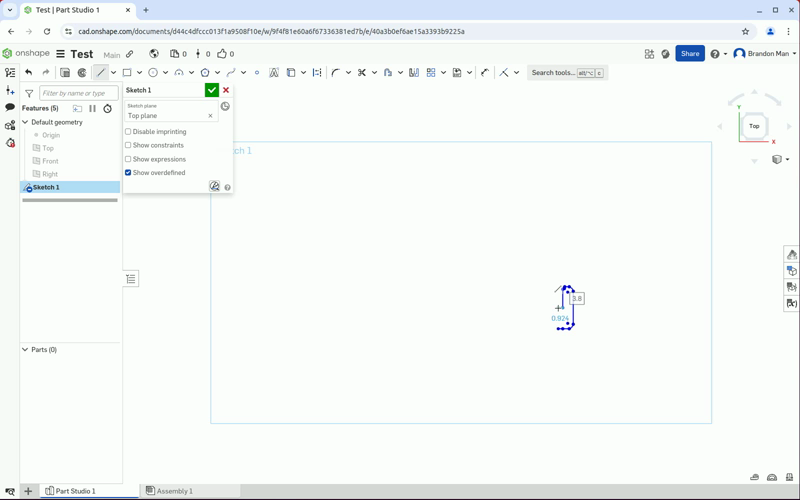
scroll(6)
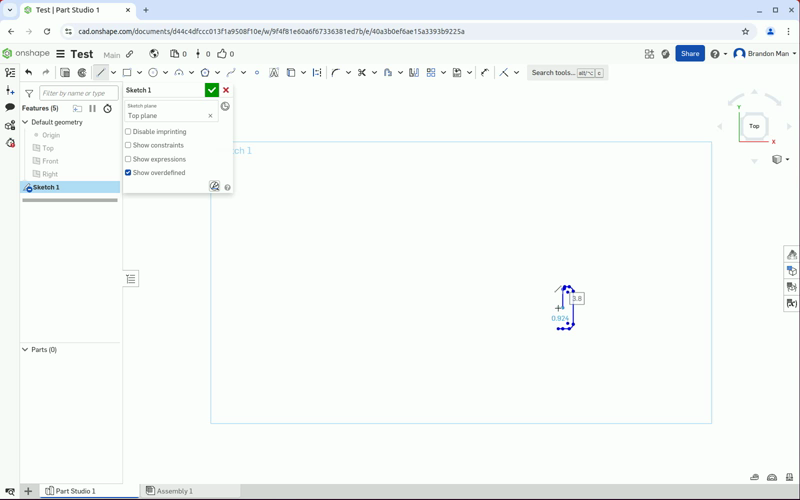
scroll(6)
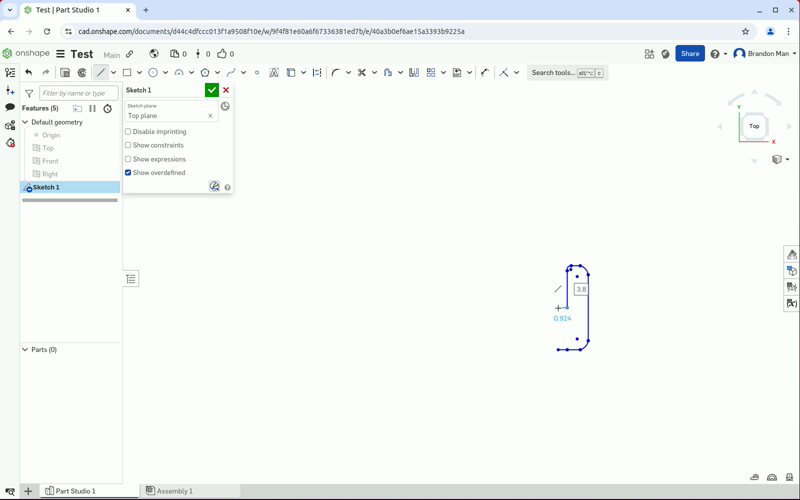
scroll(6)
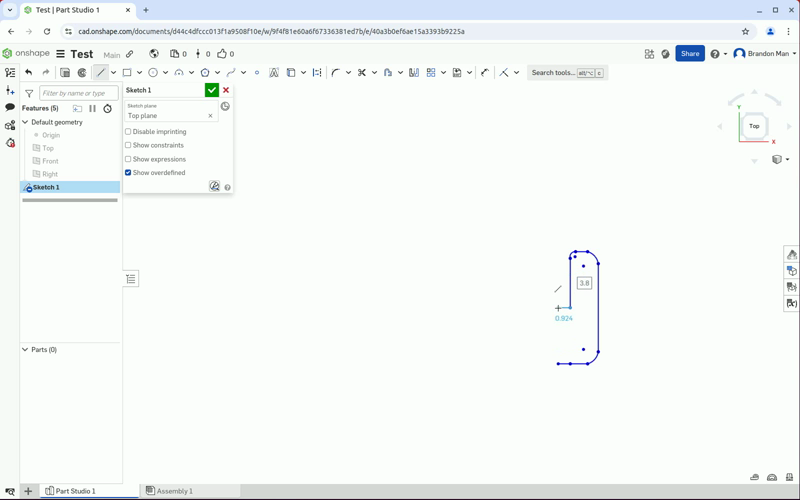
scroll(6)
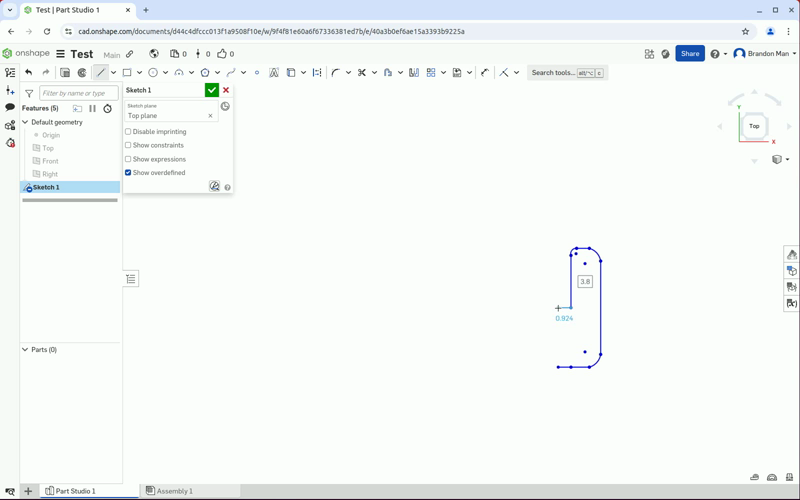
scroll(6)
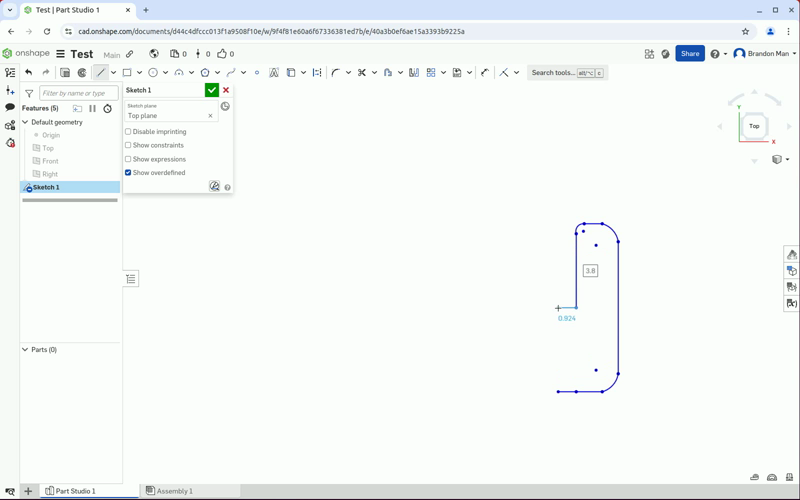
scroll(6)
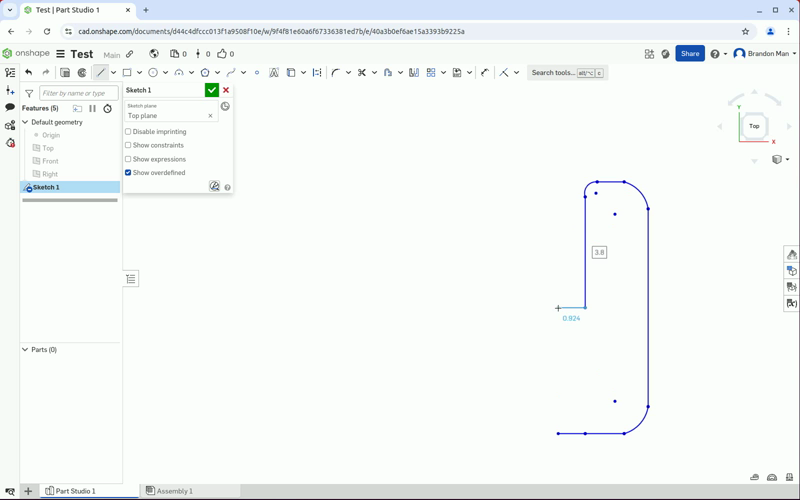
scroll(6)
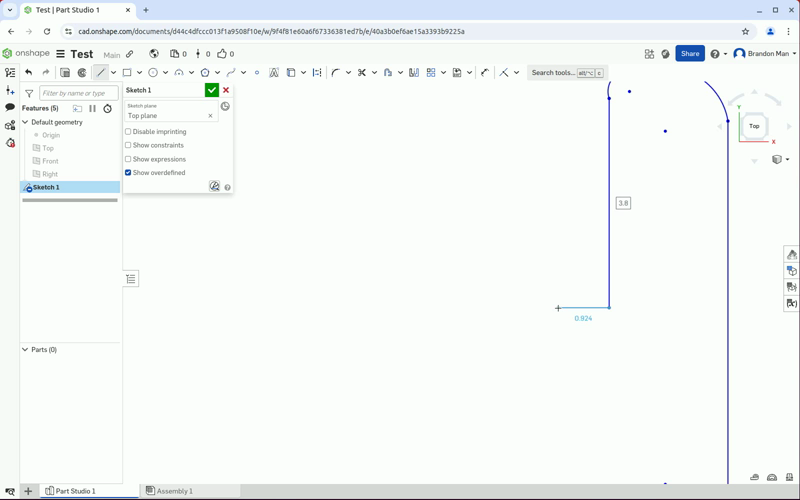
click(558, 307)
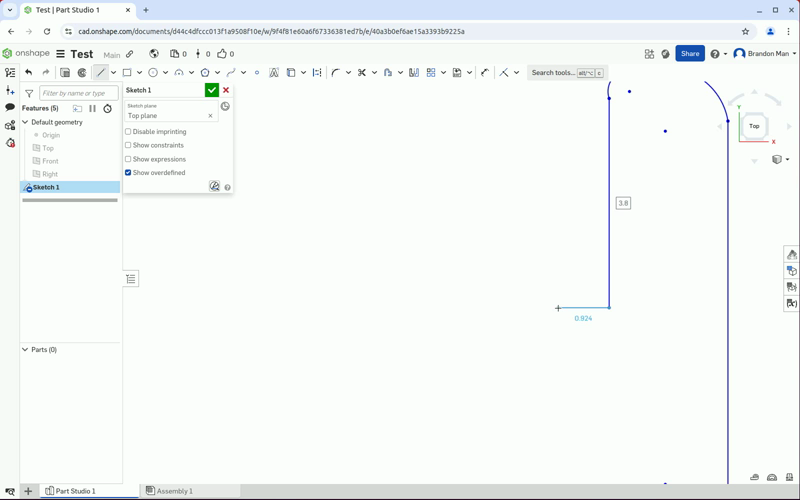
scroll(-6)
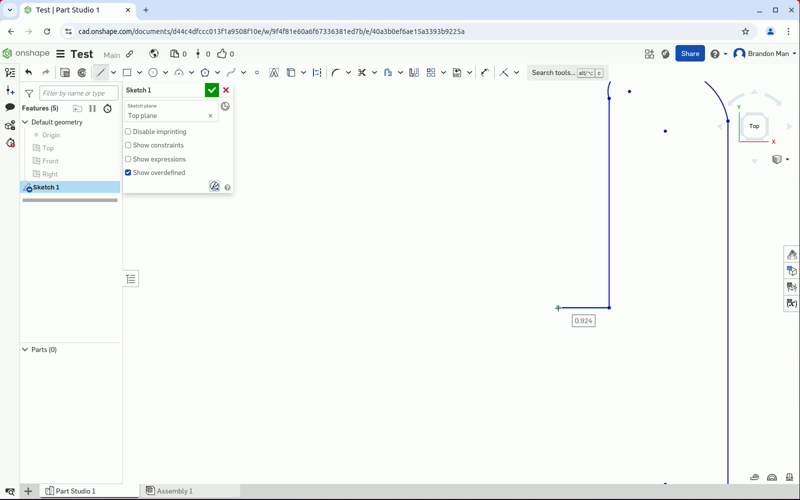
scroll(-6)
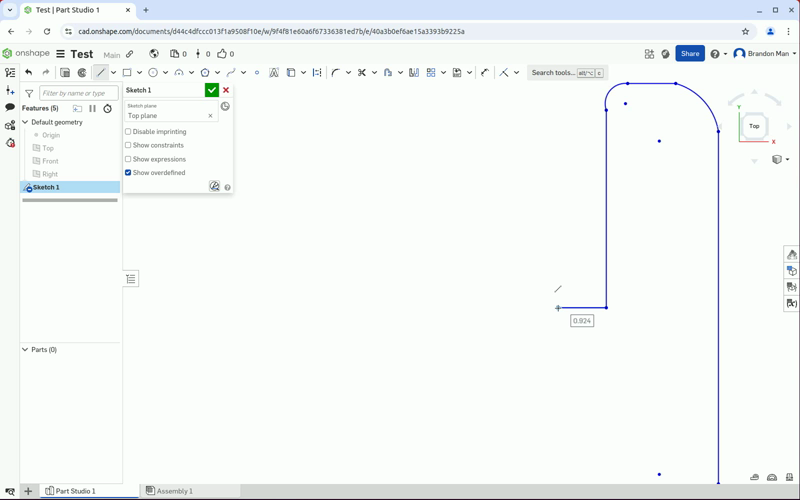
scroll(-6)
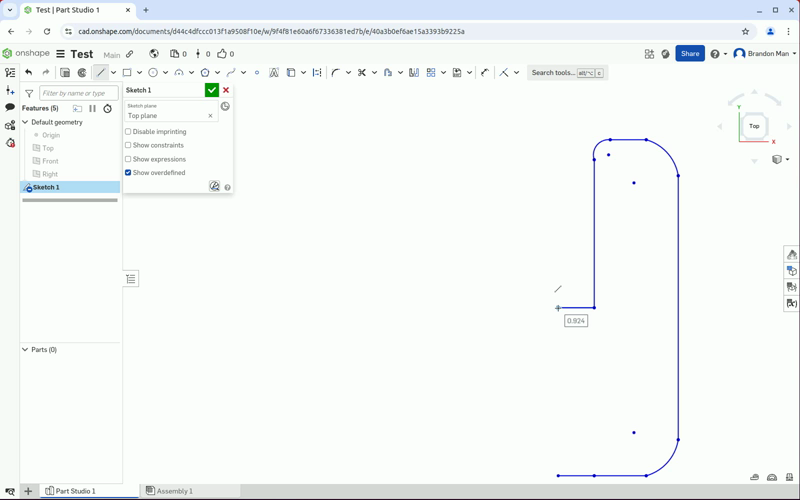
scroll(-6)
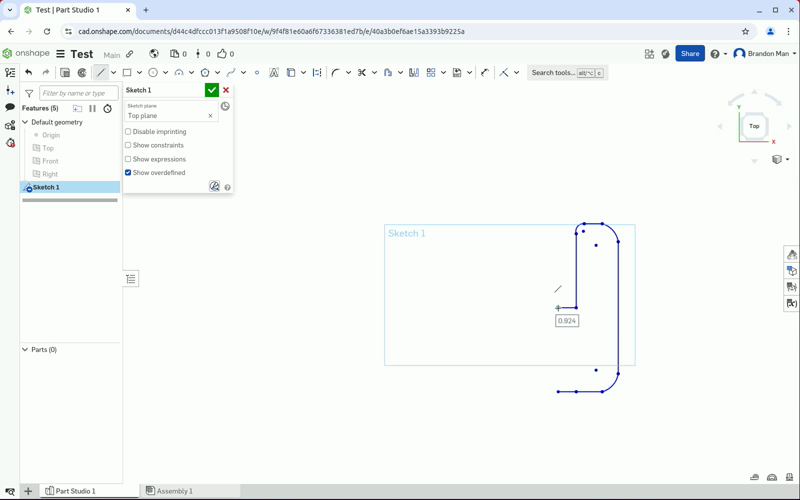
scroll(-6)
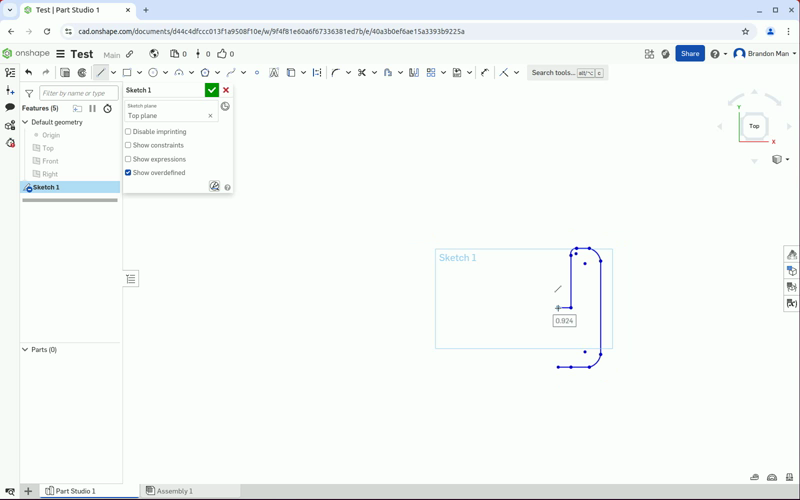
scroll(-6)
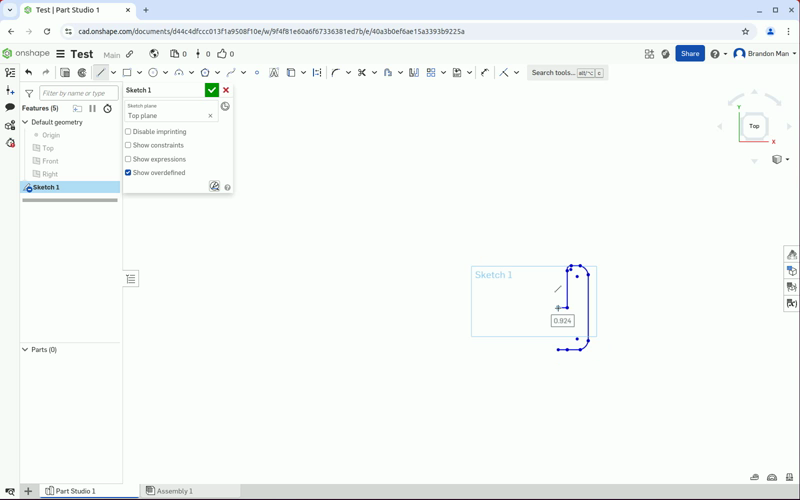
scroll(-6)
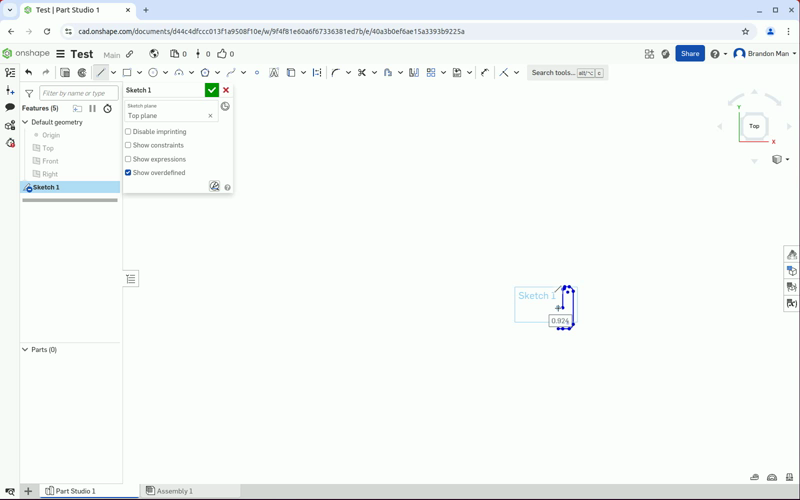
key_up(shift)
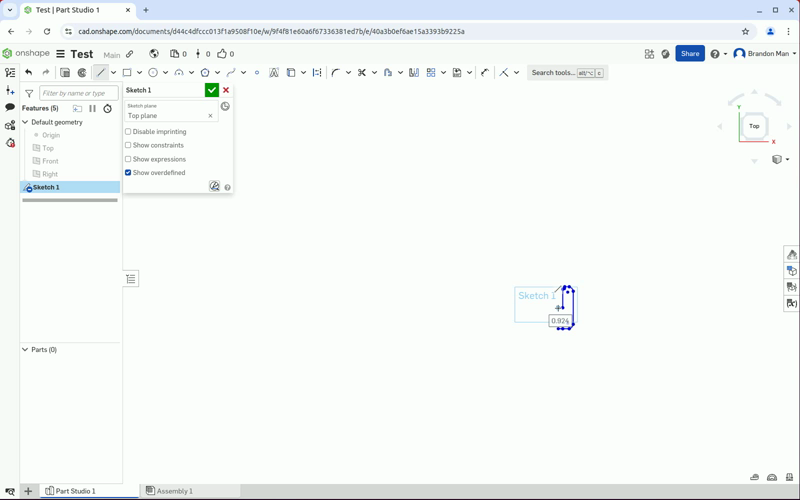
mouse_move(588, 307)
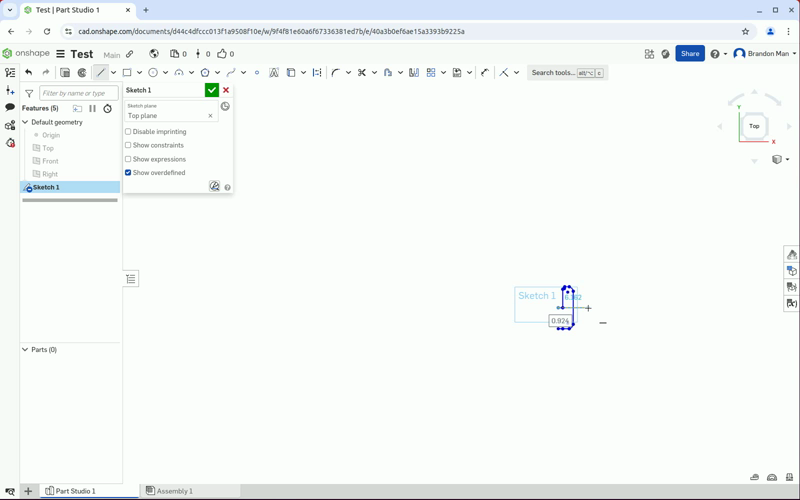
key_down(shift)
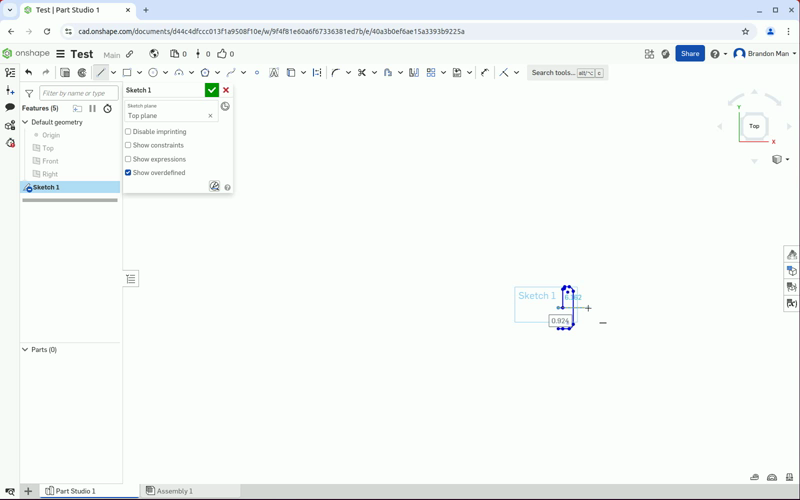
mouse_move(558, 328)
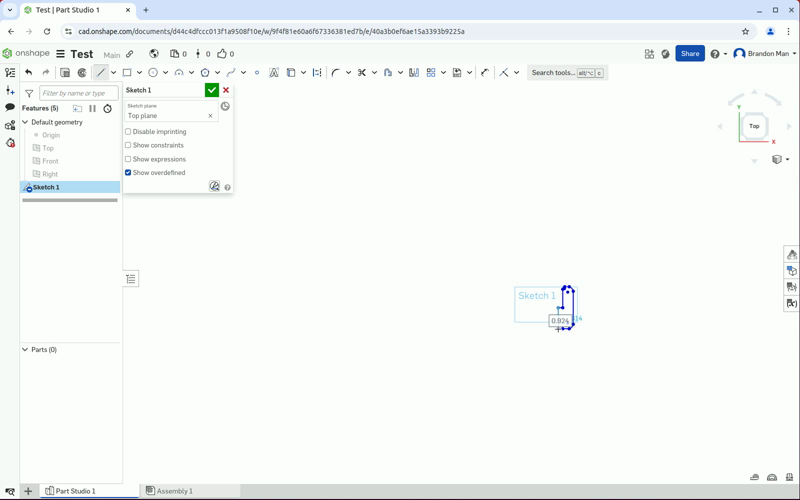
key_up(shift)
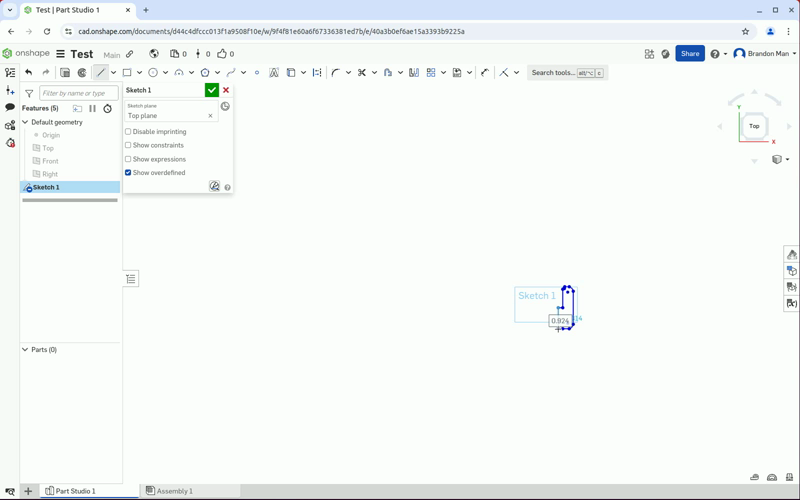
click(558, 328)
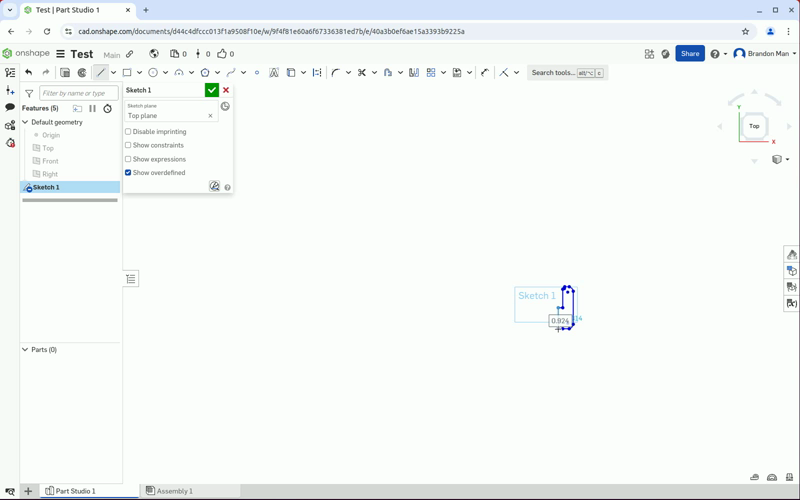
key(esc)
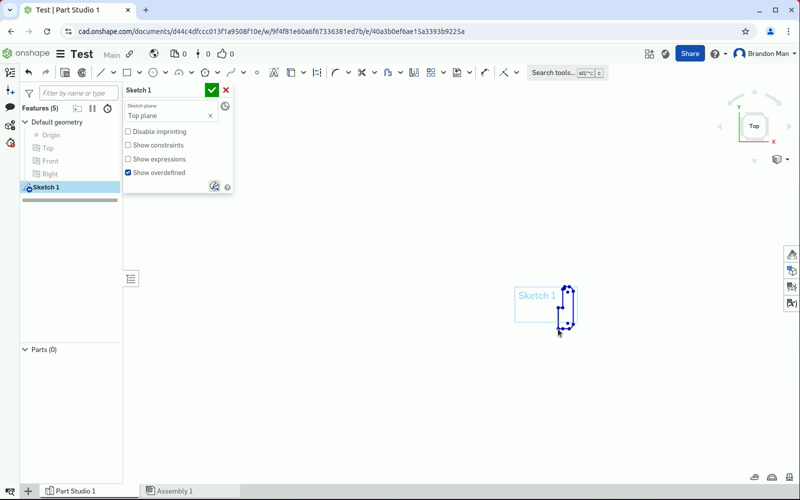
mouse_move(566, 315)
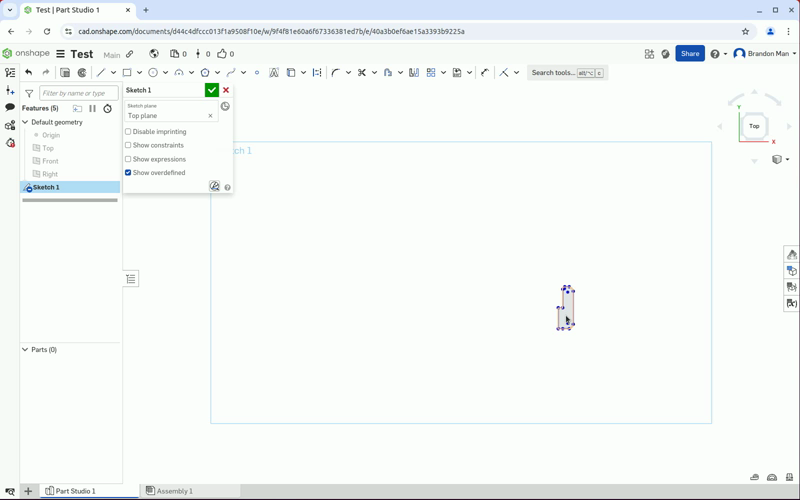
scroll(6)
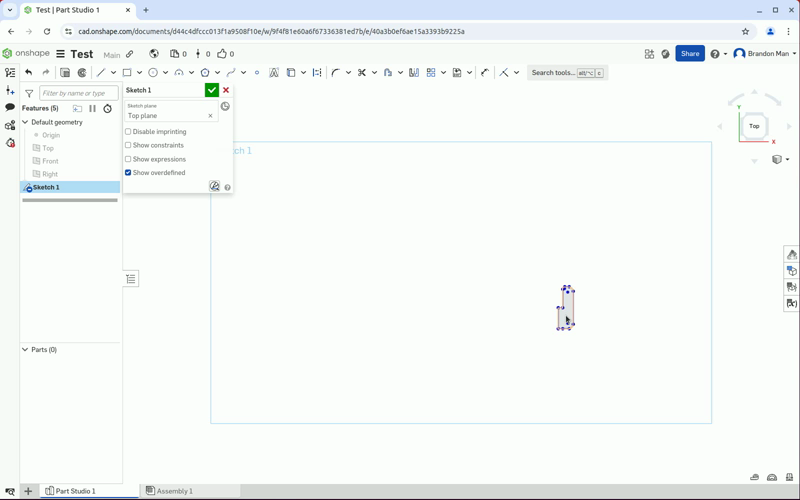
scroll(6)
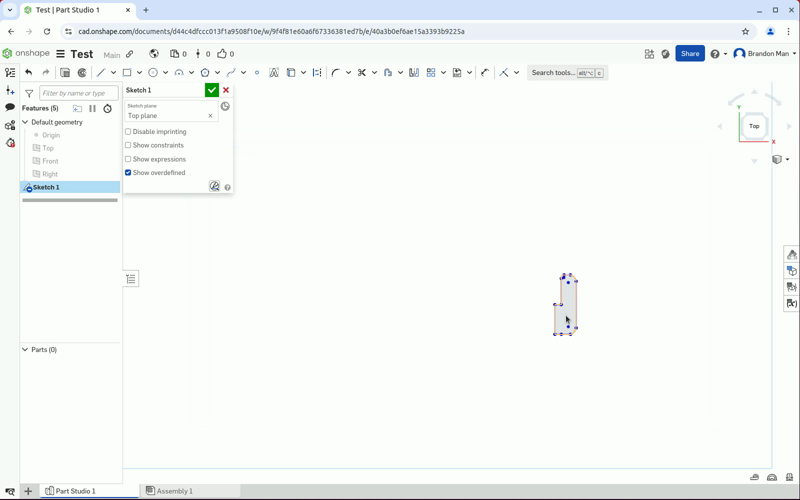
scroll(6)
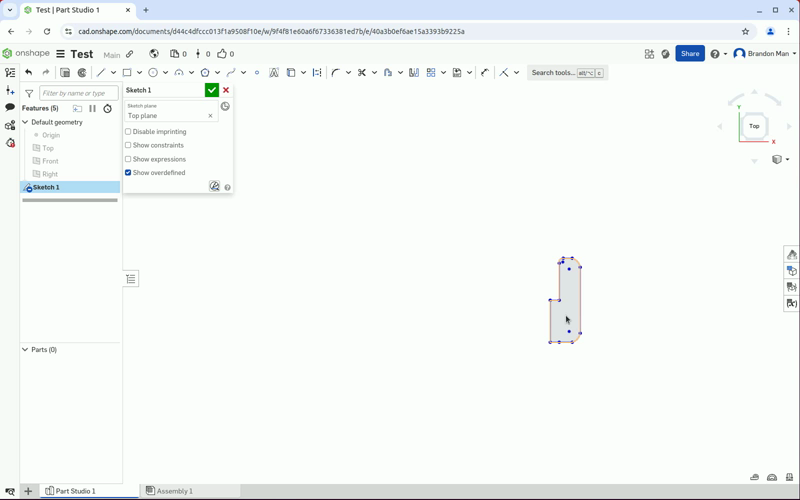
scroll(6)
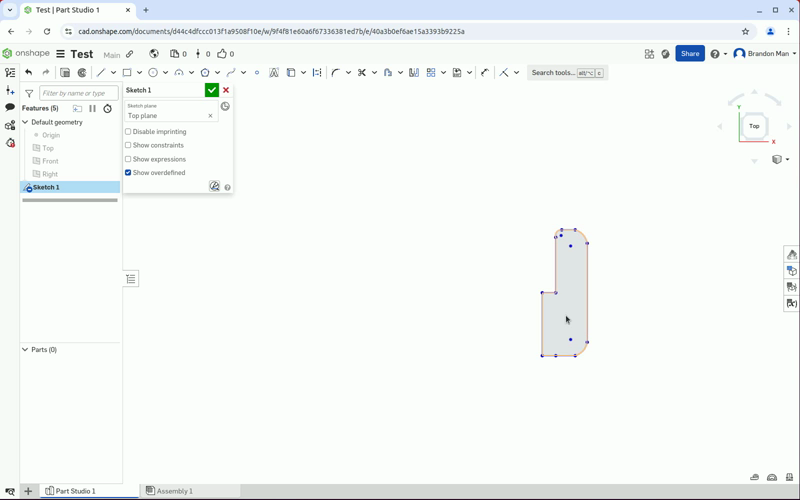
scroll(6)
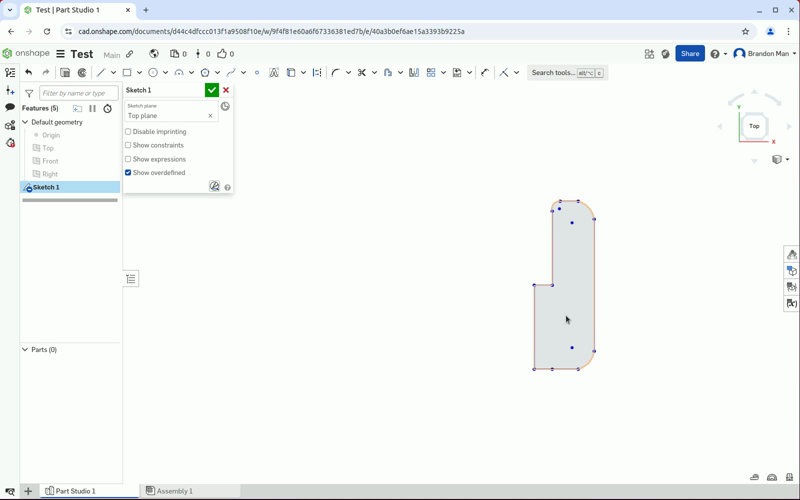
scroll(6)
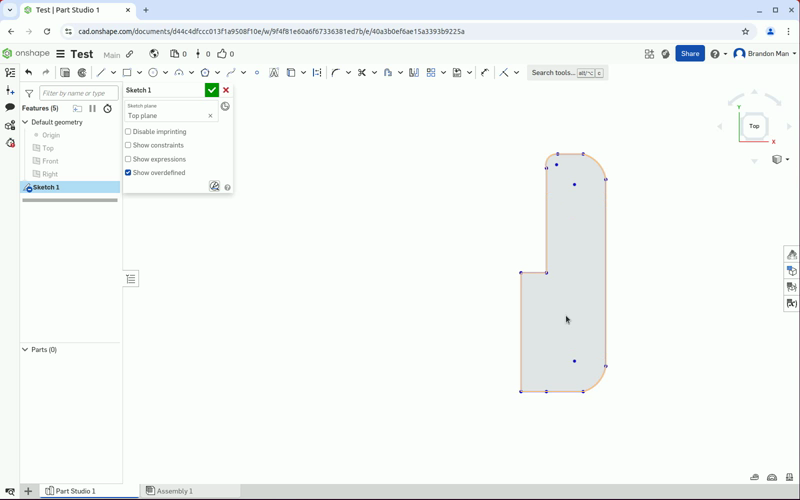
scroll(6)
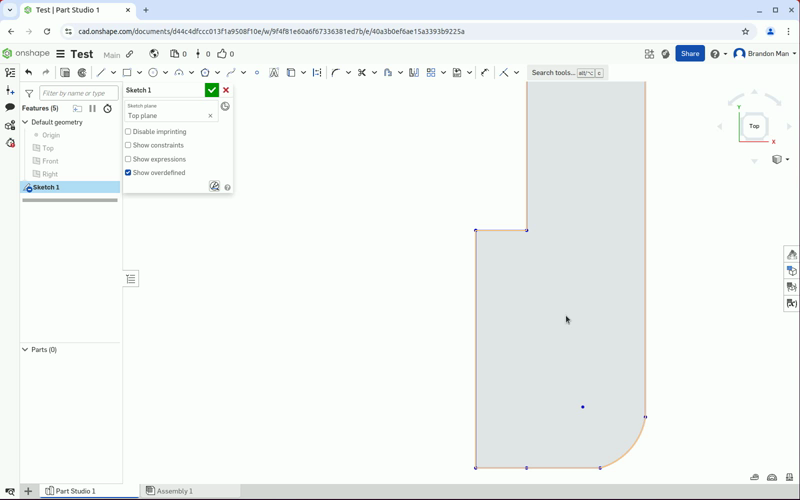
click(566, 315)
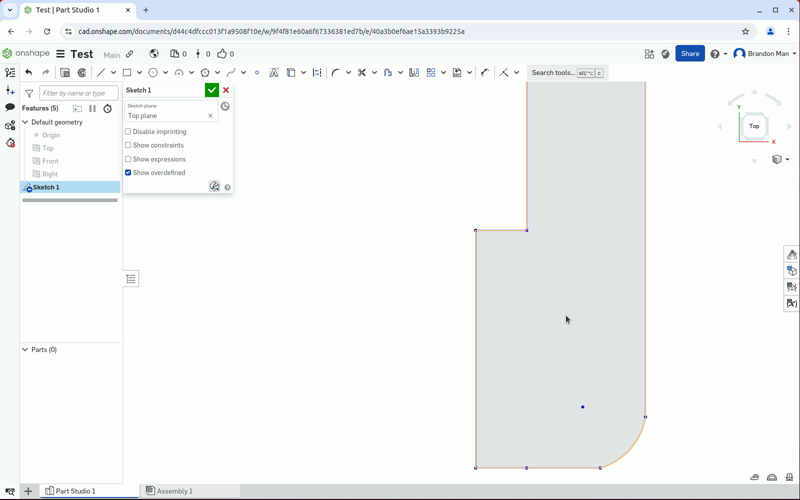
scroll(-6)
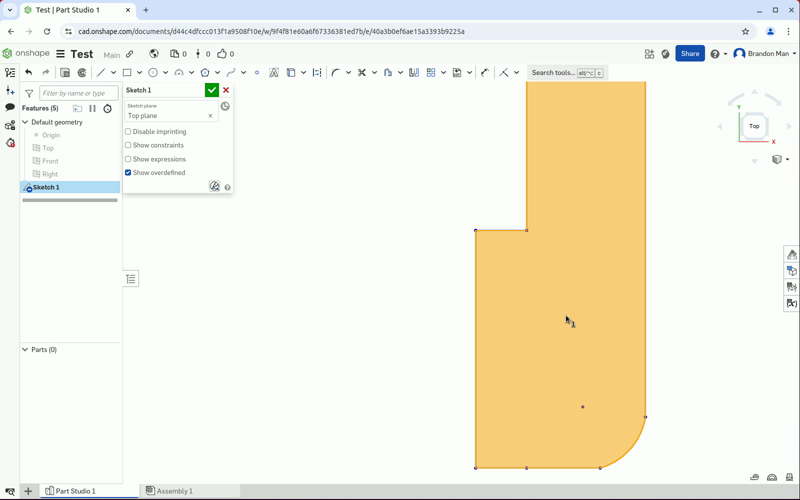
scroll(-6)
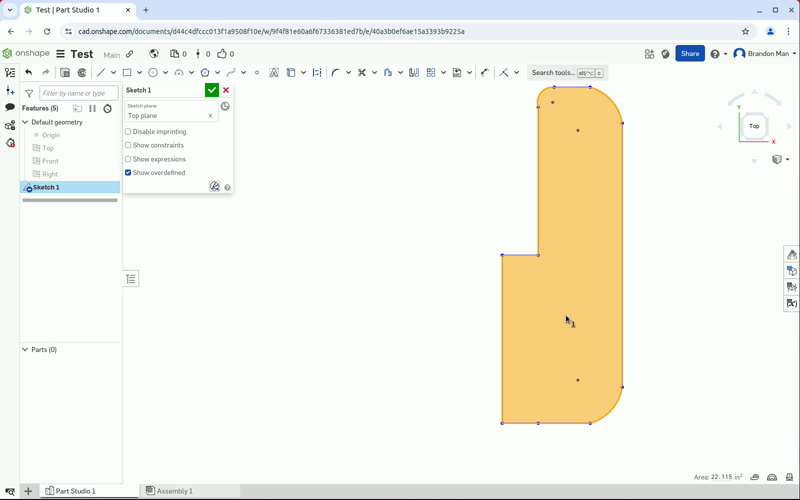
scroll(-6)
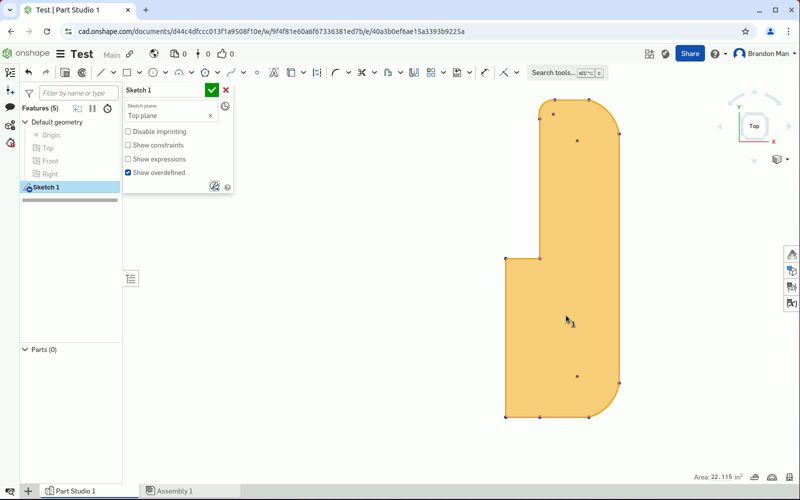
scroll(-6)
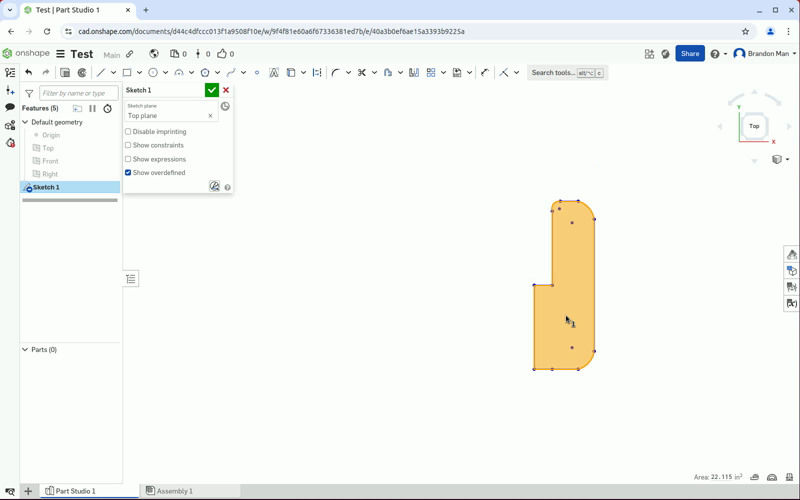
scroll(-6)
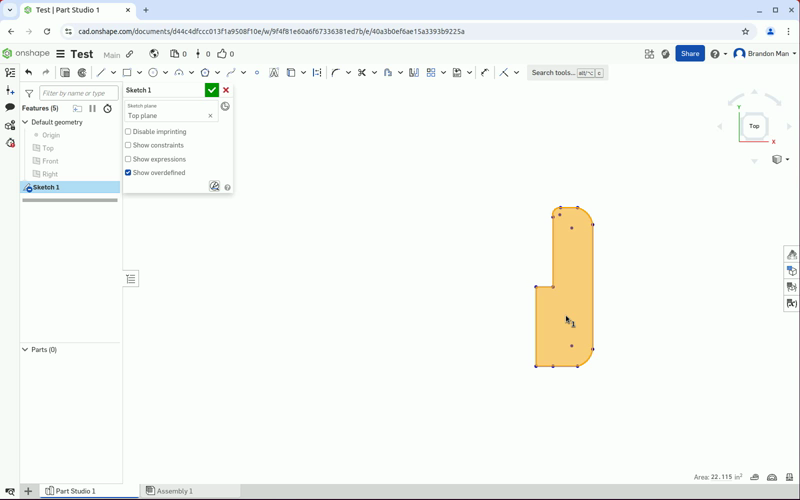
scroll(-6)
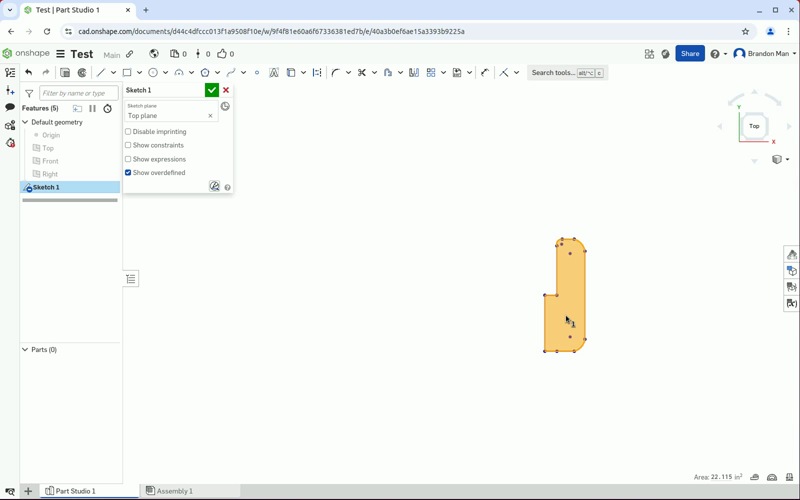
scroll(-6)
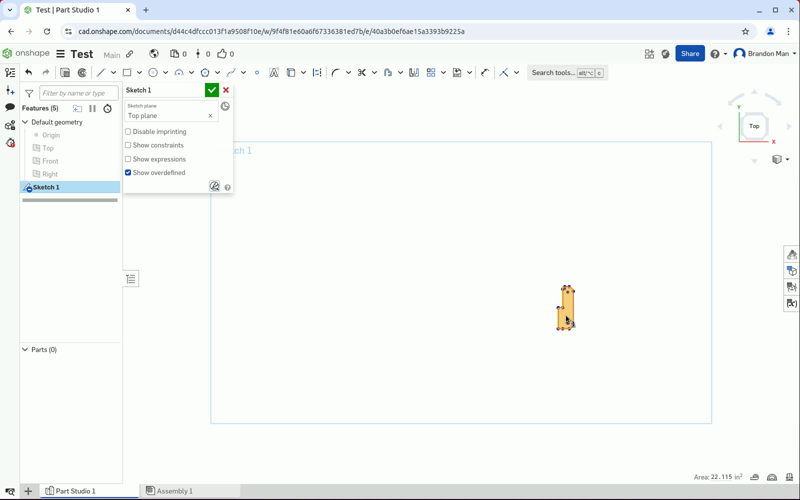
mouse_move(73, 352)
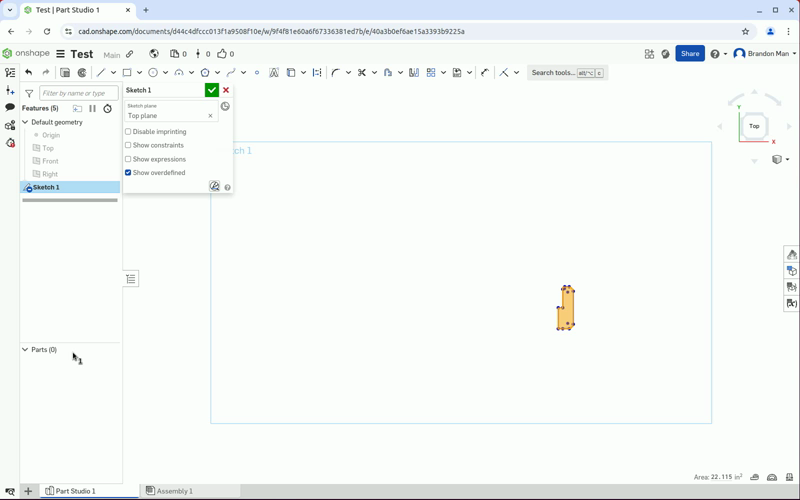
key(shift+y)
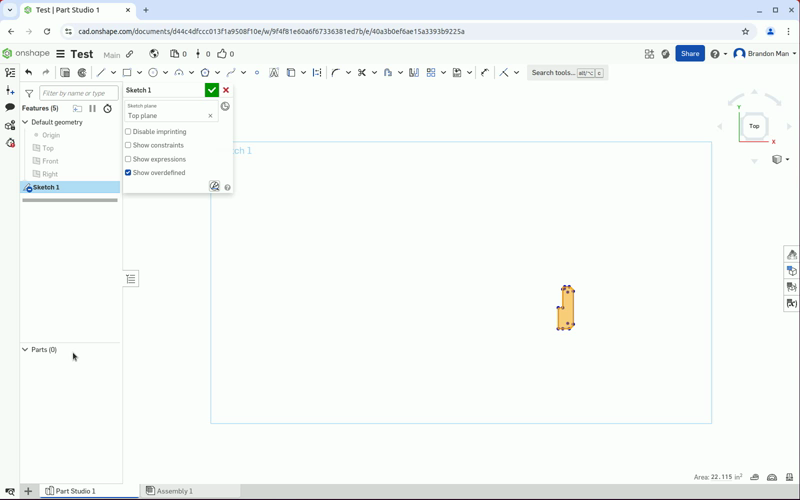
key(shift+e)
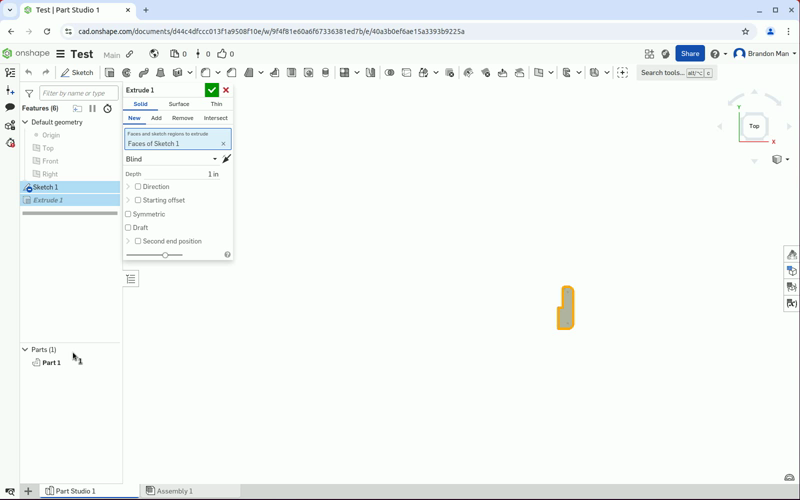
mouse_move(143, 106)
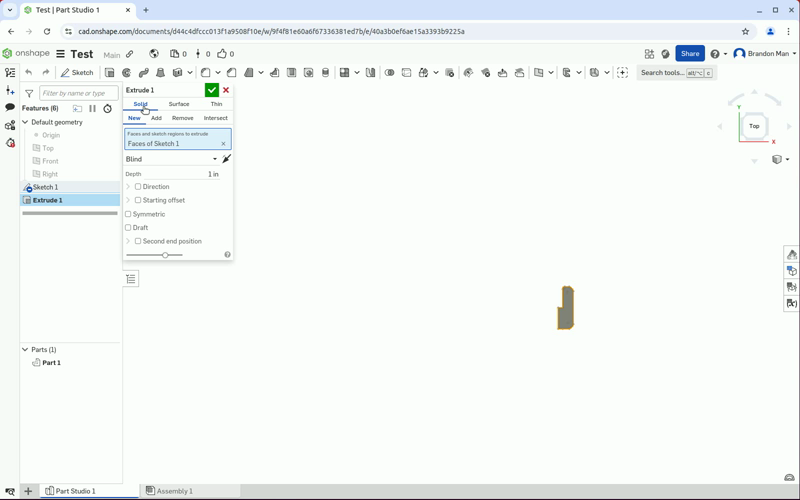
click(143, 106)
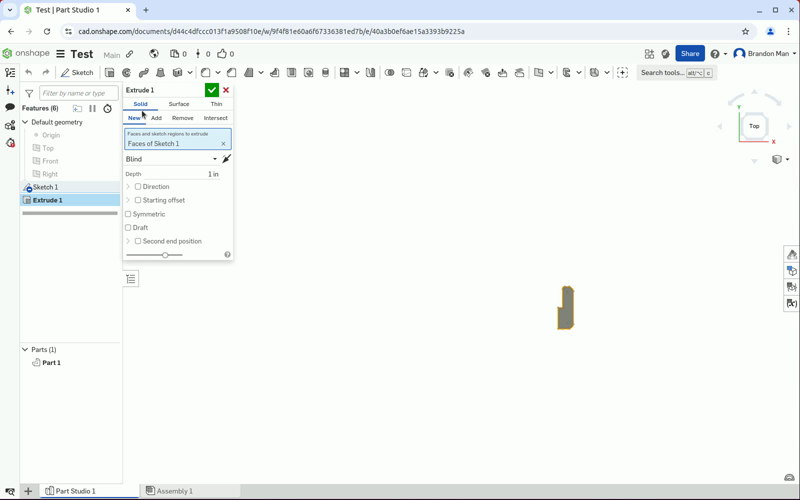
mouse_move(137, 120)
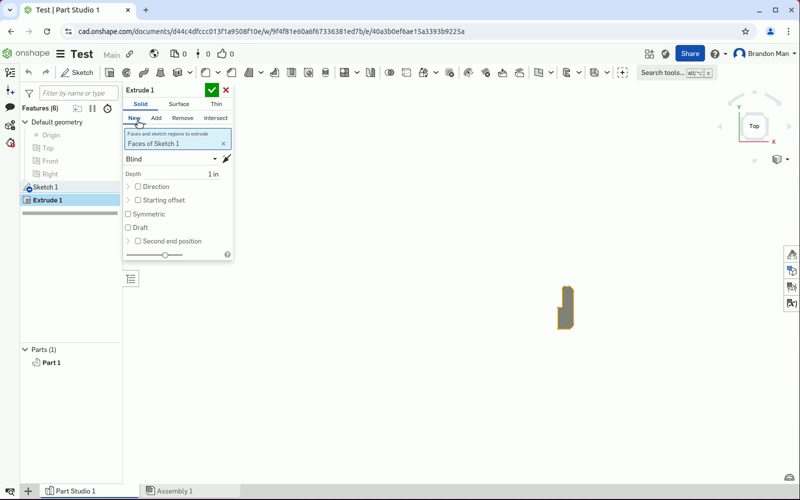
click(137, 120)
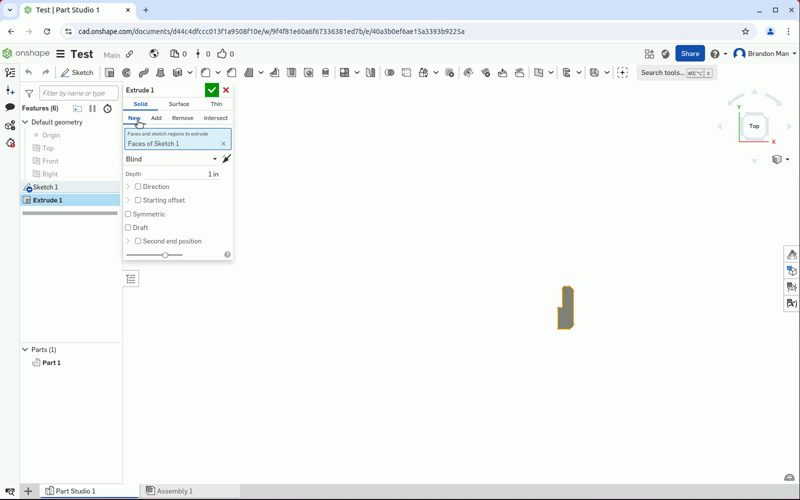
key(tab, 4)
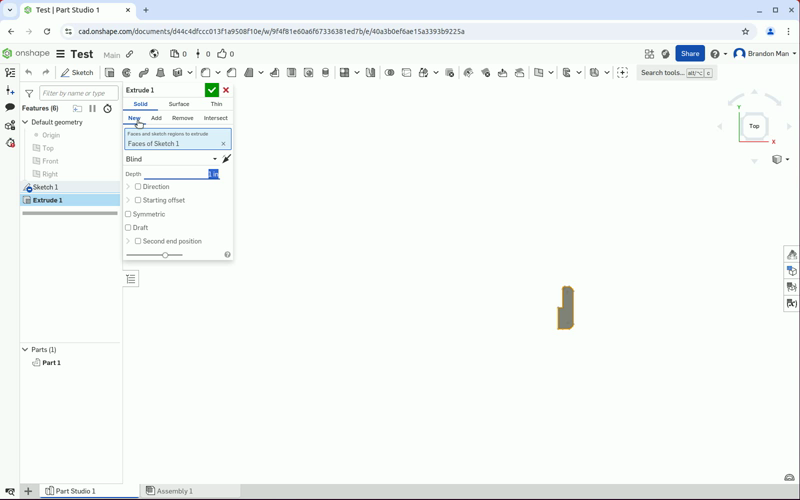
text(0.722)
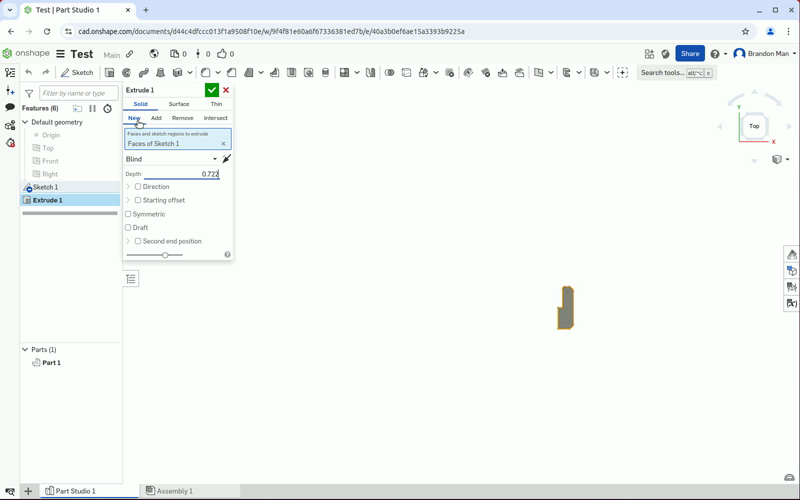
key(enter)
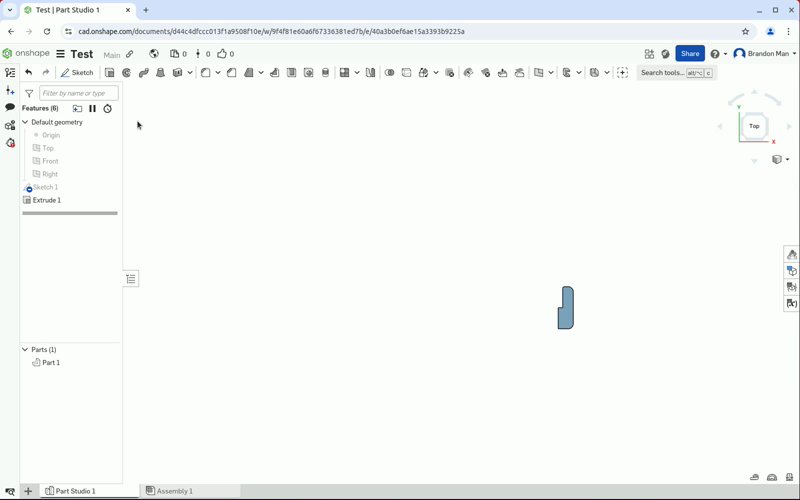
key(shift+h)
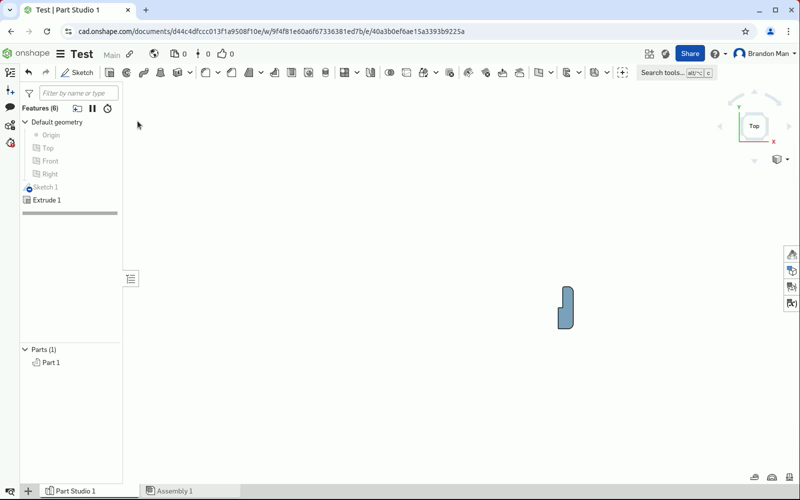
key(shift+h)
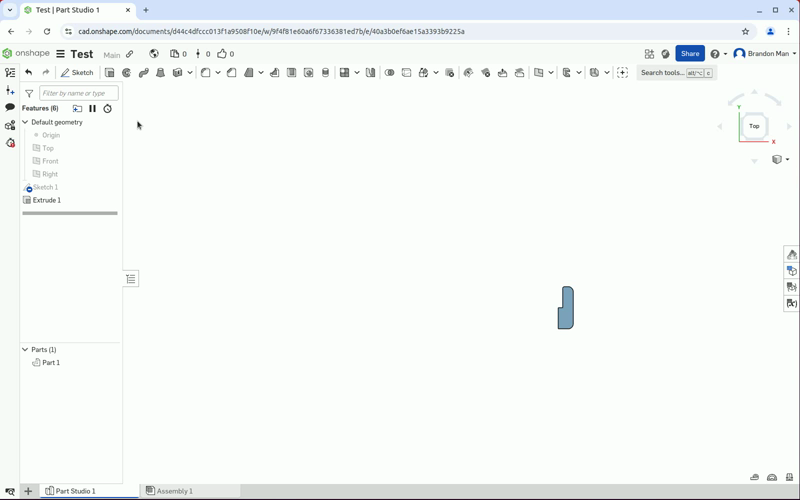
mouse_move(73, 189)
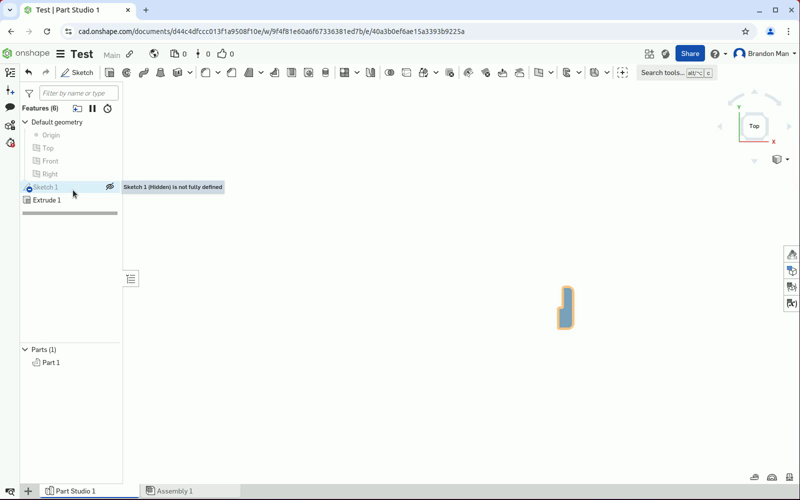
click(73, 189)
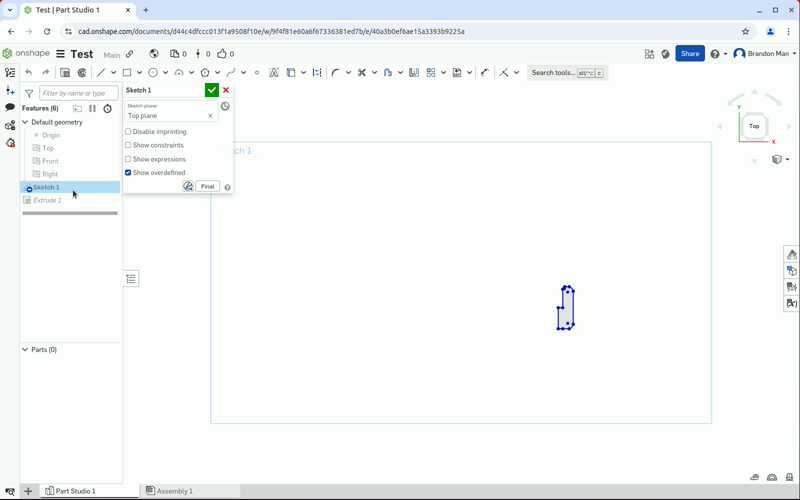
mouse_move(229, 92)
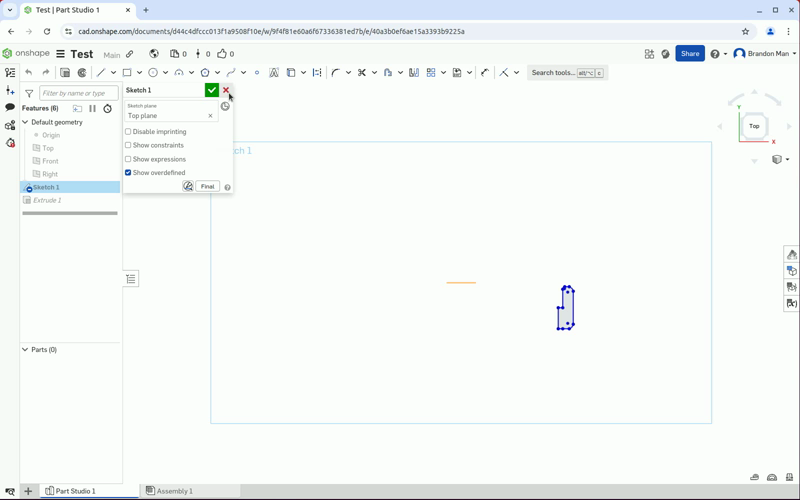
click(229, 92)
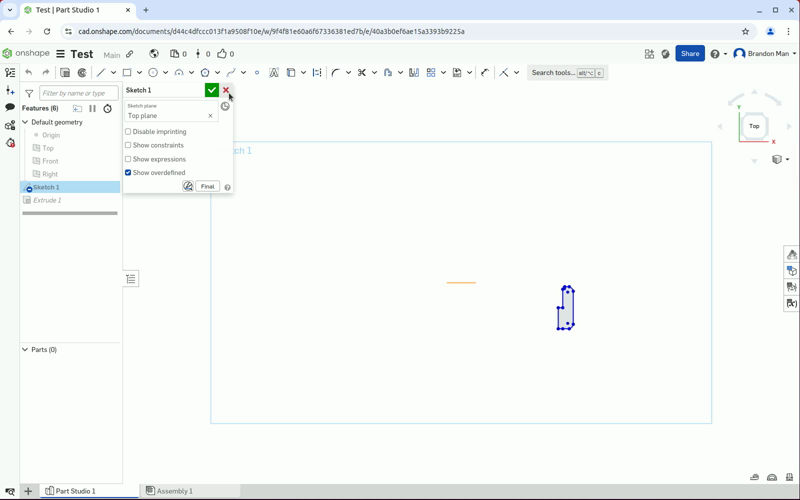
key(shift+s)
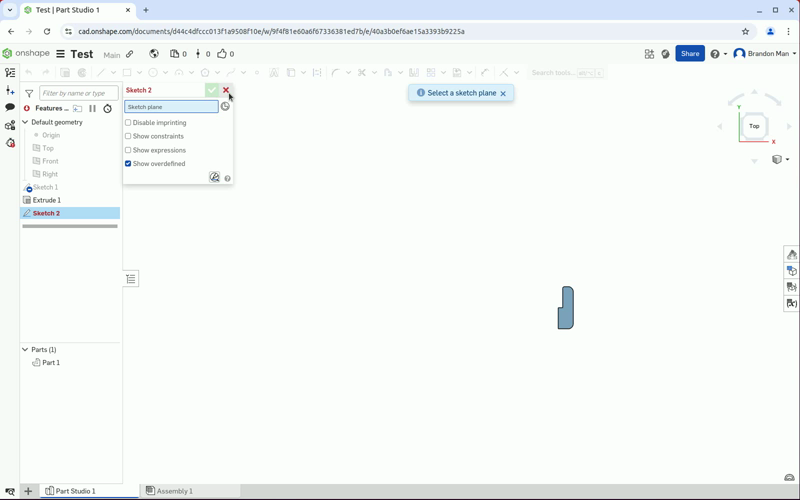
mouse_move(73, 150)
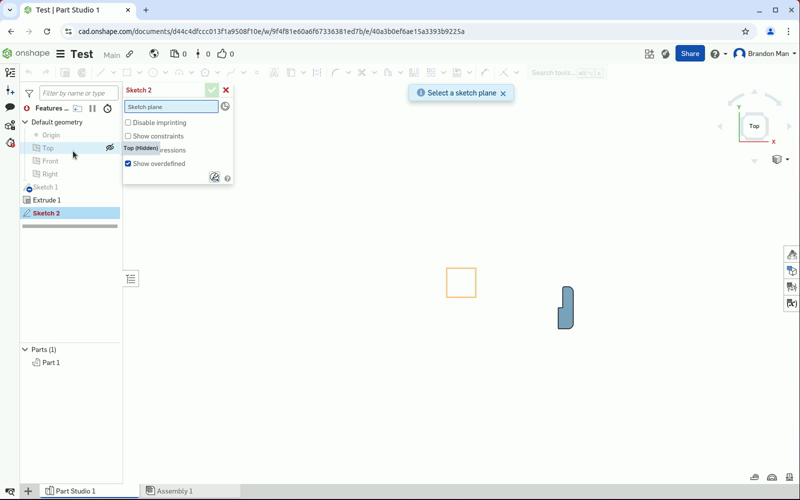
click(73, 150)
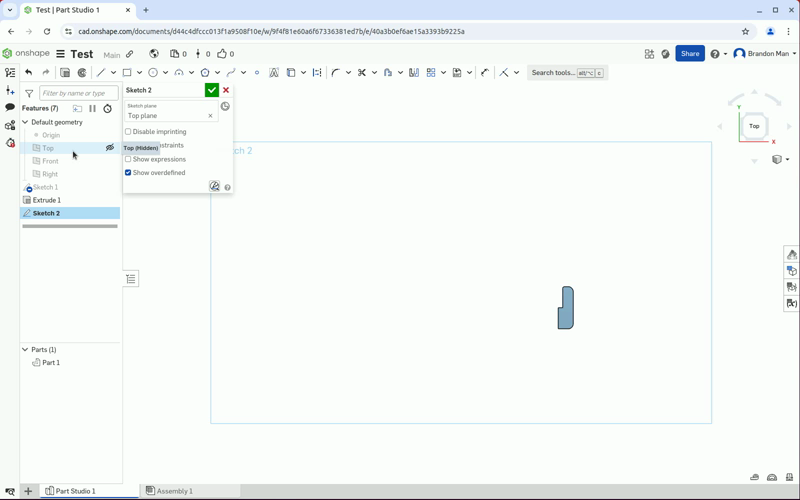
mouse_move(73, 352)
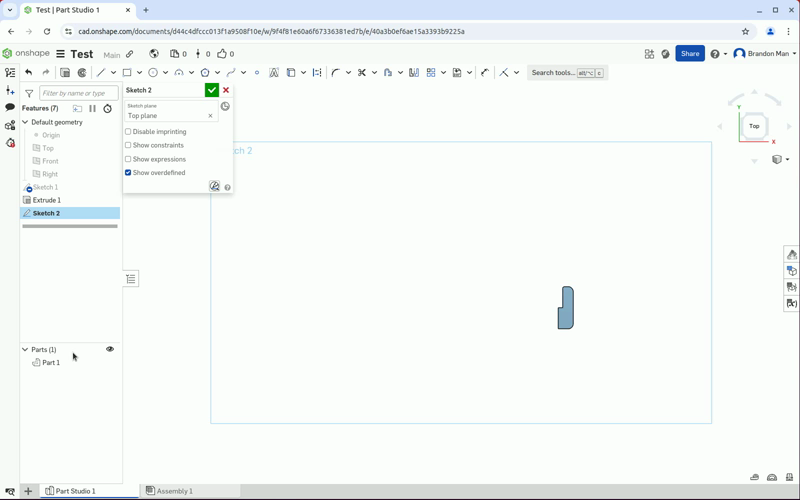
key(y)
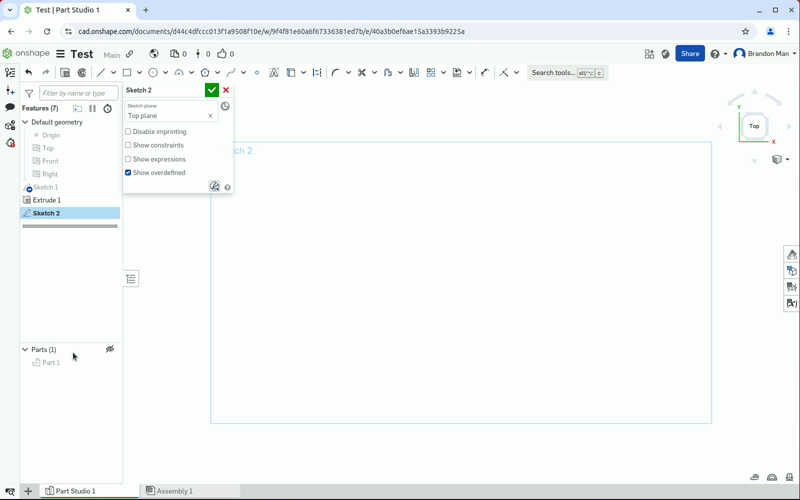
key(a)
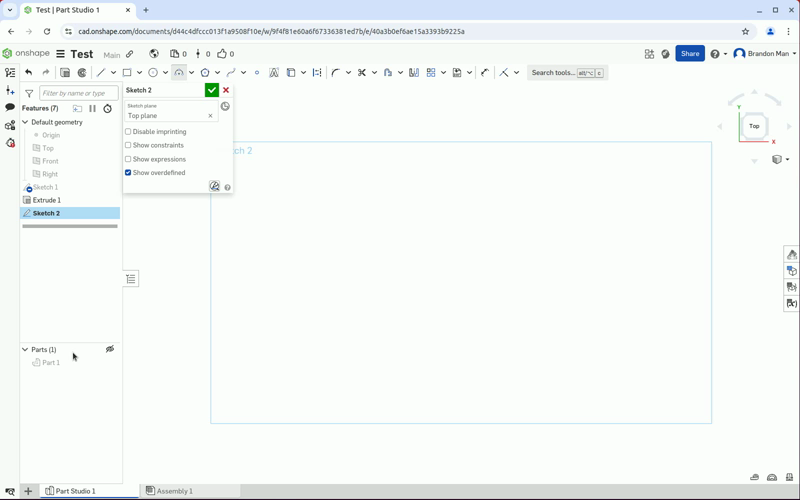
key_down(shift)
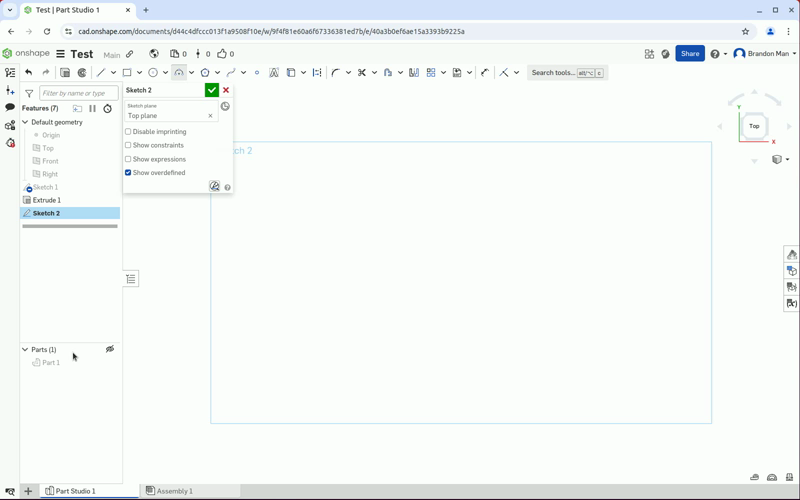
mouse_move(420, 325)
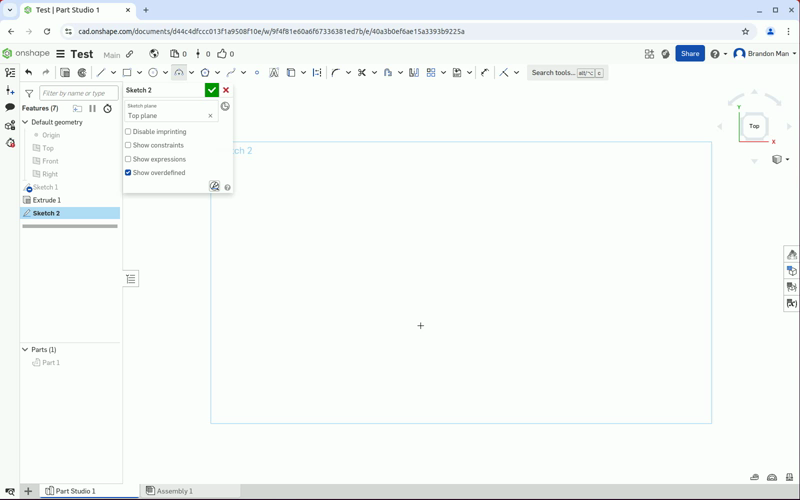
click(420, 325)
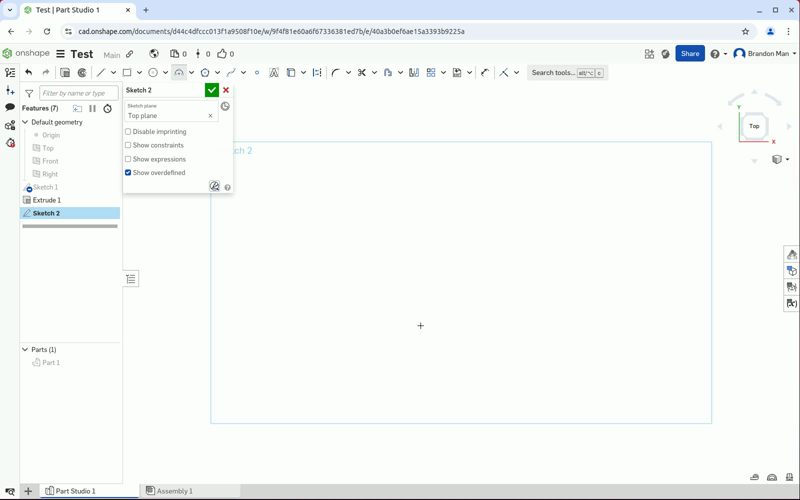
key_up(shift)
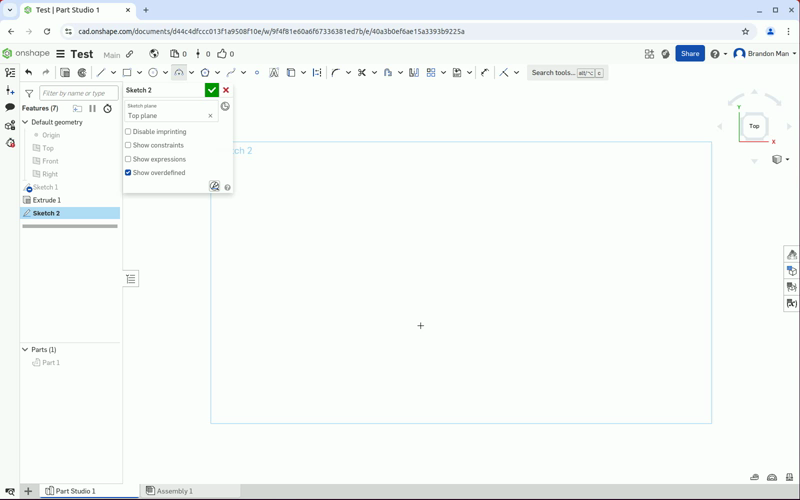
key_down(shift)
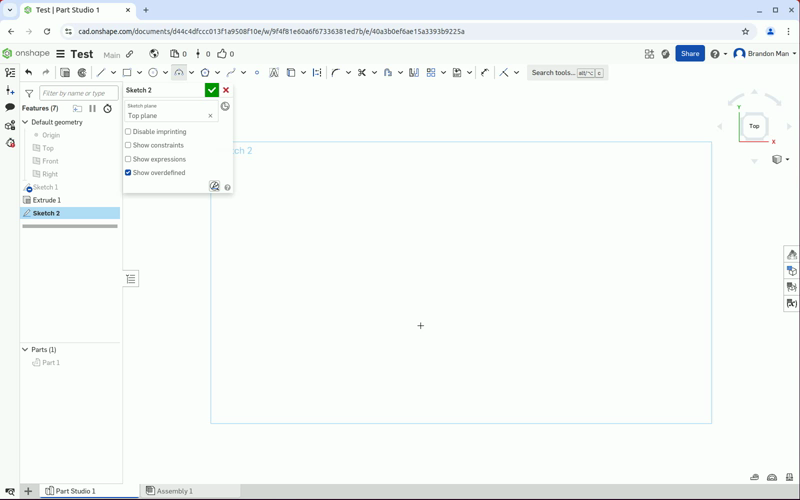
mouse_move(425, 329)
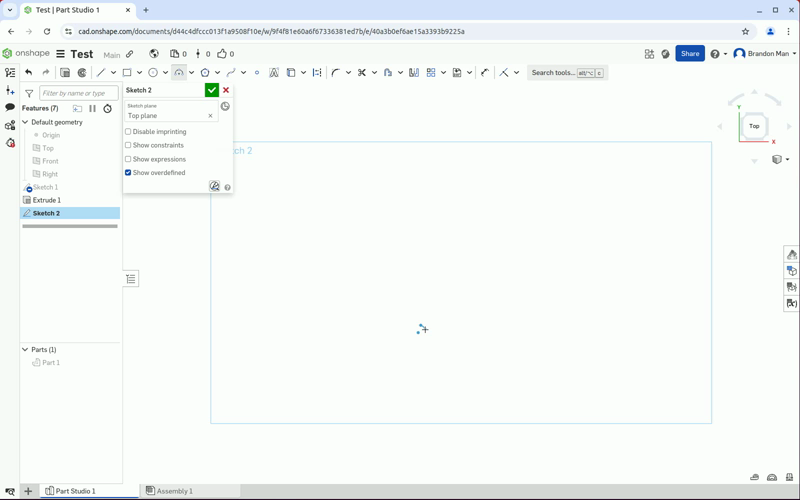
scroll(6)
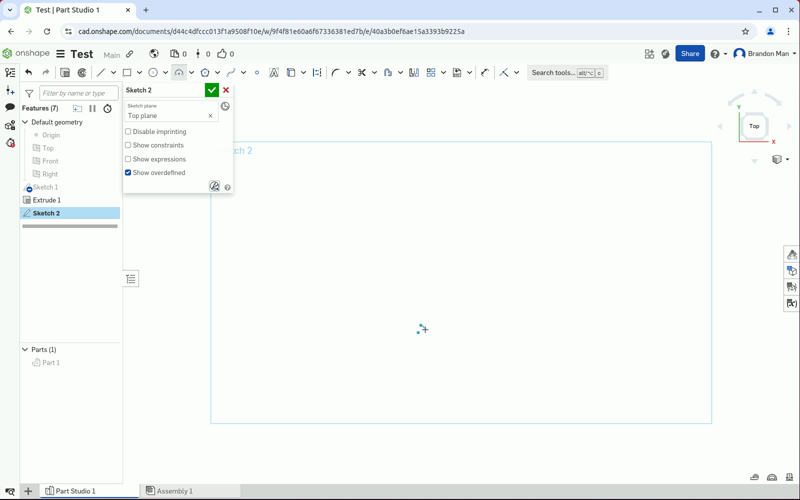
scroll(6)
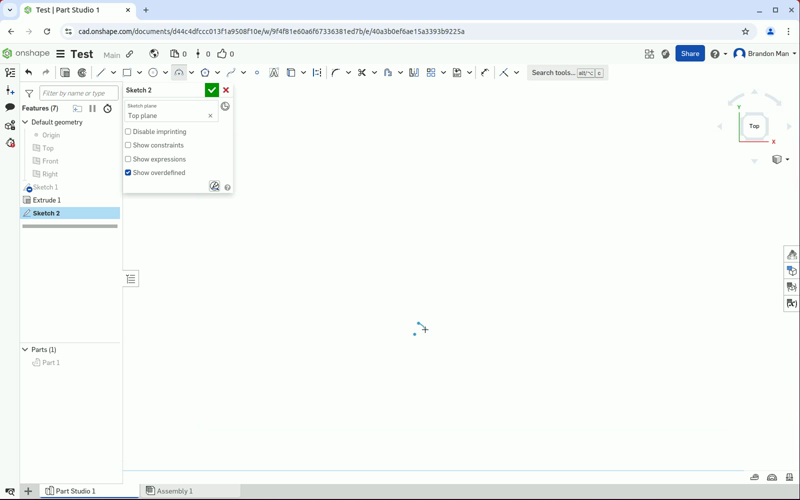
scroll(6)
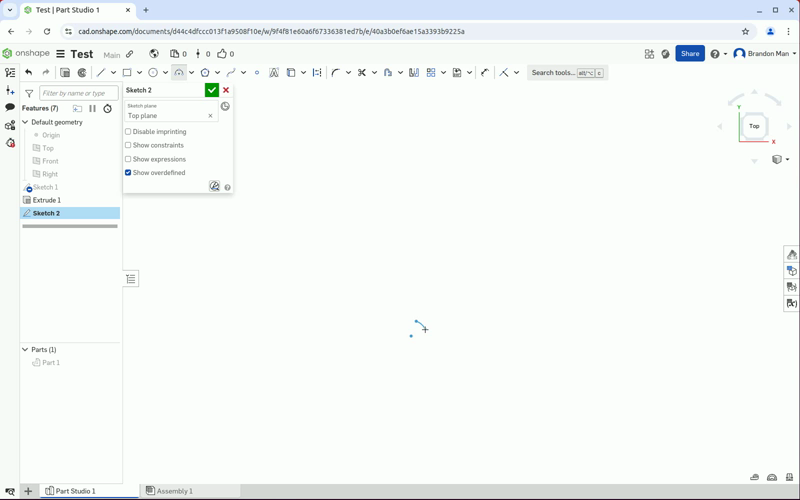
scroll(6)
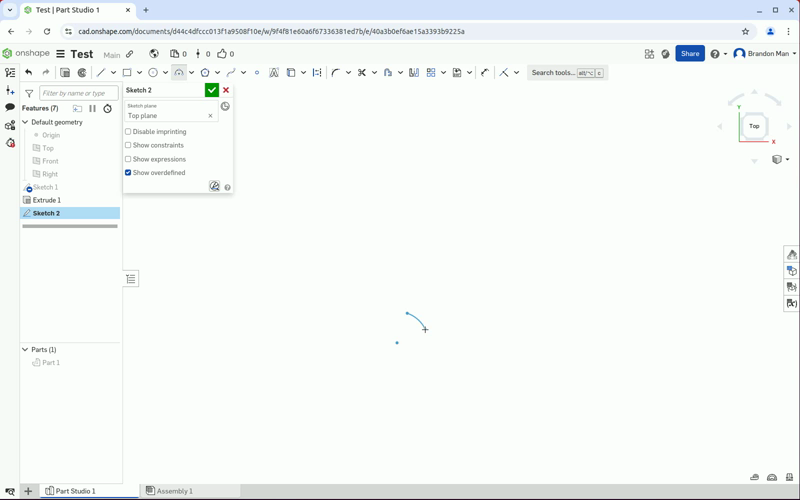
scroll(6)
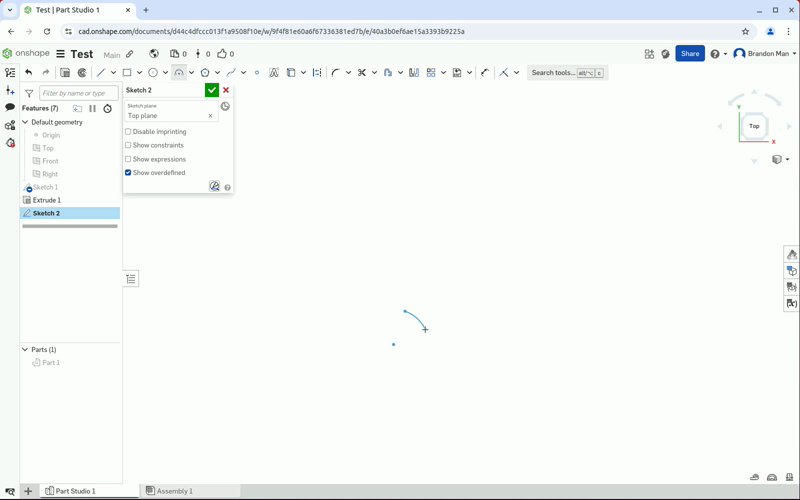
scroll(6)
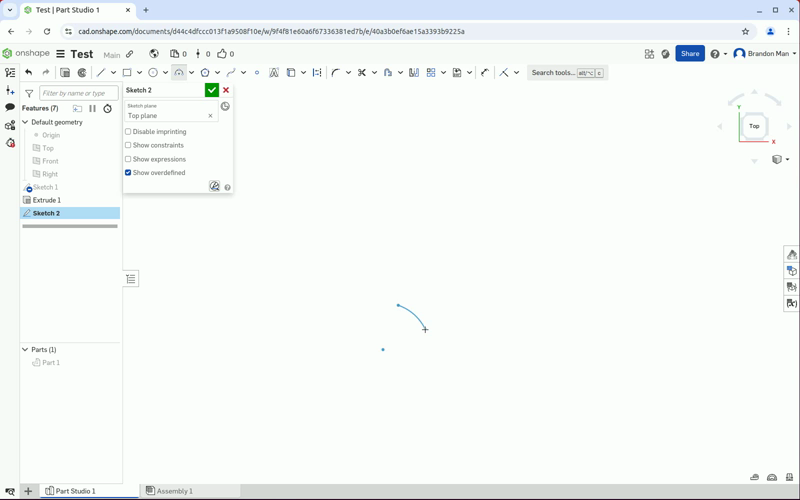
scroll(6)
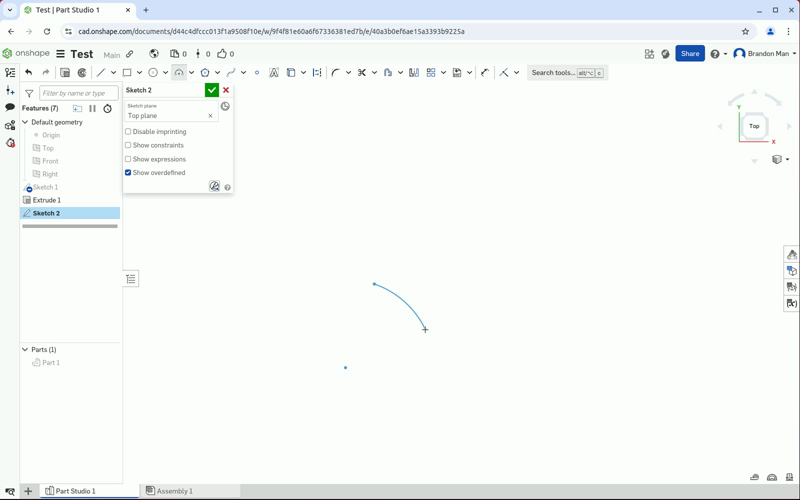
click(425, 329)
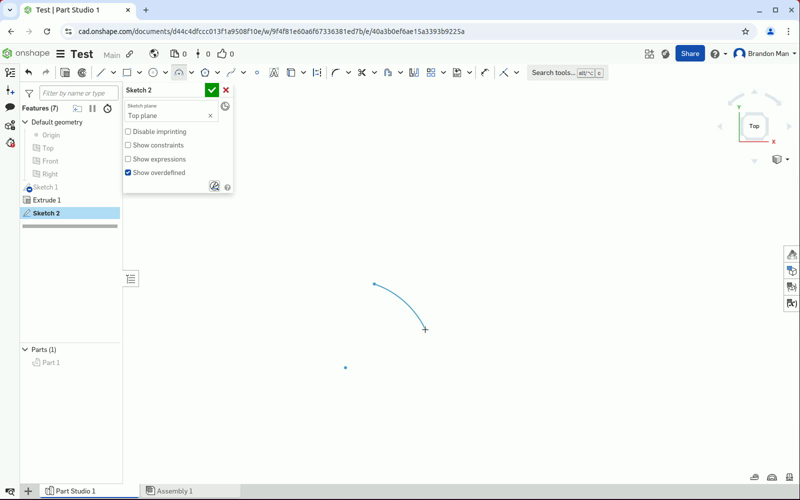
scroll(-6)
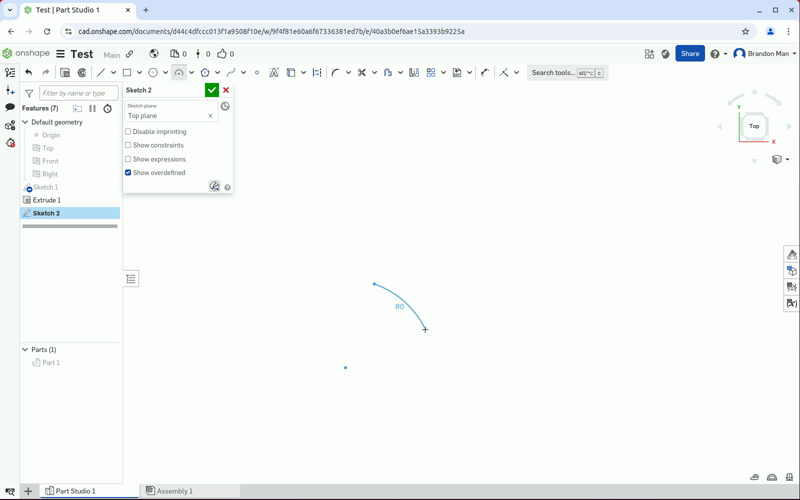
scroll(-6)
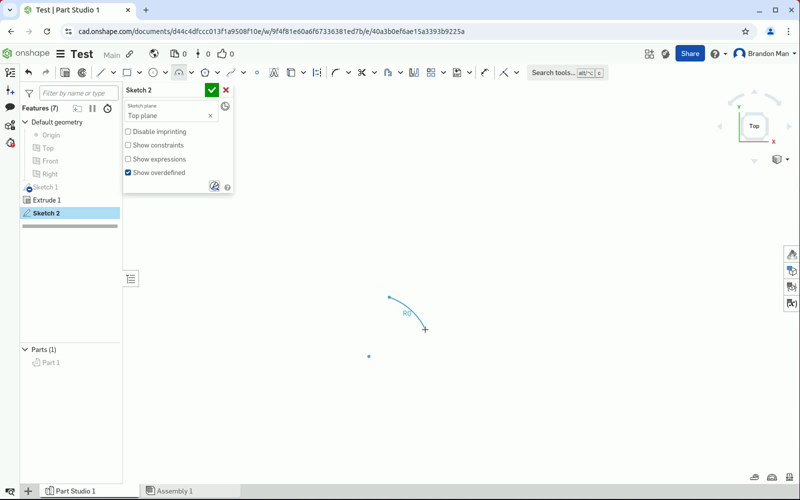
scroll(-6)
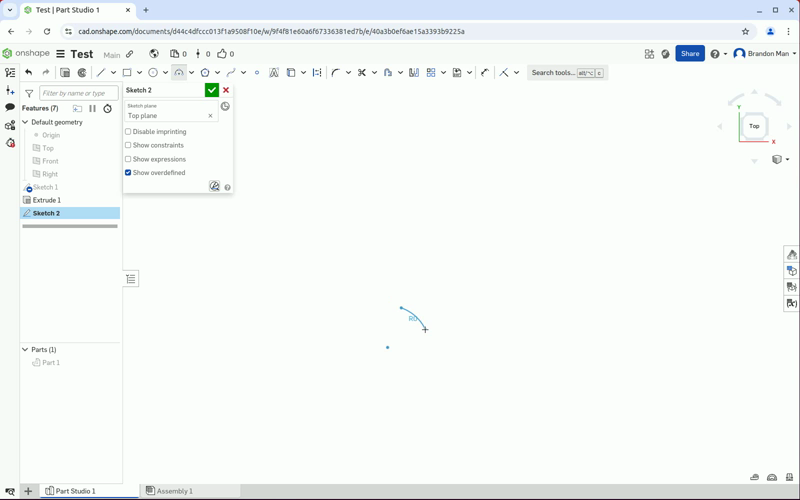
scroll(-6)
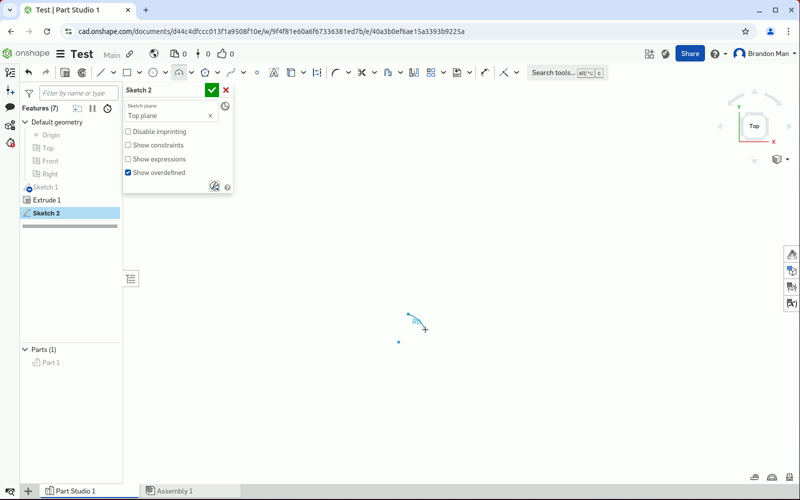
scroll(-6)
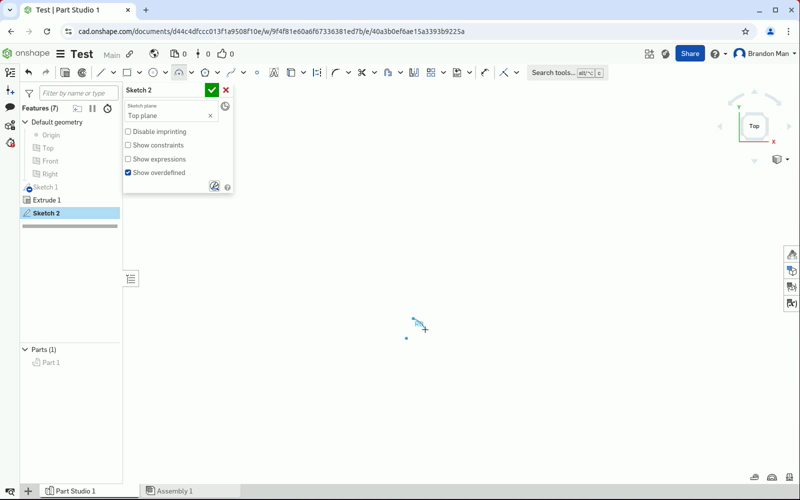
scroll(-6)
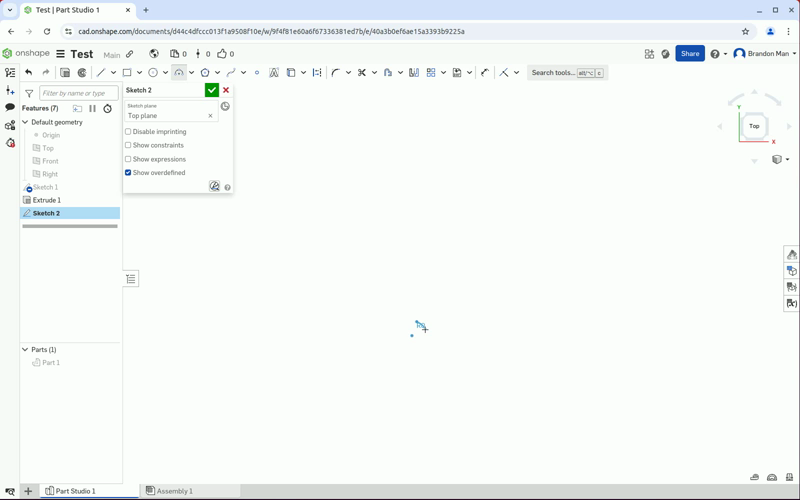
scroll(-6)
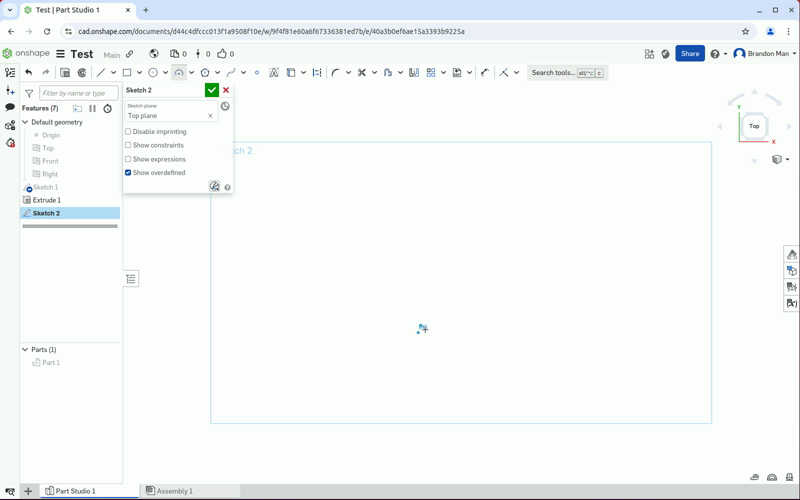
mouse_move(422, 328)
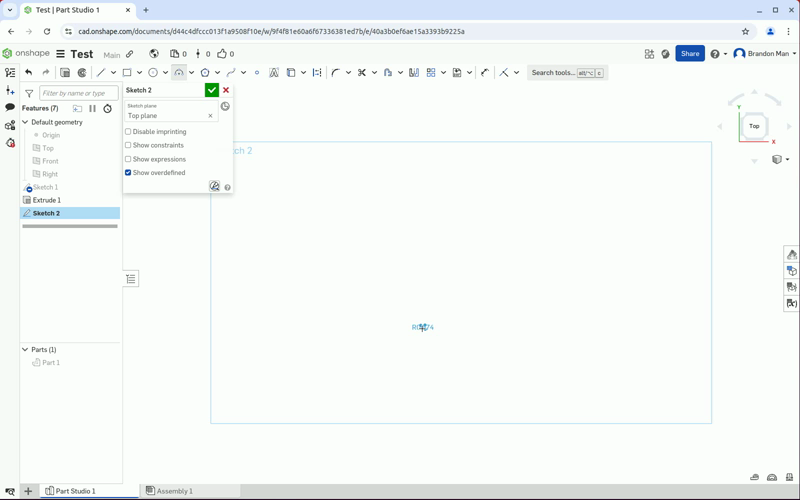
scroll(6)
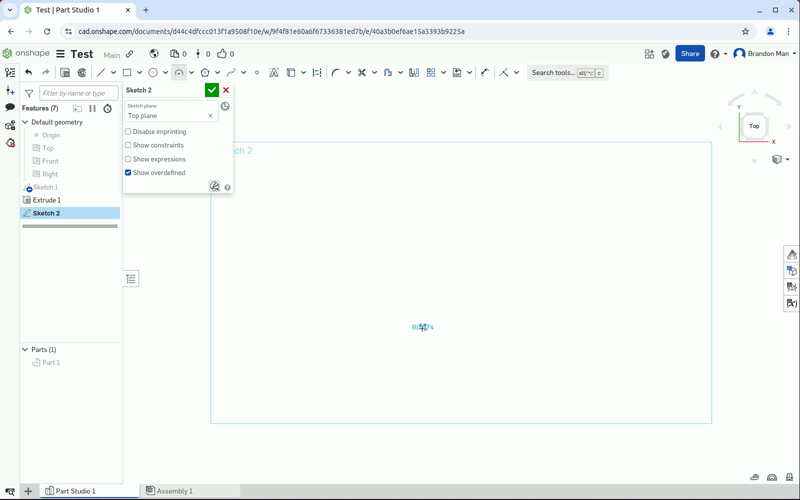
scroll(6)
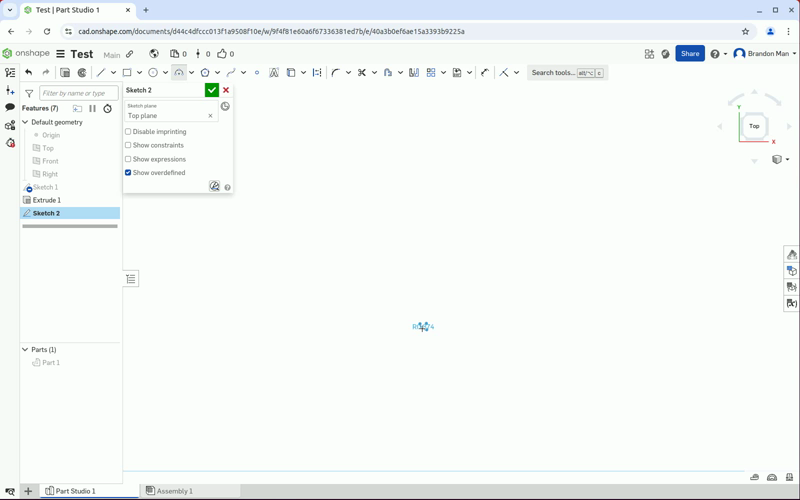
scroll(6)
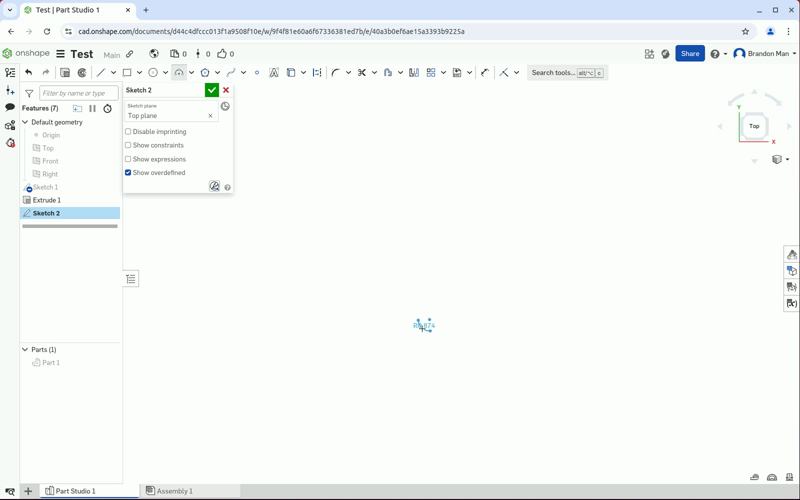
scroll(6)
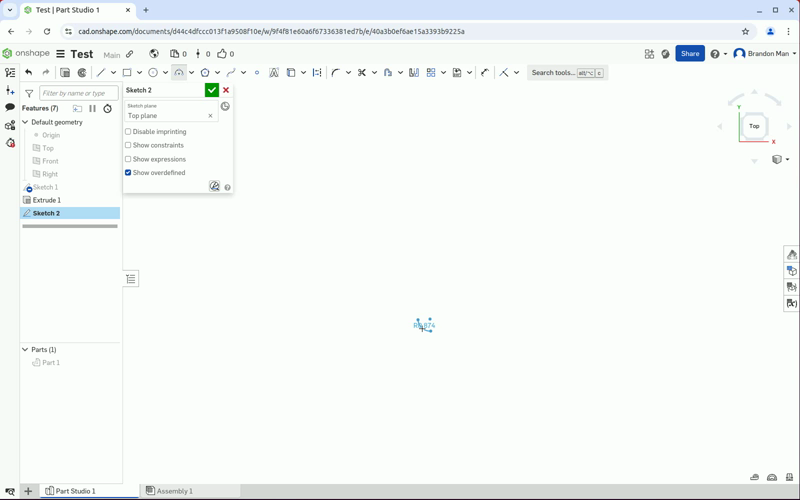
scroll(6)
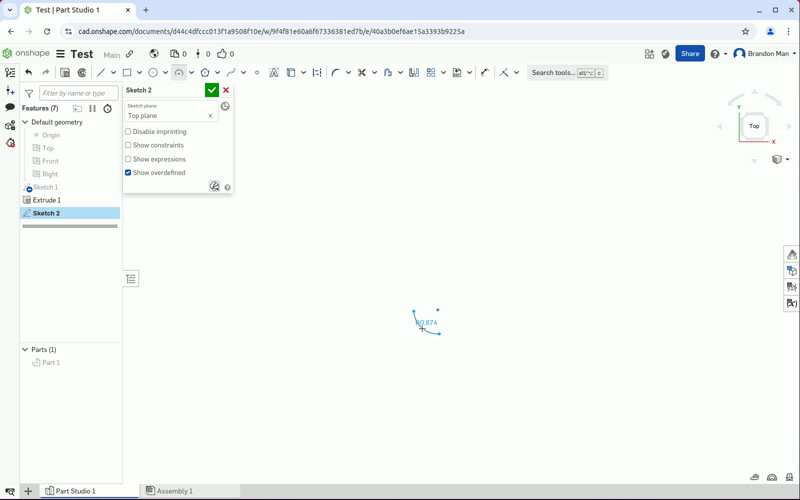
scroll(6)
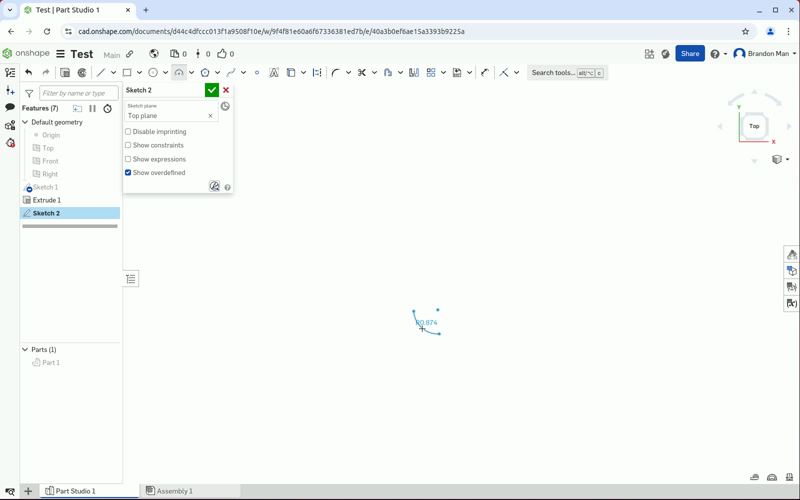
scroll(6)
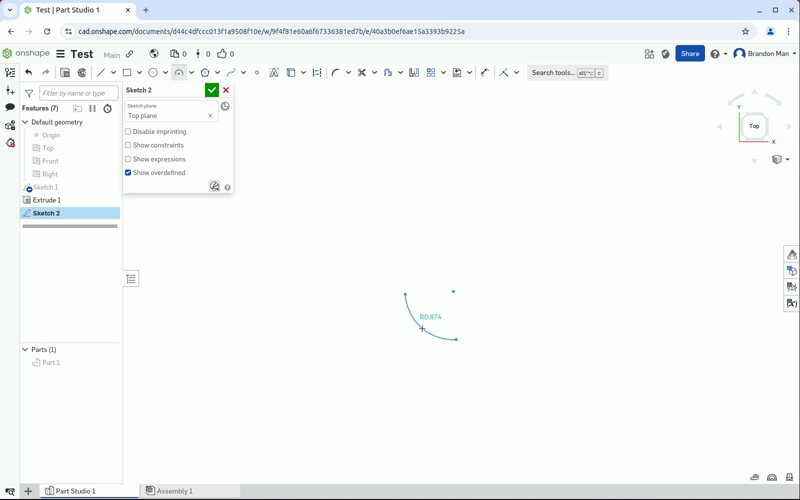
click(422, 328)
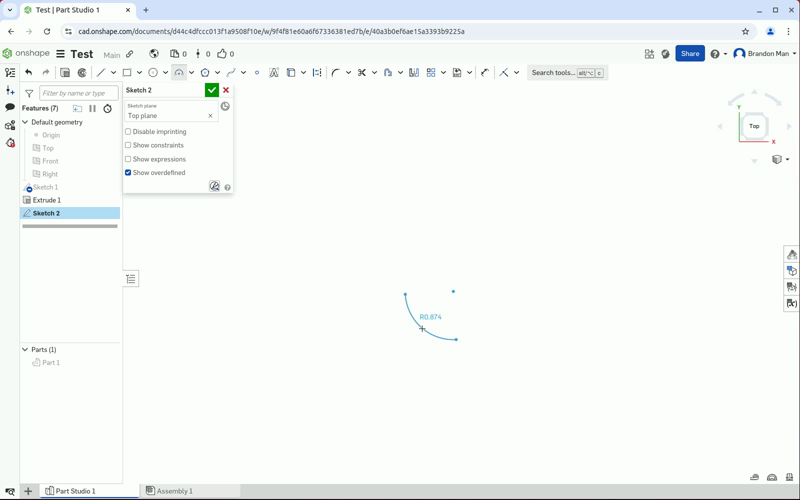
scroll(-6)
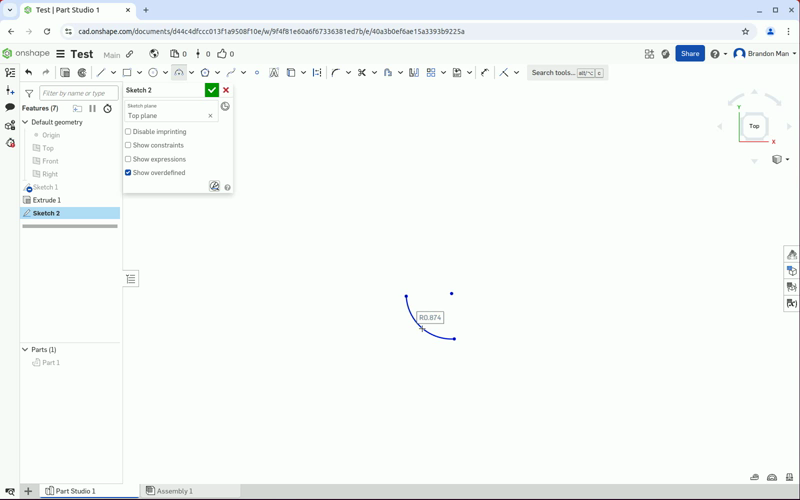
scroll(-6)
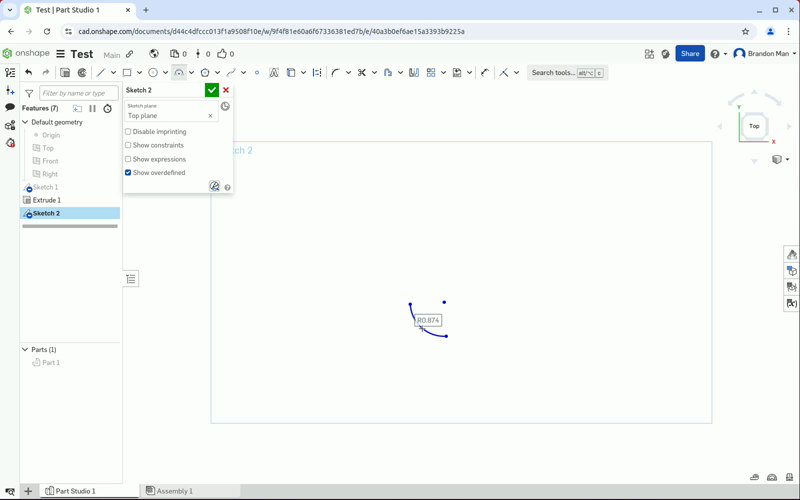
scroll(-6)
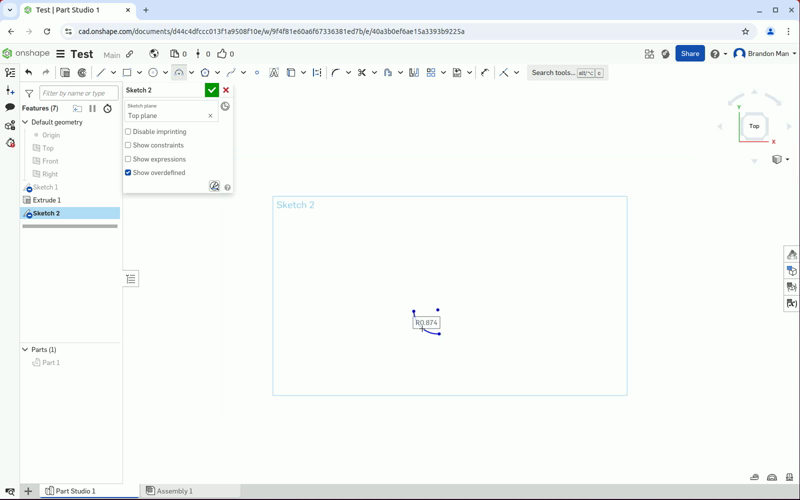
scroll(-6)
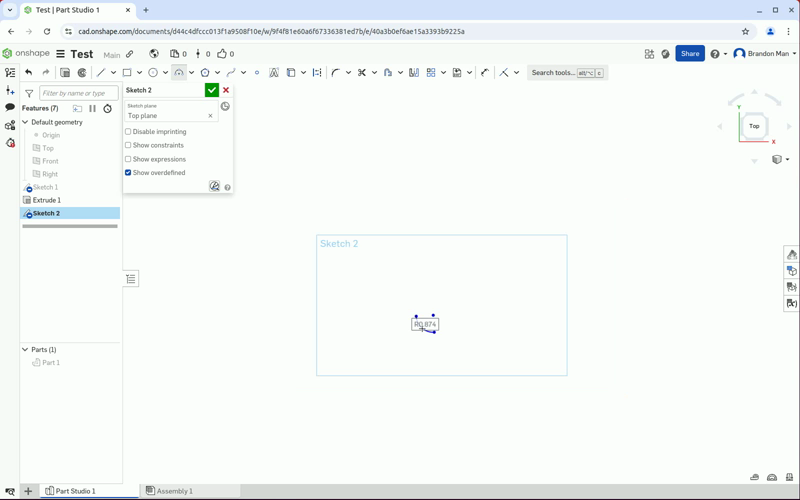
scroll(-6)
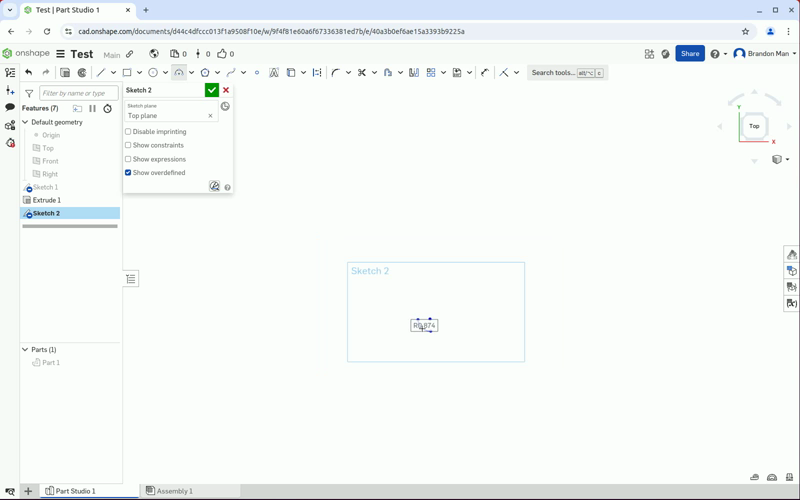
scroll(-6)
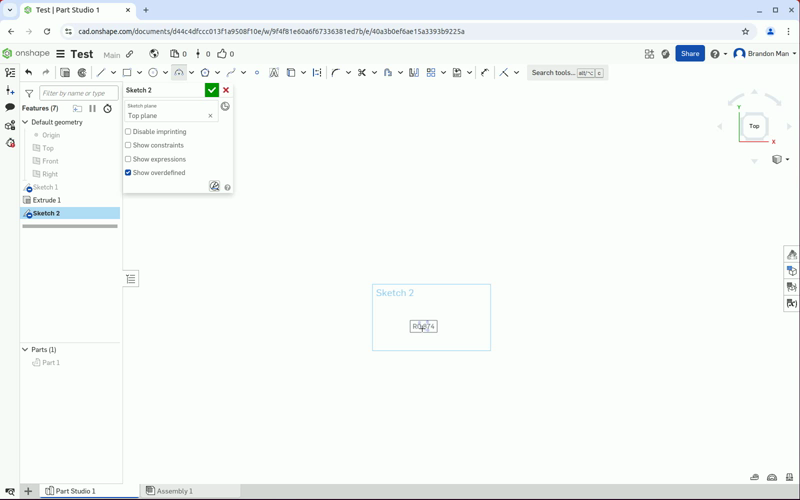
scroll(-6)
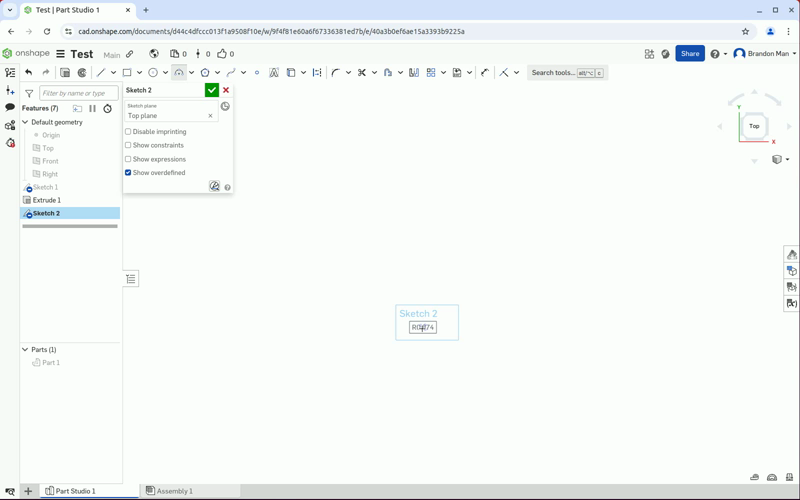
key_up(shift)
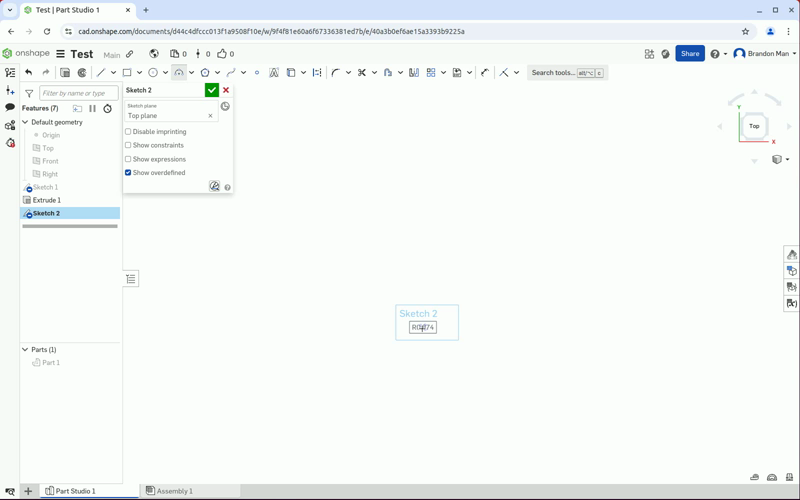
key(esc)
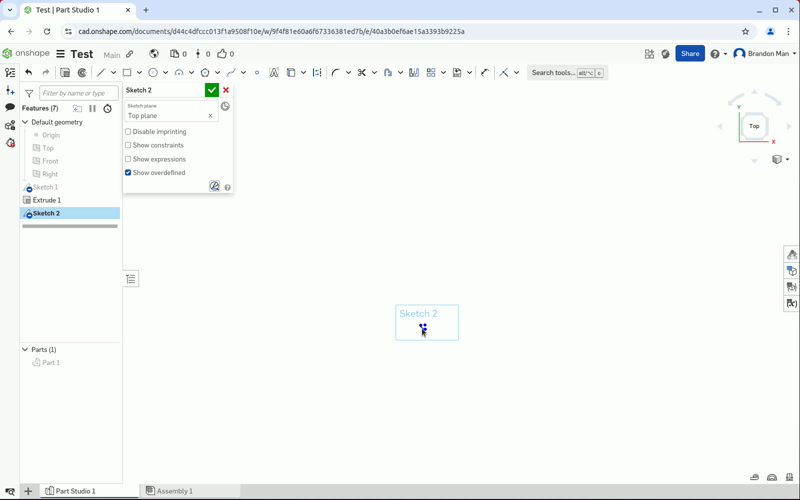
key(l)
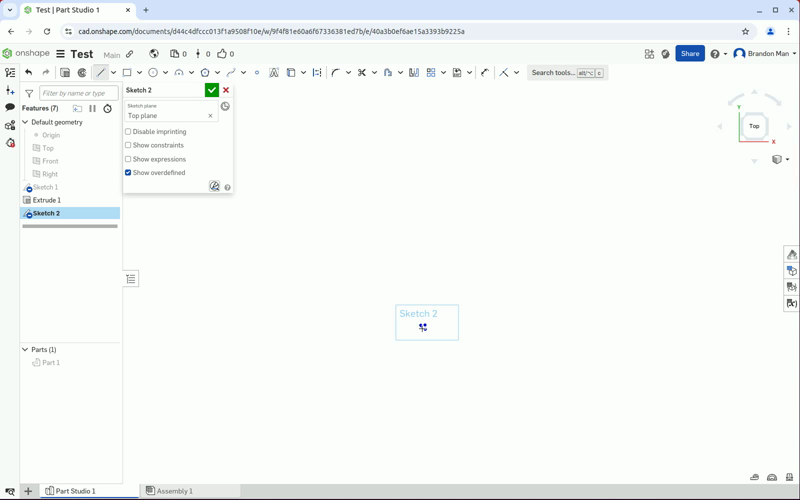
mouse_move(425, 329)
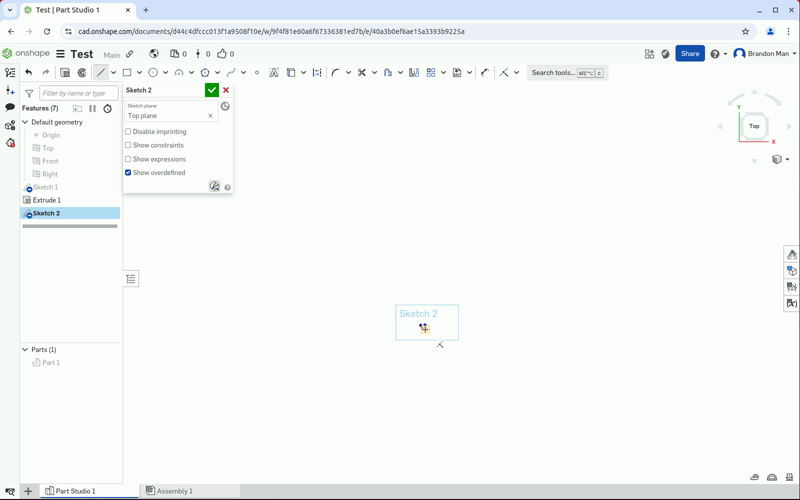
scroll(6)
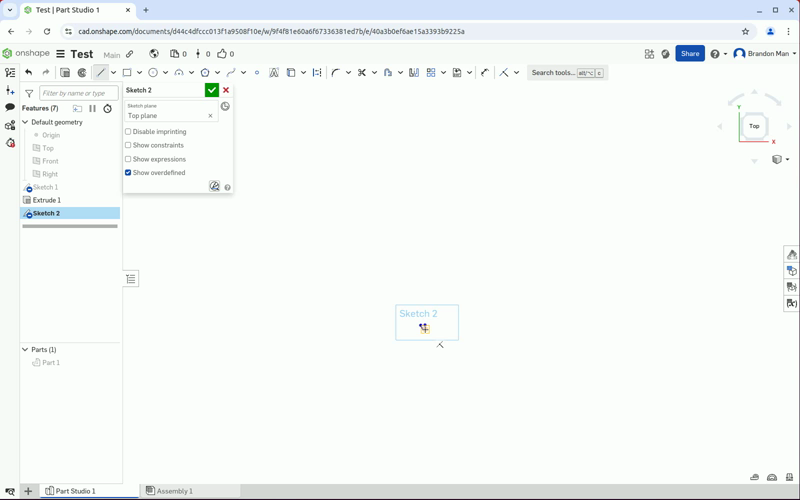
scroll(6)
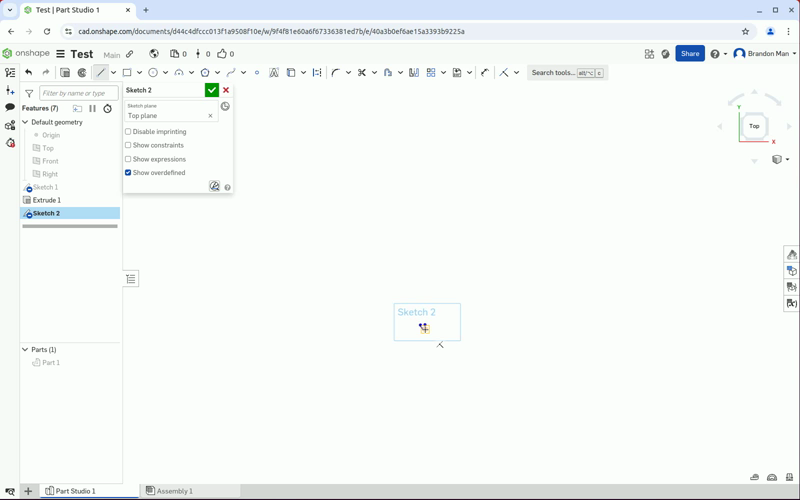
scroll(6)
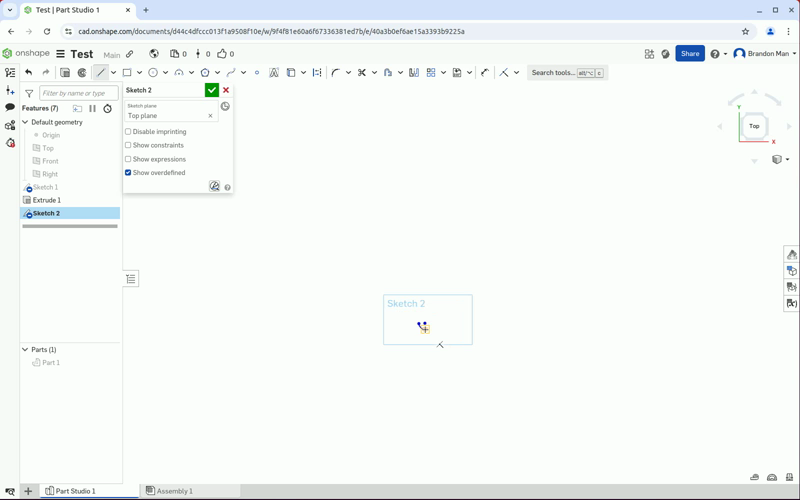
scroll(6)
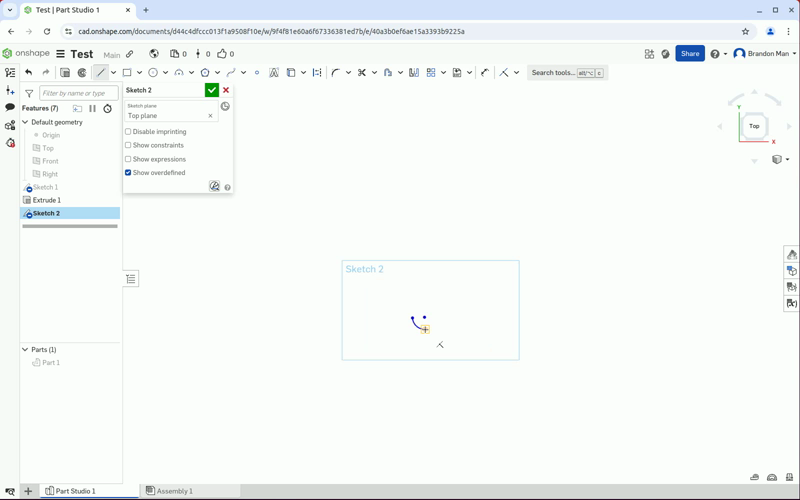
scroll(6)
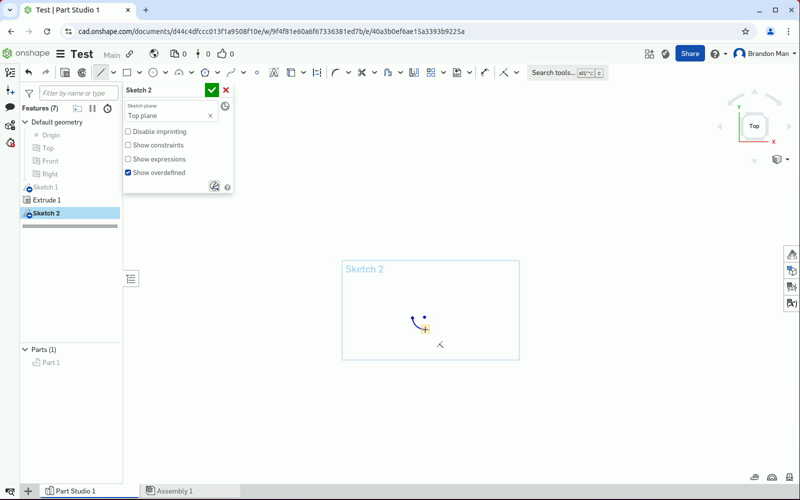
scroll(6)
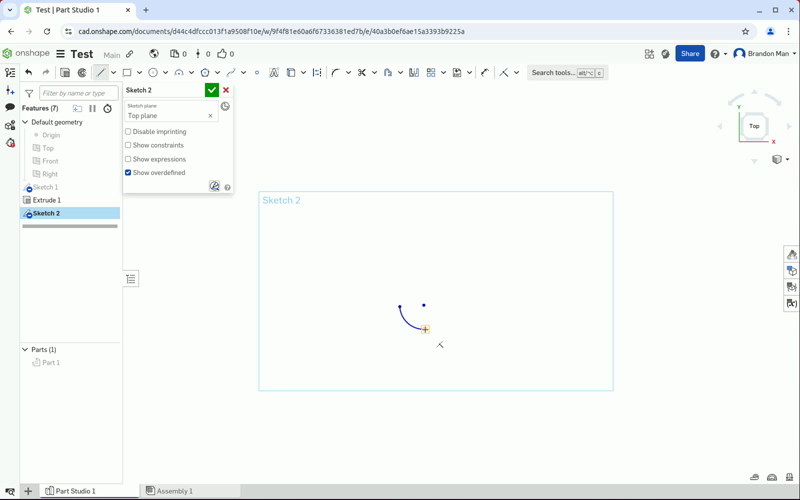
scroll(6)
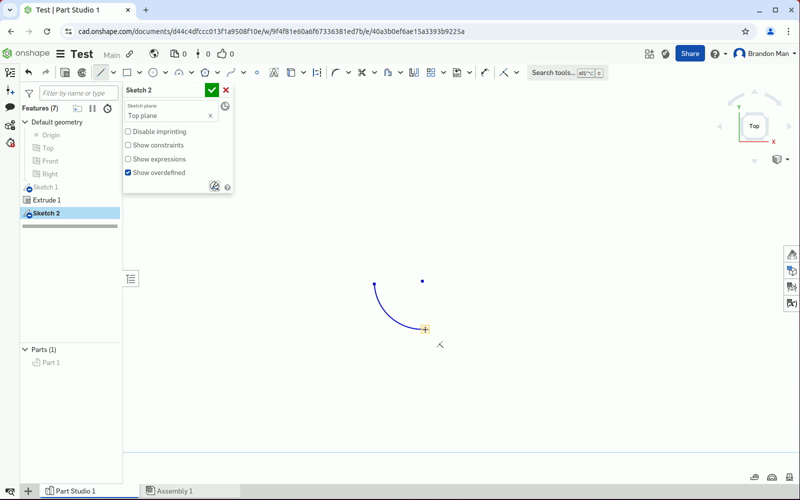
click(425, 329)
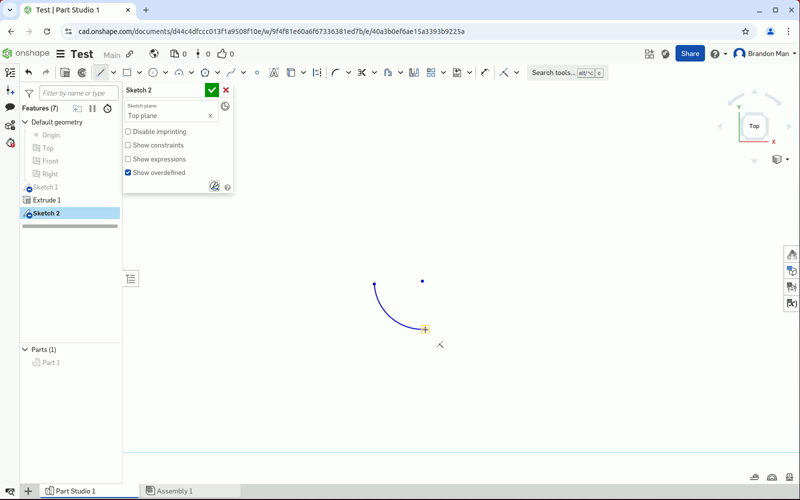
scroll(-6)
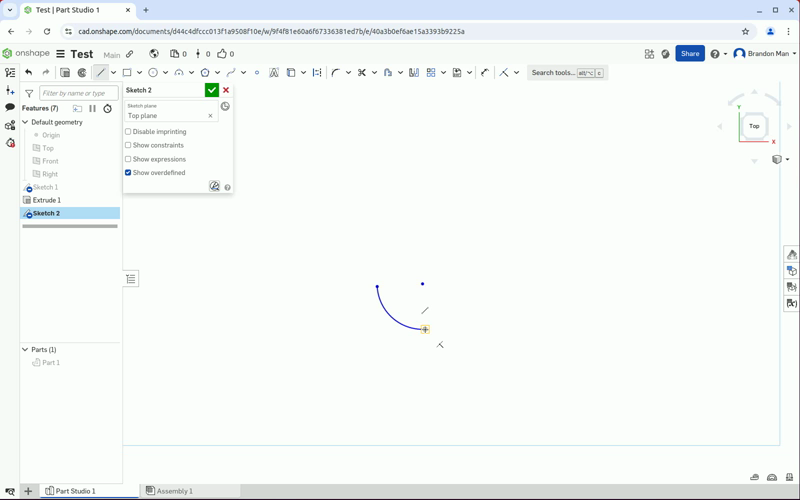
scroll(-6)
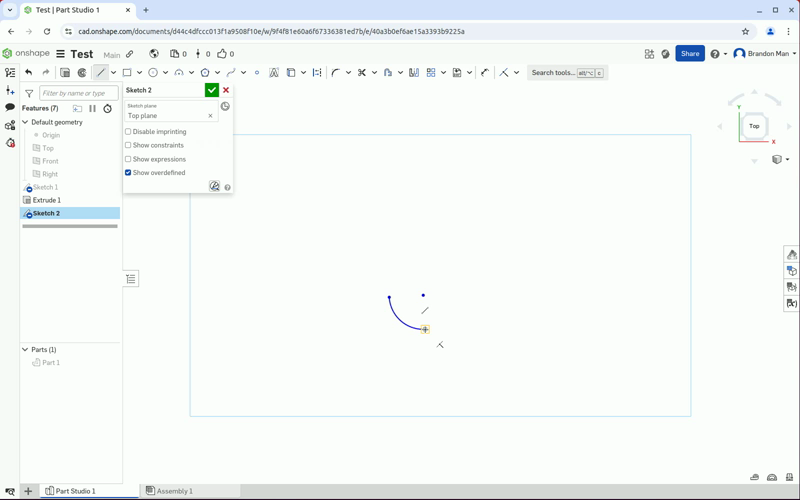
scroll(-6)
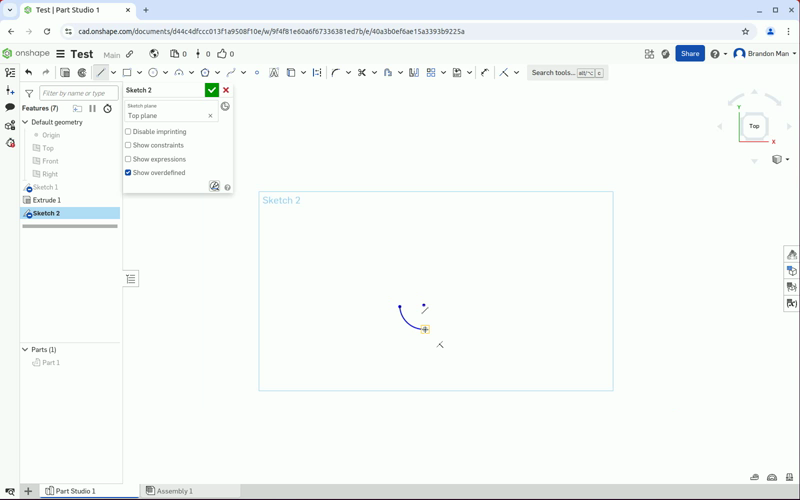
scroll(-6)
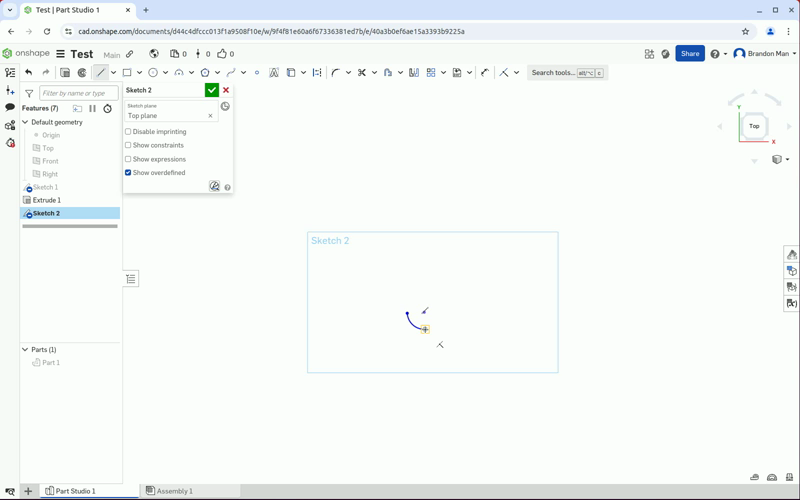
scroll(-6)
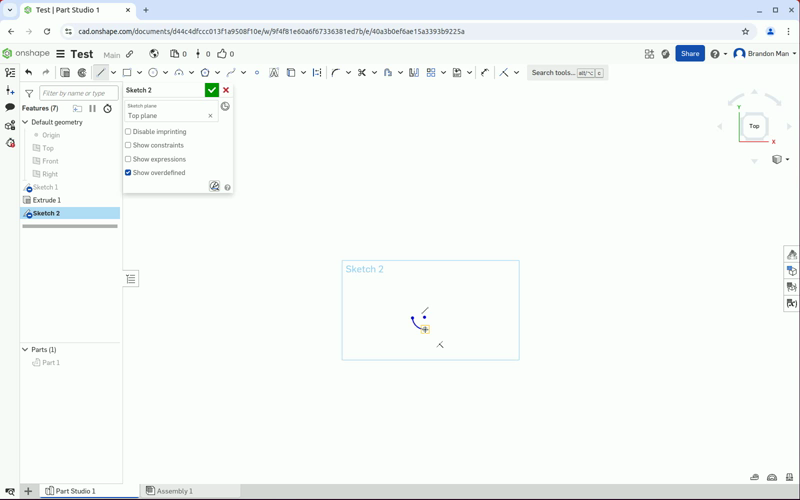
scroll(-6)
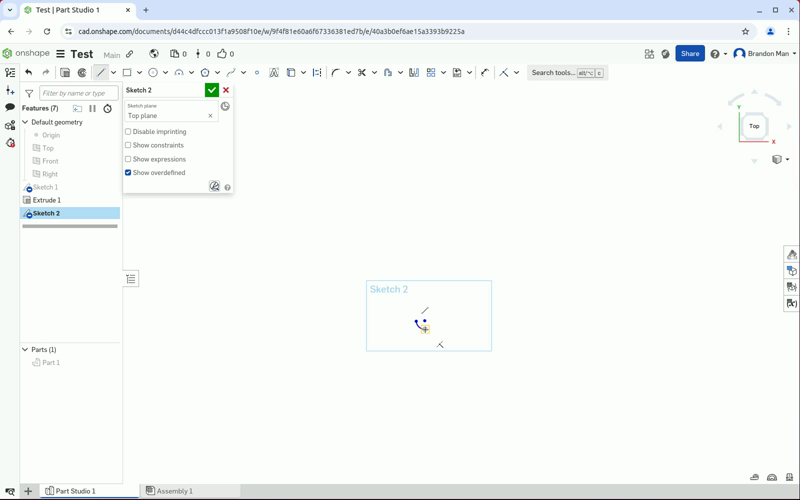
scroll(-6)
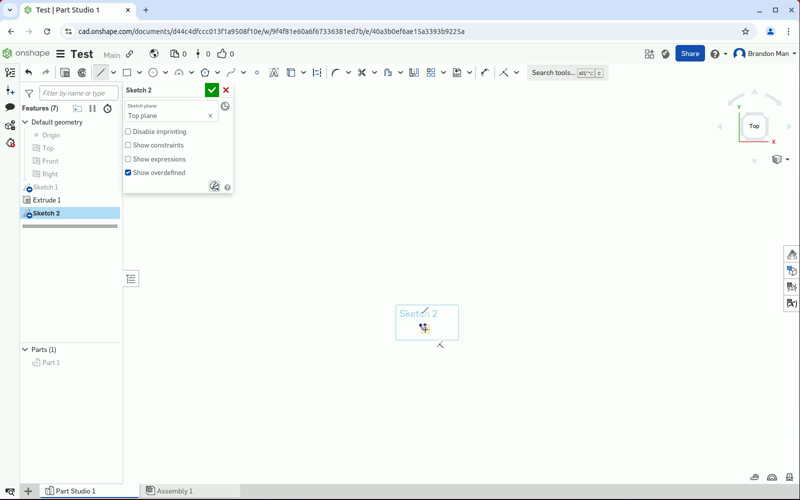
key_down(shift)
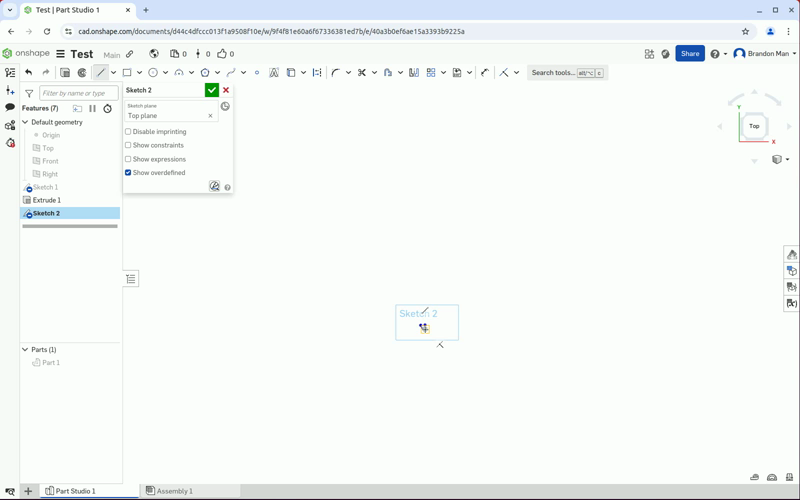
mouse_move(455, 329)
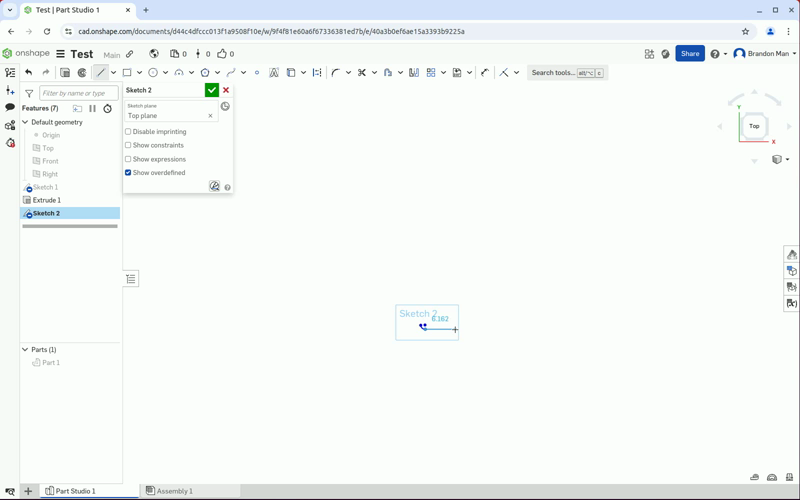
mouse_move(431, 329)
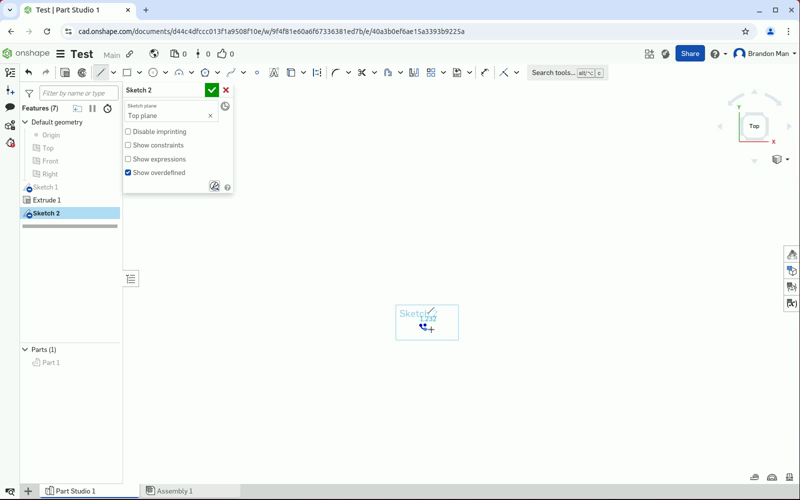
scroll(6)
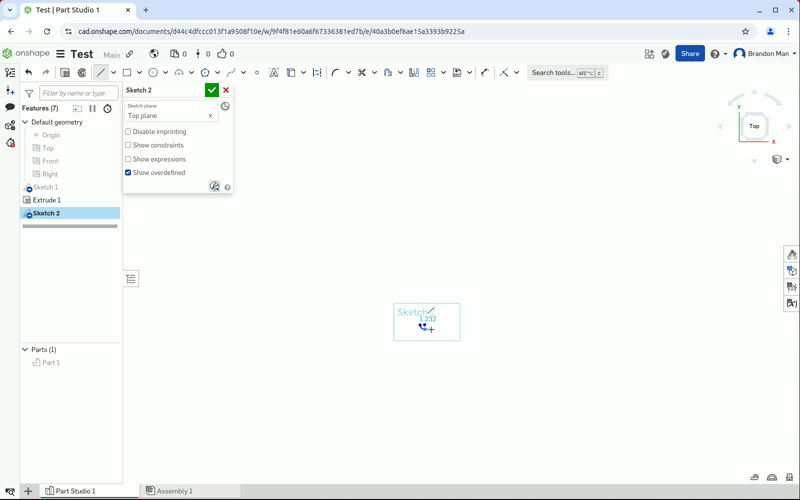
scroll(6)
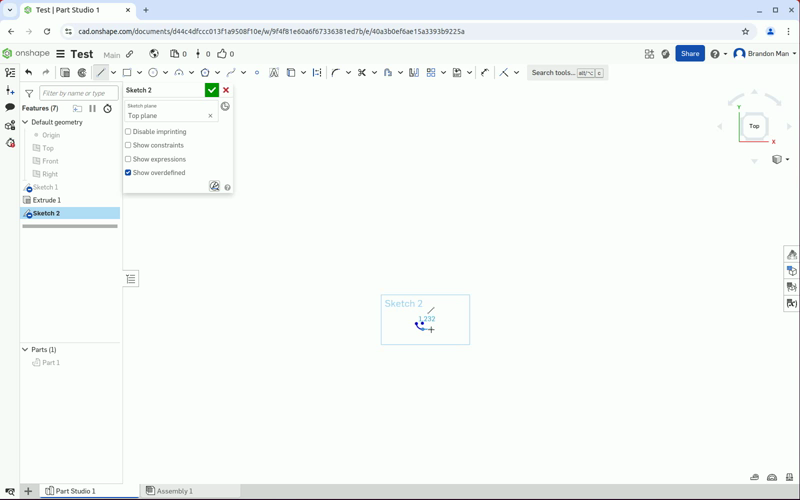
scroll(6)
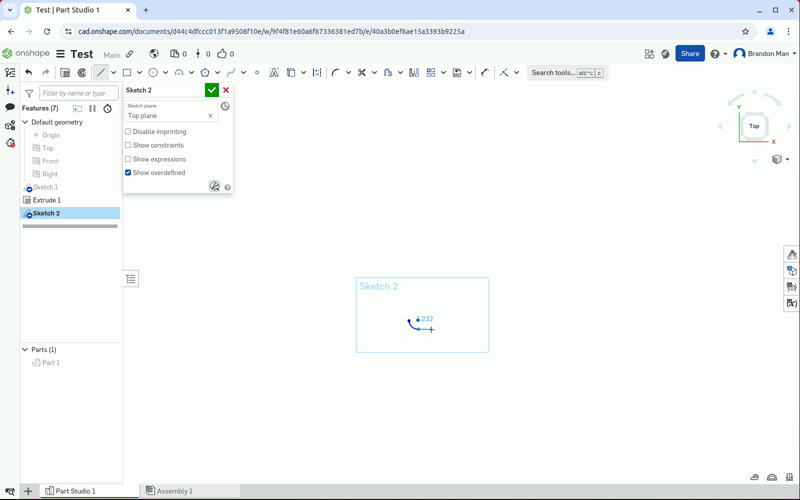
scroll(6)
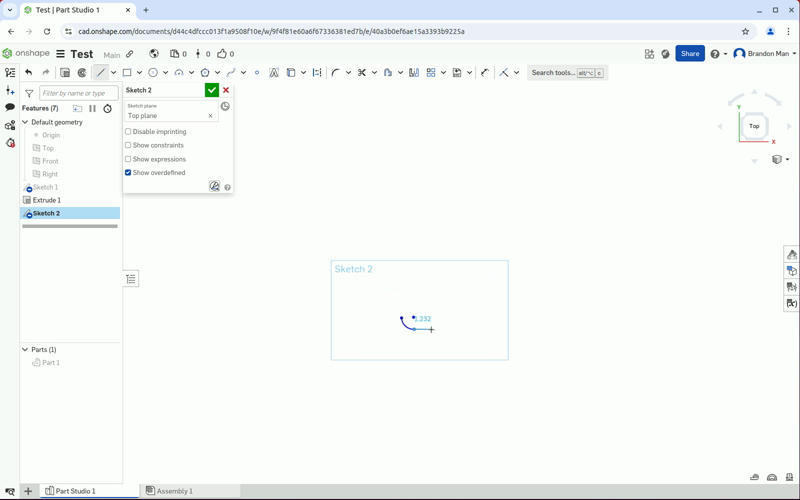
scroll(6)
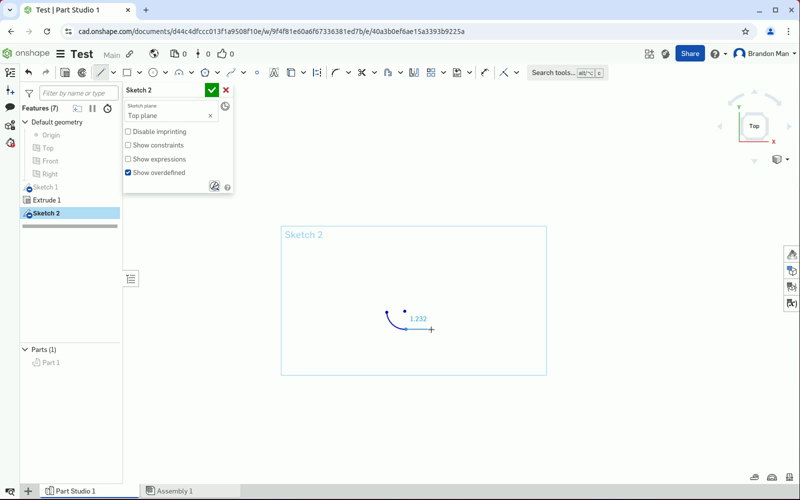
scroll(6)
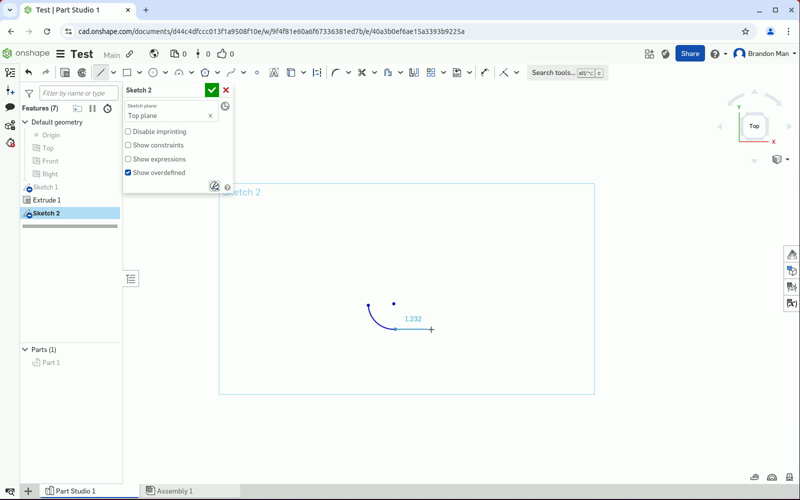
scroll(6)
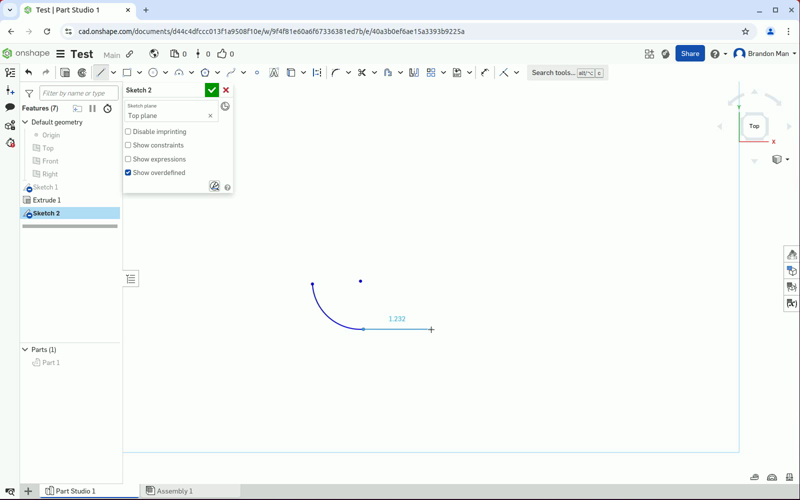
click(431, 329)
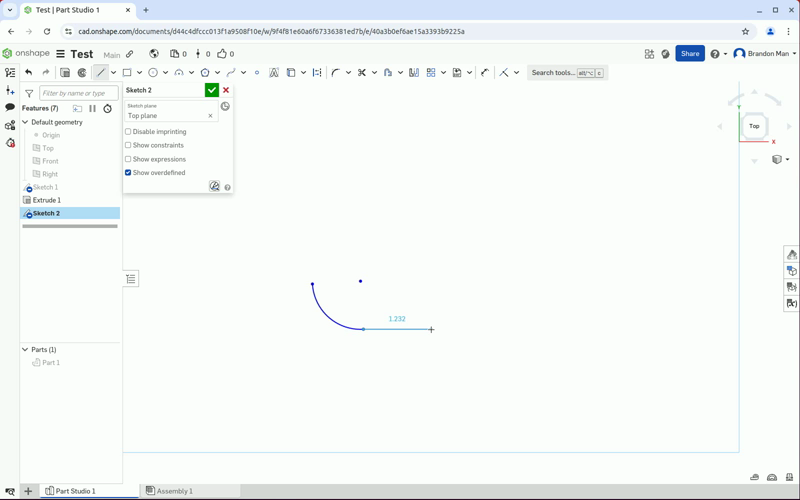
scroll(-6)
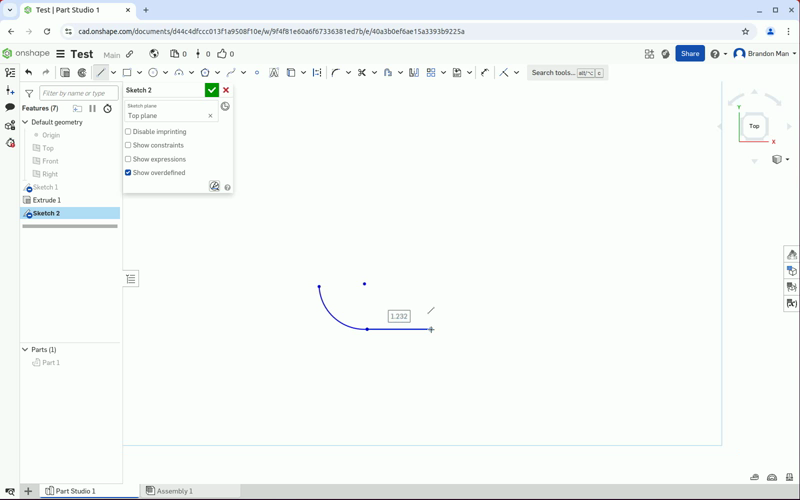
scroll(-6)
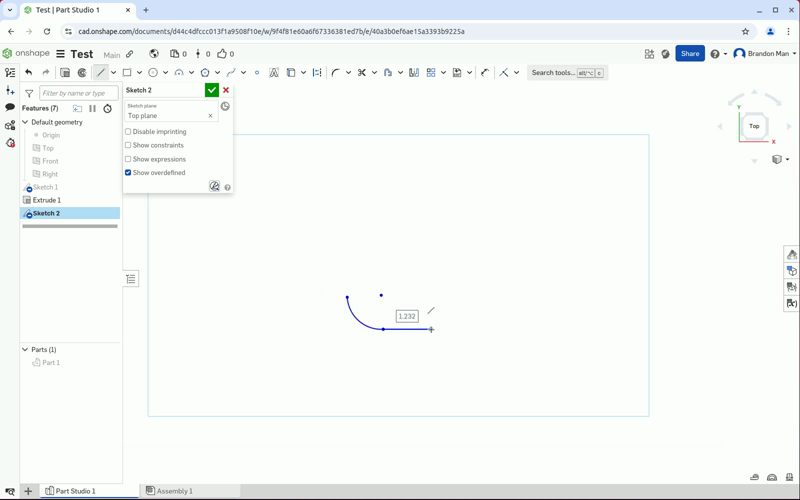
scroll(-6)
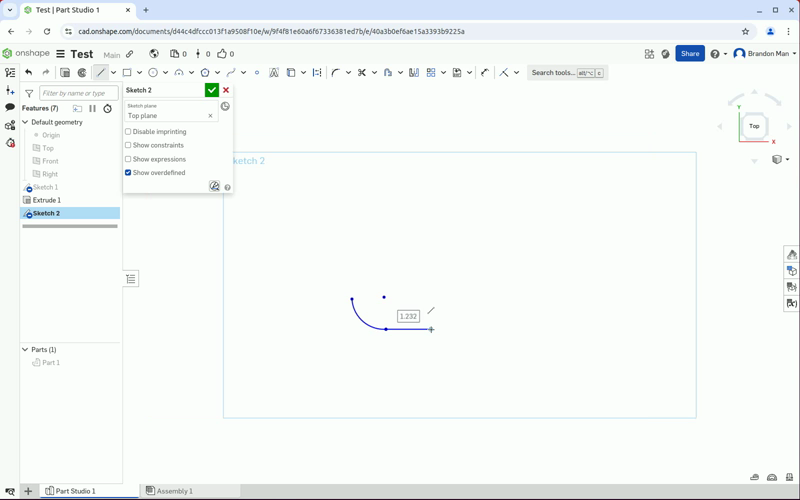
scroll(-6)
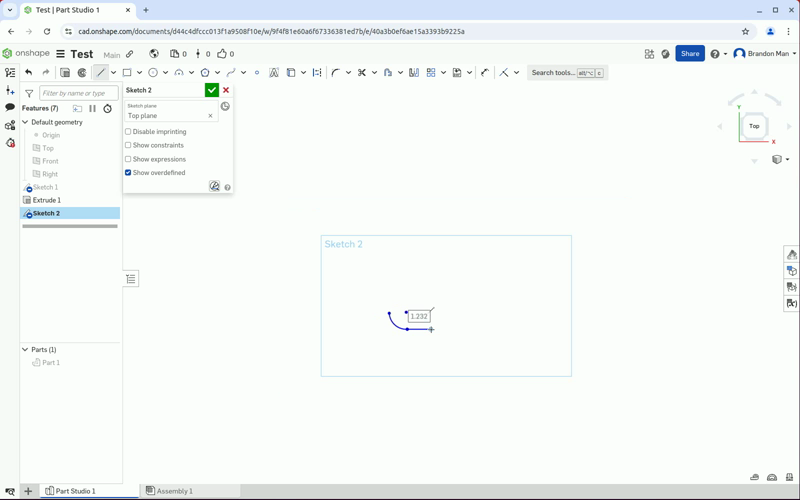
scroll(-6)
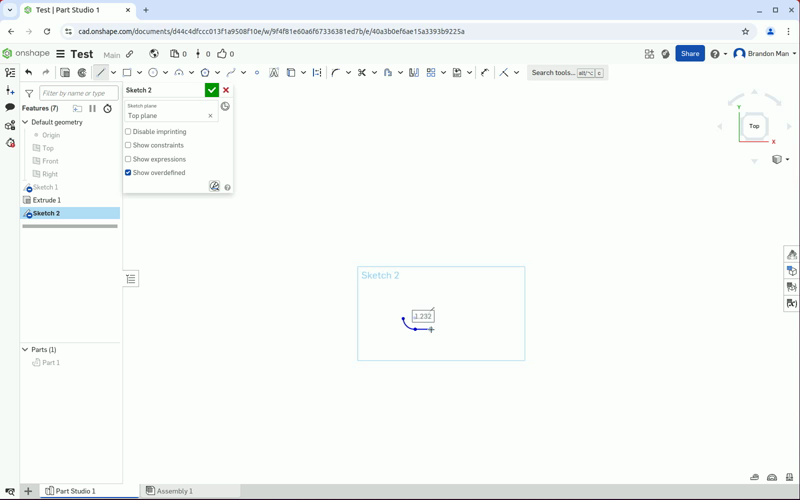
scroll(-6)
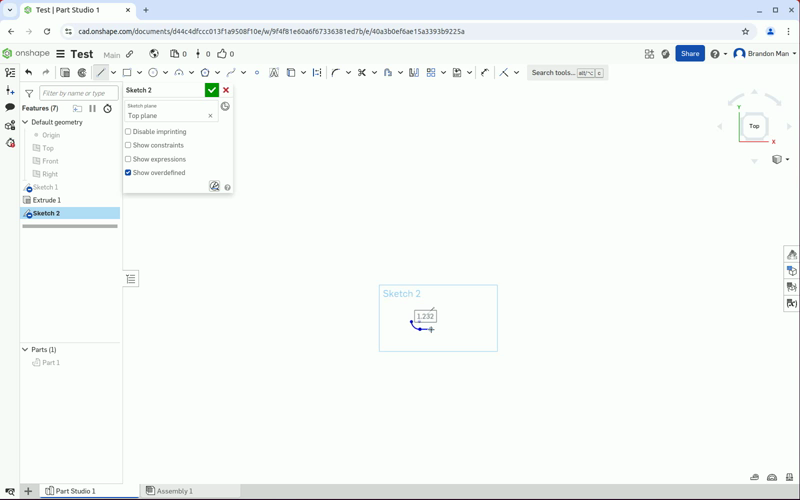
scroll(-6)
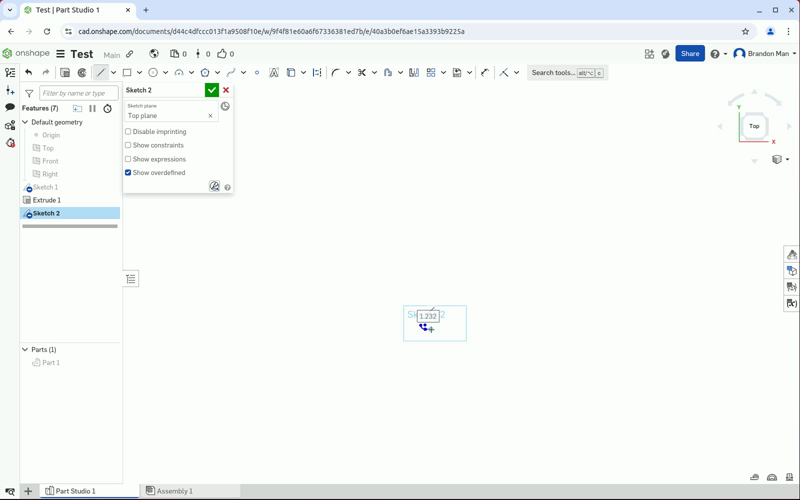
key_up(shift)
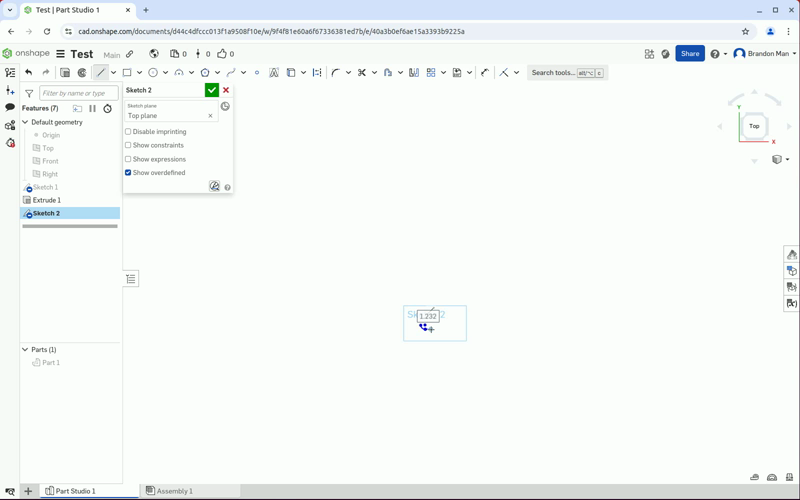
key_down(shift)
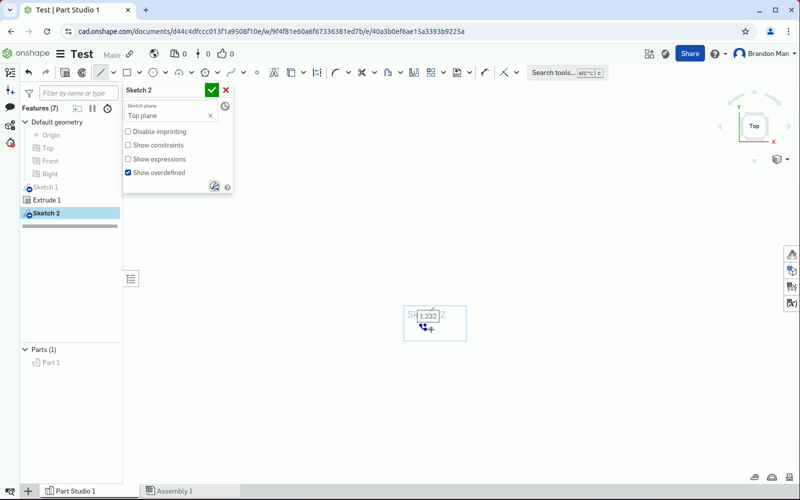
mouse_move(461, 329)
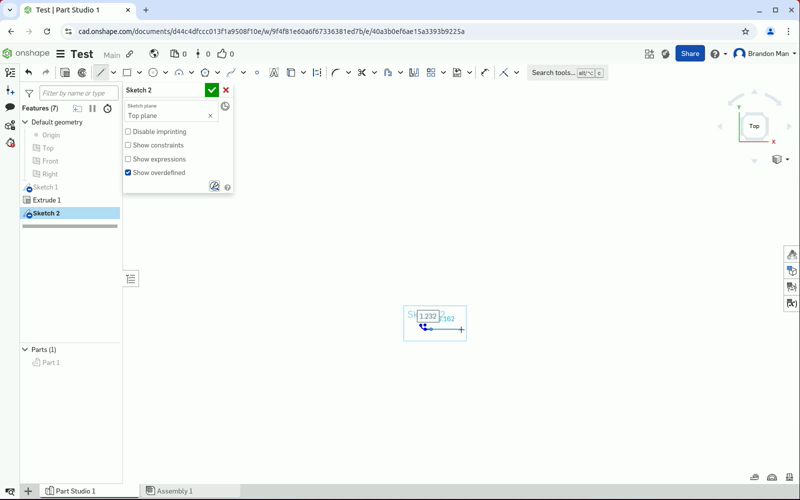
mouse_move(435, 329)
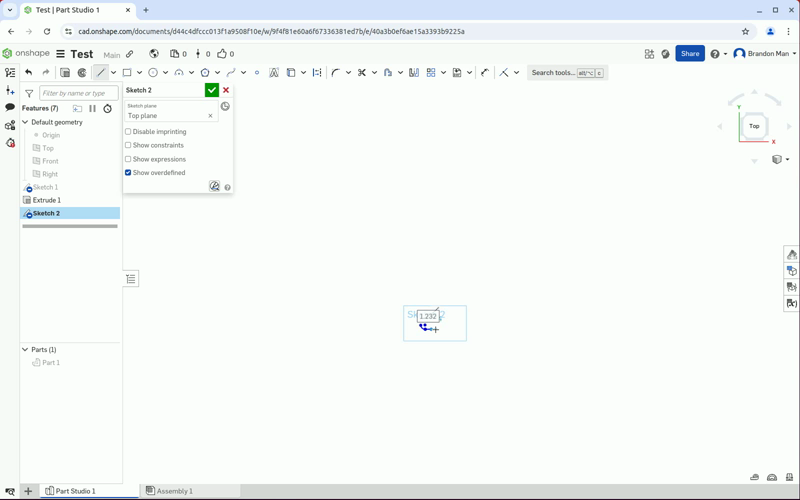
scroll(6)
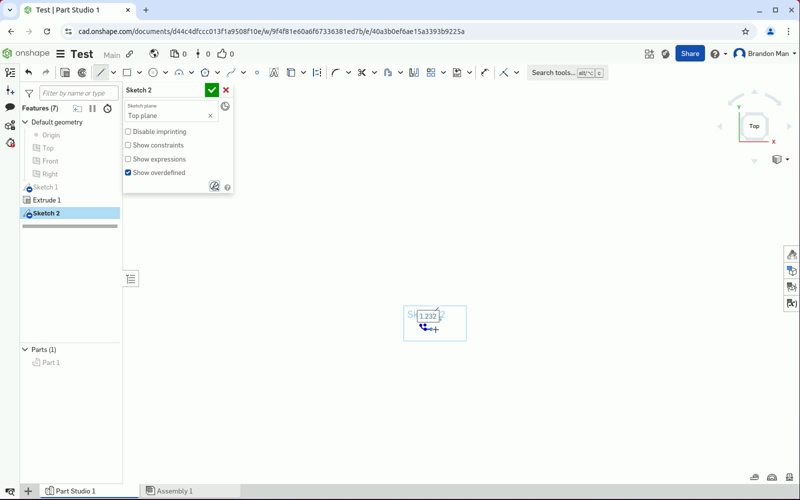
scroll(6)
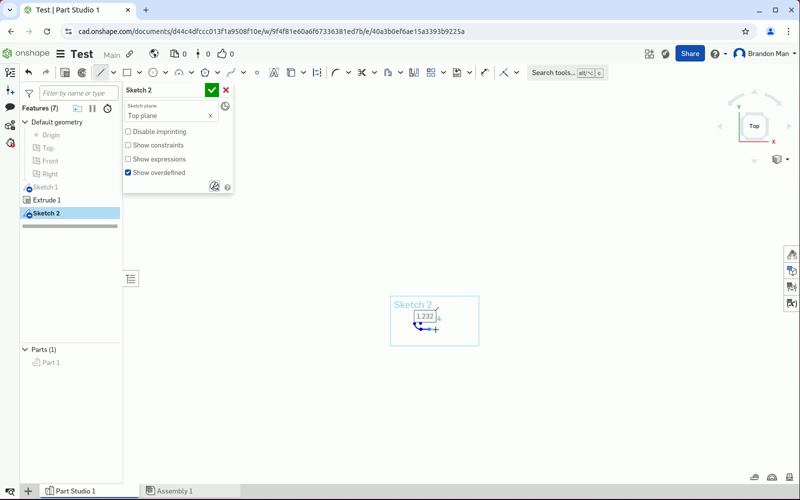
scroll(6)
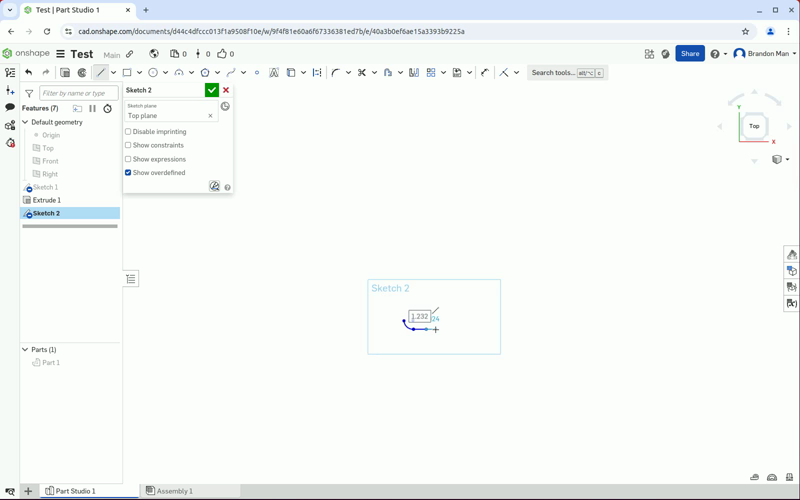
scroll(6)
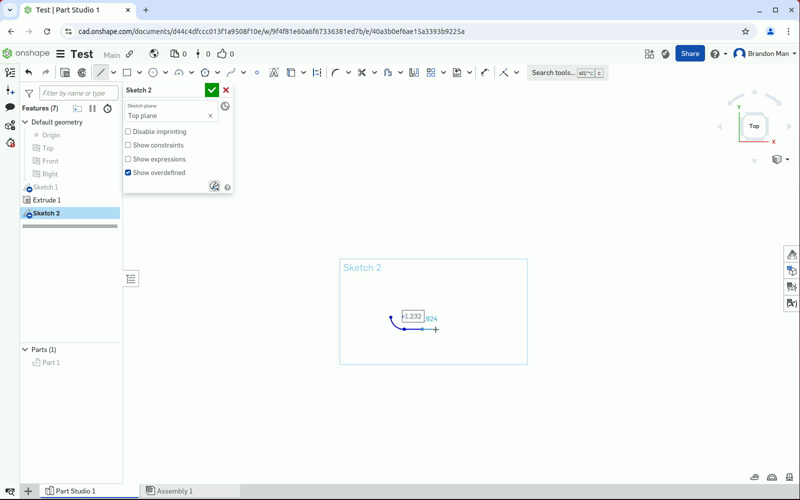
scroll(6)
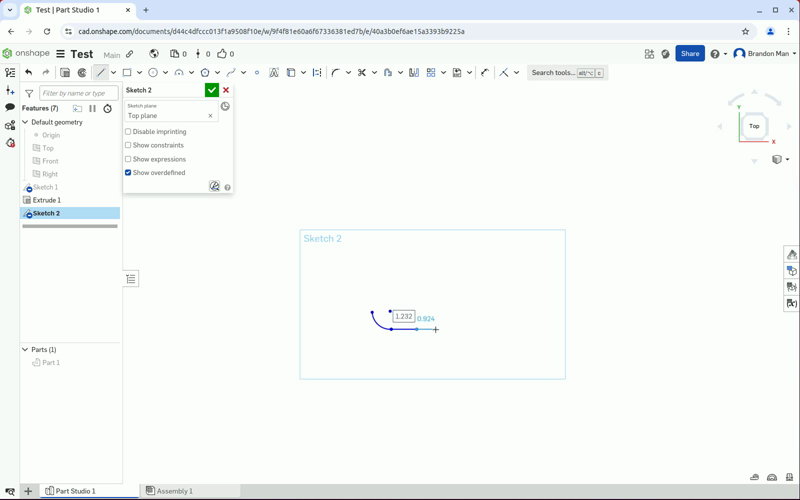
scroll(6)
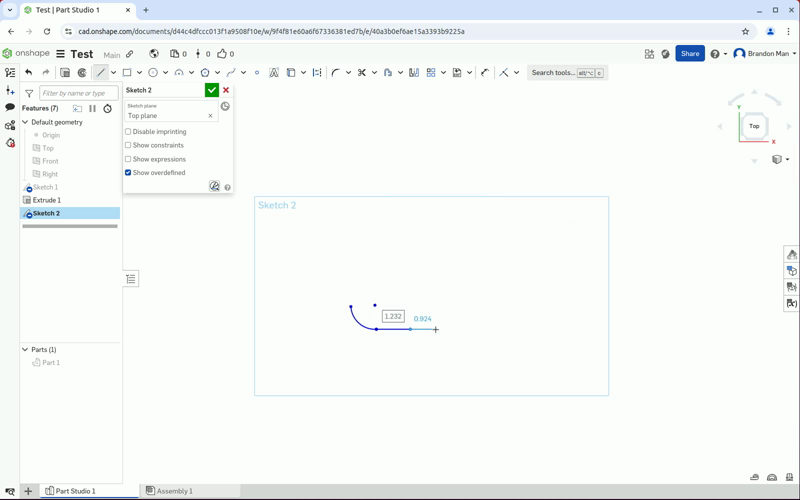
scroll(6)
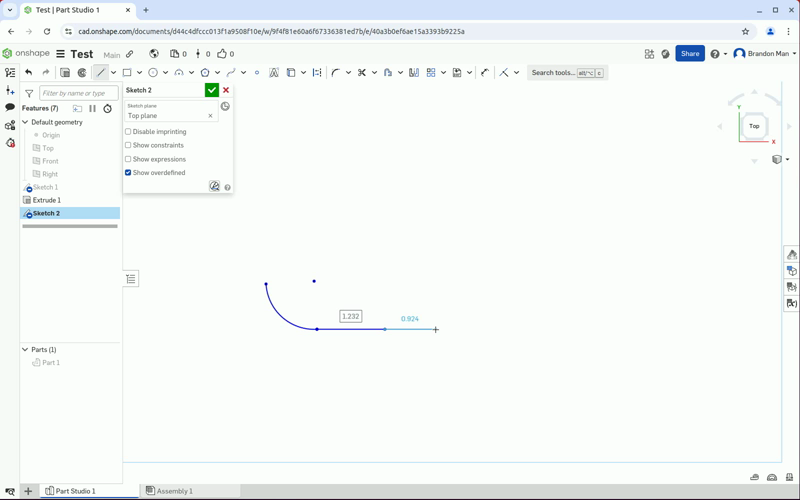
click(435, 329)
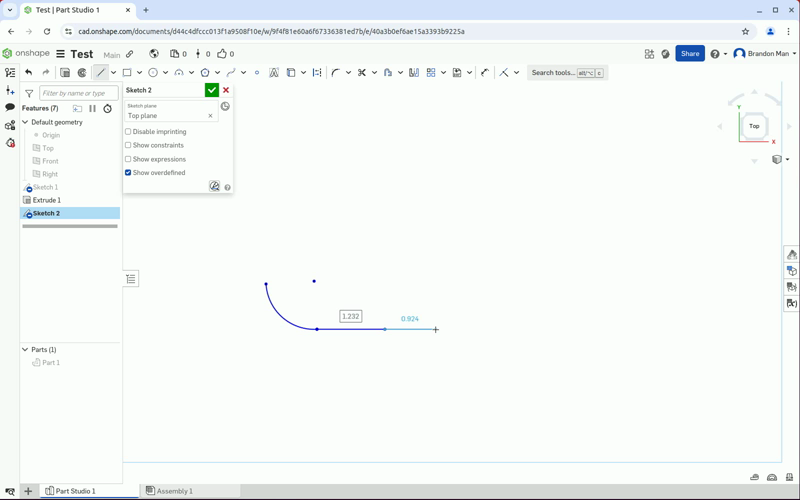
scroll(-6)
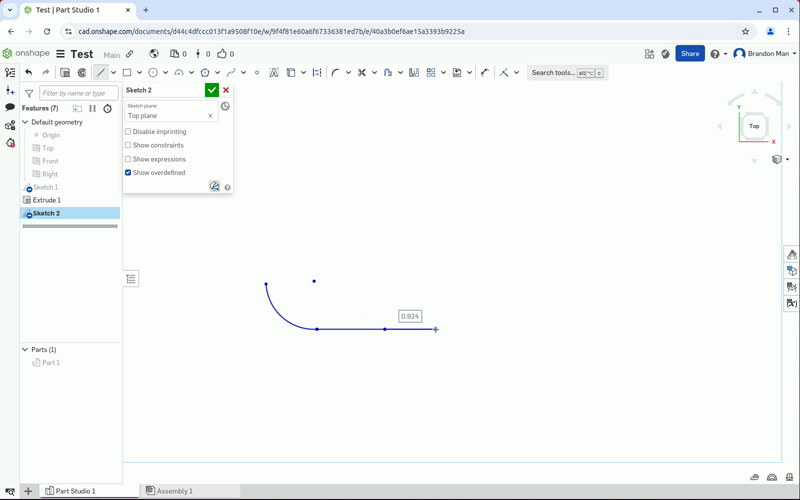
scroll(-6)
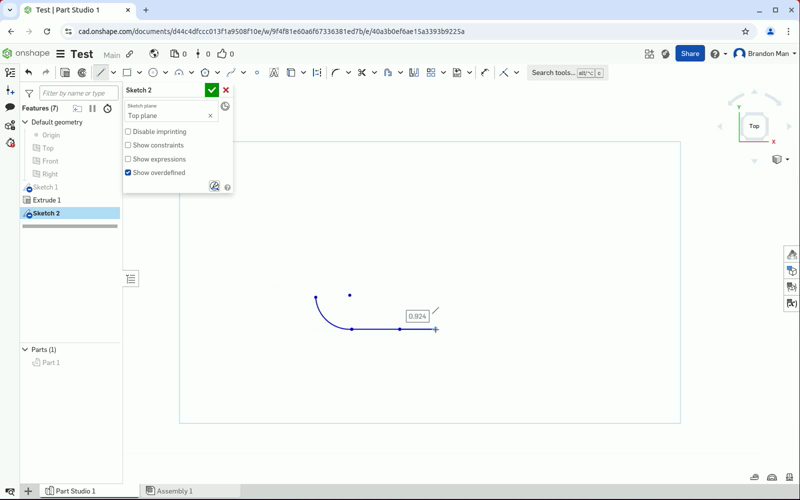
scroll(-6)
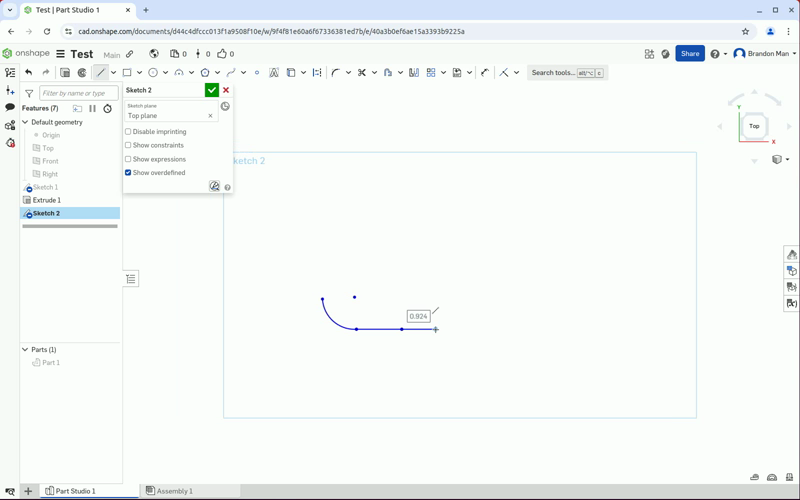
scroll(-6)
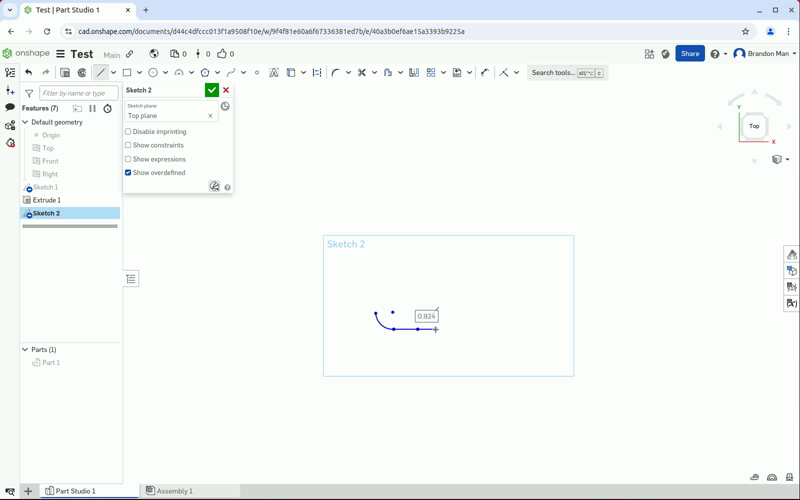
scroll(-6)
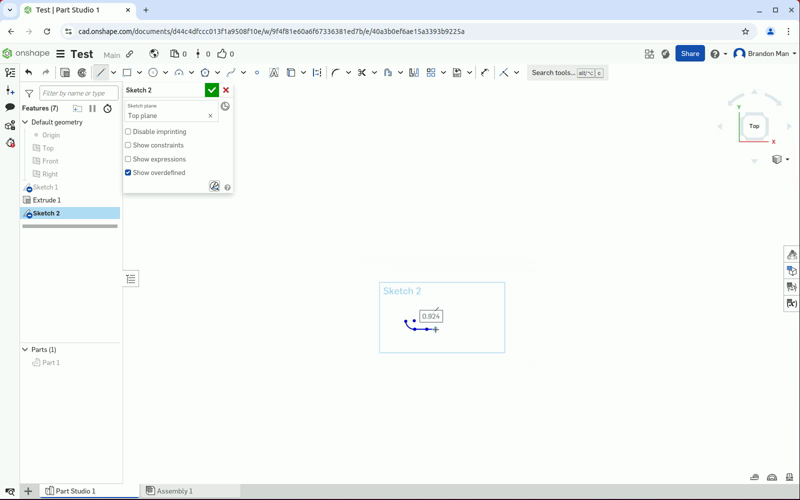
scroll(-6)
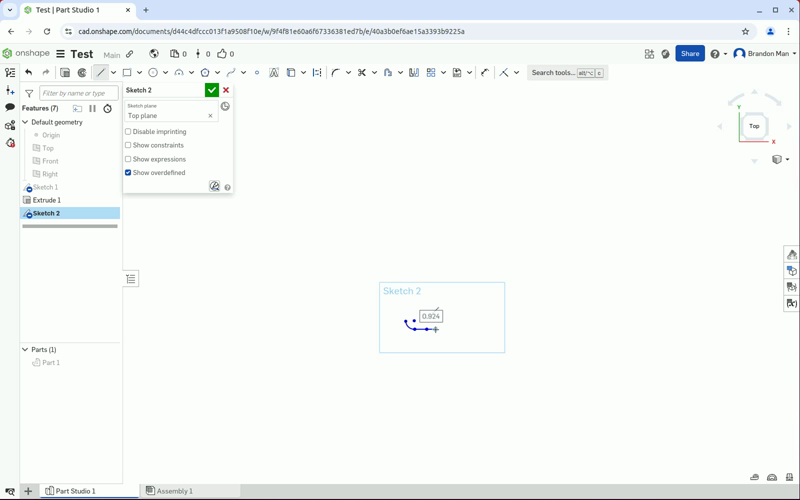
scroll(-6)
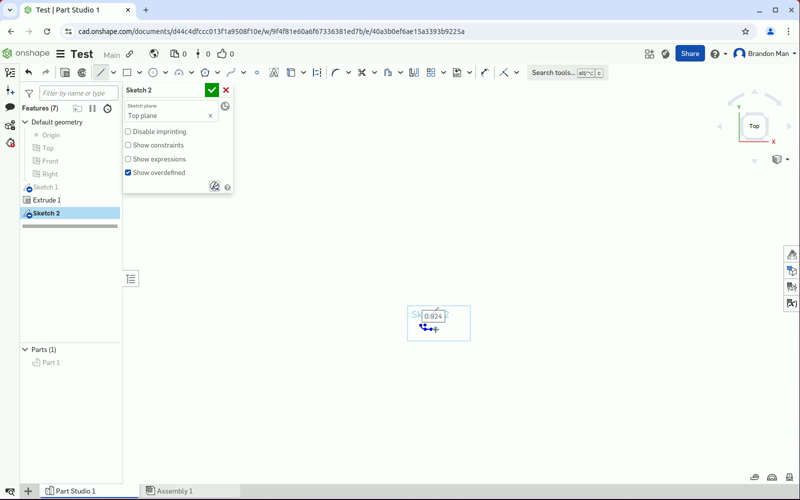
key_up(shift)
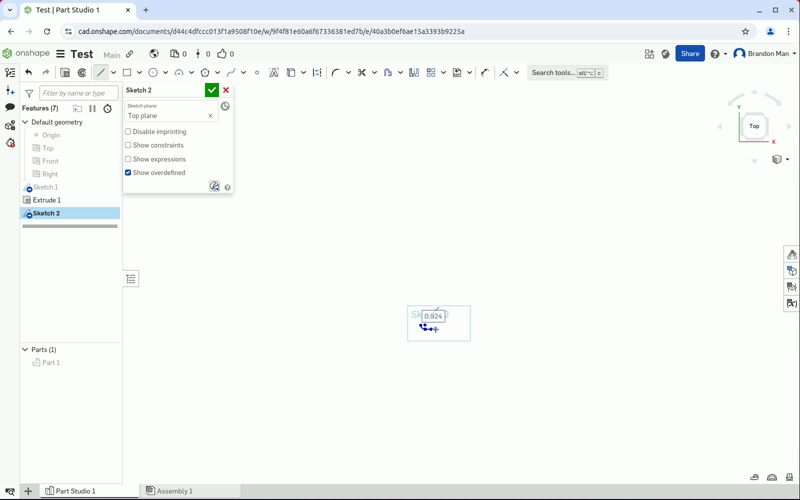
key_down(shift)
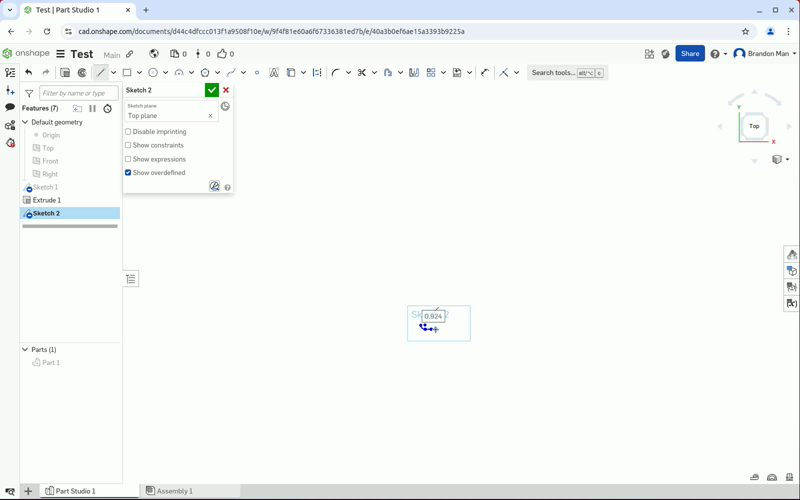
mouse_move(465, 329)
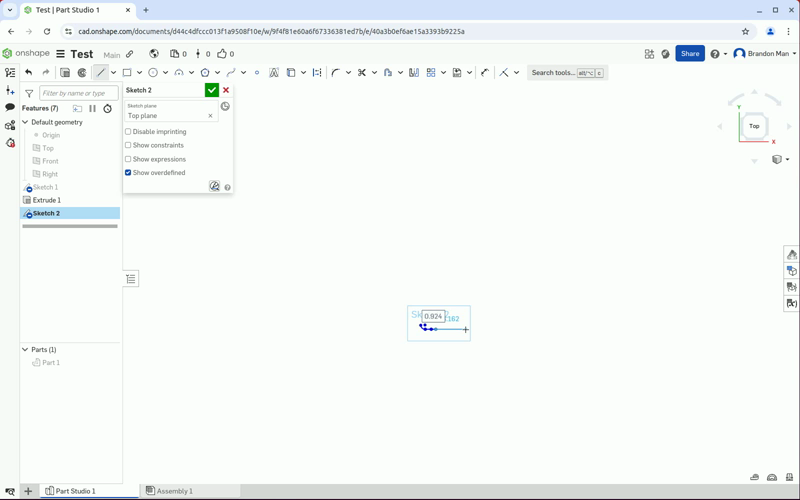
mouse_move(435, 308)
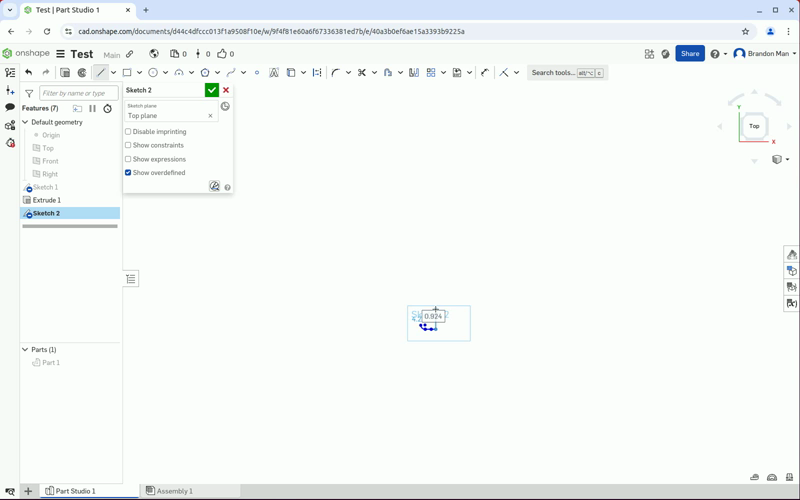
click(435, 308)
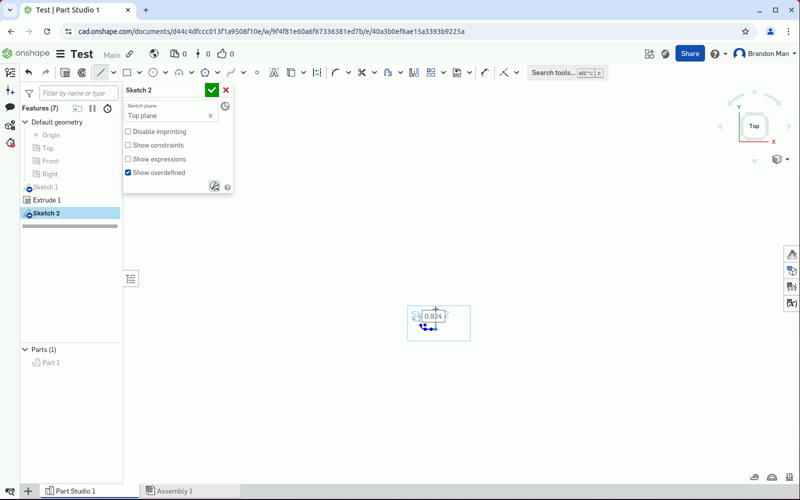
key_up(shift)
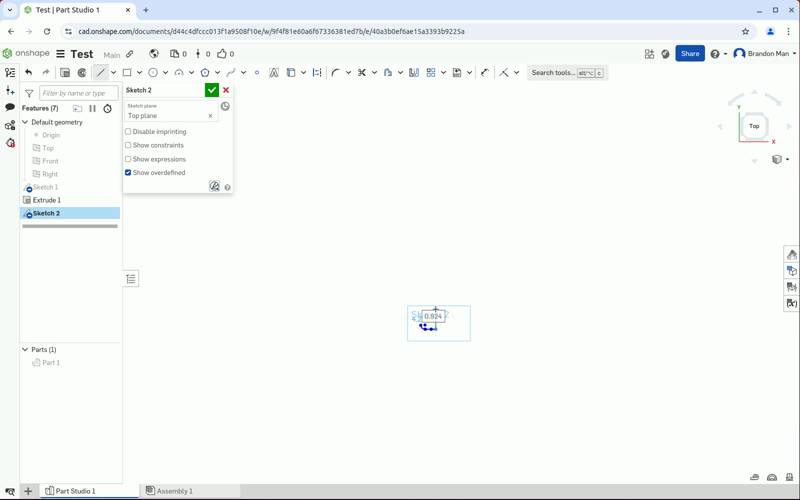
key_down(shift)
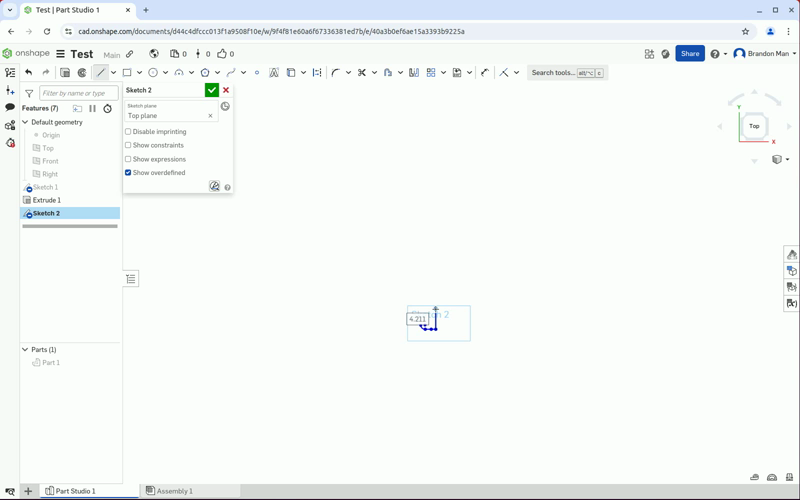
mouse_move(465, 308)
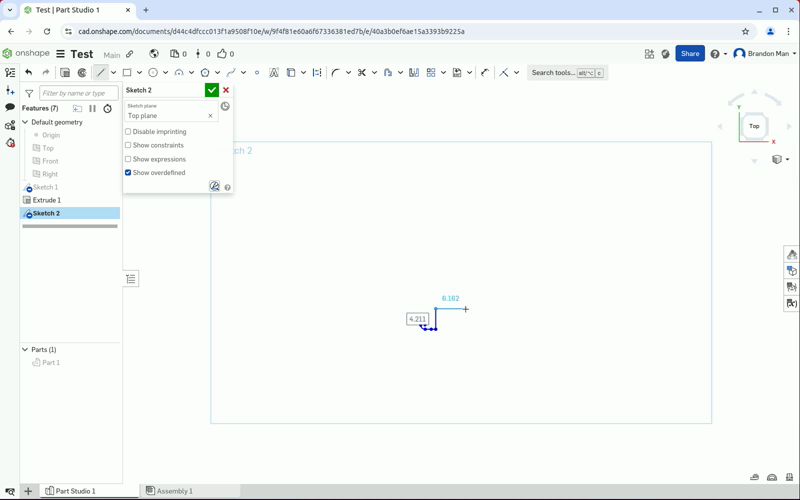
mouse_move(431, 308)
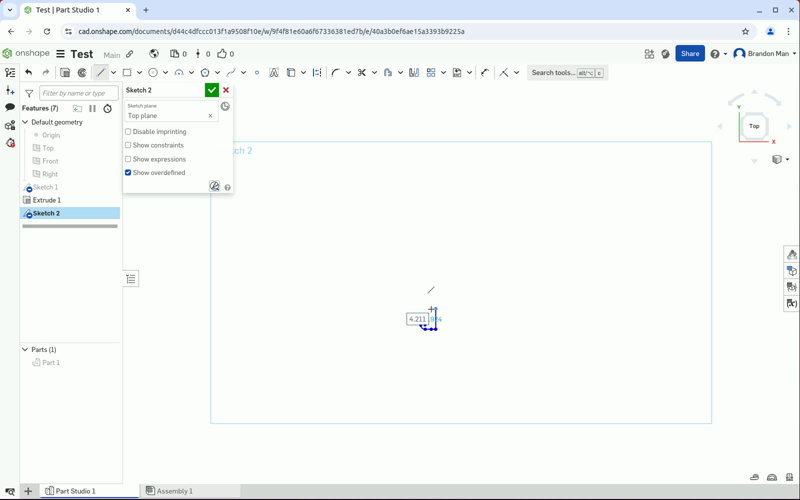
scroll(6)
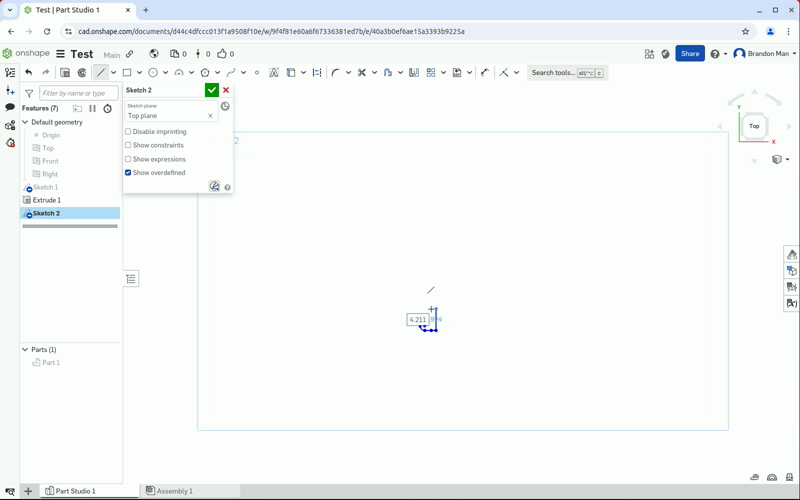
scroll(6)
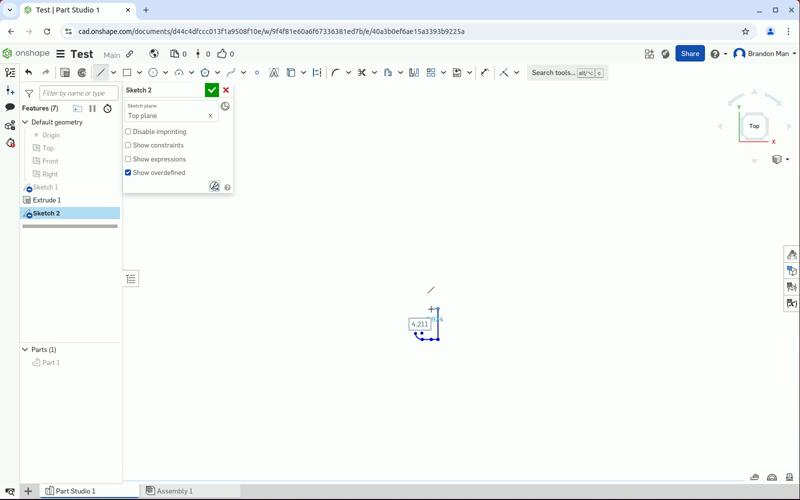
scroll(6)
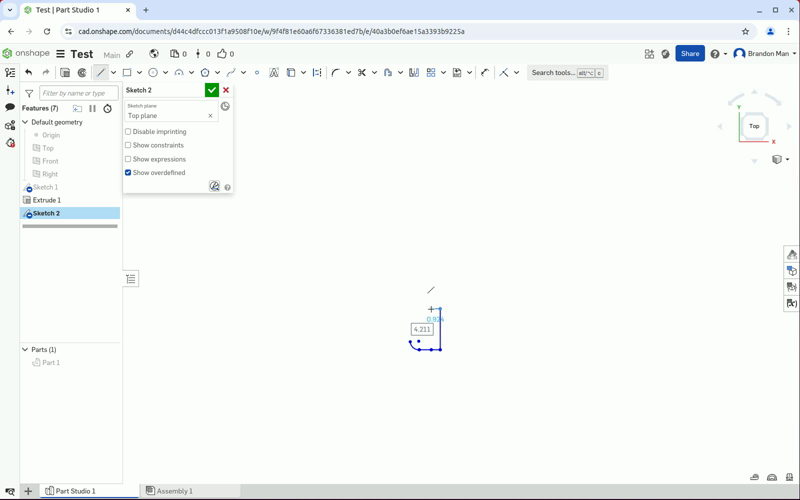
scroll(6)
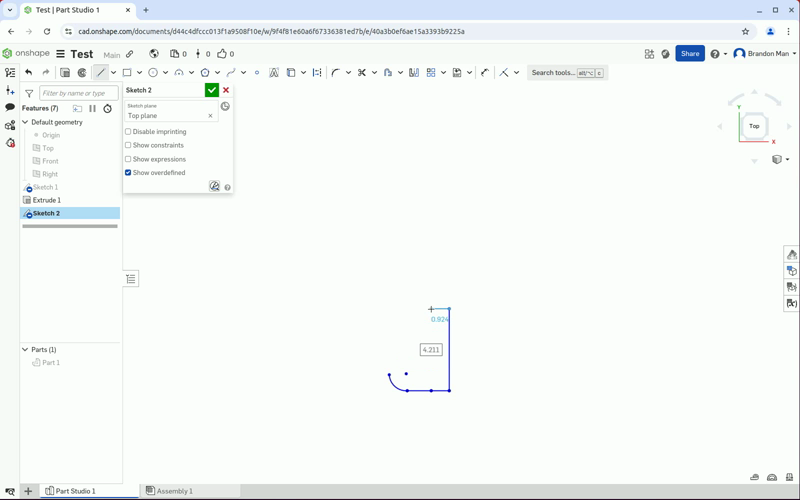
scroll(6)
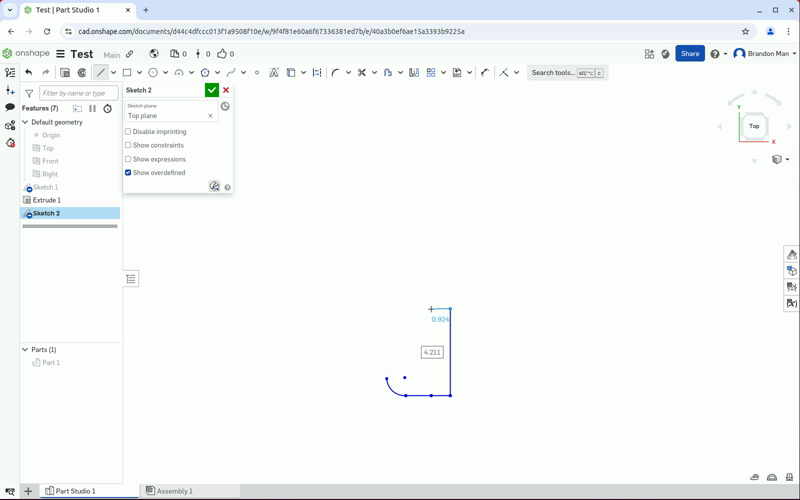
scroll(6)
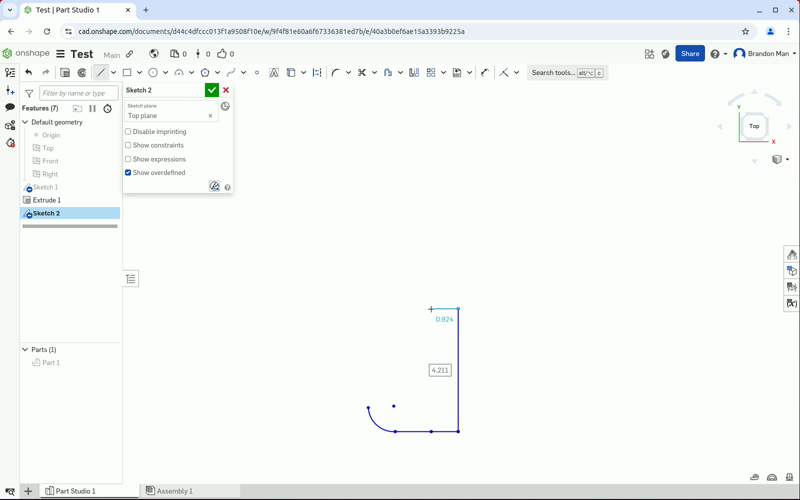
scroll(6)
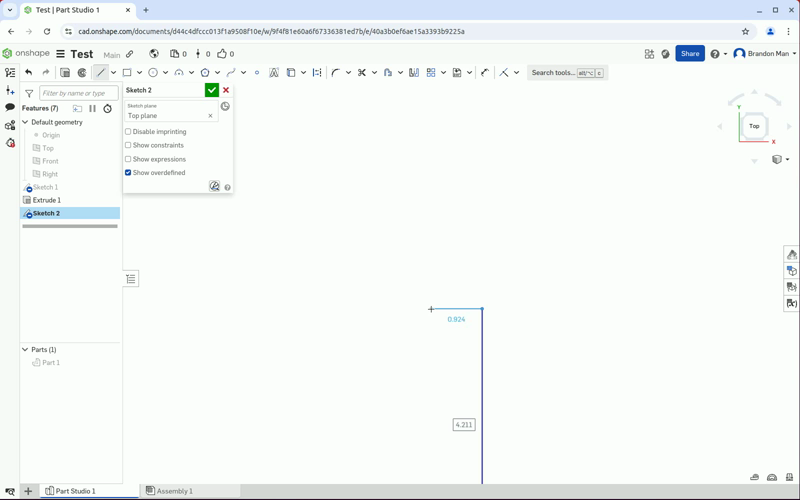
click(431, 308)
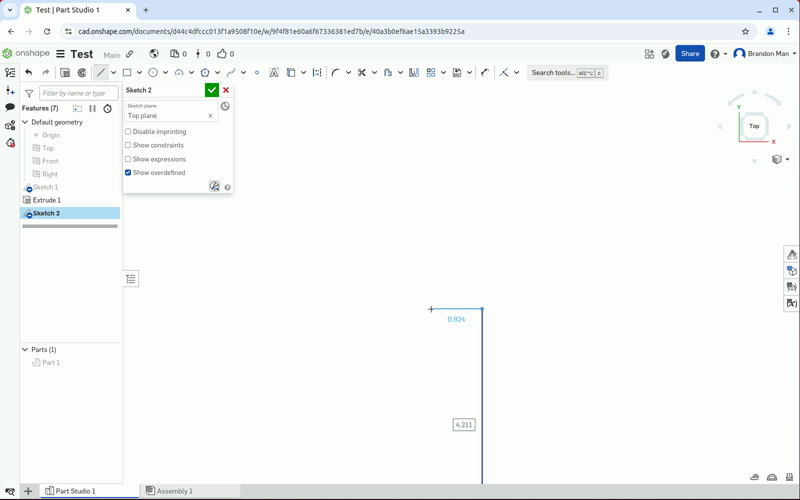
scroll(-6)
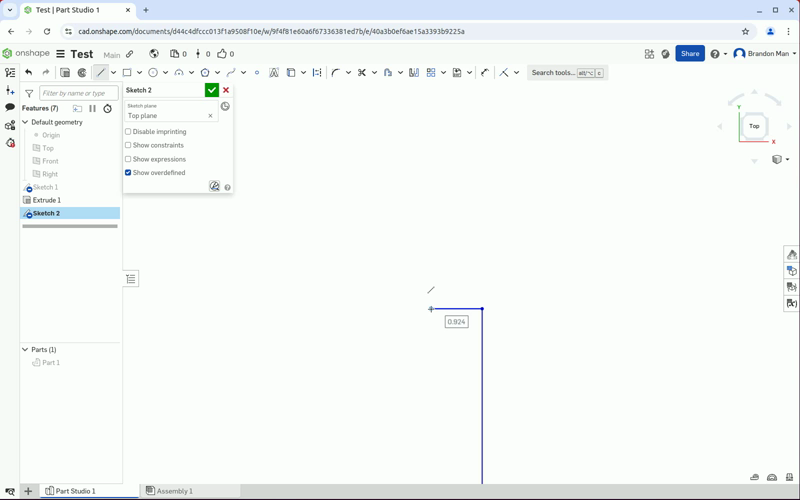
scroll(-6)
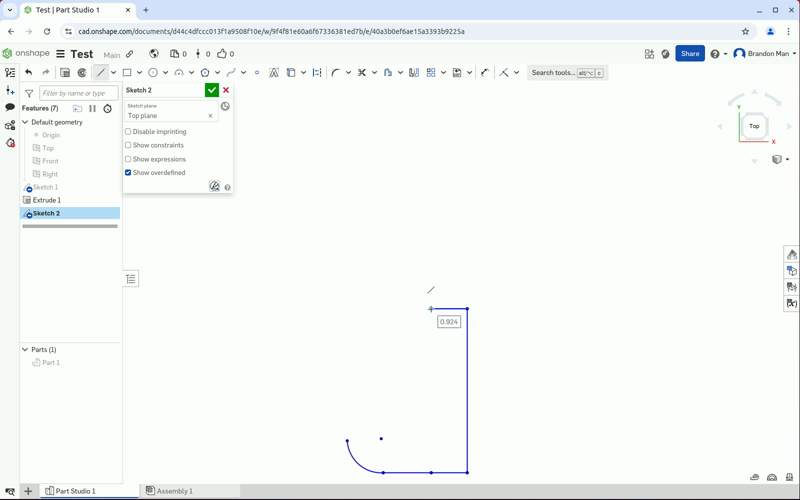
scroll(-6)
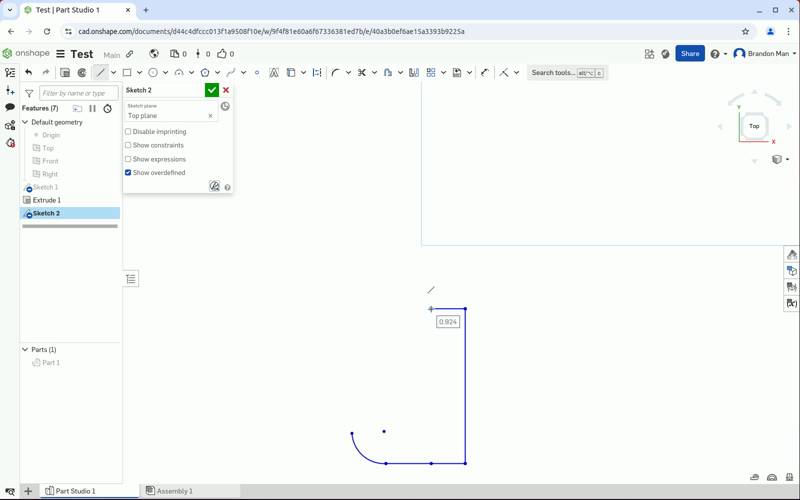
scroll(-6)
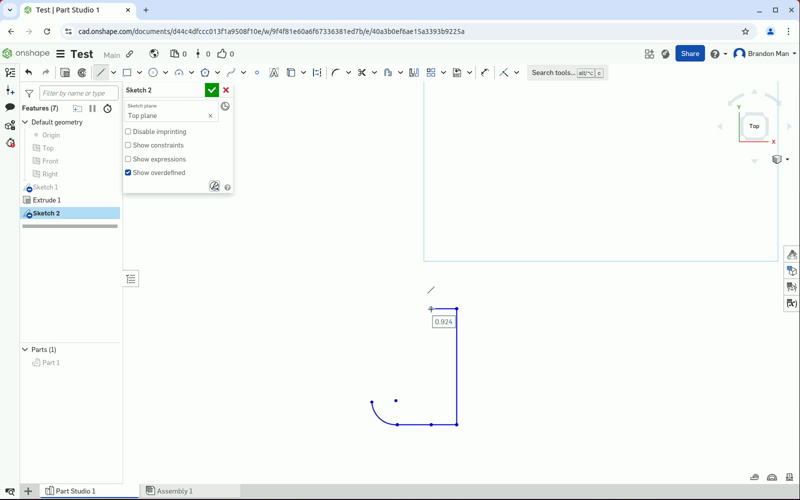
scroll(-6)
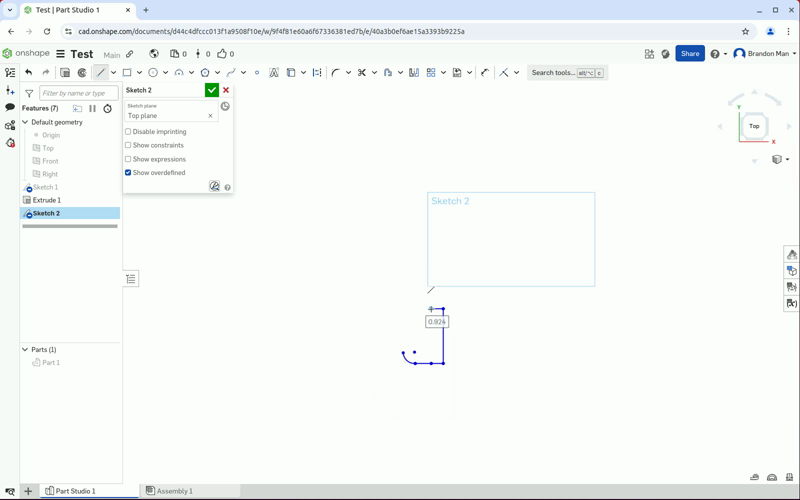
scroll(-6)
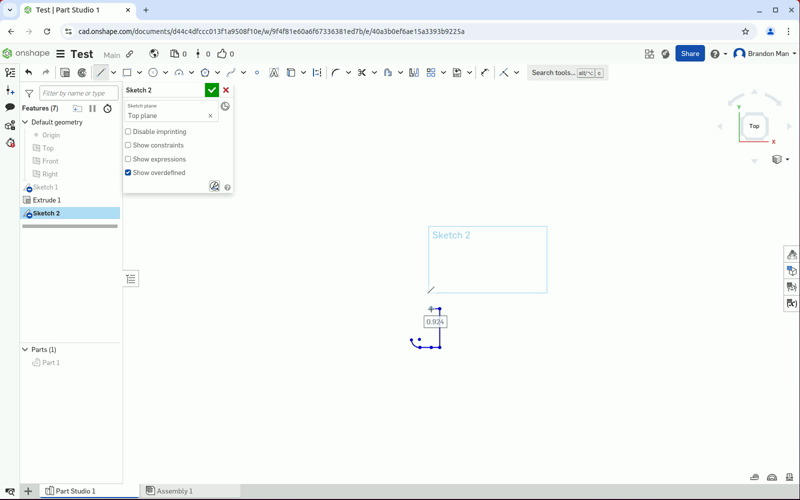
scroll(-6)
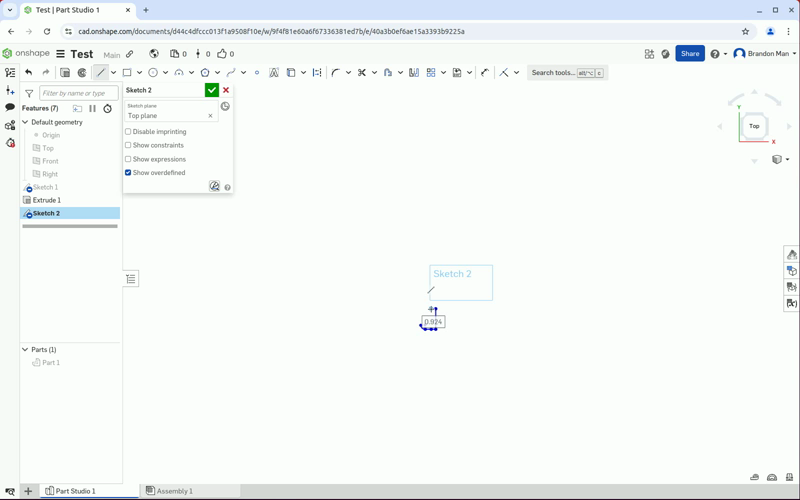
key_up(shift)
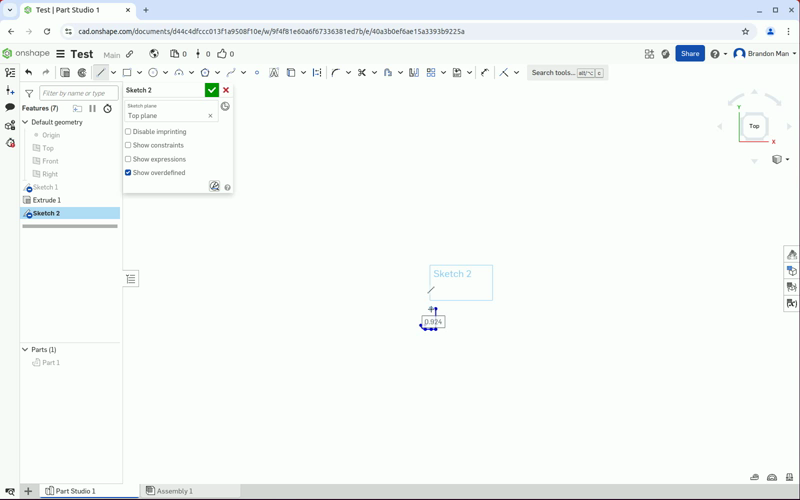
key_down(shift)
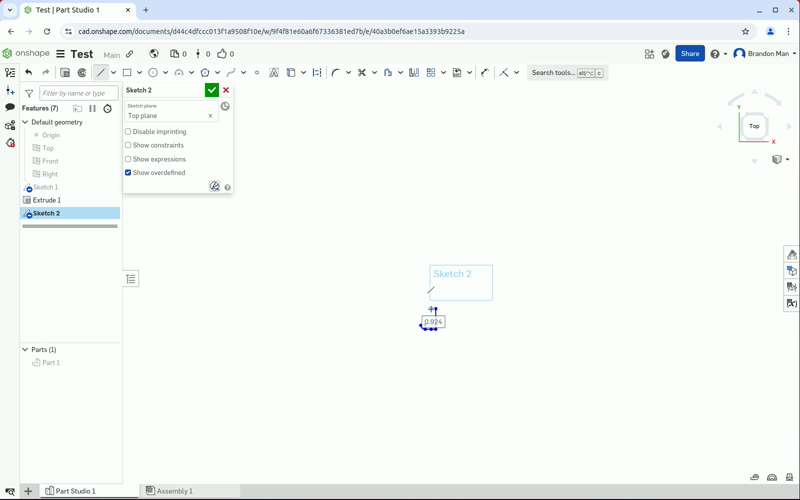
mouse_move(461, 308)
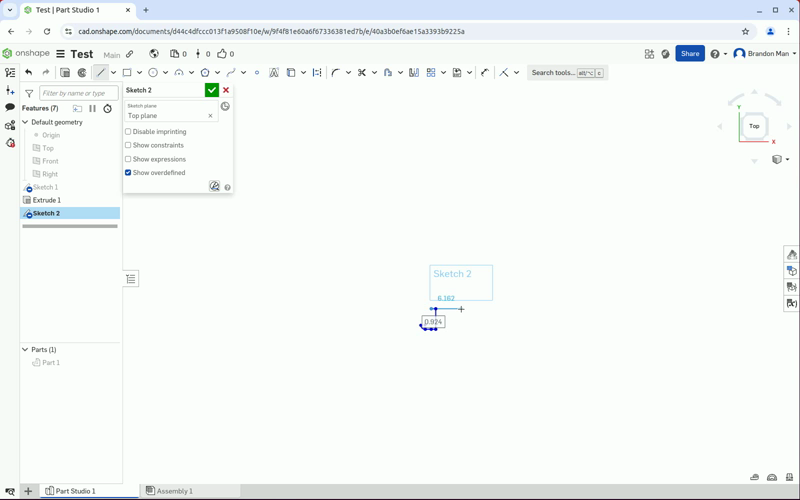
mouse_move(431, 289)
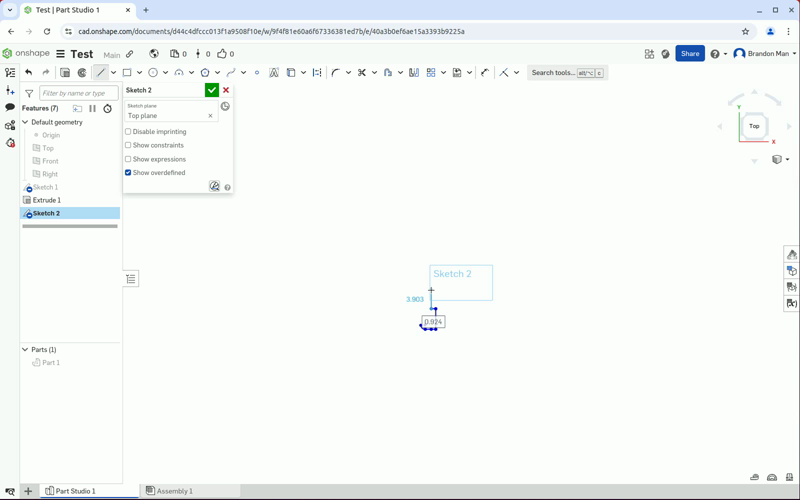
click(431, 289)
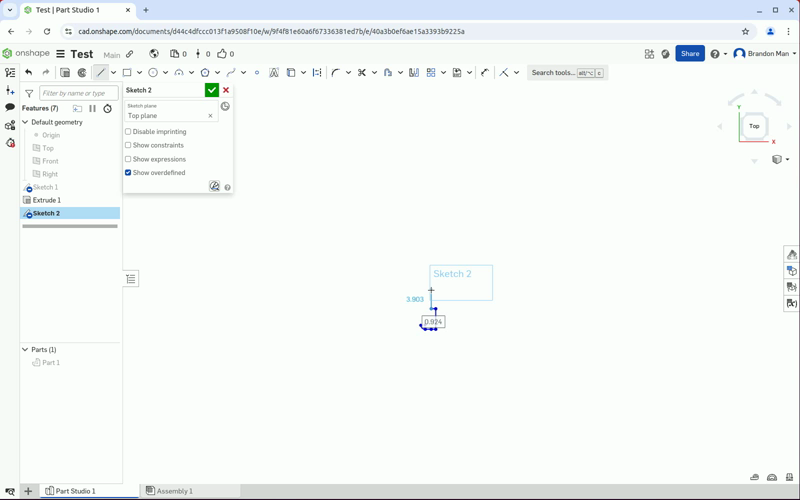
key_up(shift)
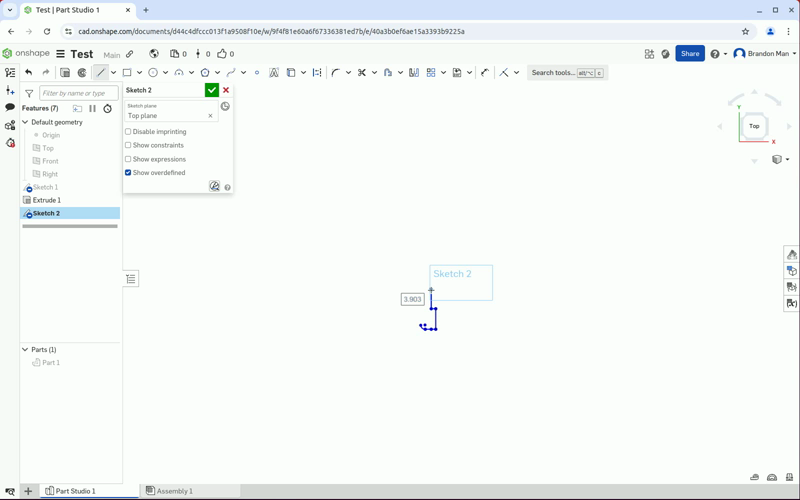
key(esc)
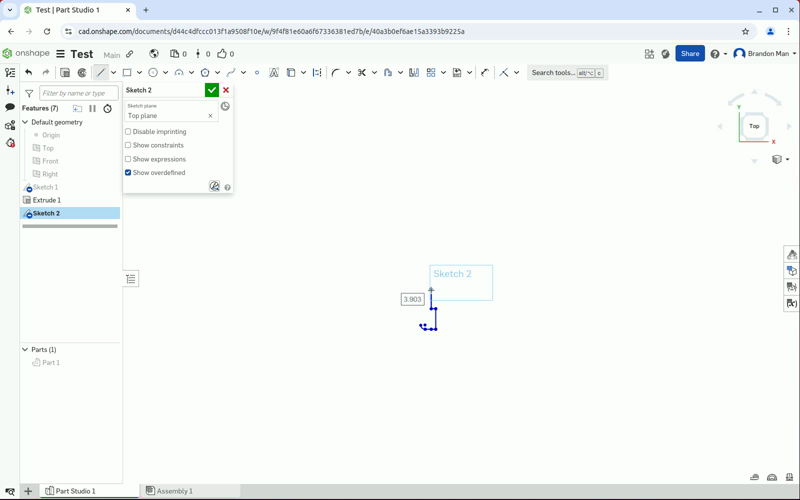
key(a)
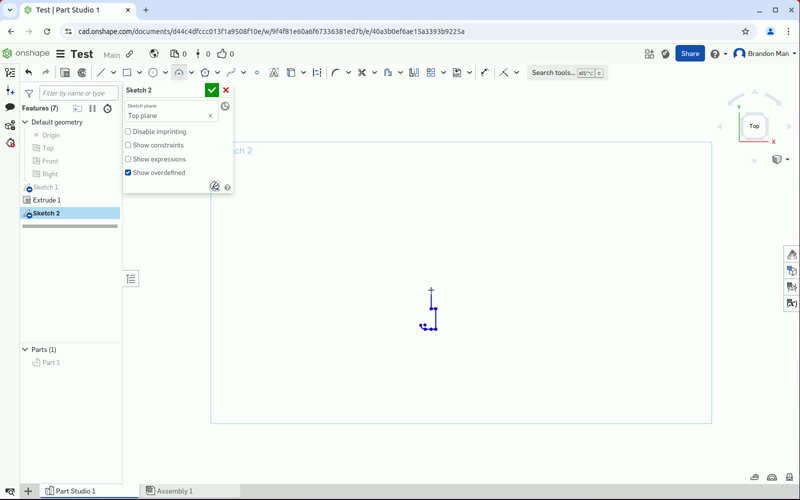
mouse_move(431, 289)
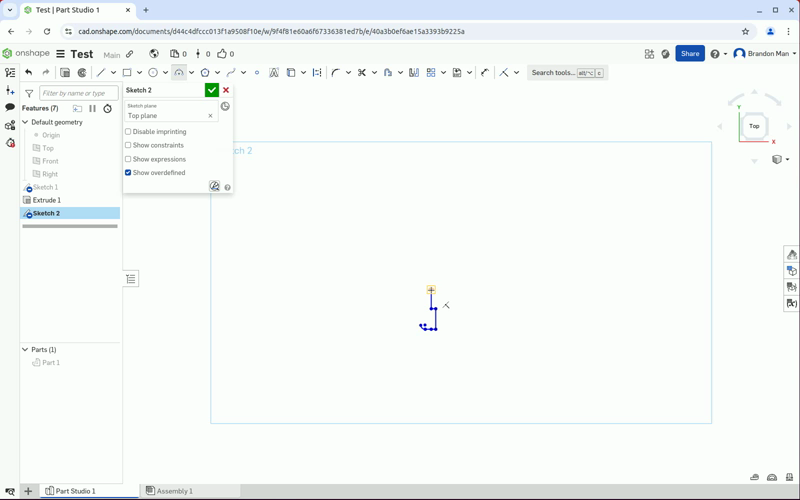
click(431, 289)
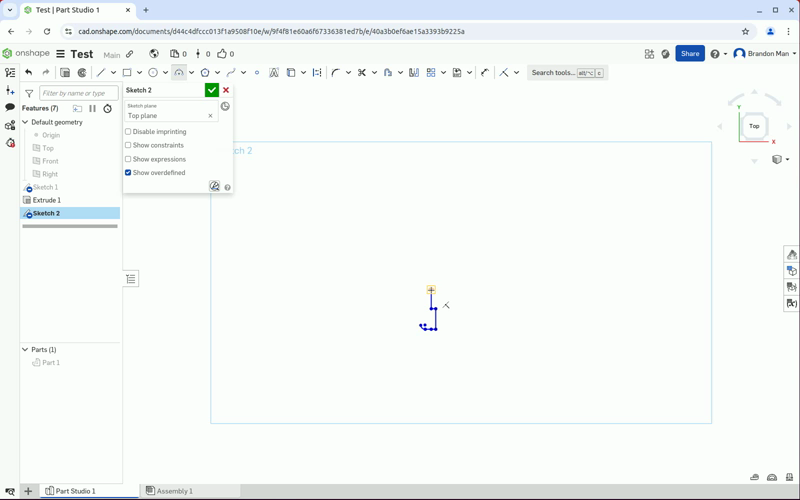
key_down(shift)
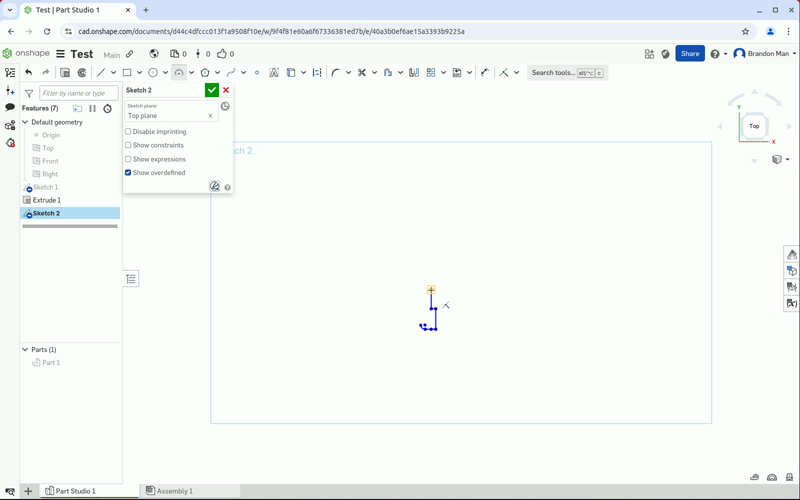
mouse_move(429, 288)
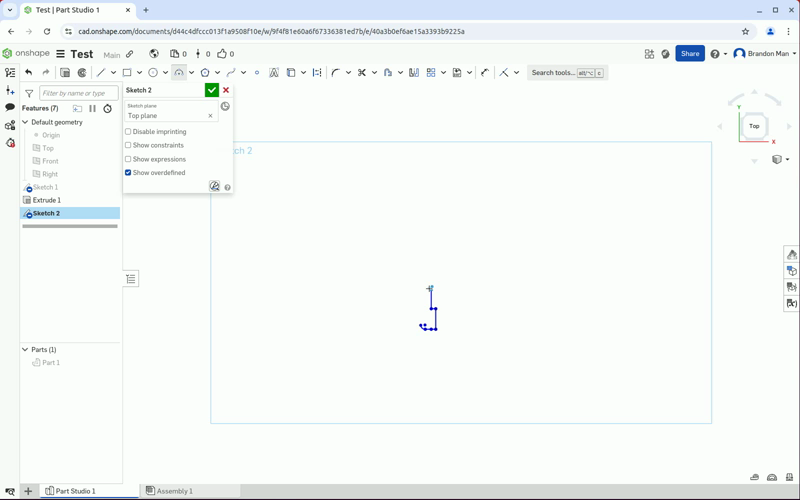
scroll(6)
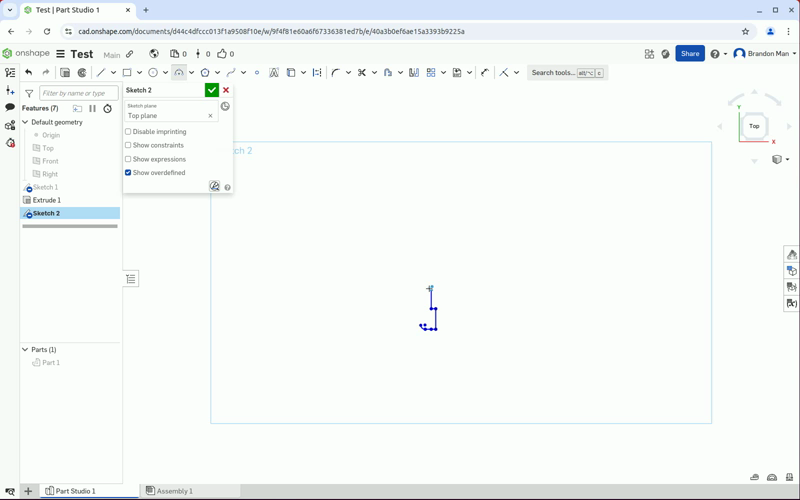
scroll(6)
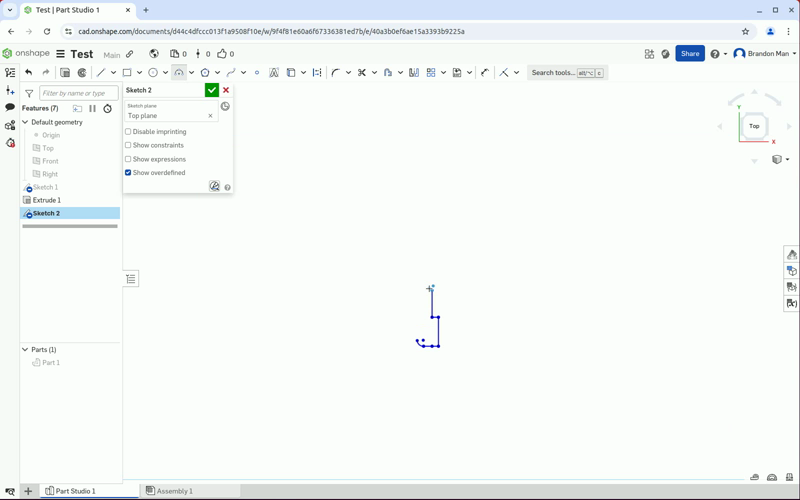
scroll(6)
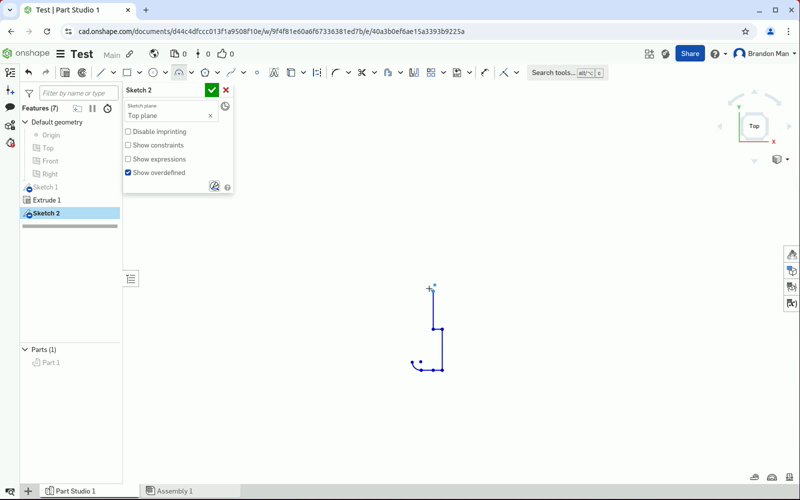
scroll(6)
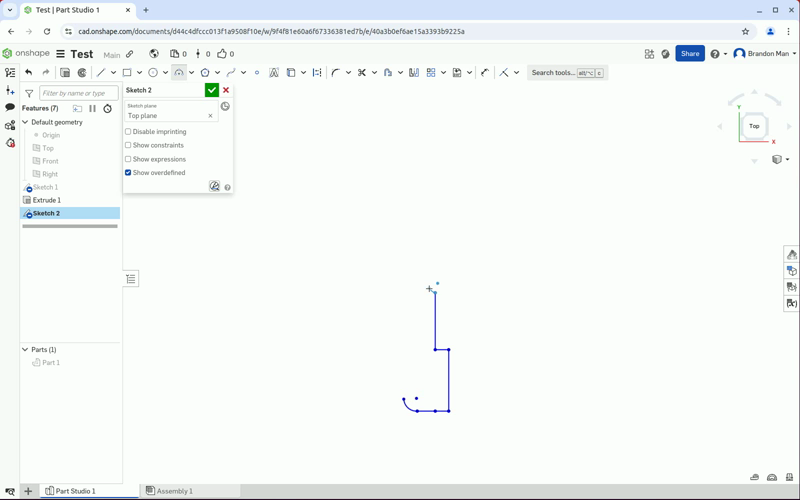
scroll(6)
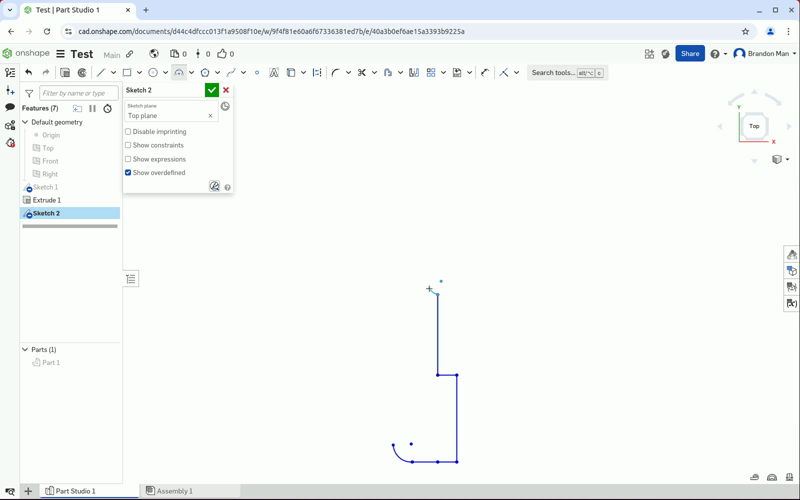
scroll(6)
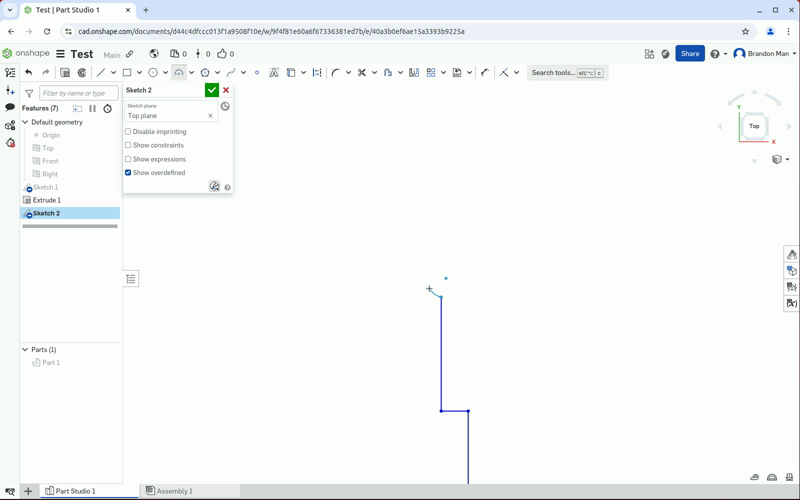
scroll(6)
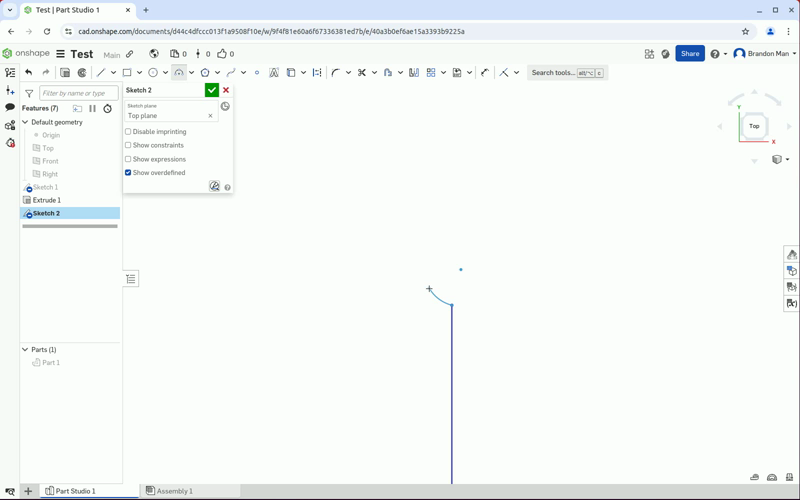
click(429, 288)
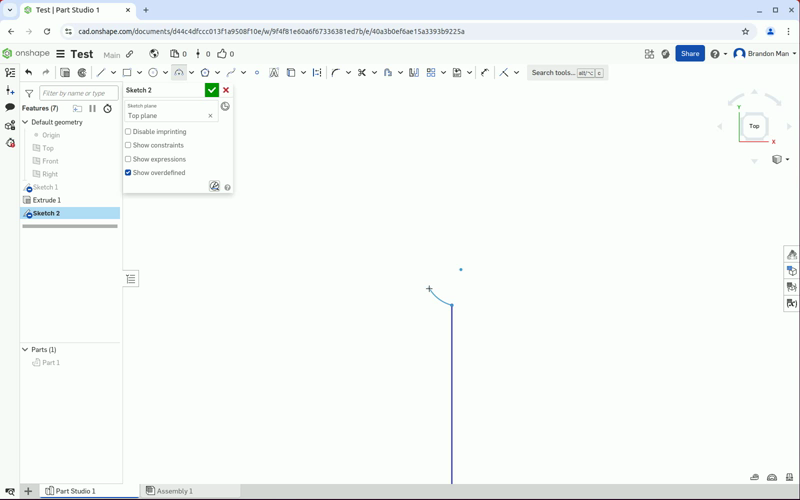
scroll(-6)
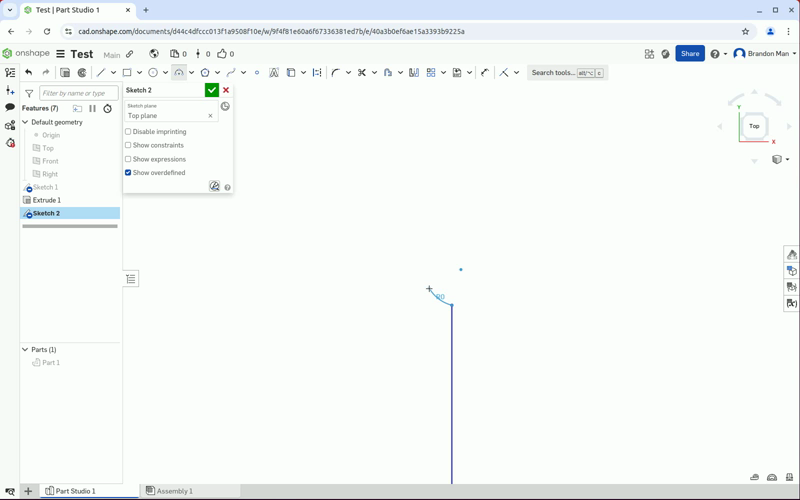
scroll(-6)
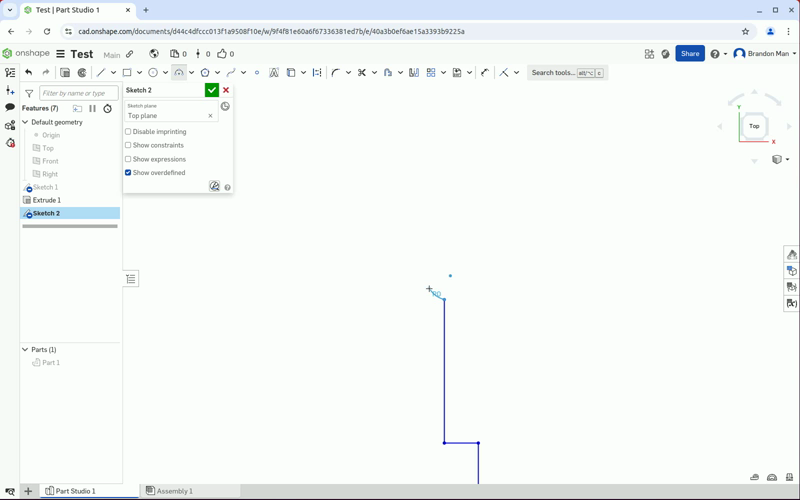
scroll(-6)
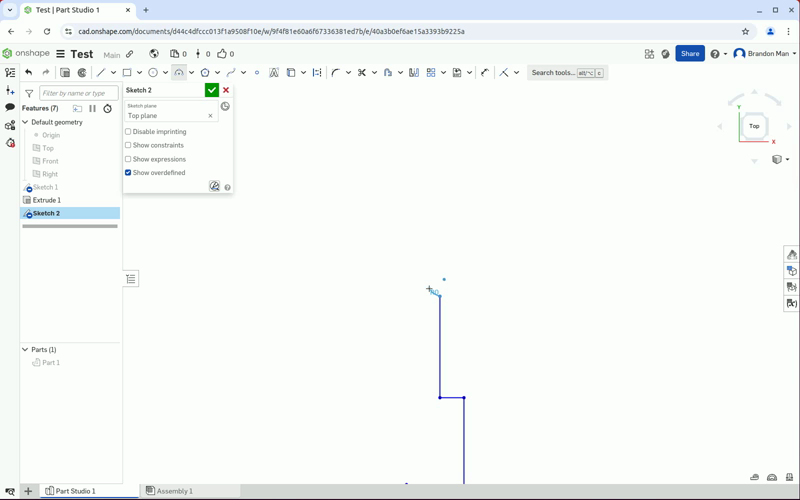
scroll(-6)
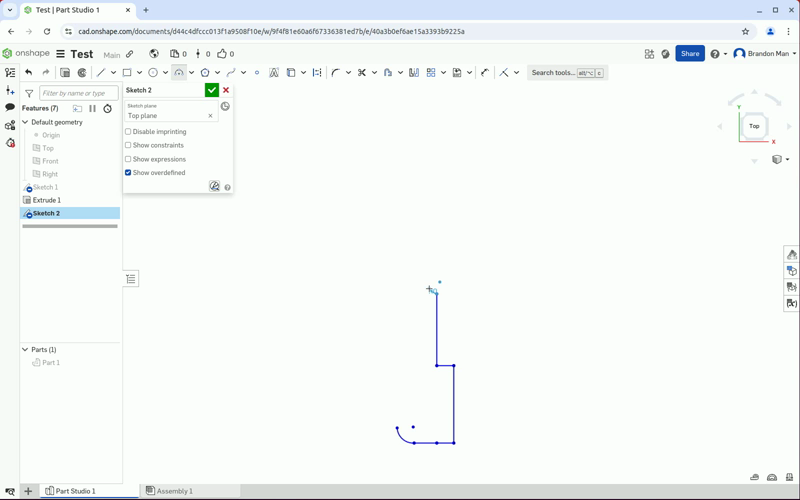
scroll(-6)
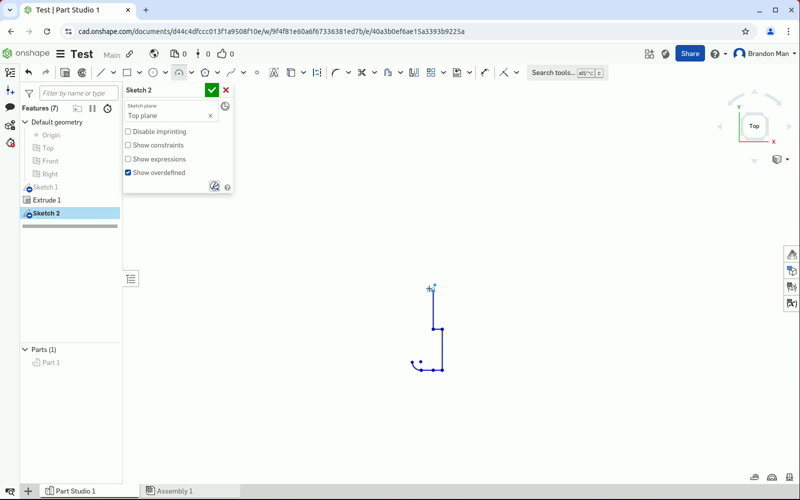
scroll(-6)
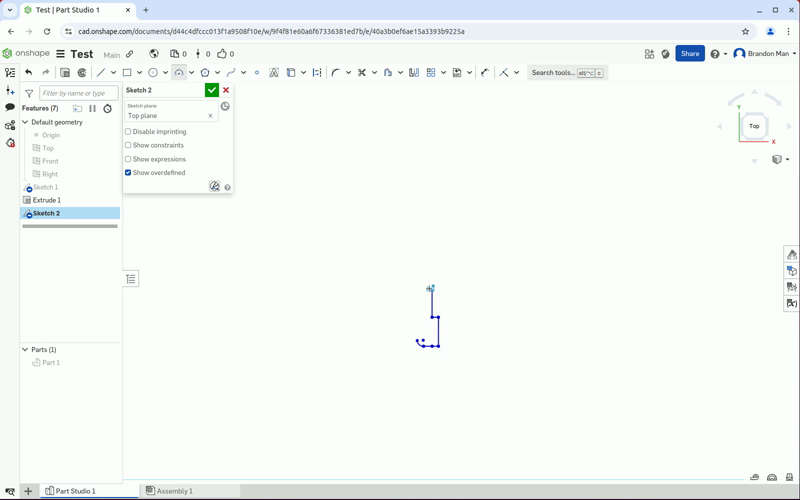
scroll(-6)
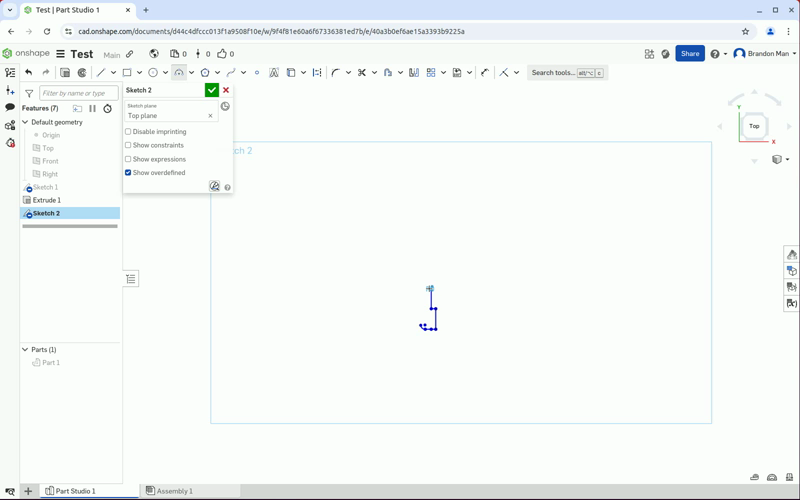
mouse_move(430, 288)
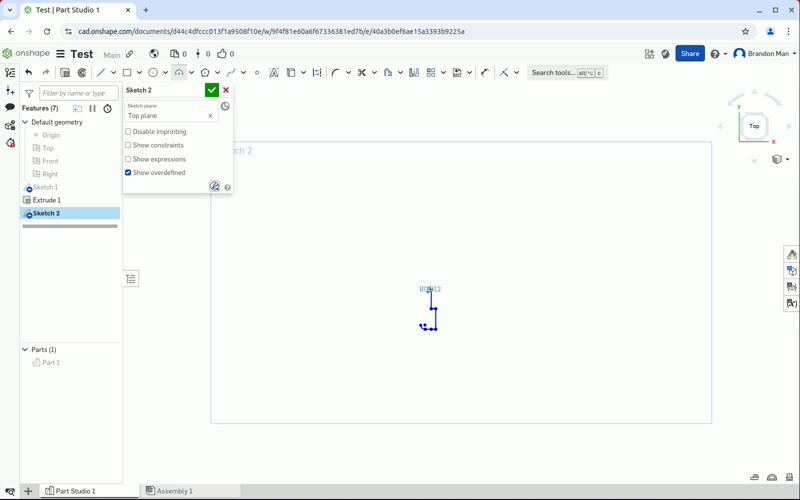
scroll(6)
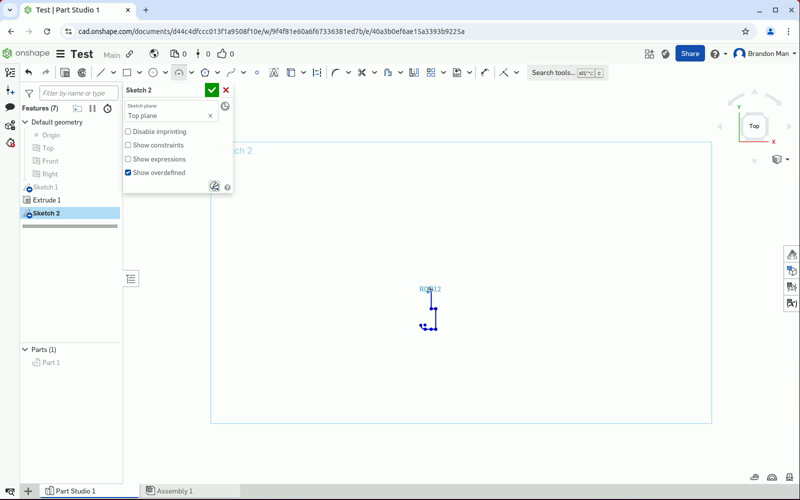
scroll(6)
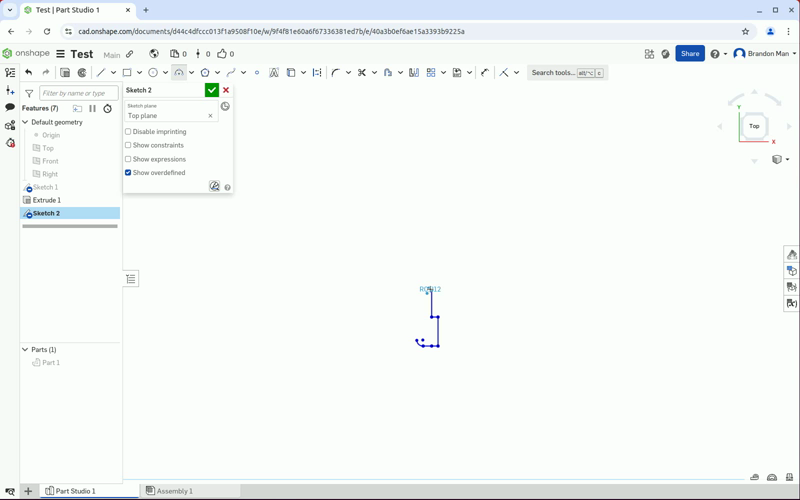
scroll(6)
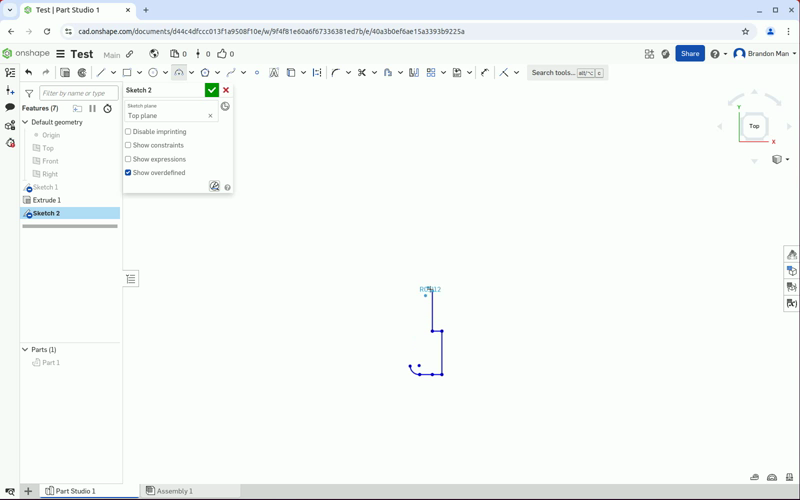
scroll(6)
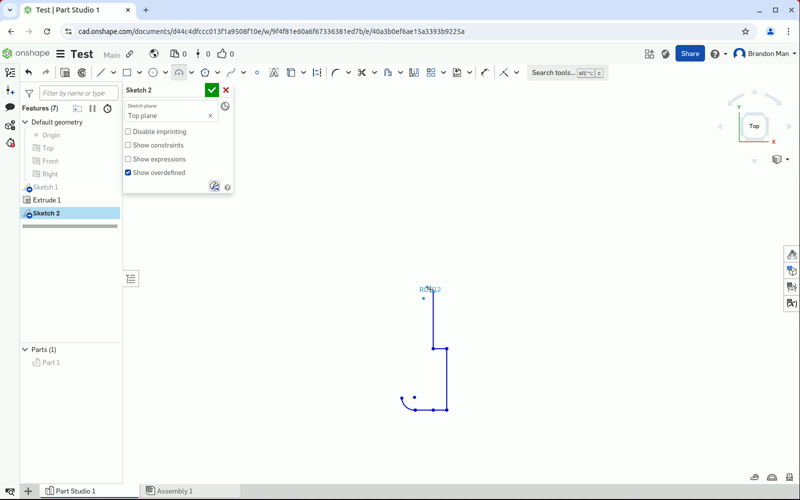
scroll(6)
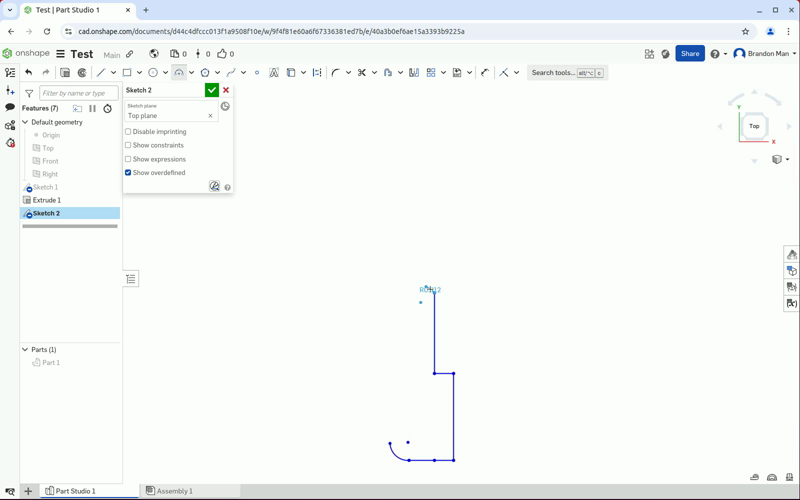
scroll(6)
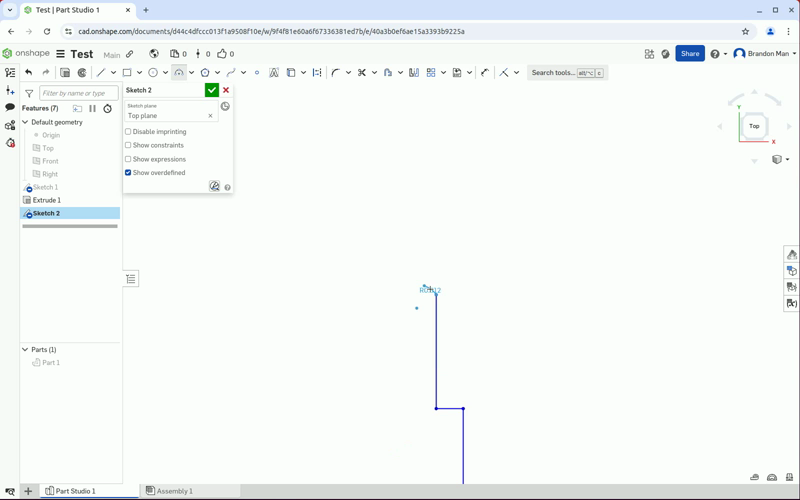
scroll(6)
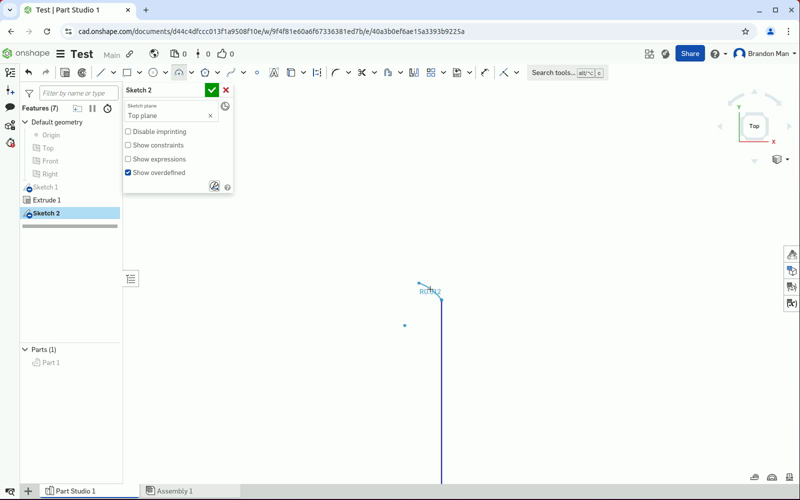
click(430, 288)
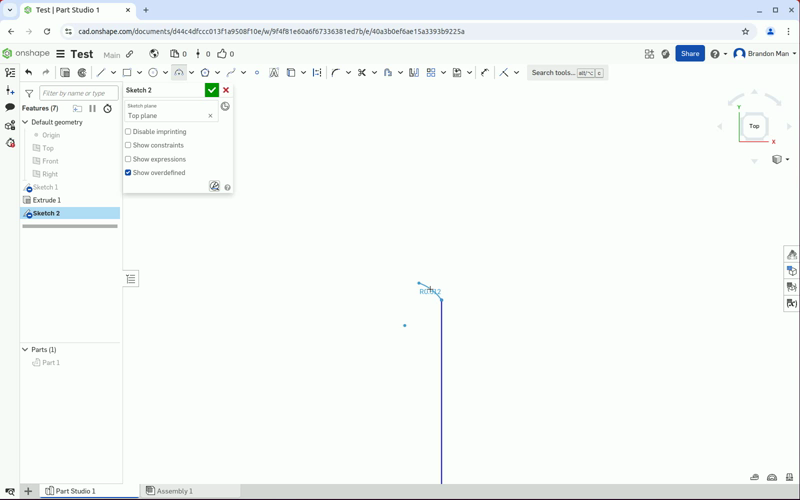
scroll(-6)
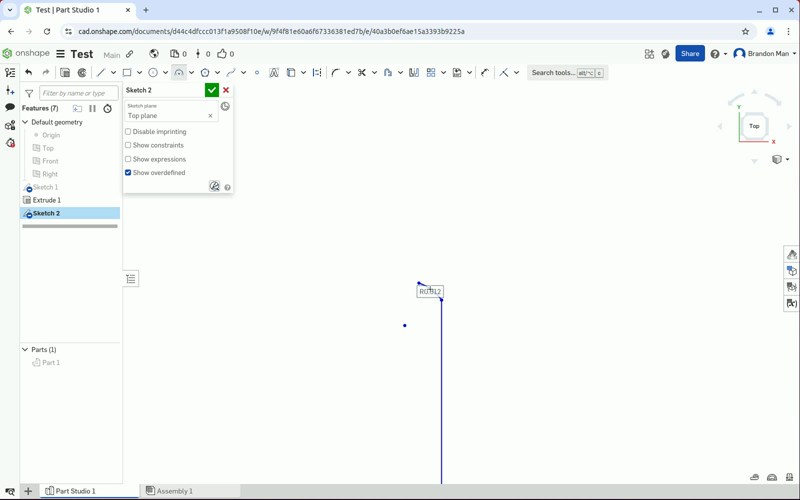
scroll(-6)
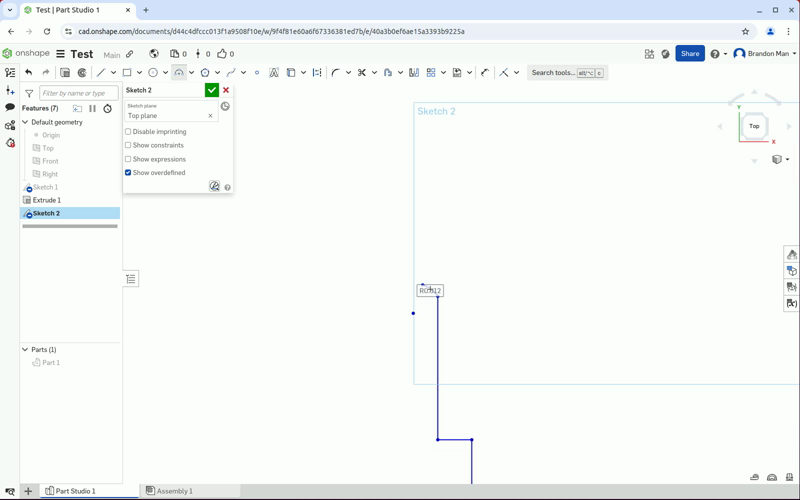
scroll(-6)
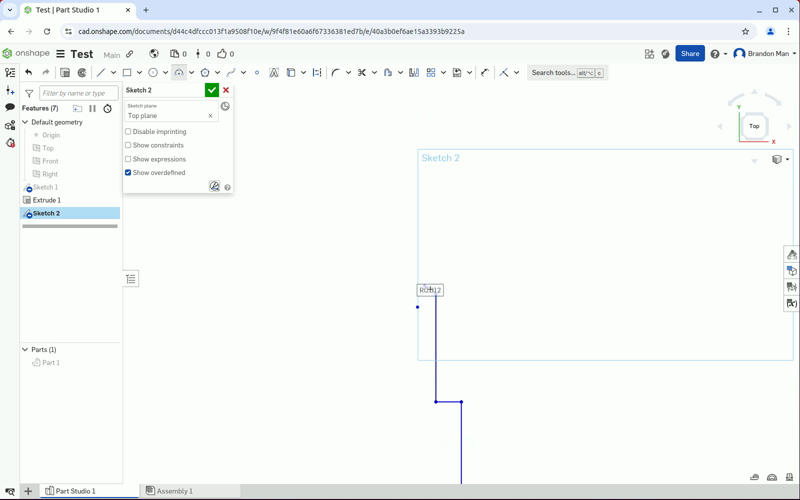
scroll(-6)
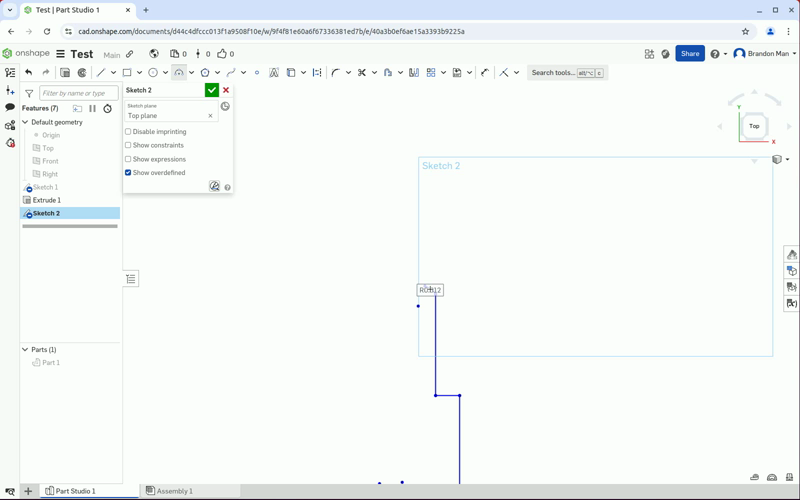
scroll(-6)
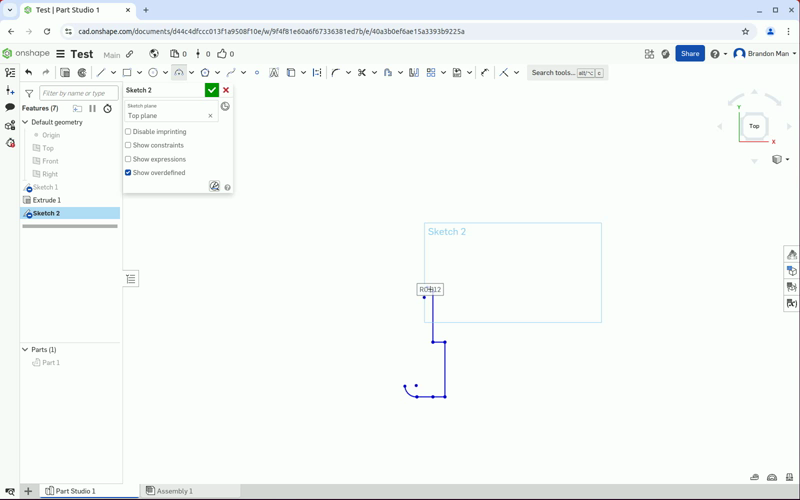
scroll(-6)
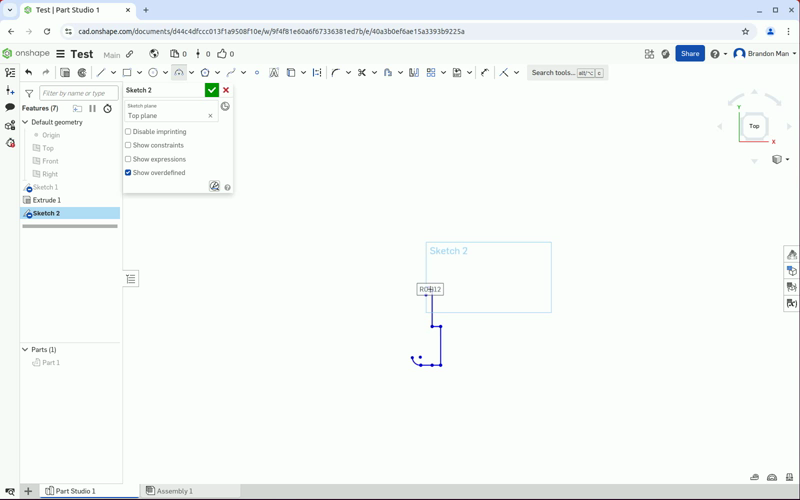
scroll(-6)
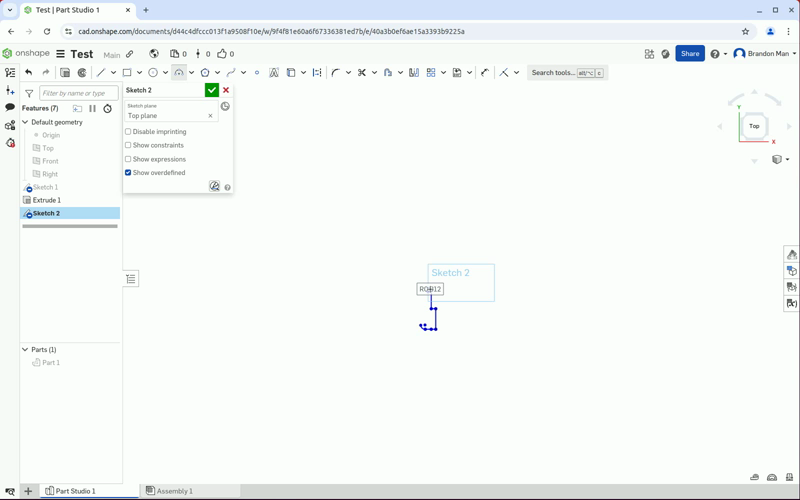
key_up(shift)
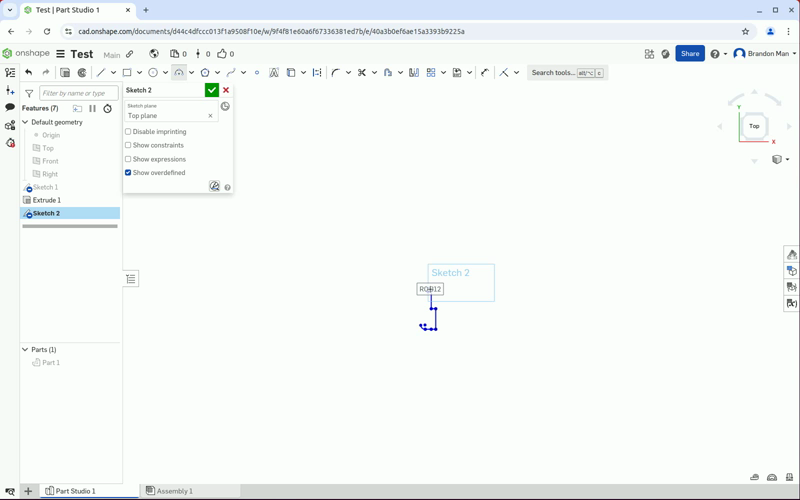
key(esc)
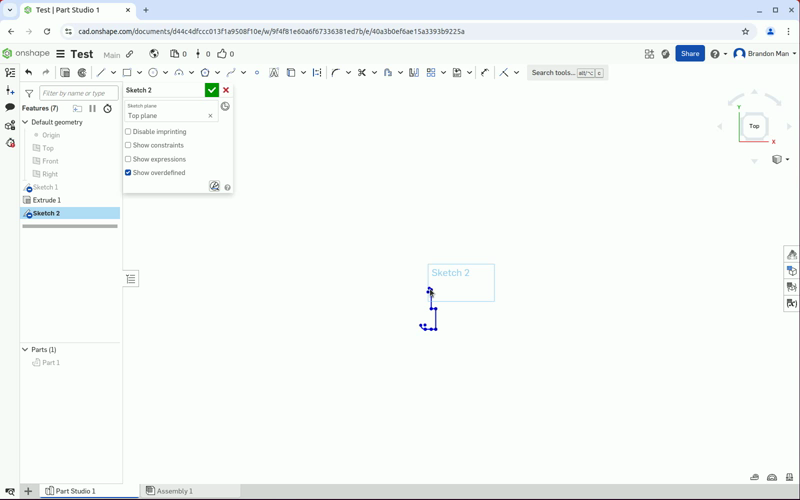
key(l)
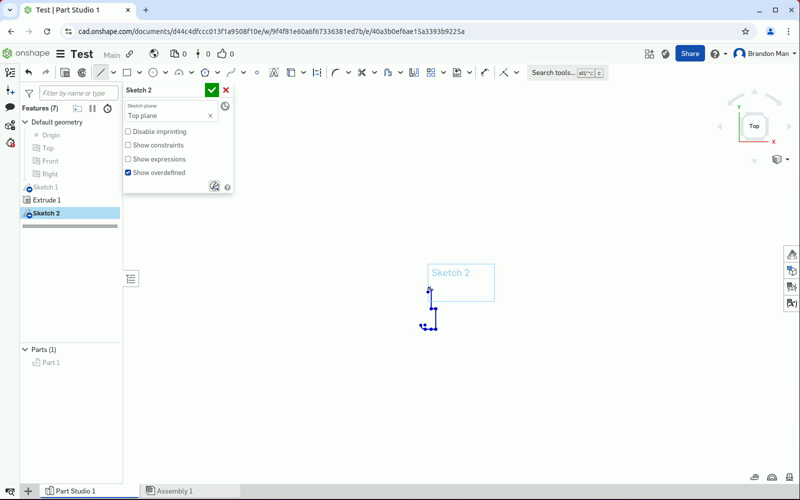
mouse_move(429, 288)
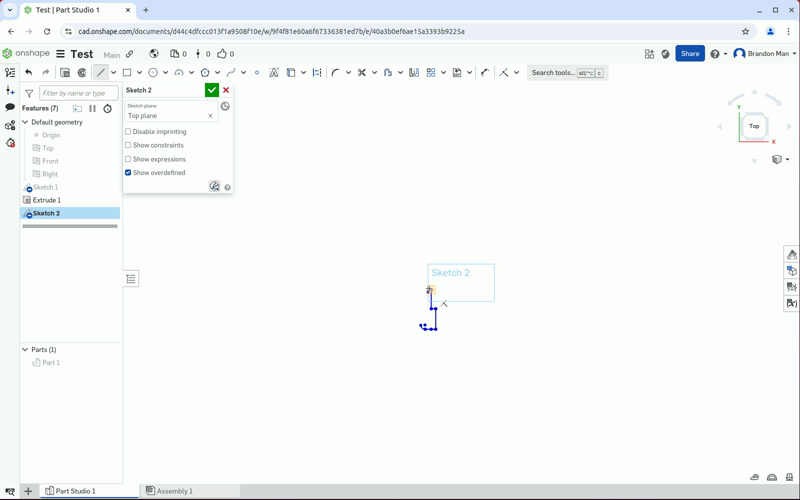
scroll(6)
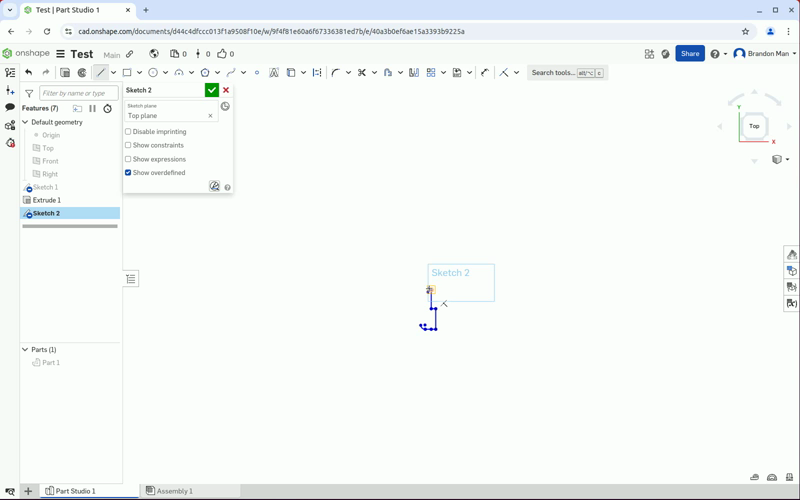
scroll(6)
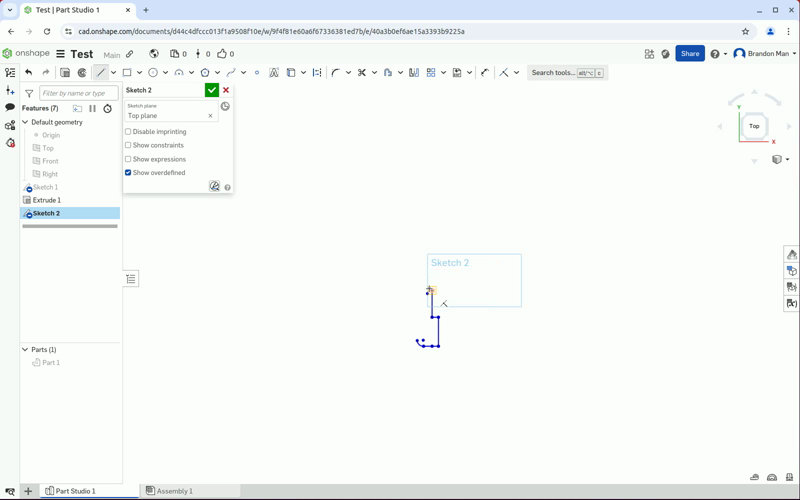
scroll(6)
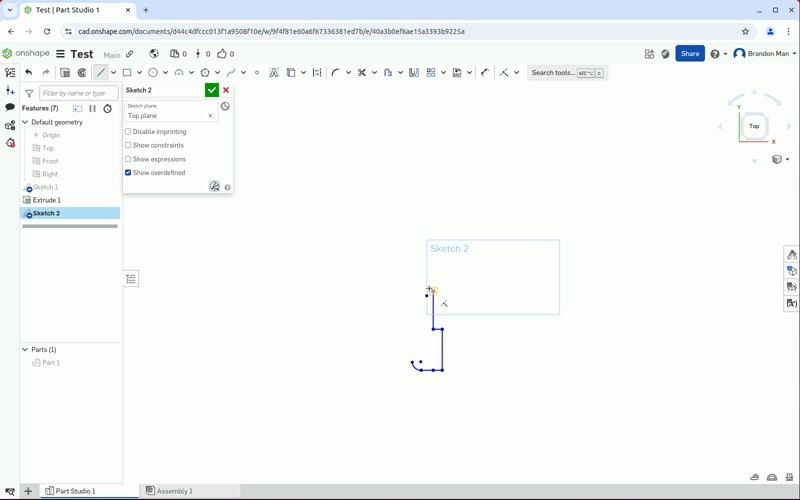
scroll(6)
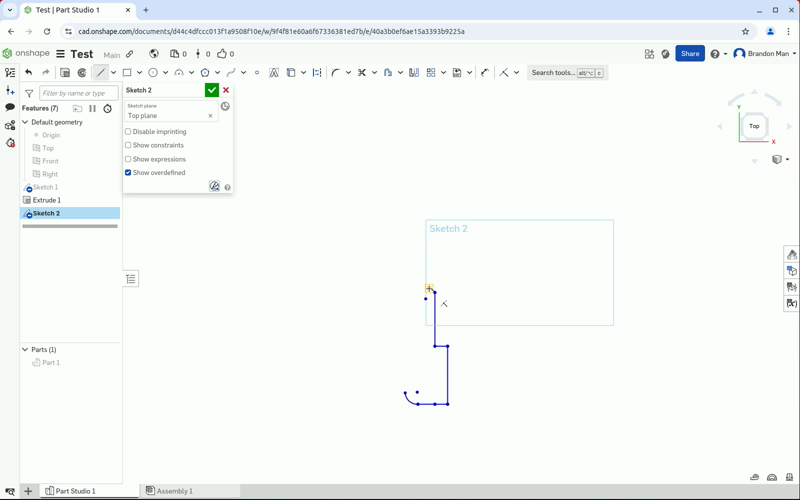
scroll(6)
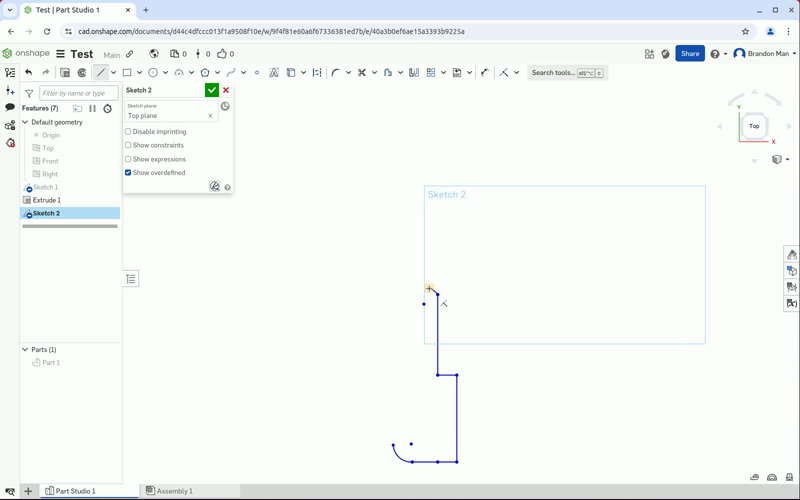
scroll(6)
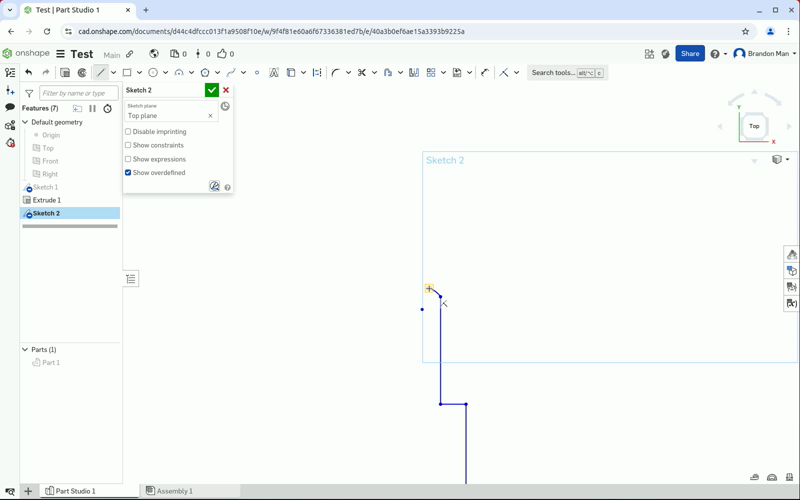
scroll(6)
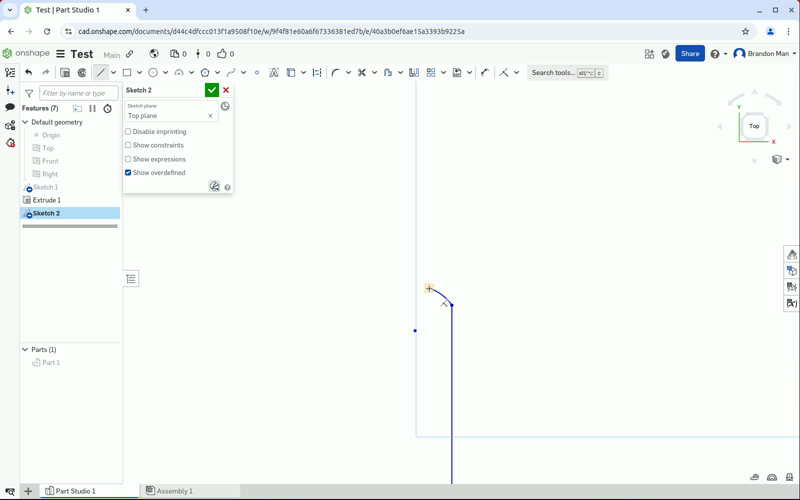
click(429, 288)
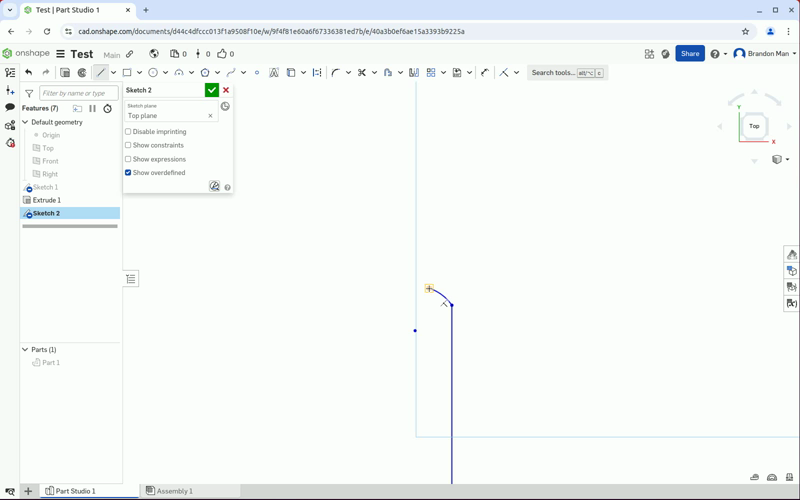
scroll(-6)
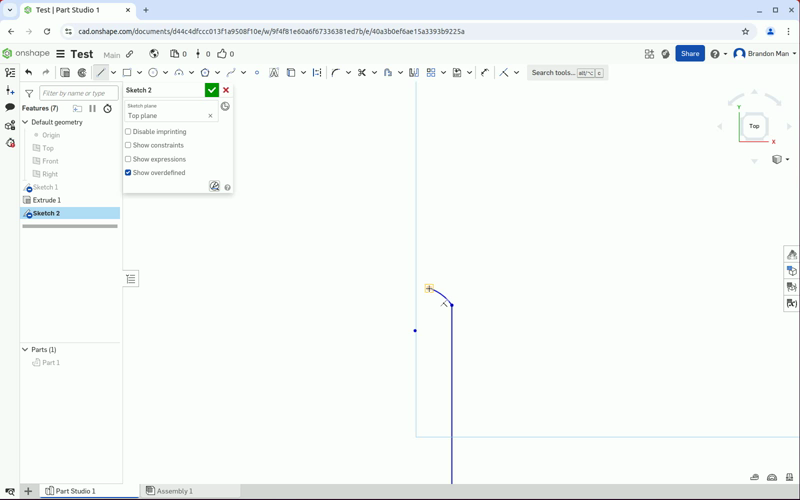
scroll(-6)
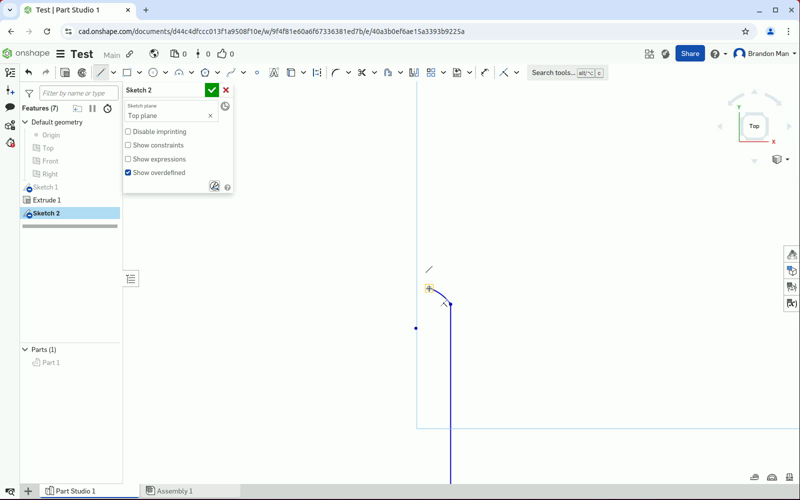
scroll(-6)
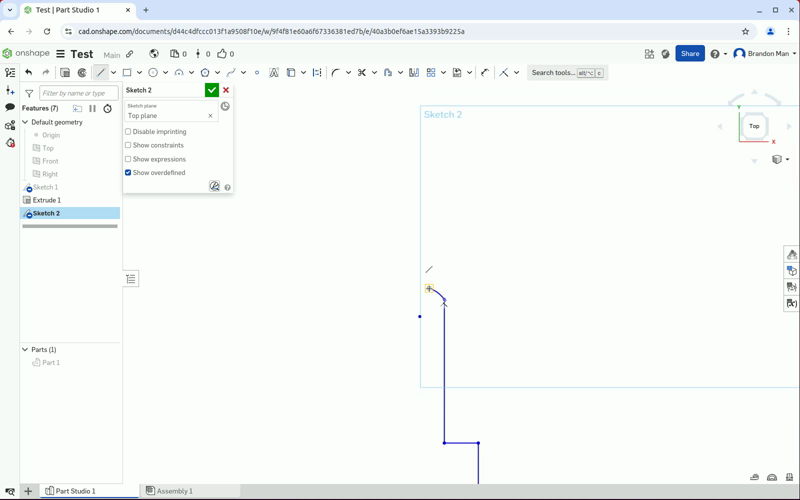
scroll(-6)
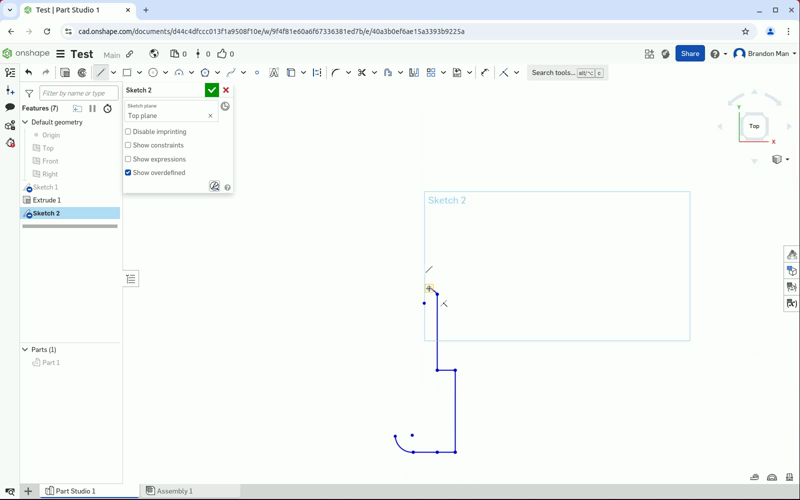
scroll(-6)
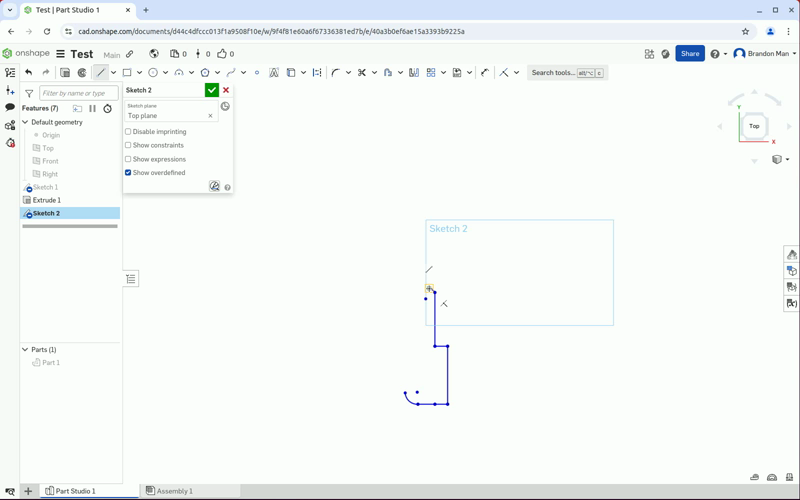
scroll(-6)
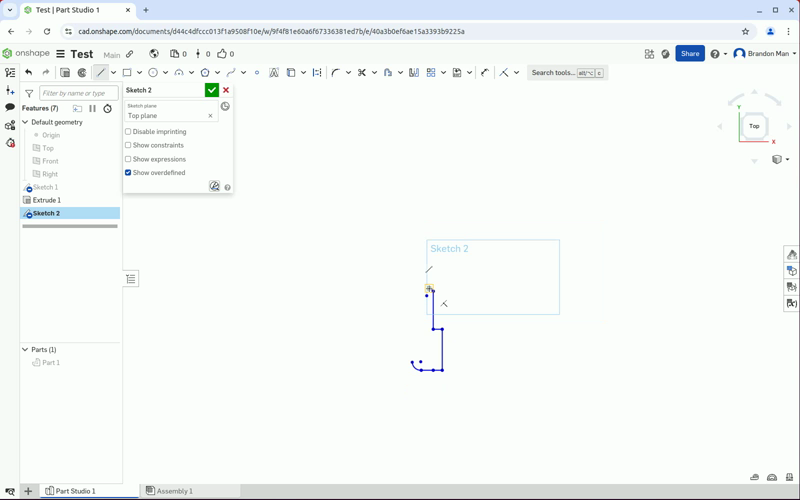
scroll(-6)
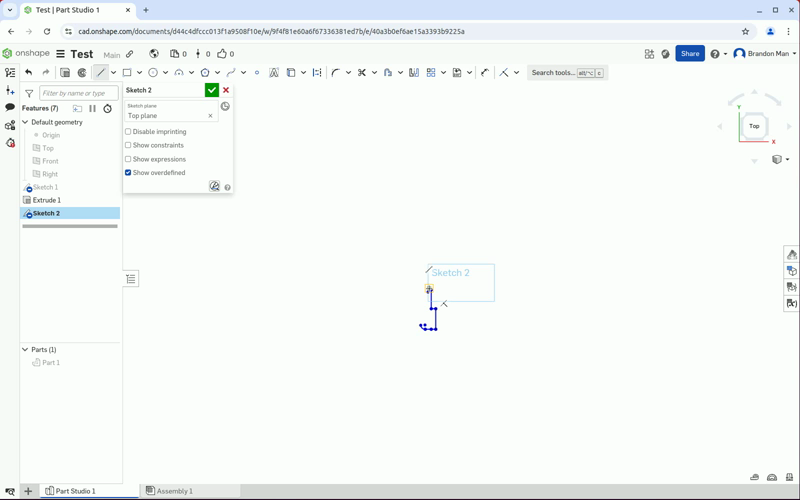
key_down(shift)
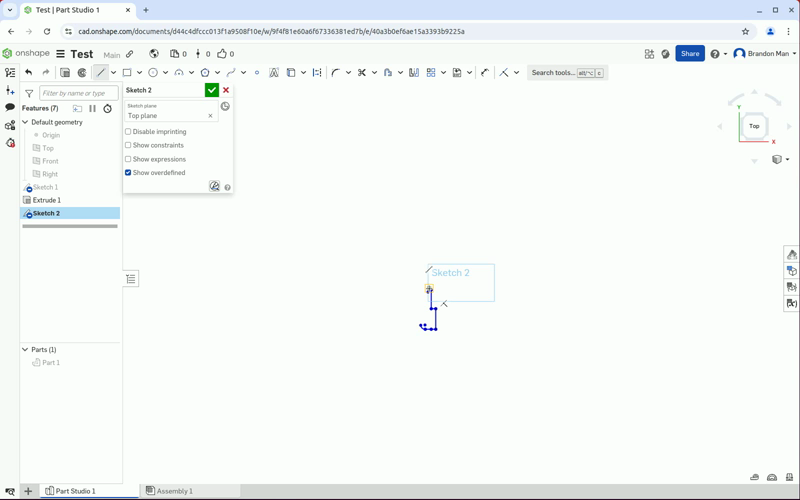
mouse_move(459, 288)
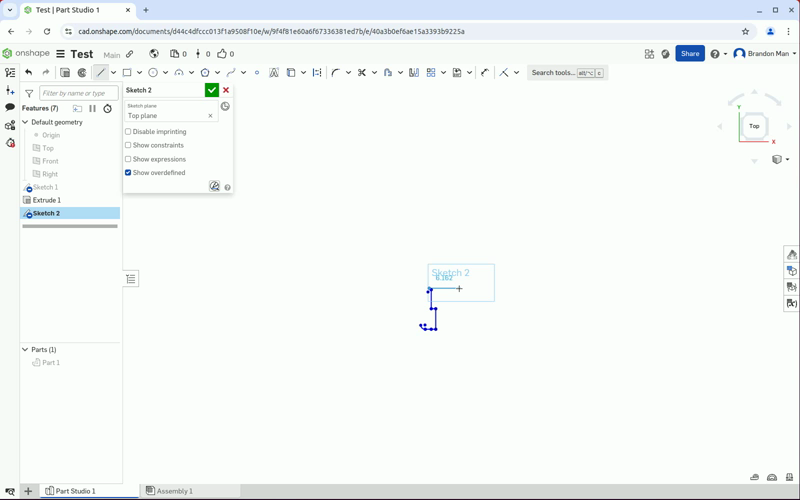
mouse_move(425, 288)
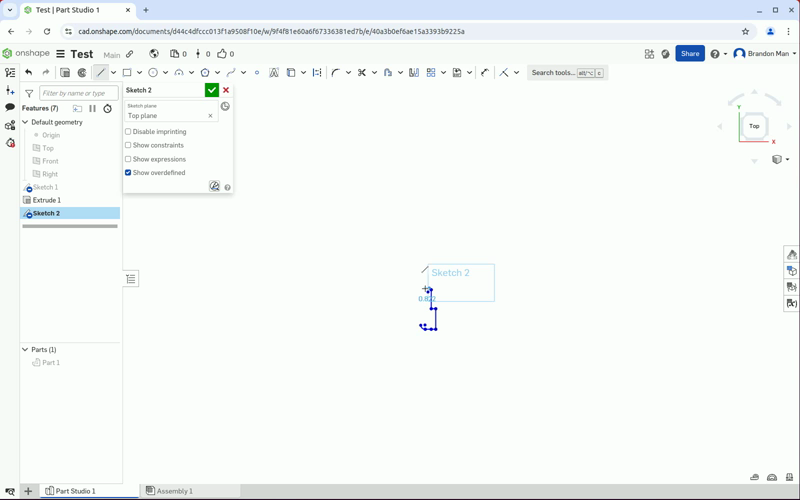
scroll(6)
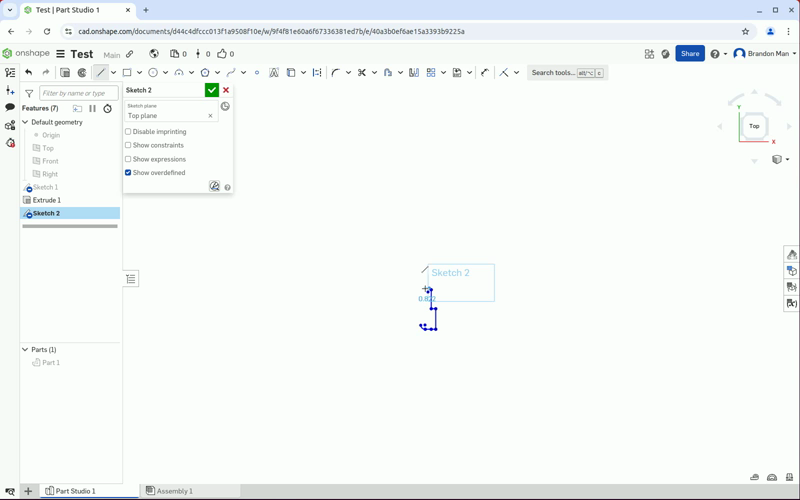
scroll(6)
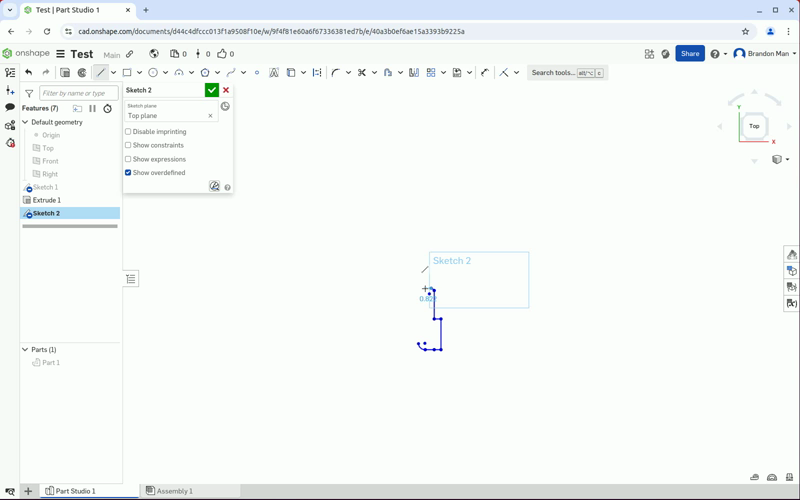
scroll(6)
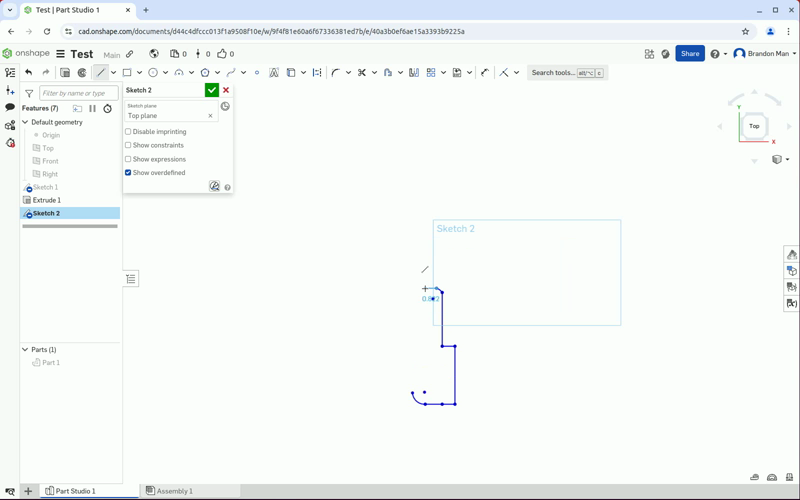
scroll(6)
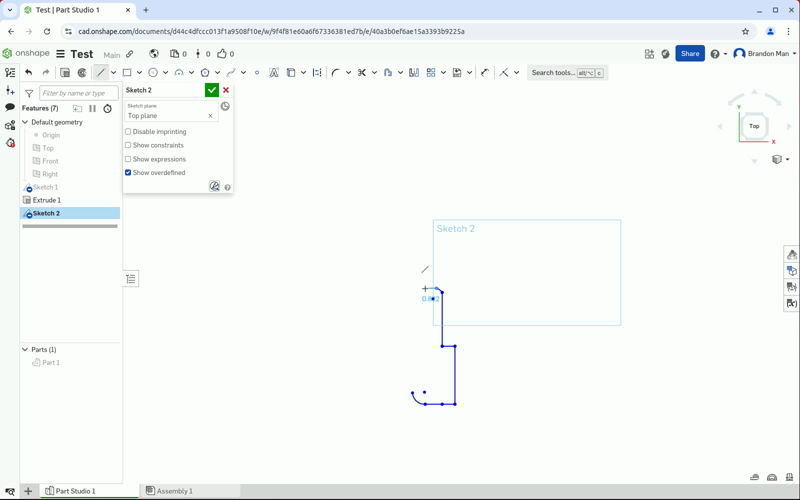
scroll(6)
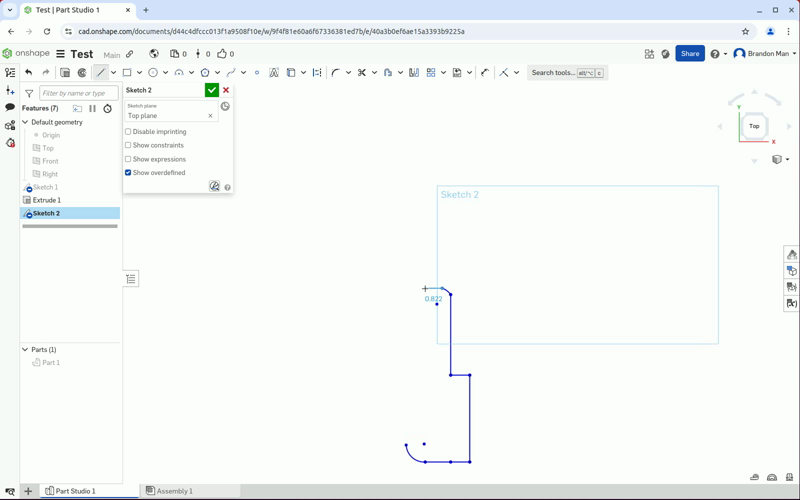
scroll(6)
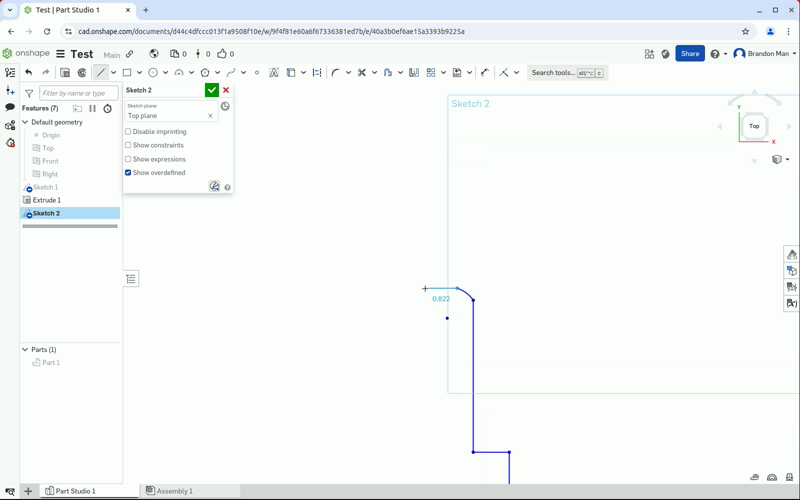
scroll(6)
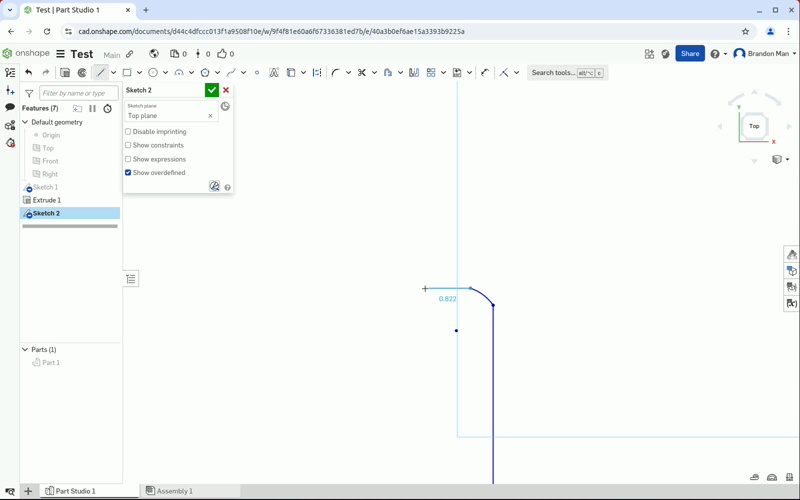
click(425, 288)
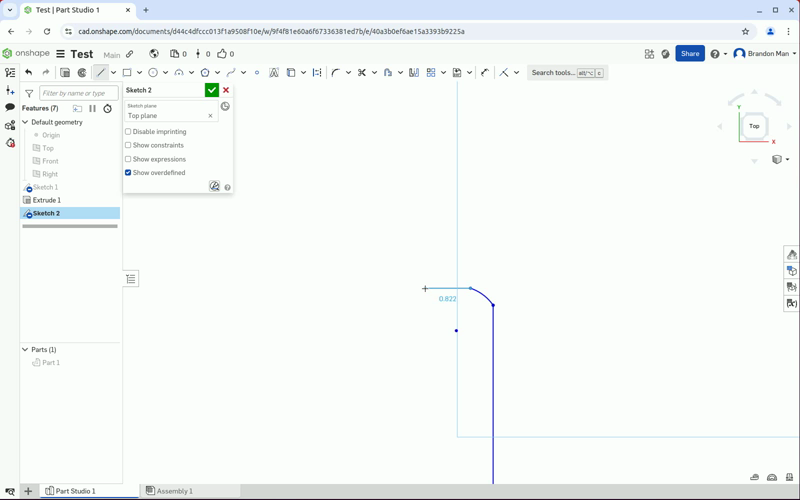
scroll(-6)
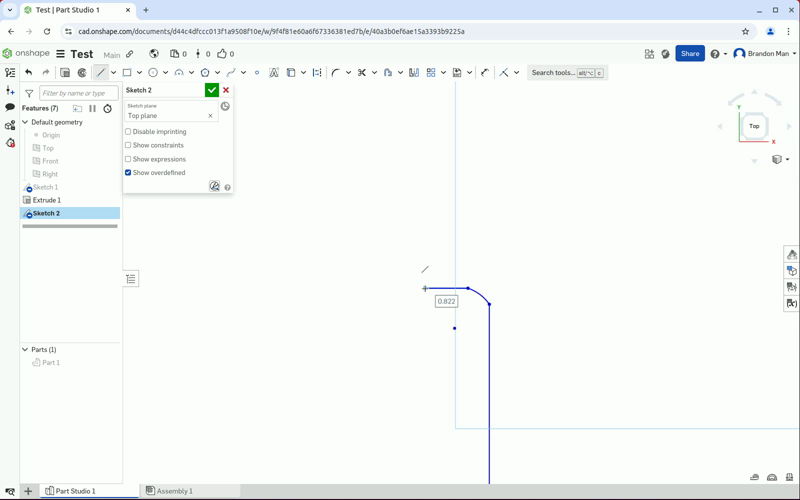
scroll(-6)
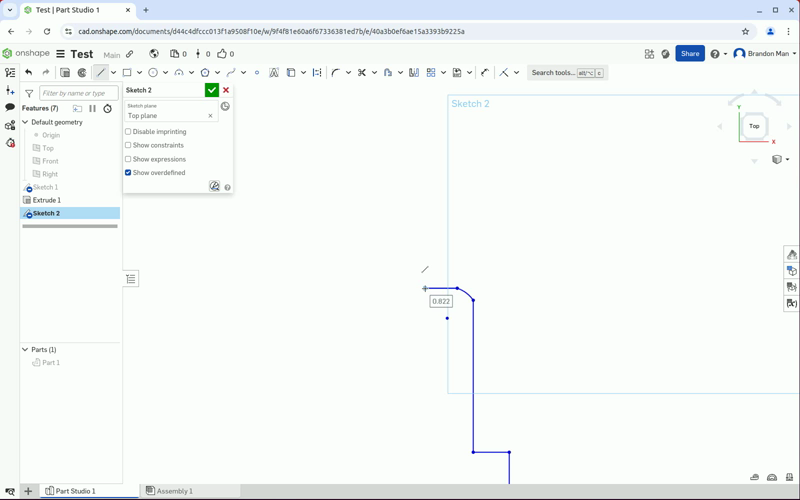
scroll(-6)
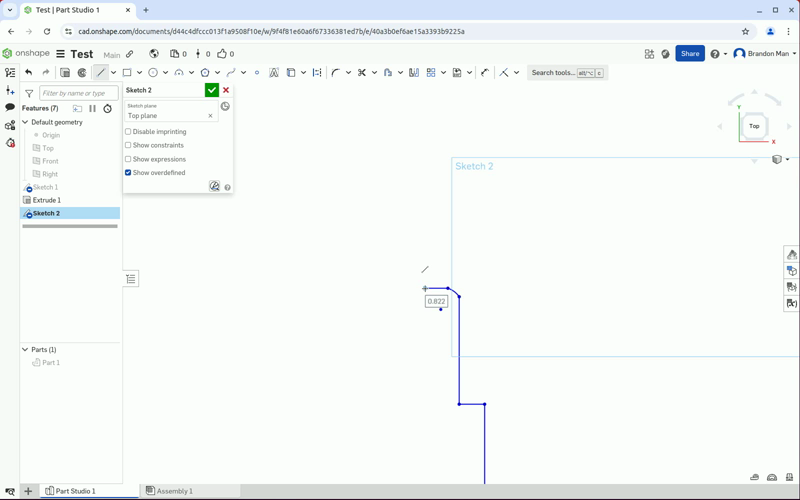
scroll(-6)
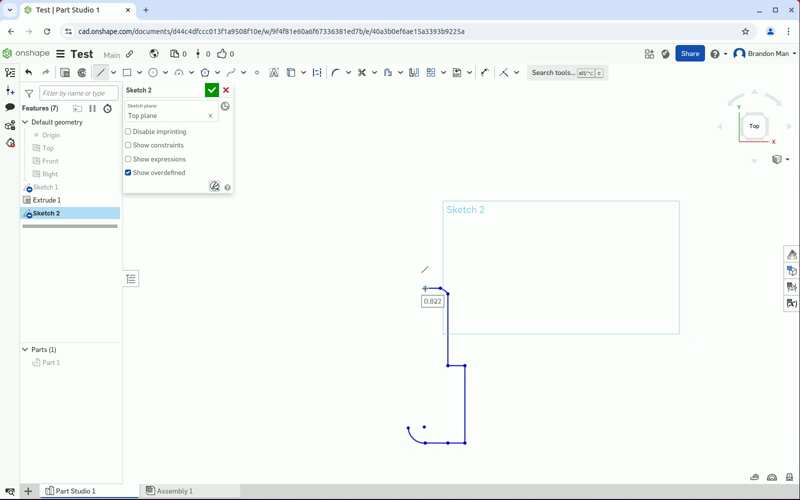
scroll(-6)
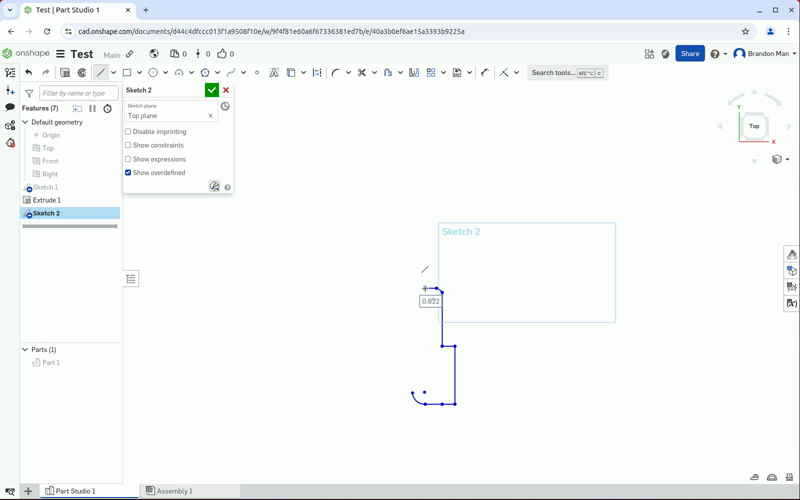
scroll(-6)
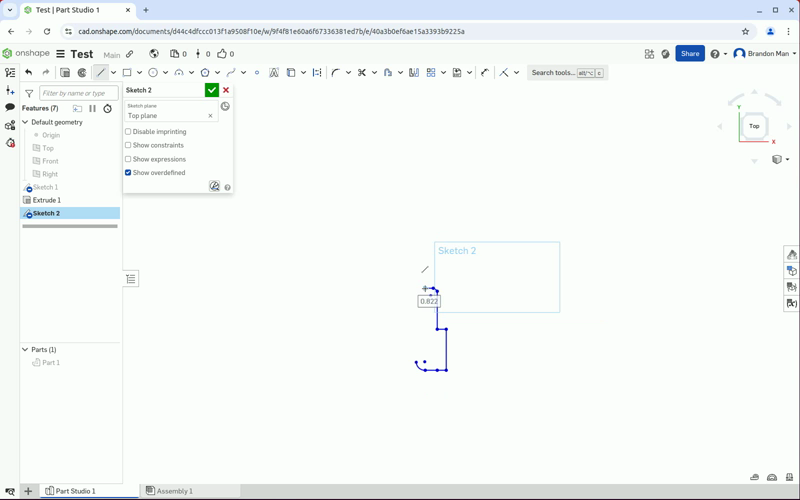
scroll(-6)
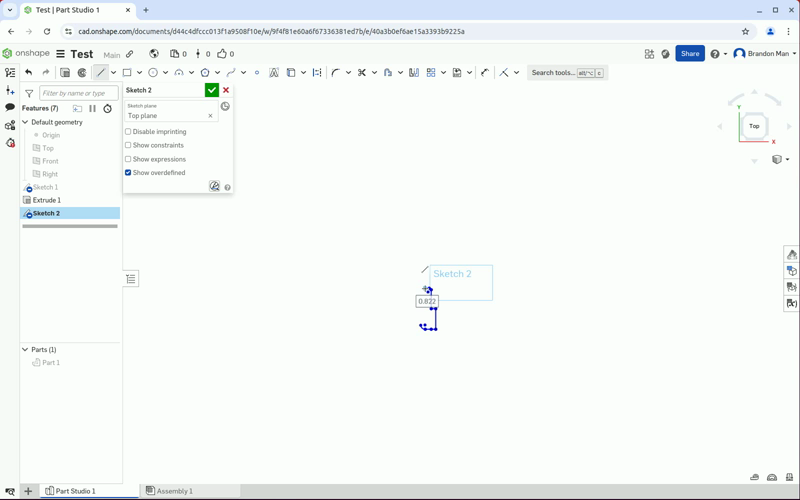
key_up(shift)
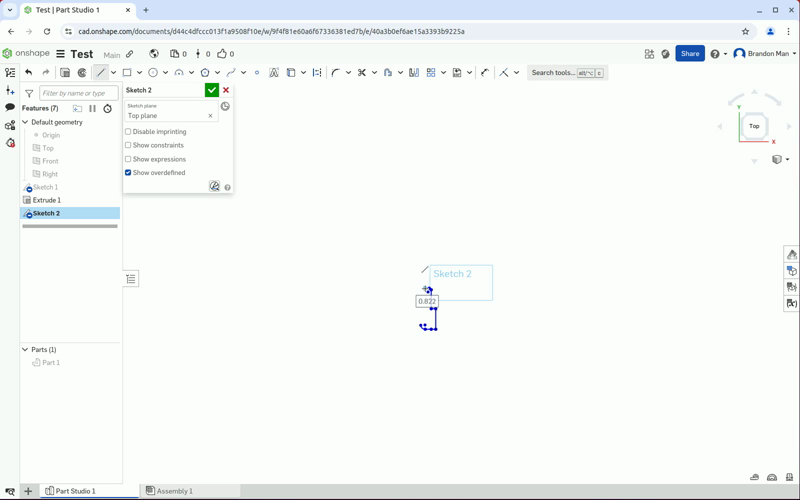
key(esc)
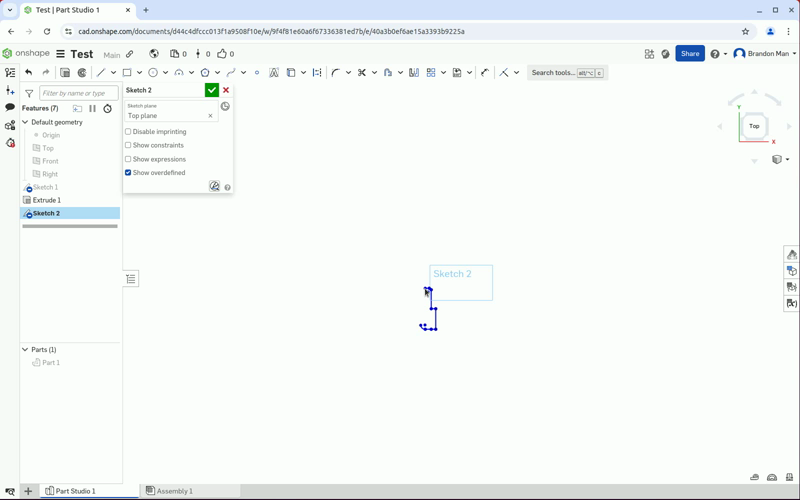
key(a)
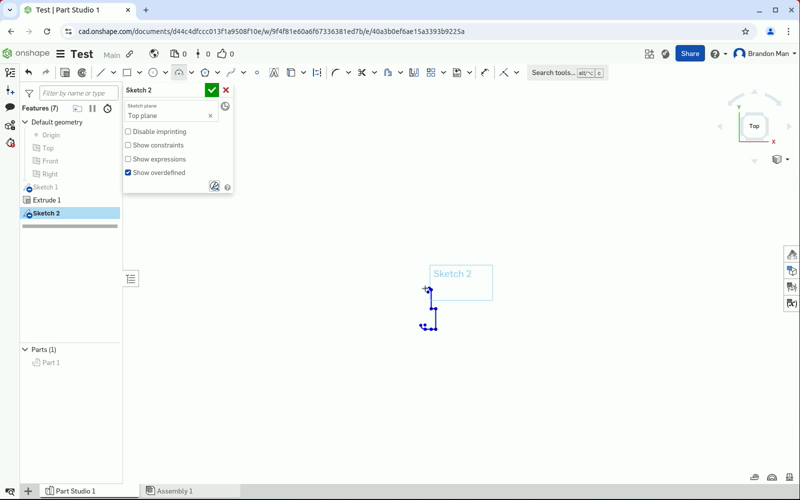
mouse_move(425, 288)
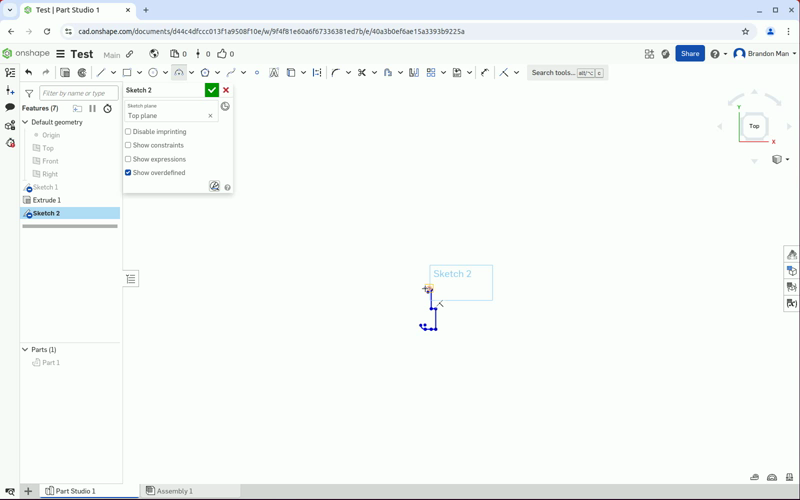
scroll(6)
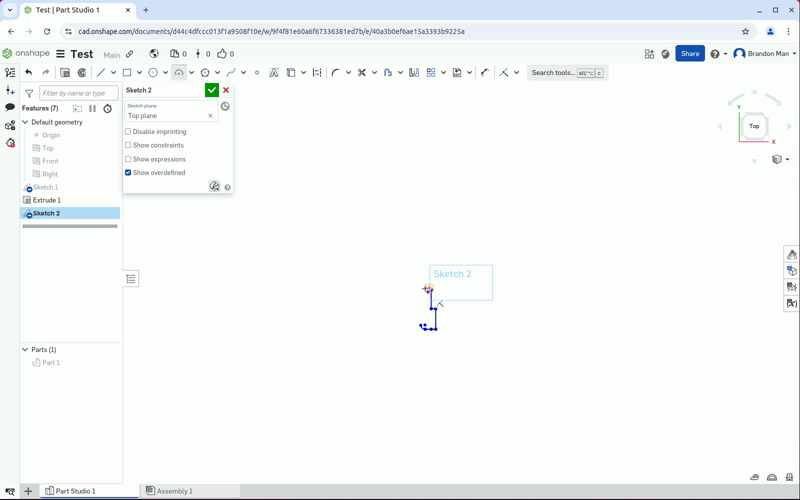
scroll(6)
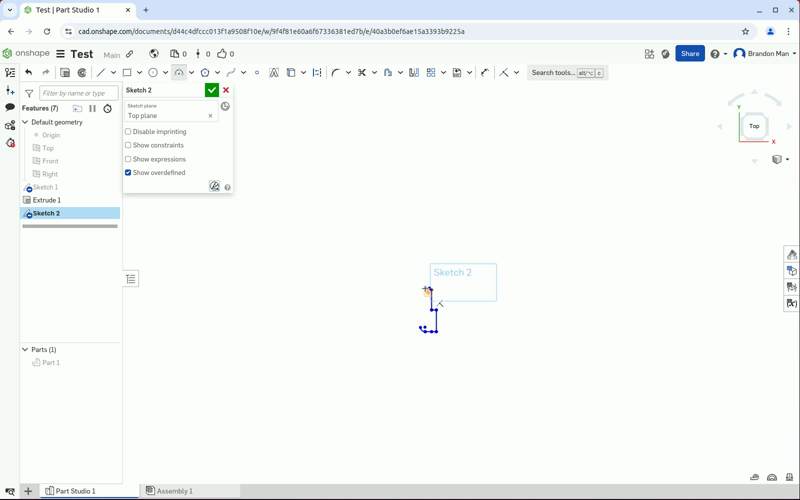
scroll(6)
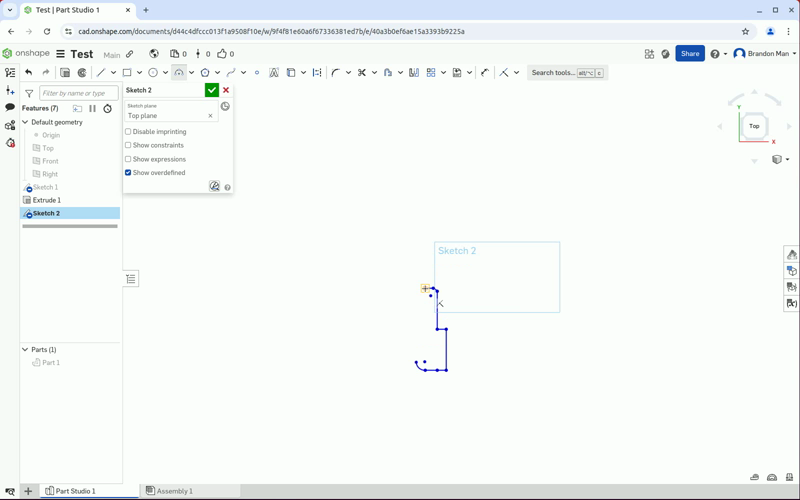
scroll(6)
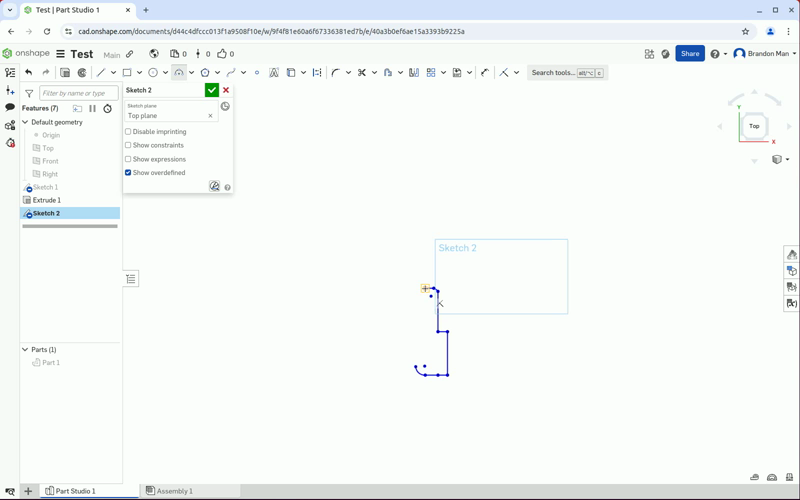
scroll(6)
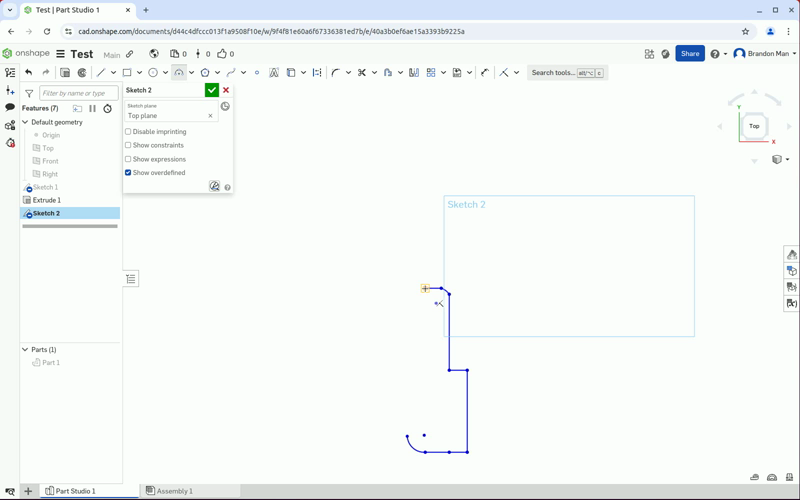
scroll(6)
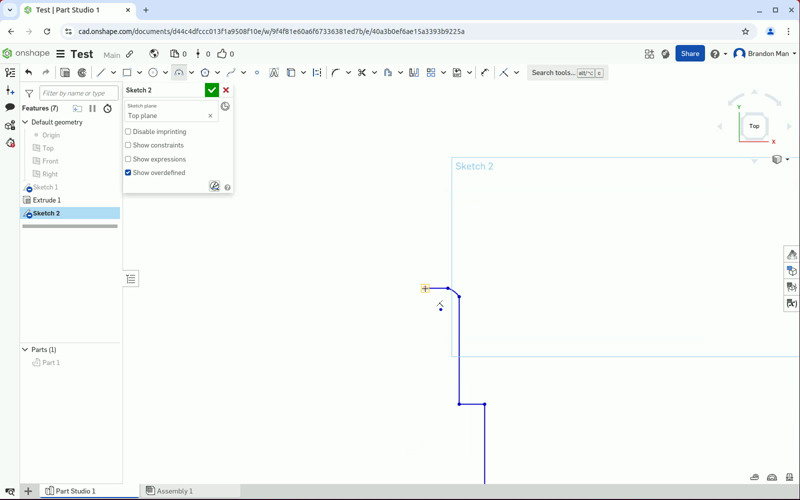
scroll(6)
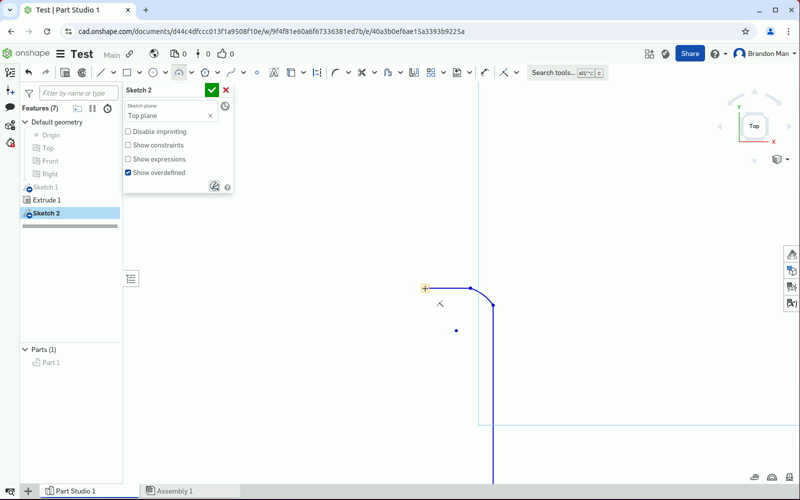
click(425, 288)
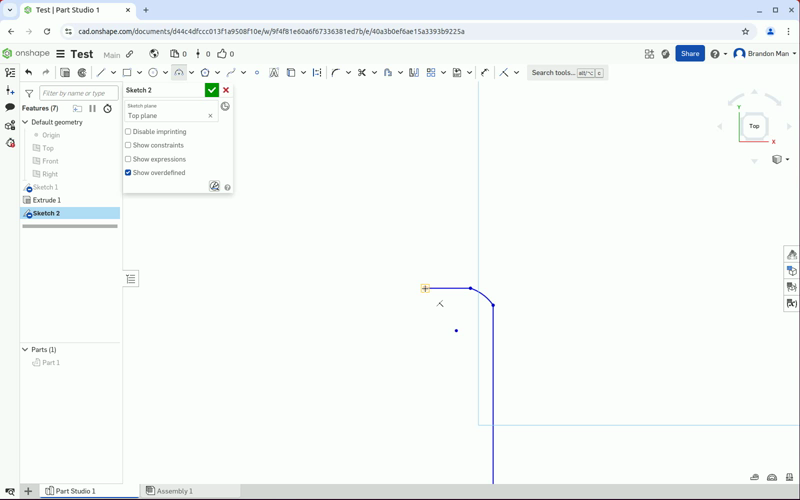
scroll(-6)
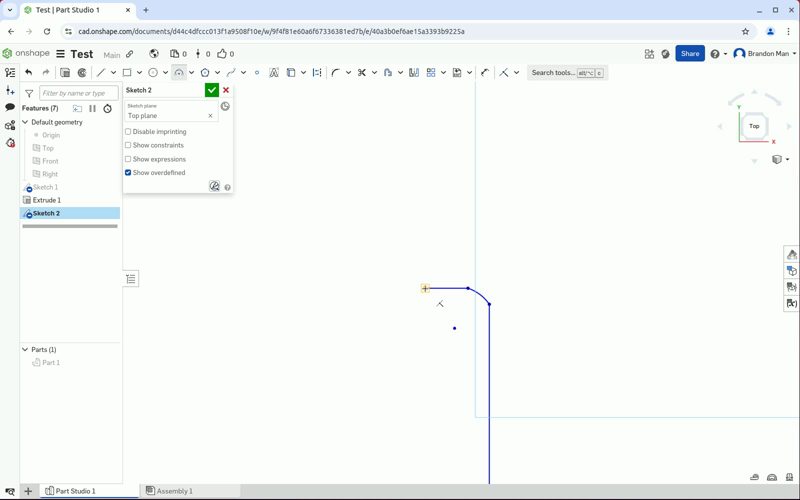
scroll(-6)
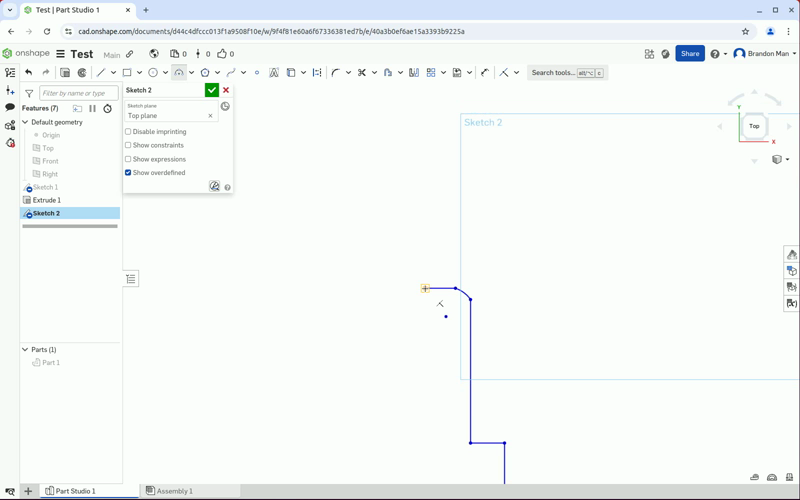
scroll(-6)
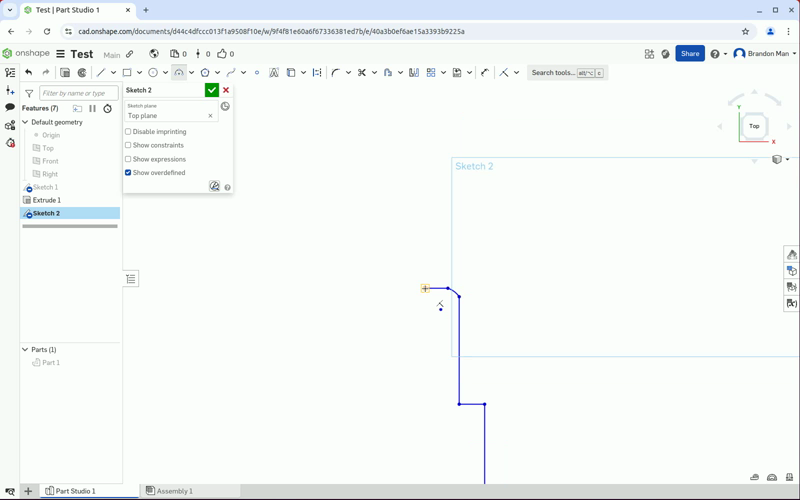
scroll(-6)
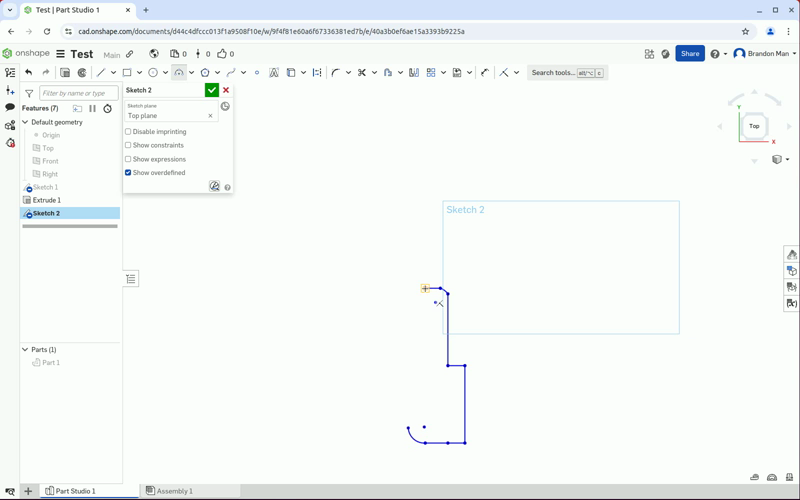
scroll(-6)
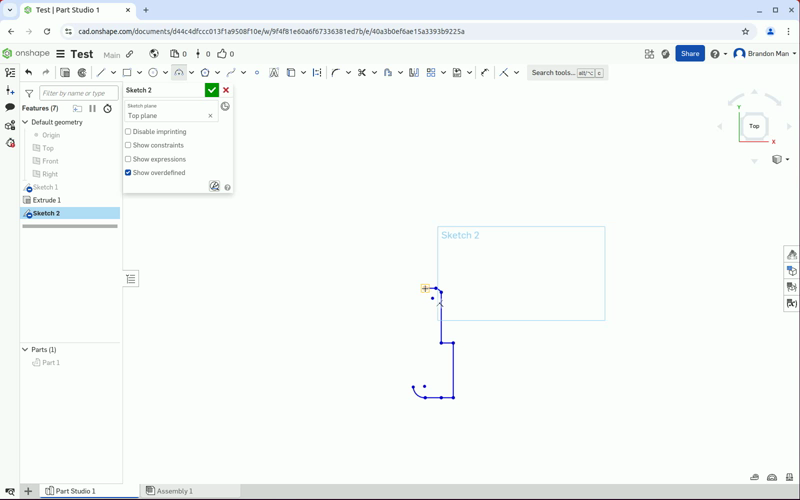
scroll(-6)
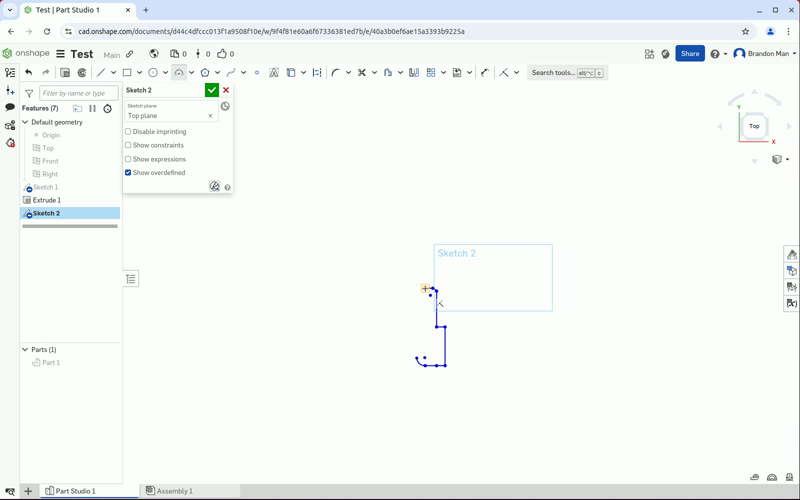
scroll(-6)
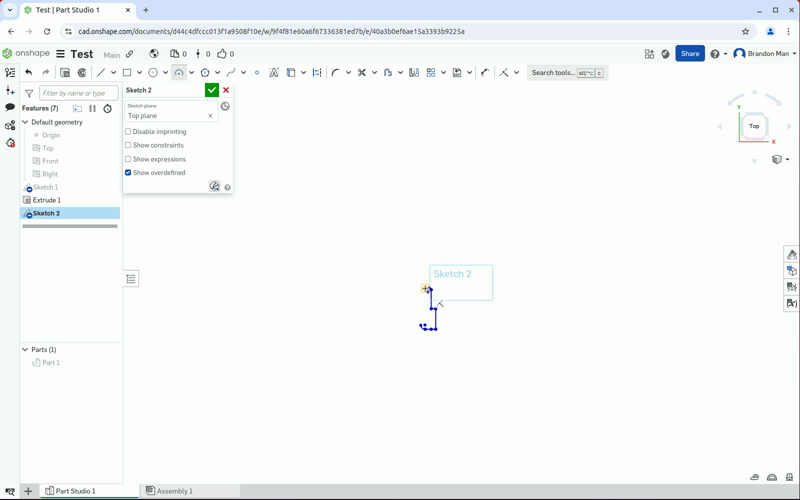
key_down(shift)
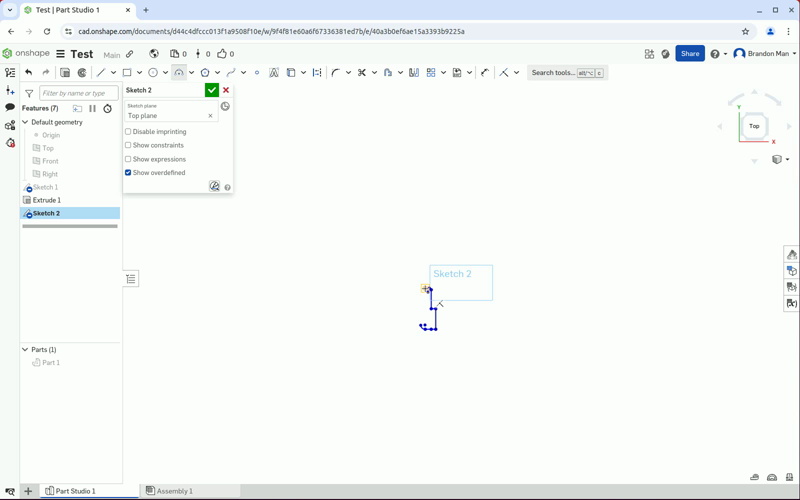
mouse_move(420, 292)
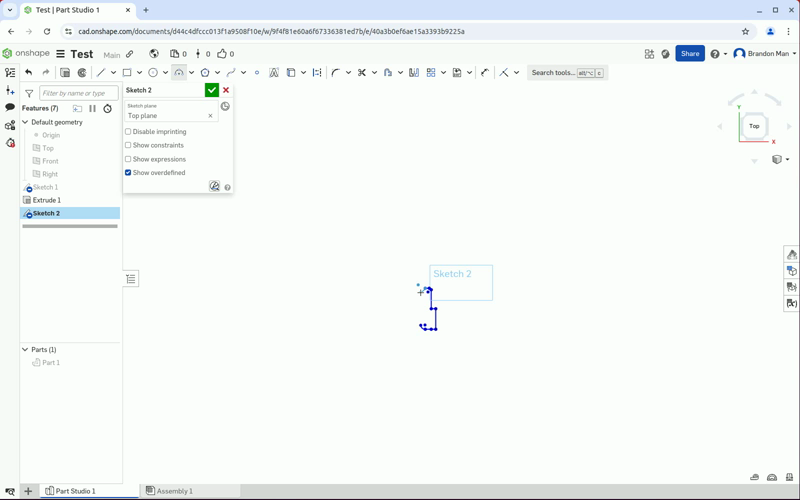
scroll(6)
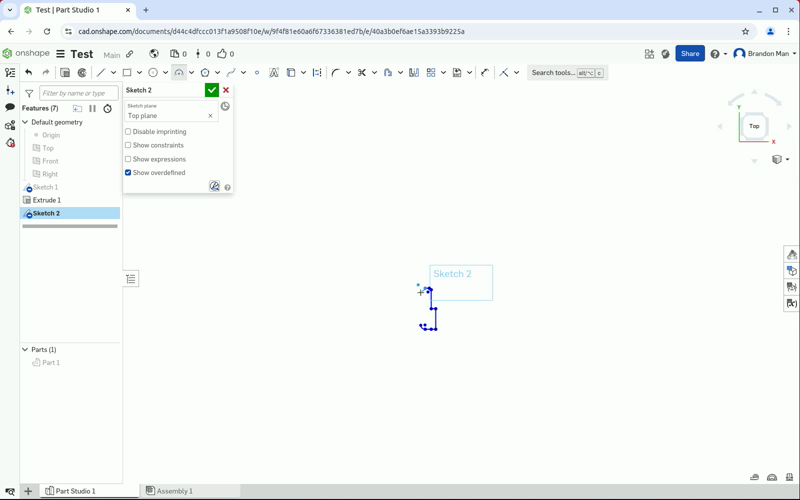
scroll(6)
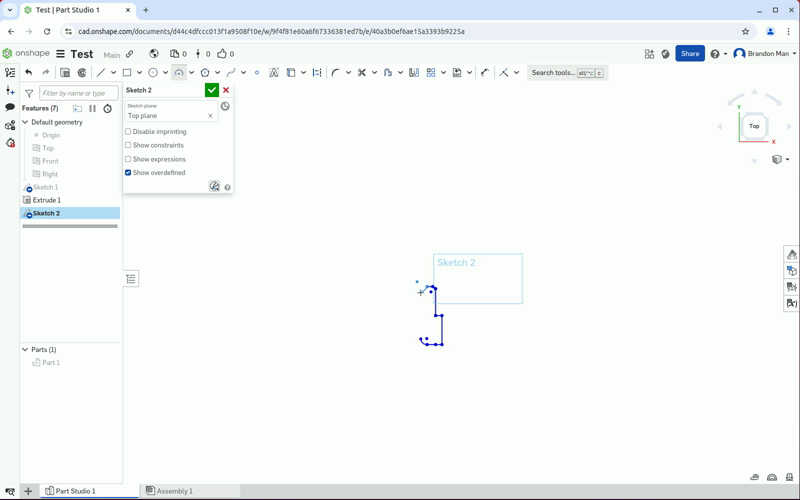
scroll(6)
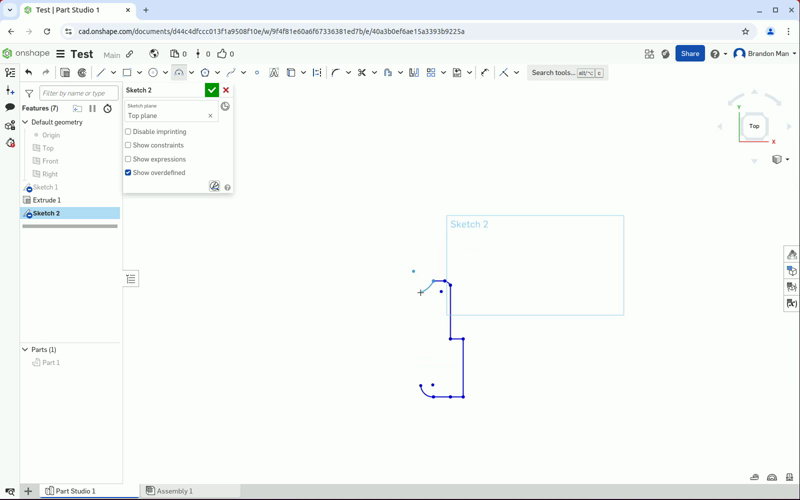
scroll(6)
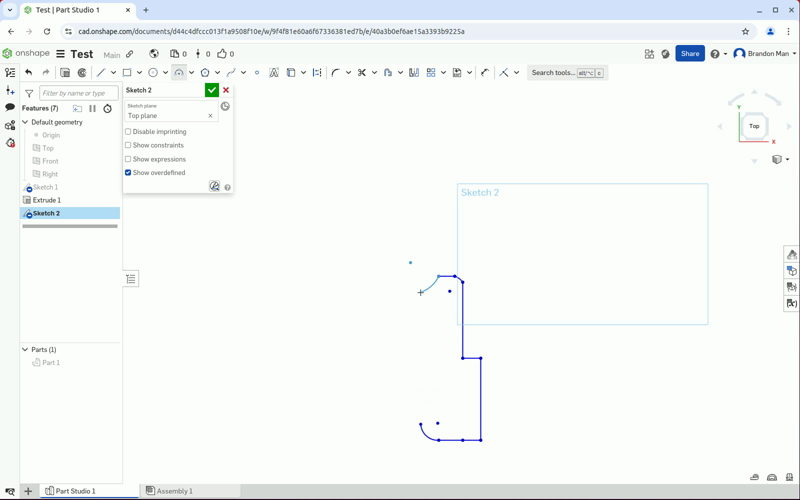
scroll(6)
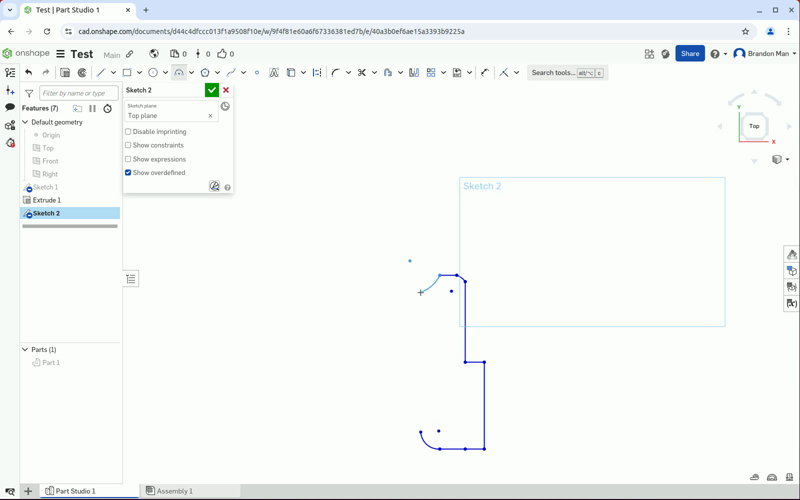
scroll(6)
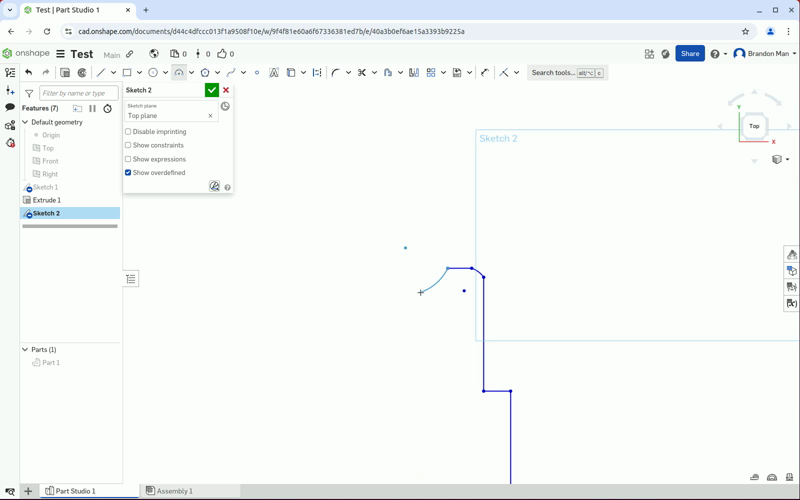
scroll(6)
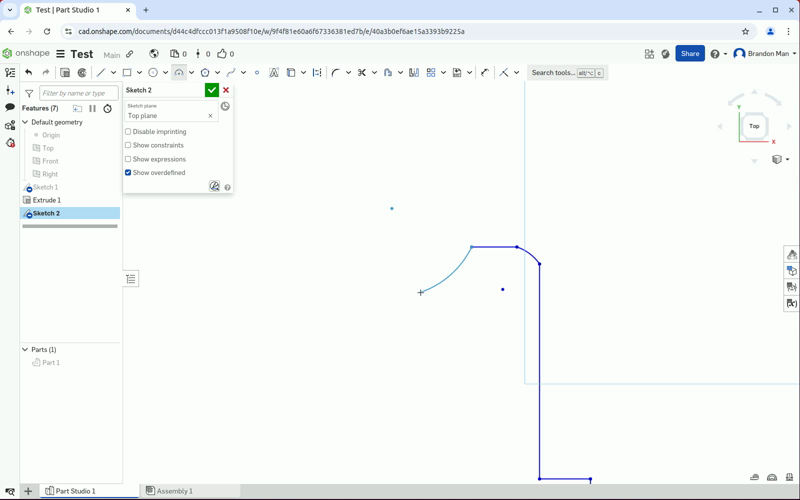
click(420, 292)
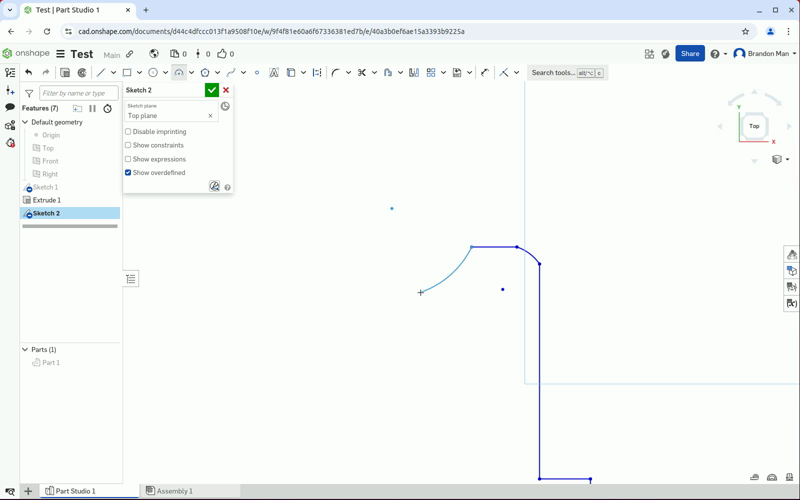
scroll(-6)
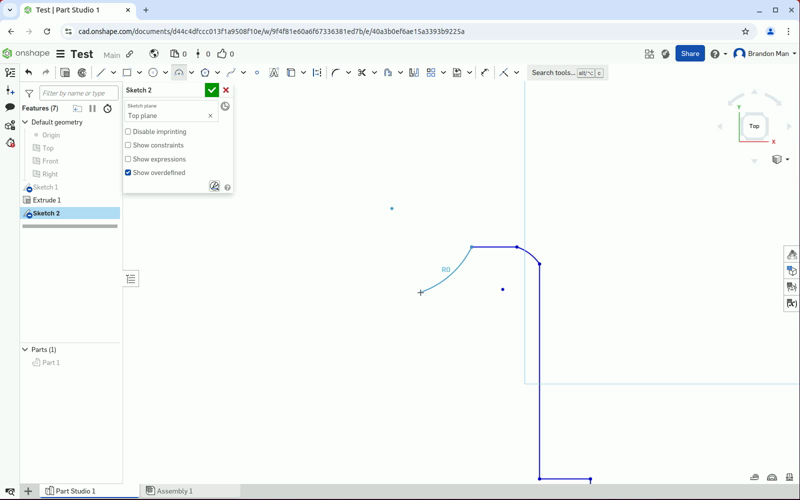
scroll(-6)
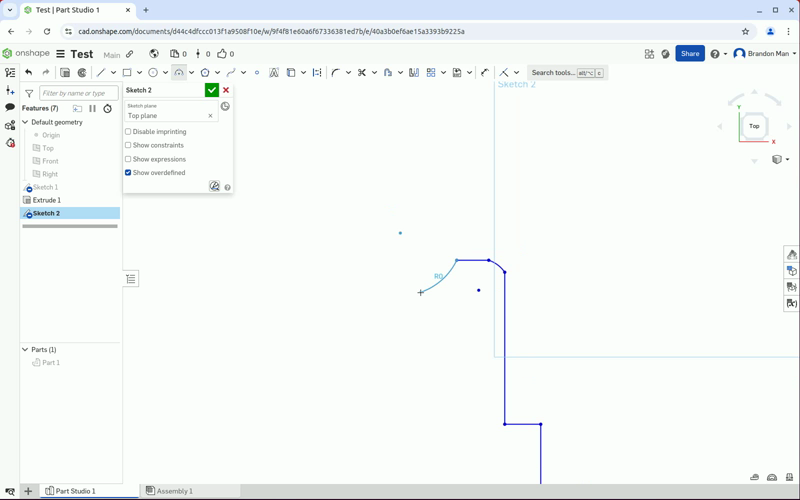
scroll(-6)
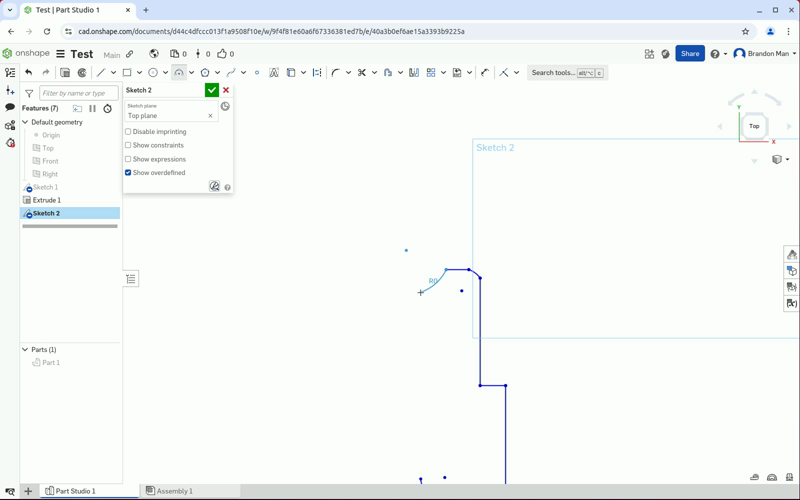
scroll(-6)
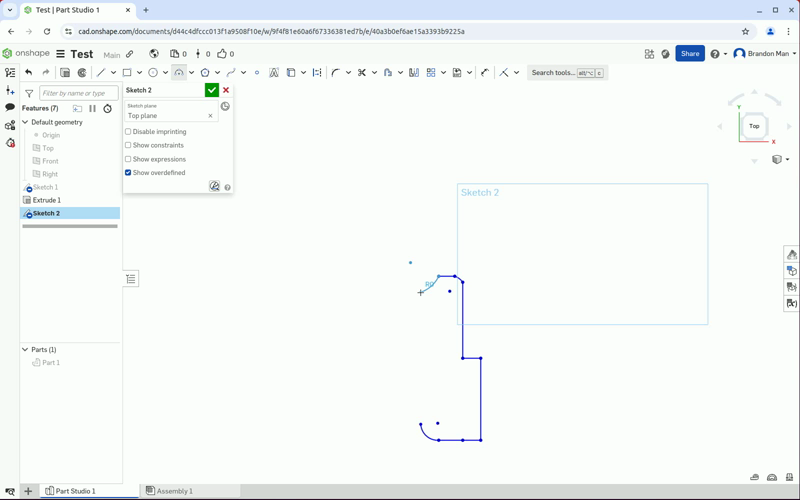
scroll(-6)
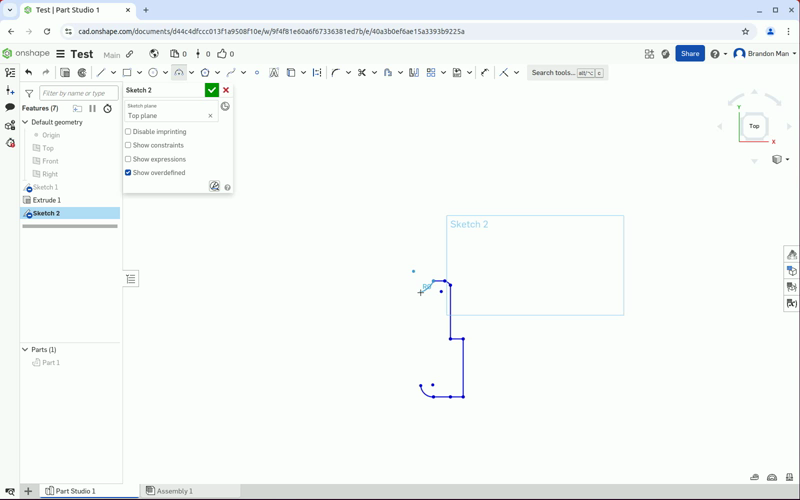
scroll(-6)
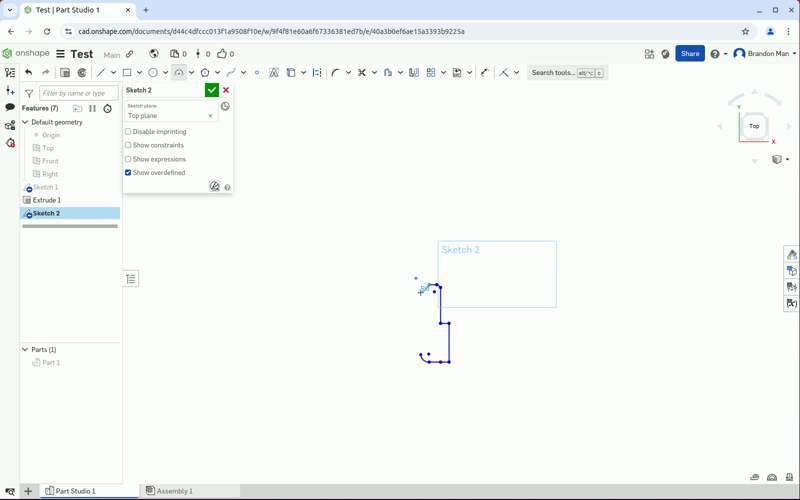
scroll(-6)
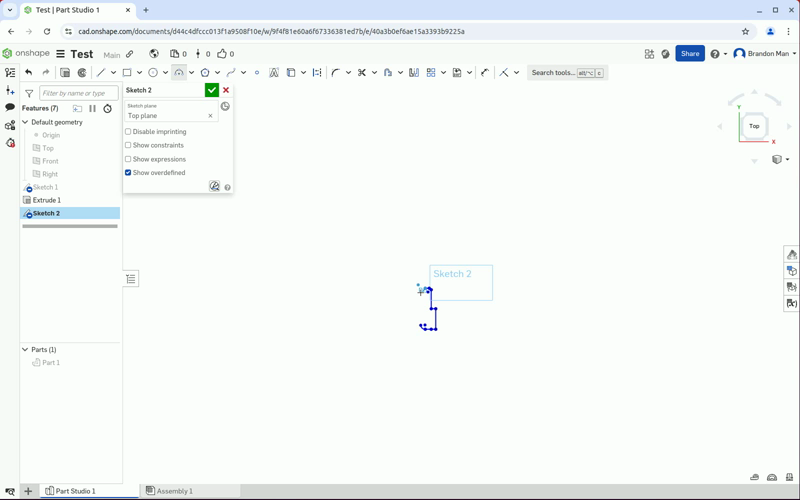
mouse_move(422, 289)
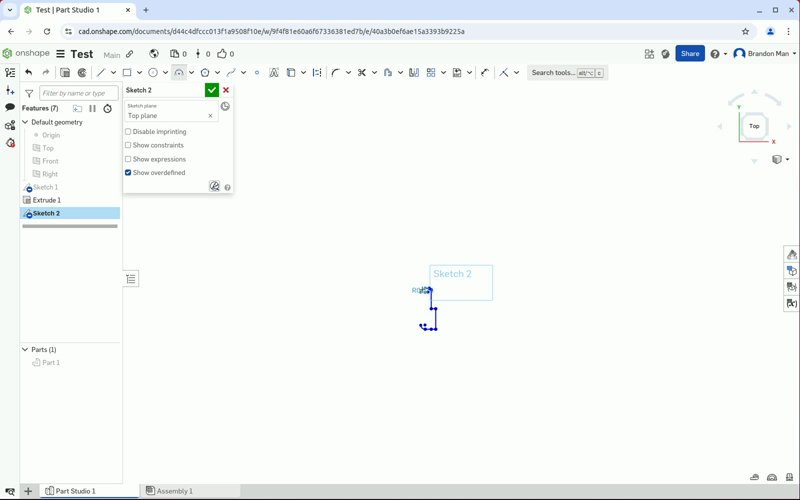
scroll(6)
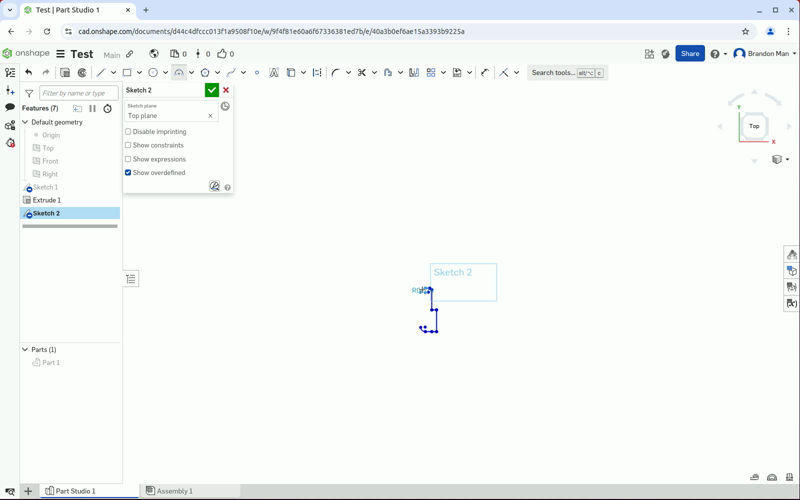
scroll(6)
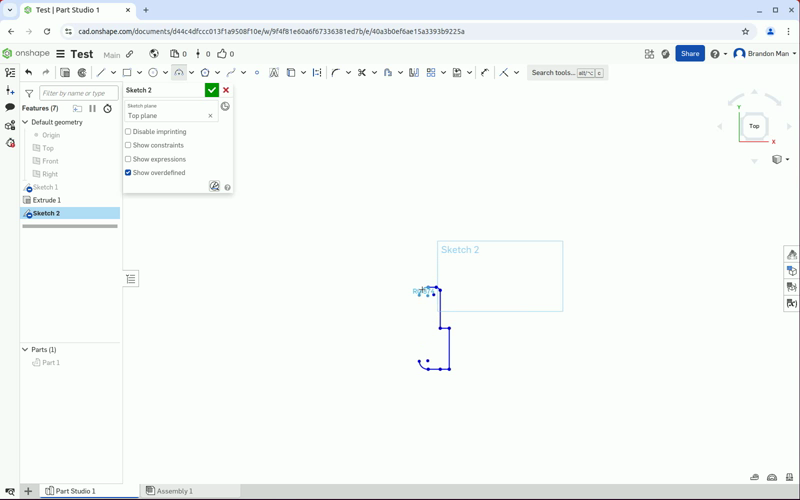
scroll(6)
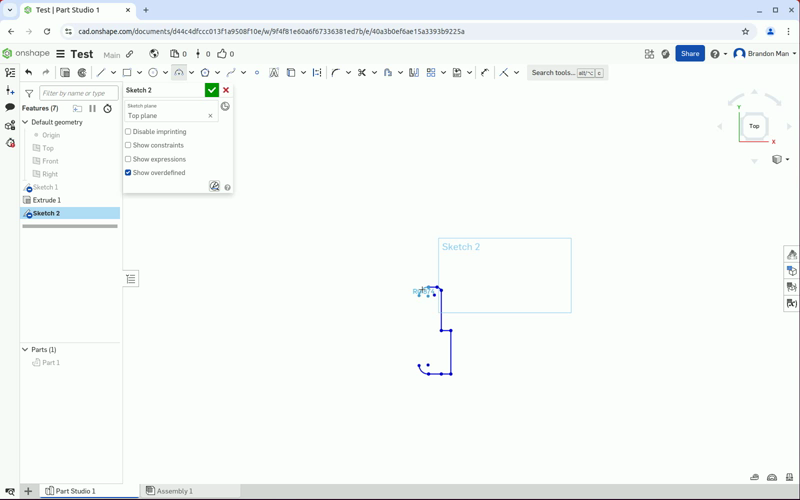
scroll(6)
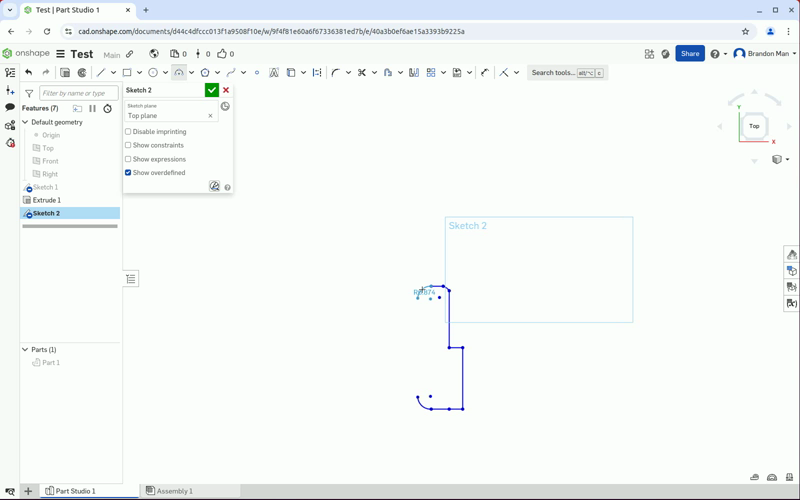
scroll(6)
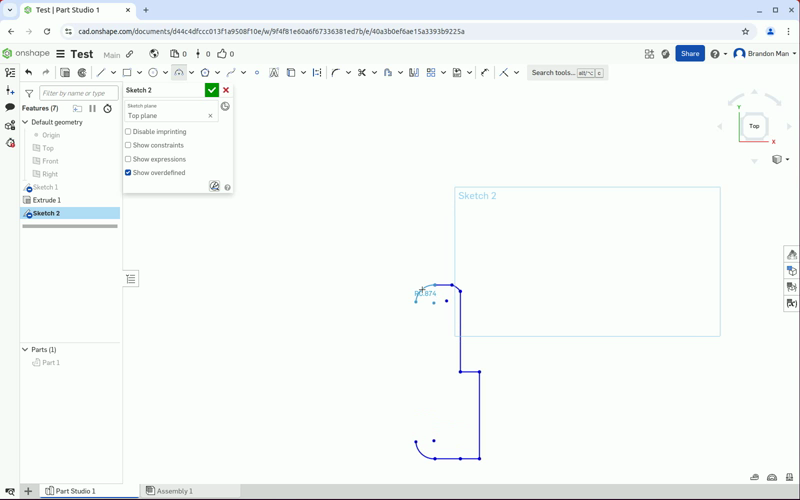
scroll(6)
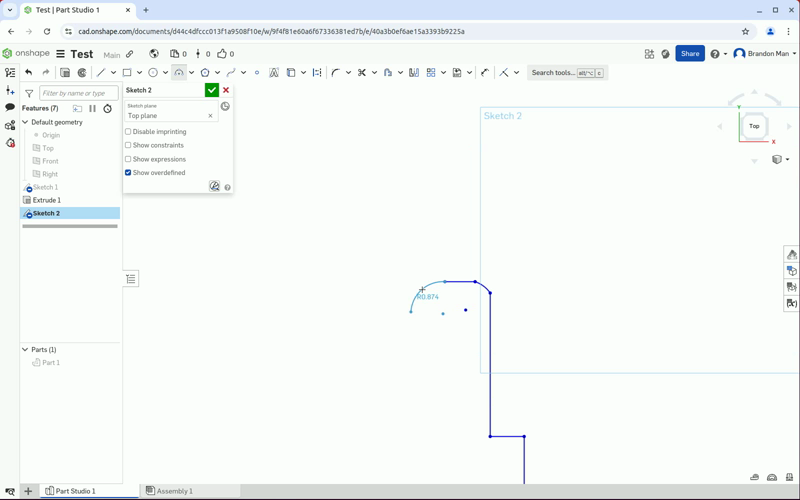
scroll(6)
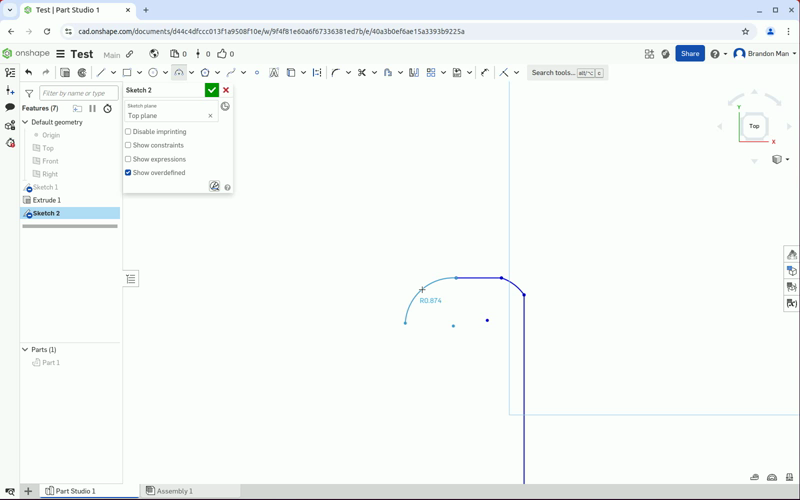
click(422, 289)
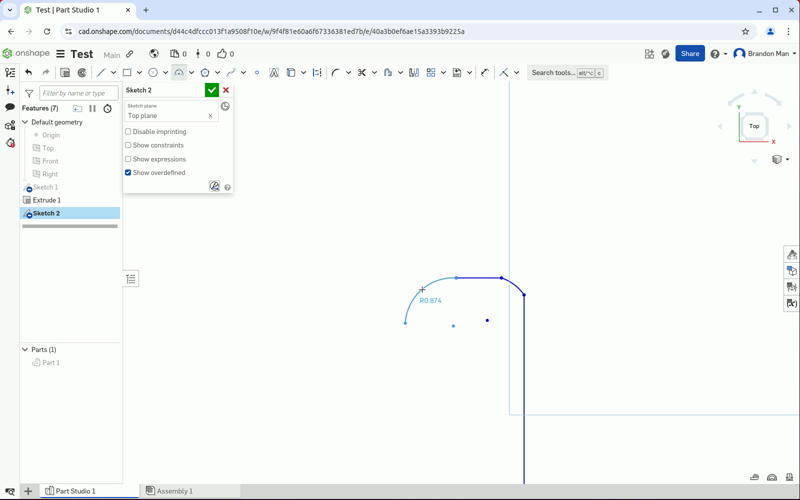
scroll(-6)
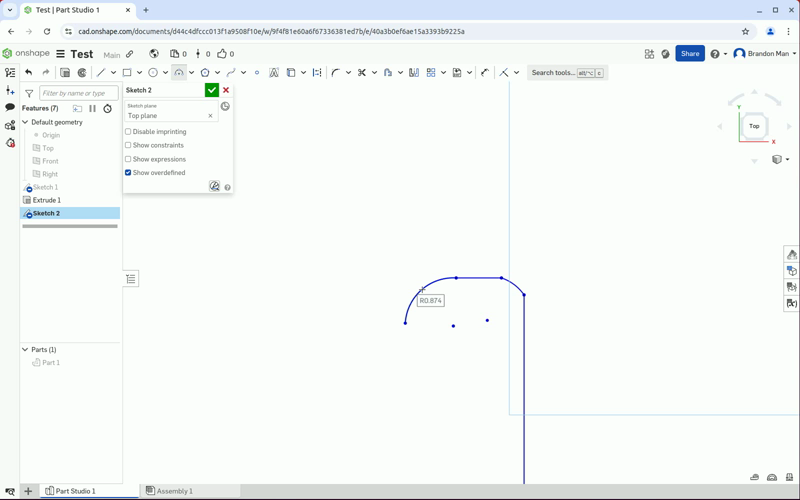
scroll(-6)
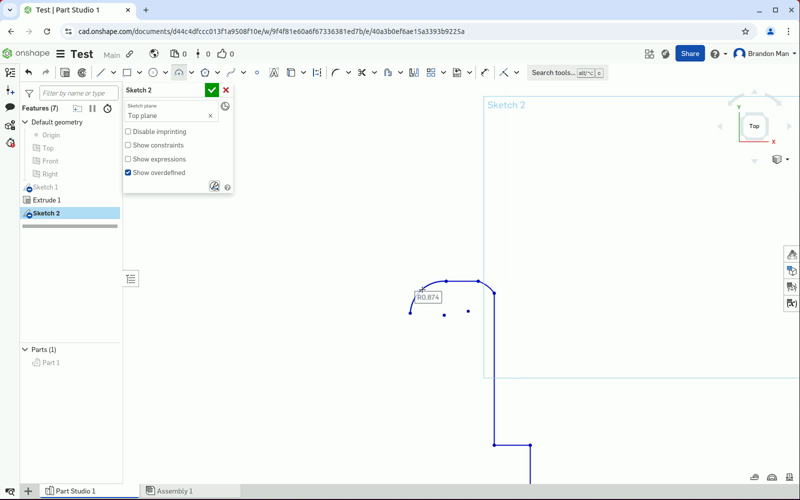
scroll(-6)
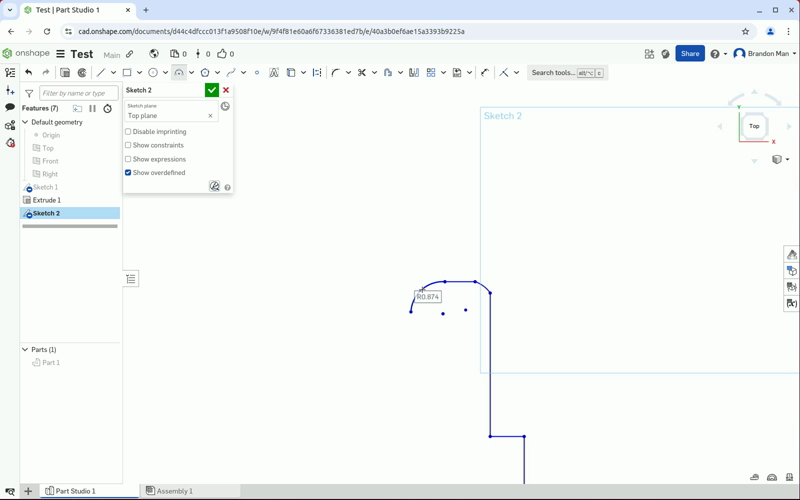
scroll(-6)
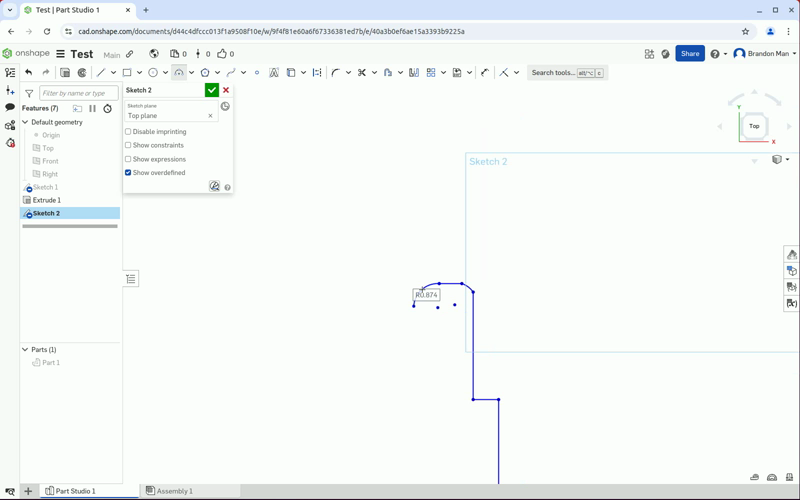
scroll(-6)
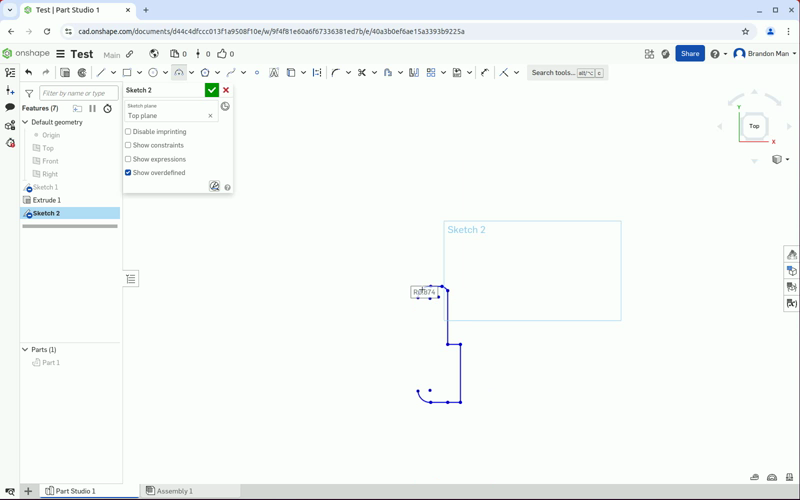
scroll(-6)
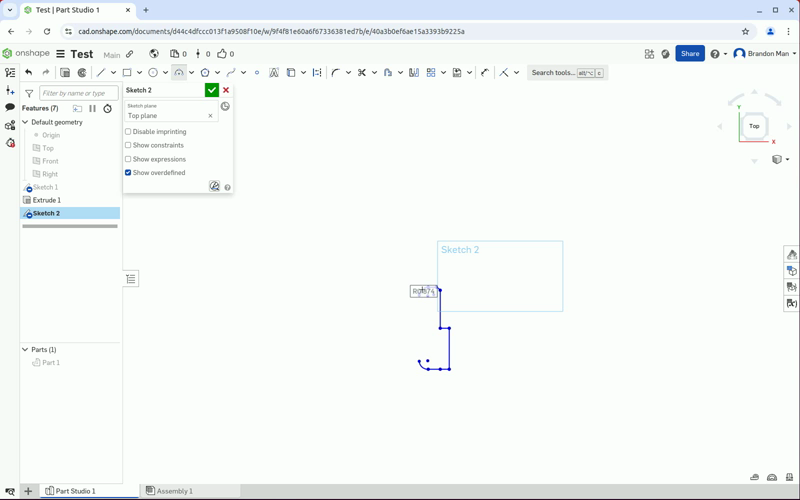
scroll(-6)
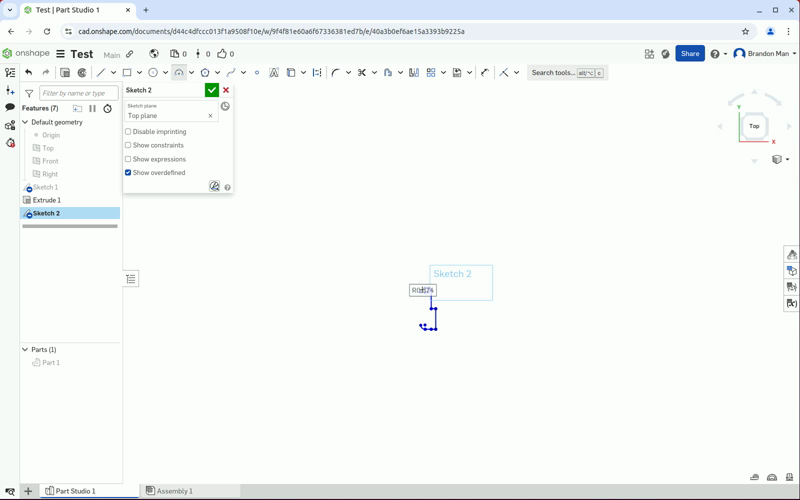
key_up(shift)
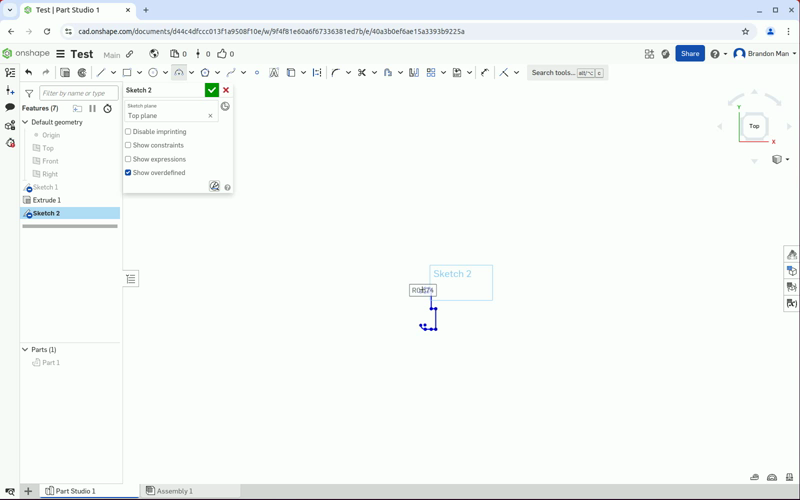
key(esc)
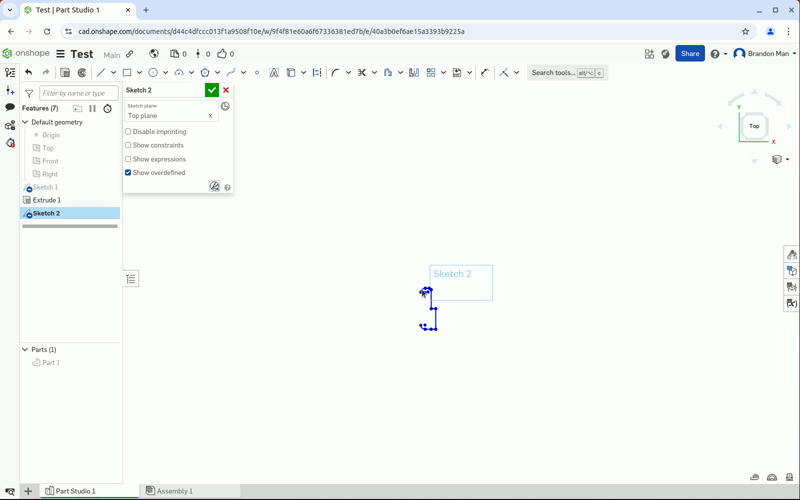
key(l)
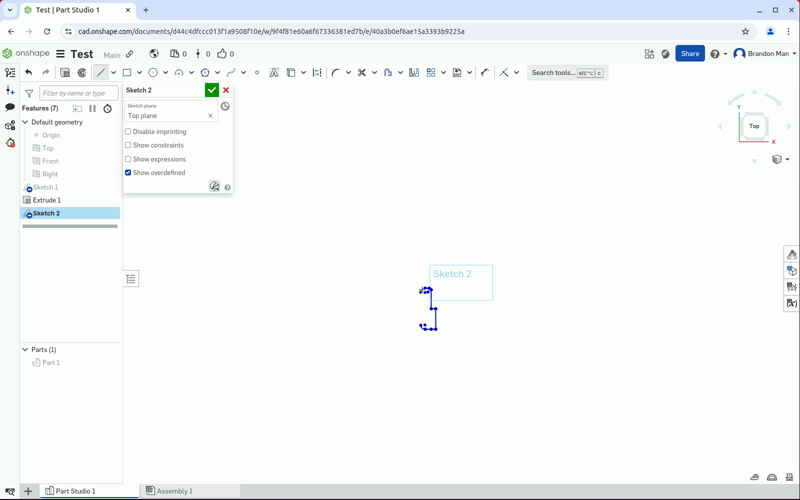
mouse_move(420, 292)
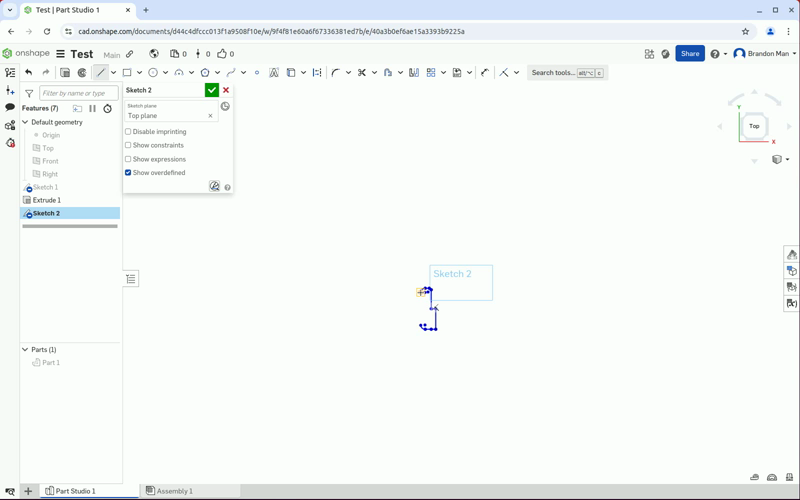
scroll(6)
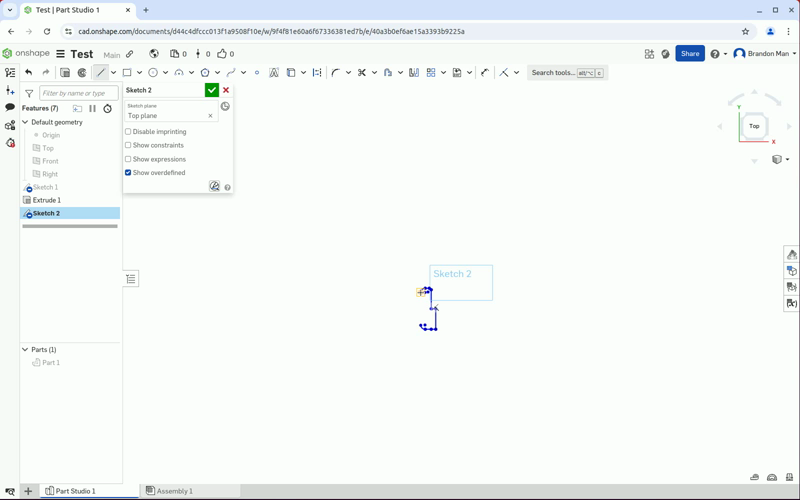
scroll(6)
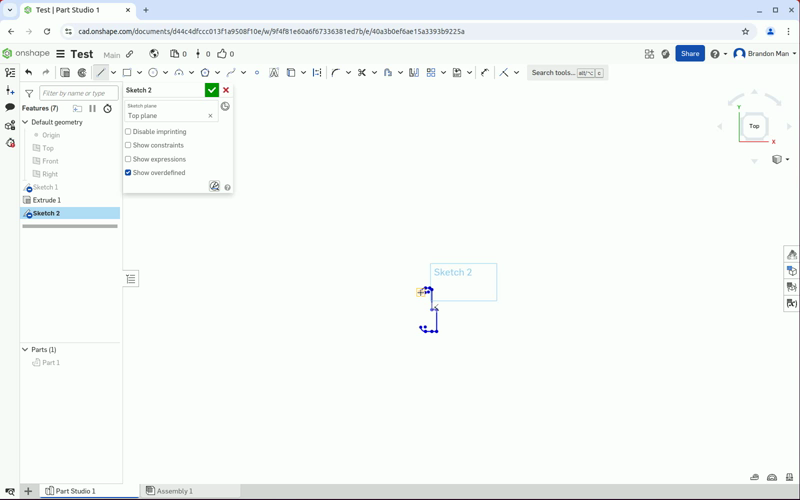
scroll(6)
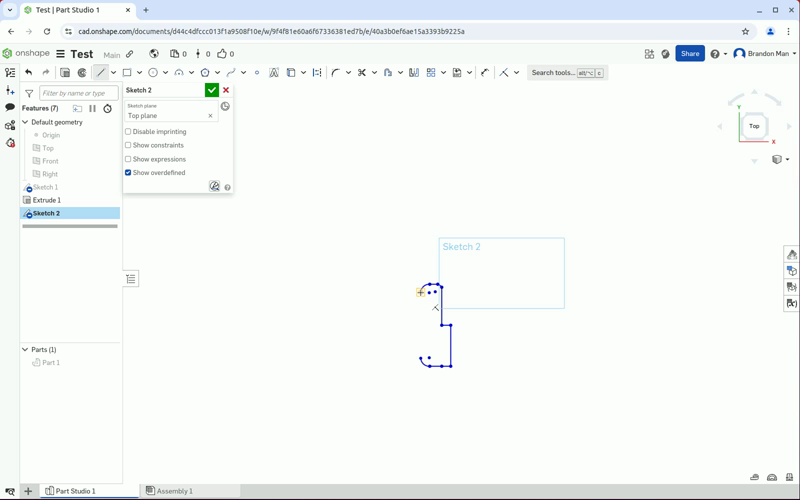
scroll(6)
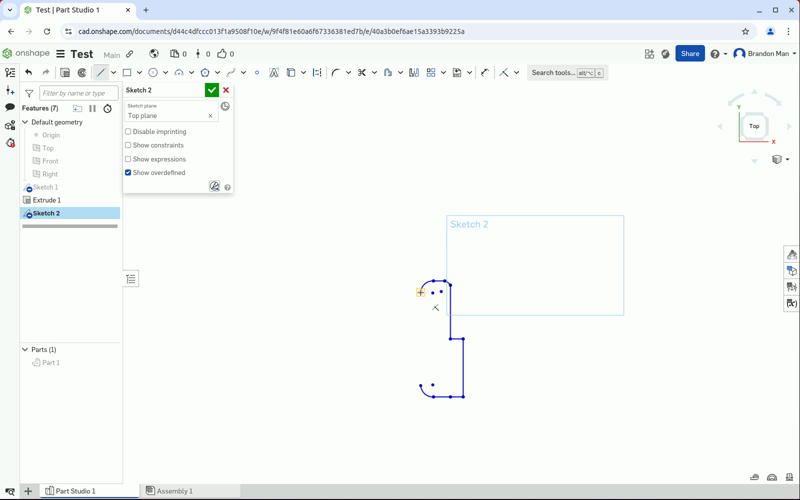
scroll(6)
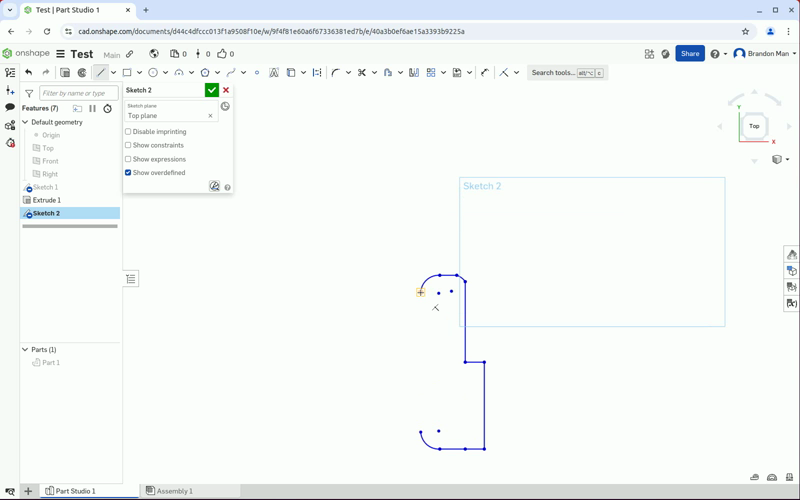
scroll(6)
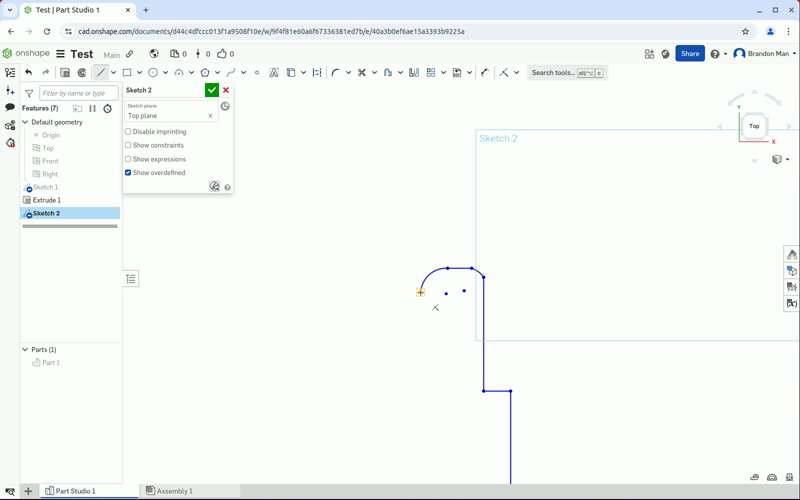
scroll(6)
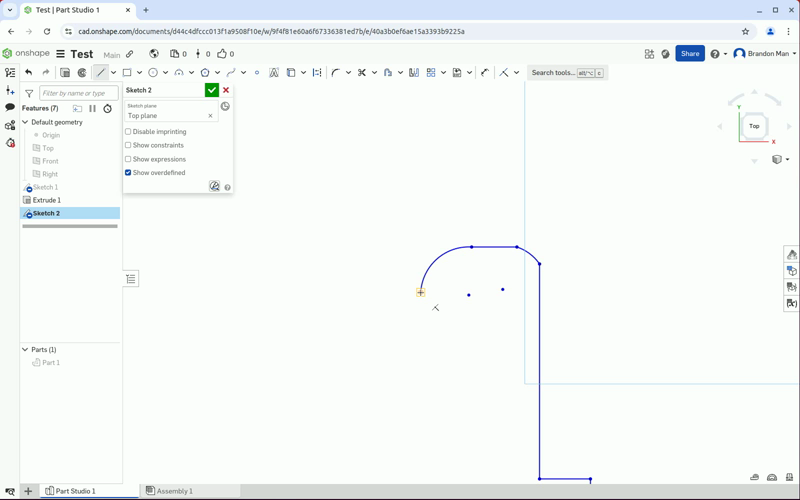
click(420, 292)
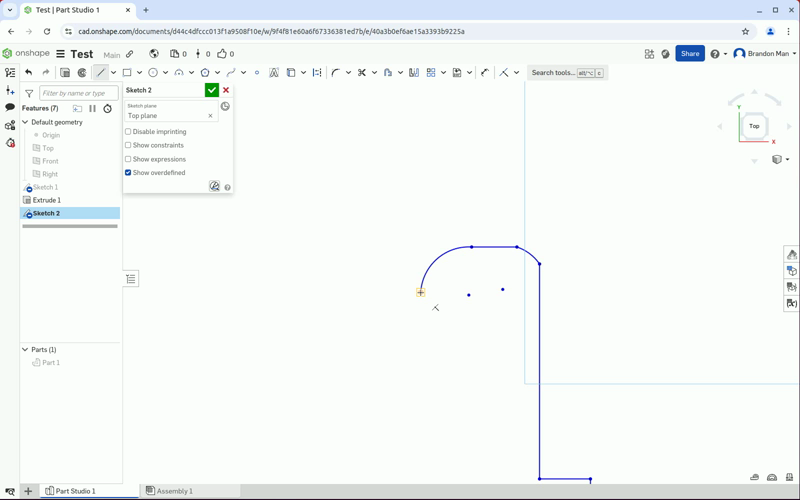
scroll(-6)
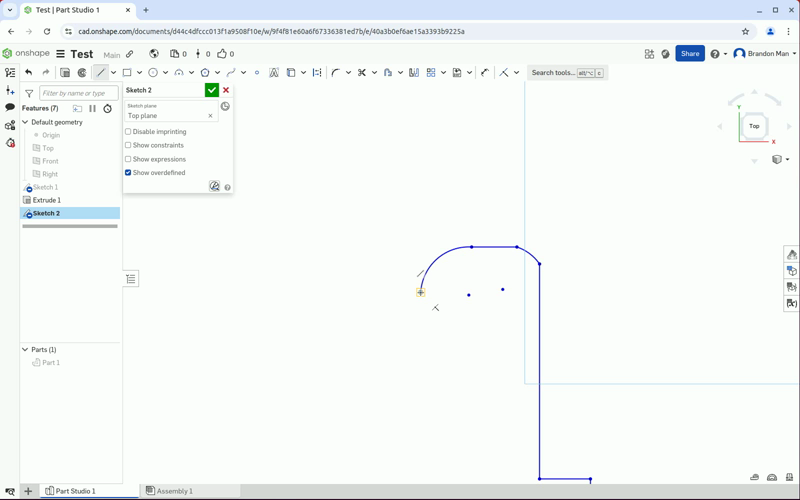
scroll(-6)
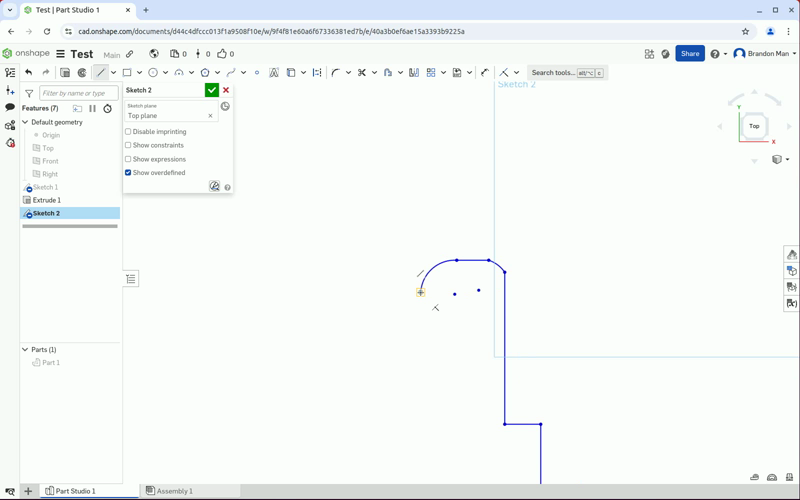
scroll(-6)
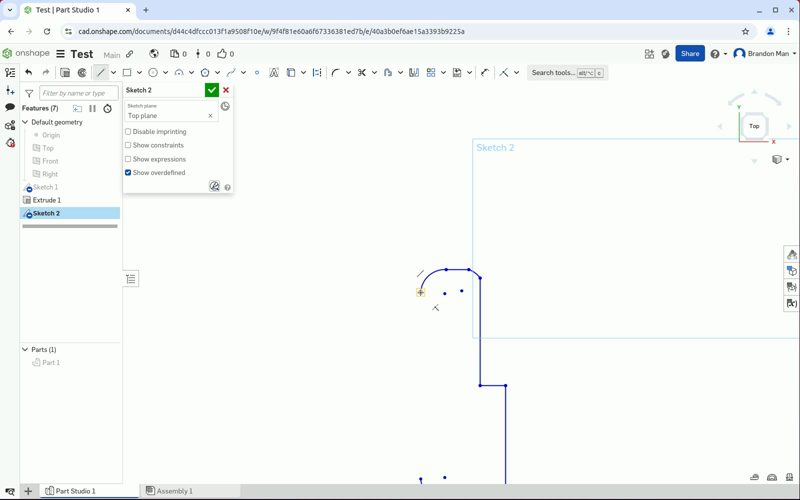
scroll(-6)
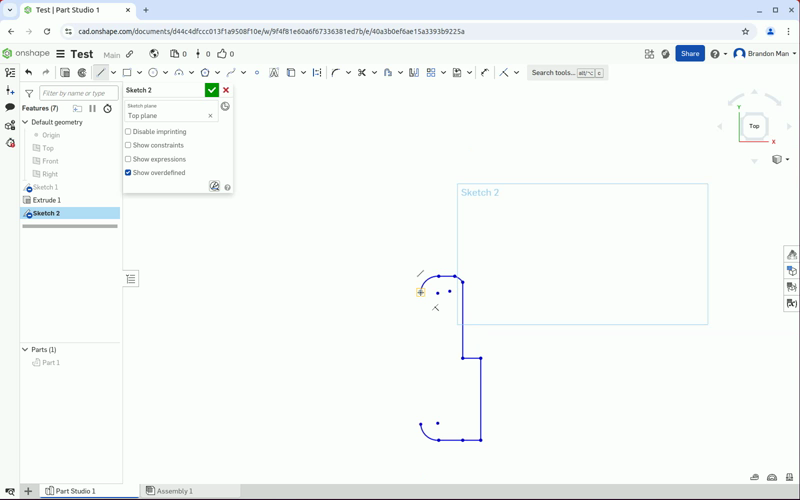
scroll(-6)
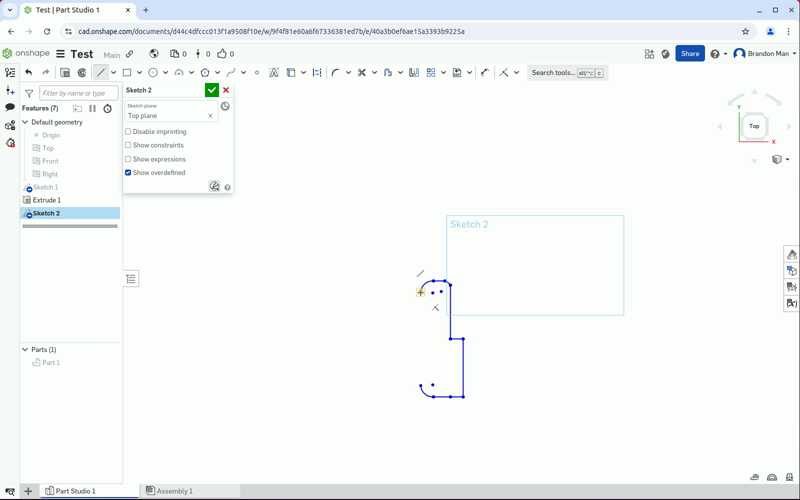
scroll(-6)
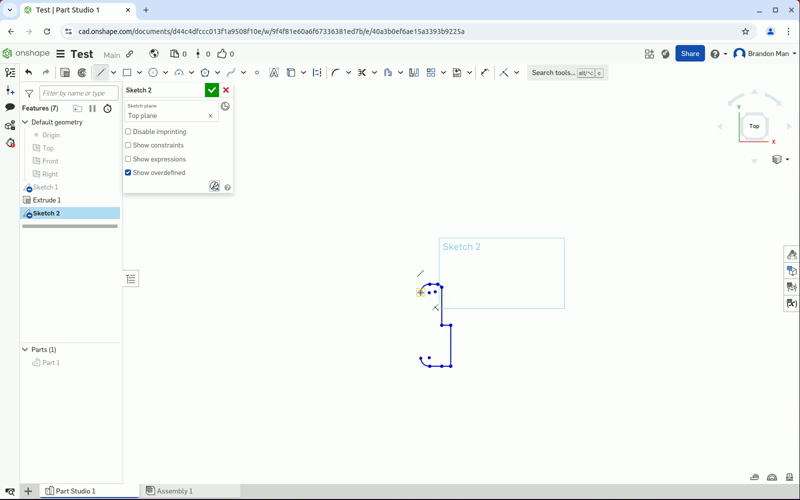
scroll(-6)
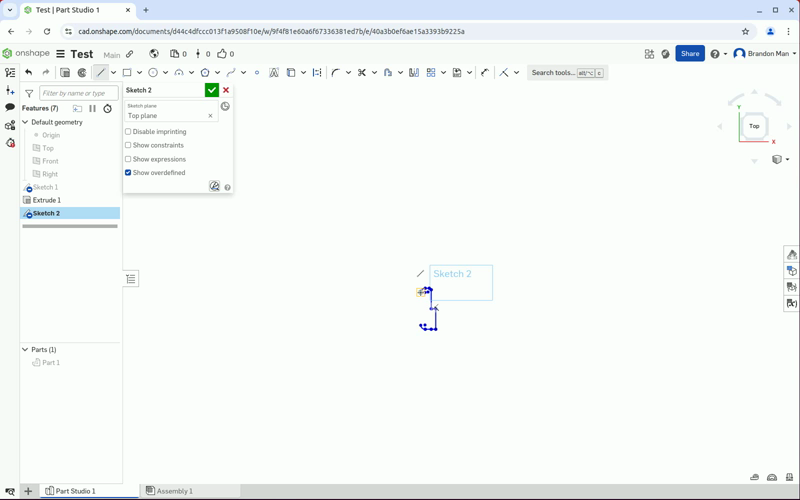
mouse_move(450, 292)
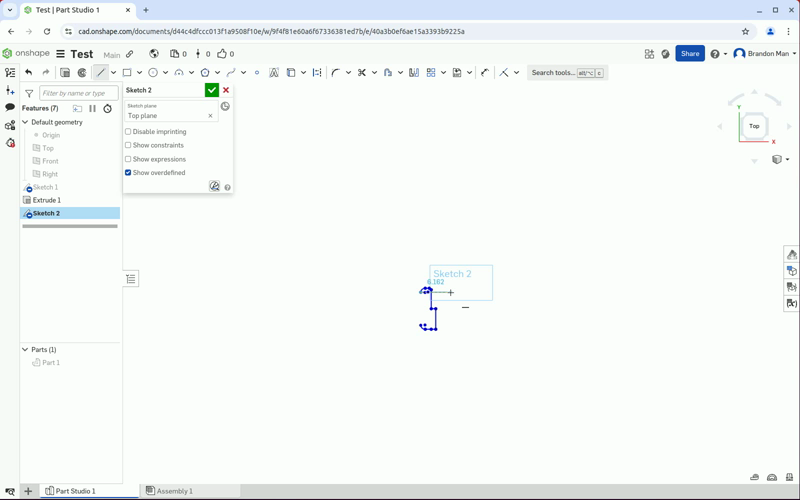
key_down(shift)
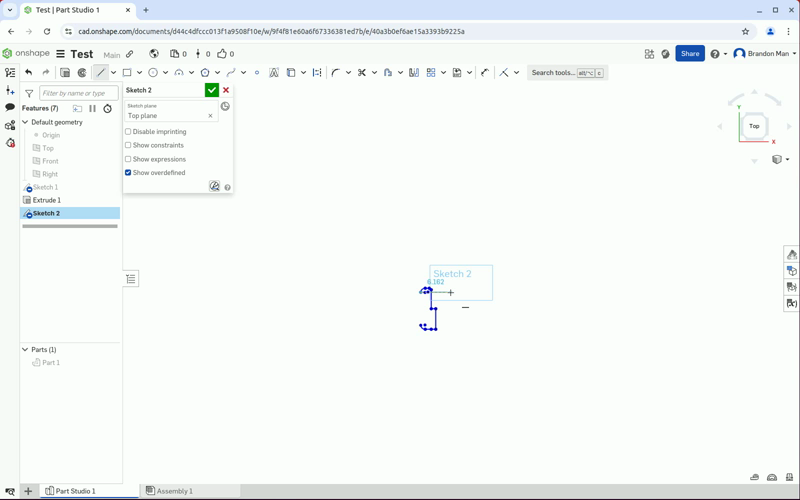
mouse_move(420, 325)
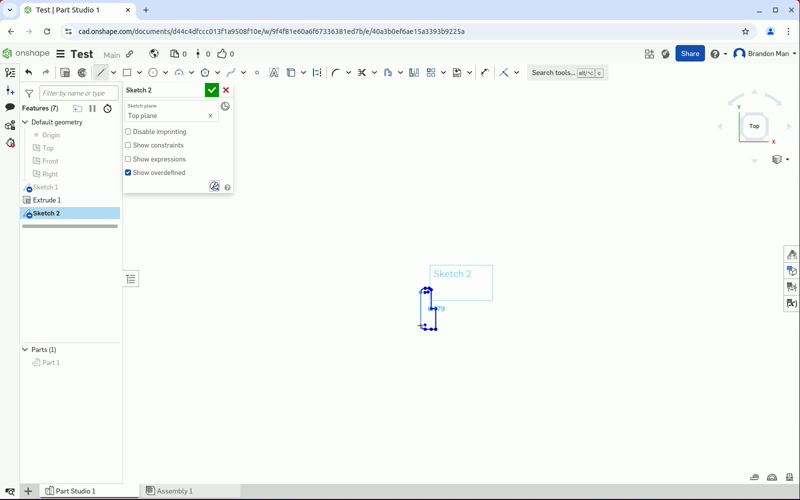
scroll(6)
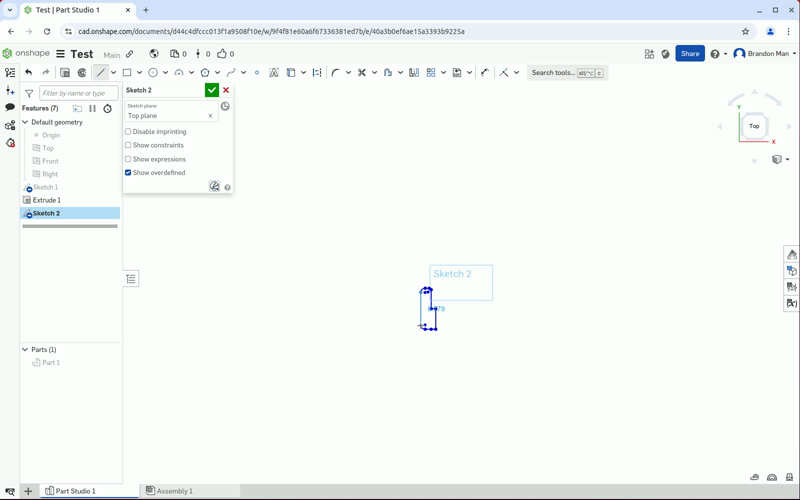
scroll(6)
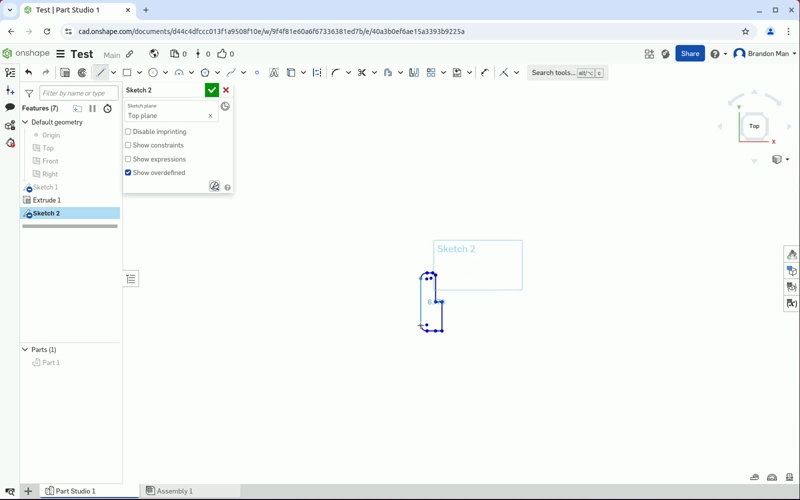
scroll(6)
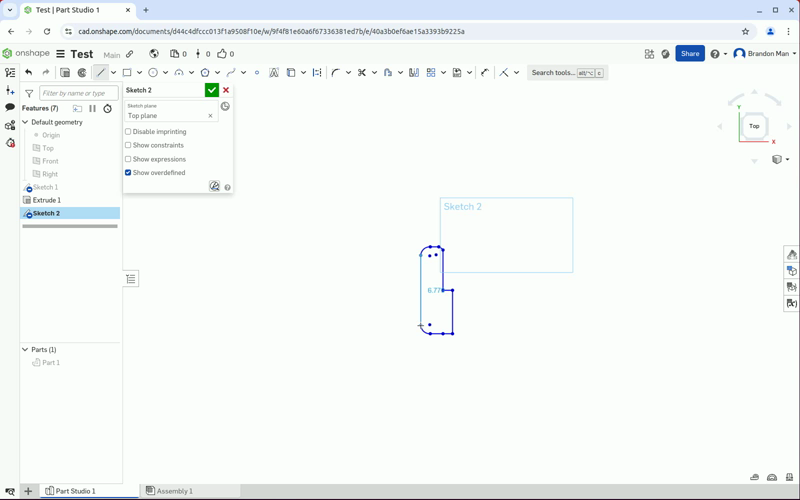
scroll(6)
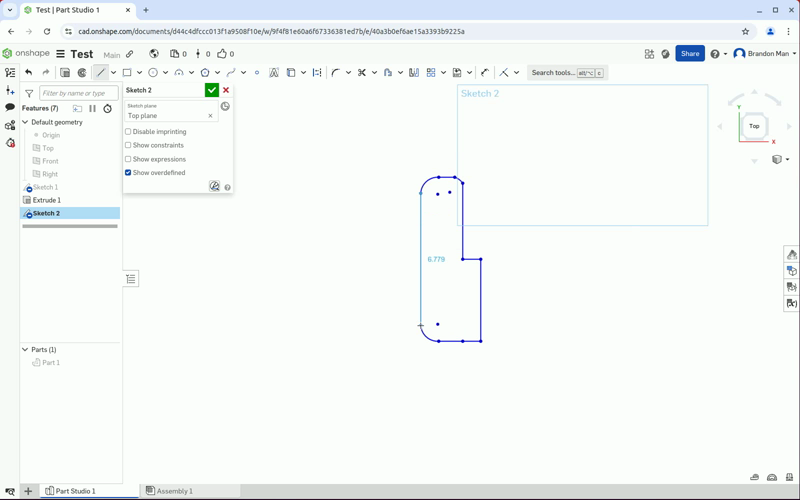
scroll(6)
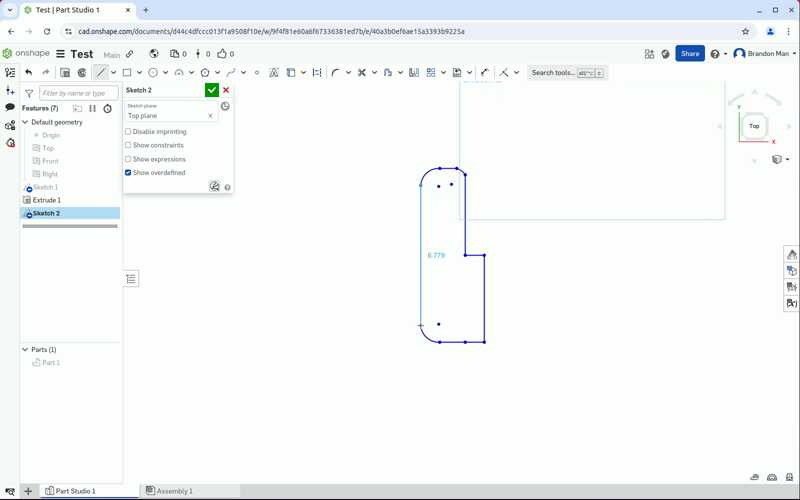
scroll(6)
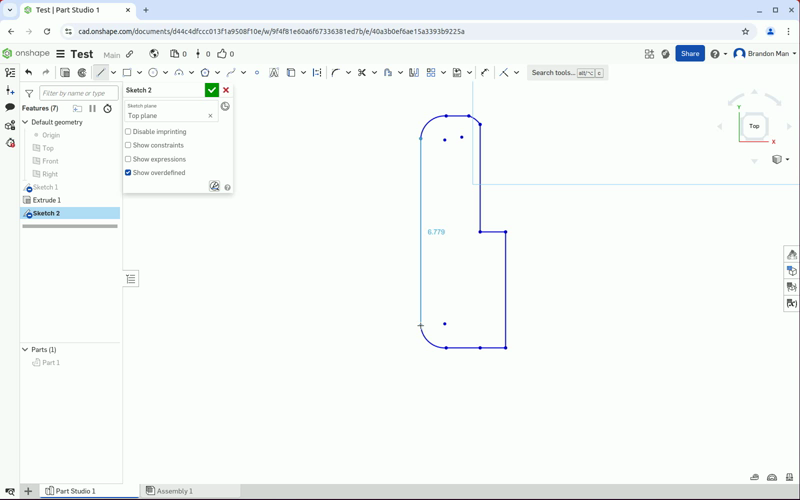
scroll(6)
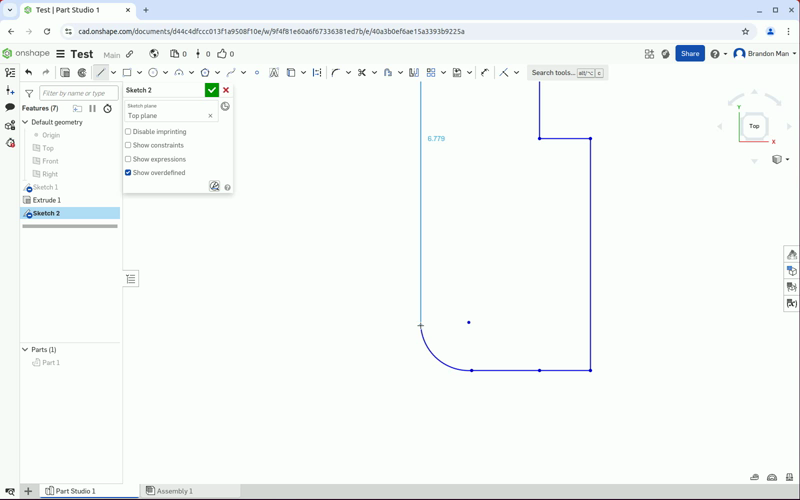
key_up(shift)
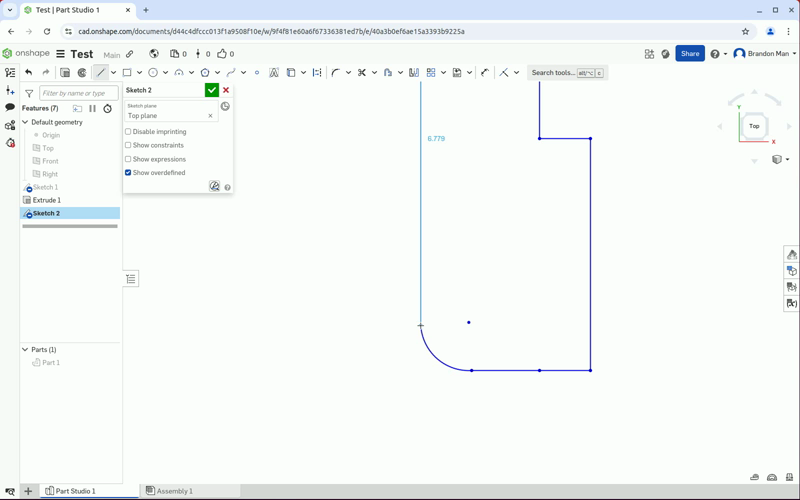
click(420, 325)
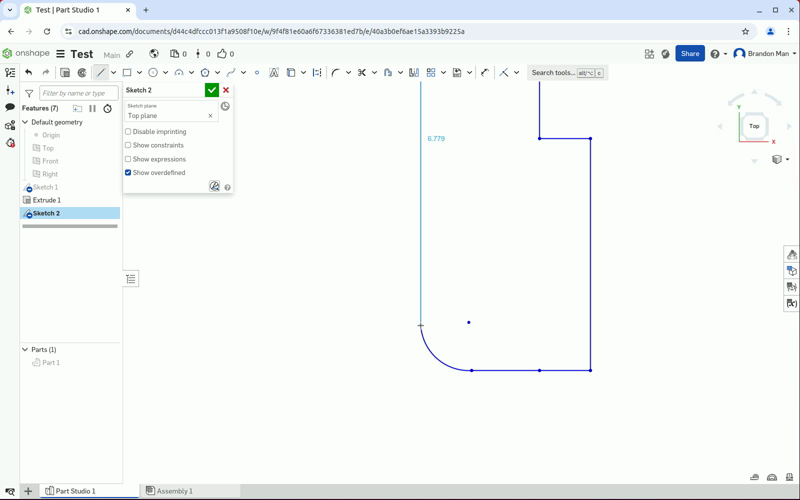
scroll(-6)
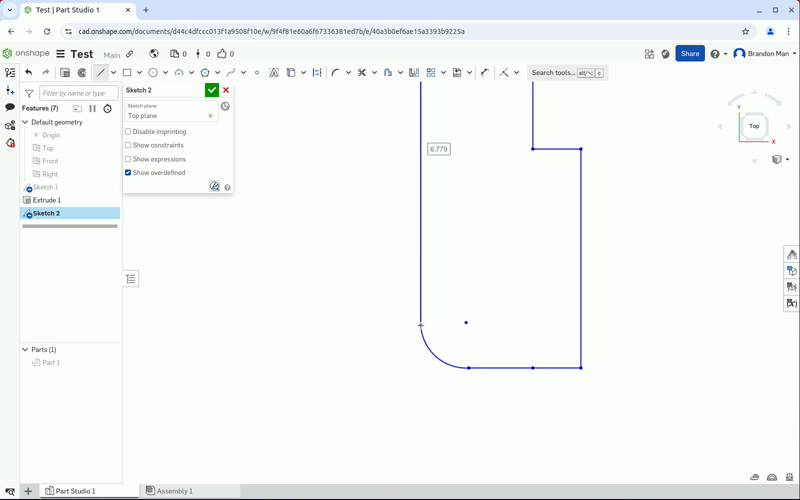
scroll(-6)
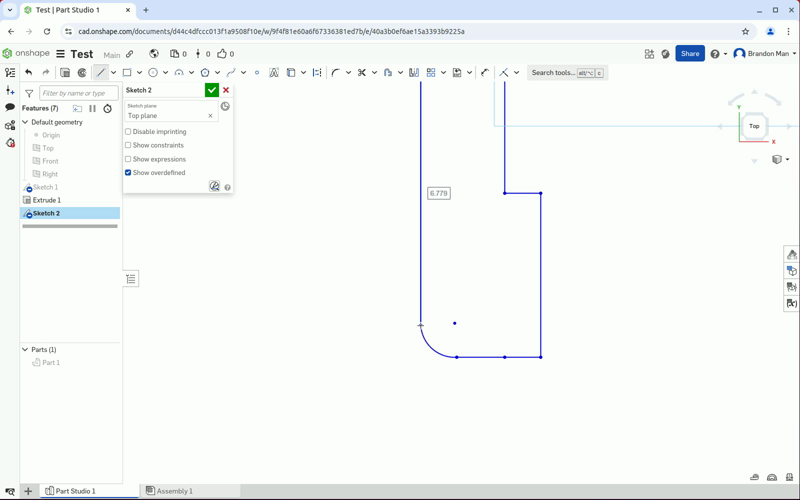
scroll(-6)
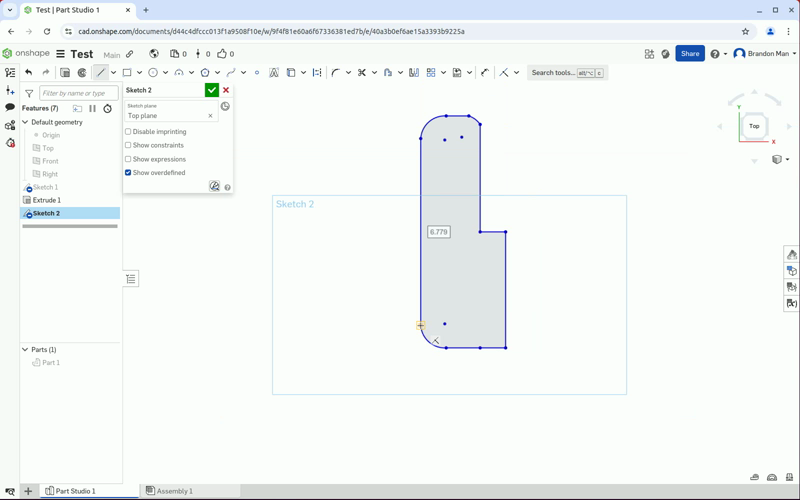
scroll(-6)
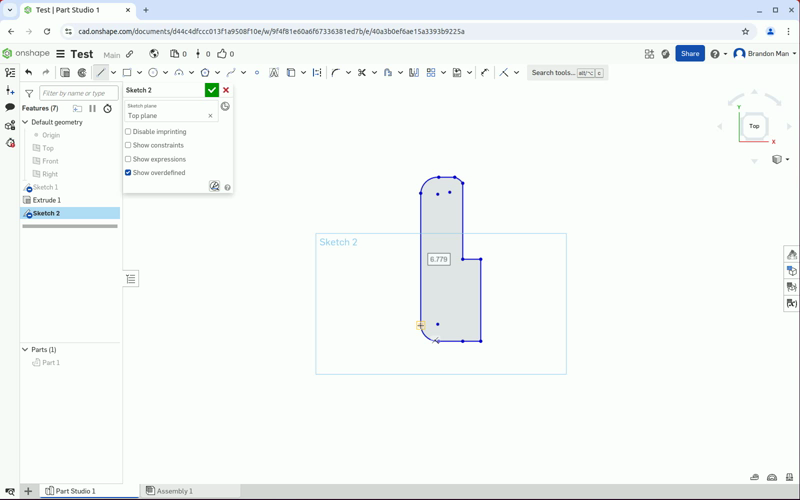
scroll(-6)
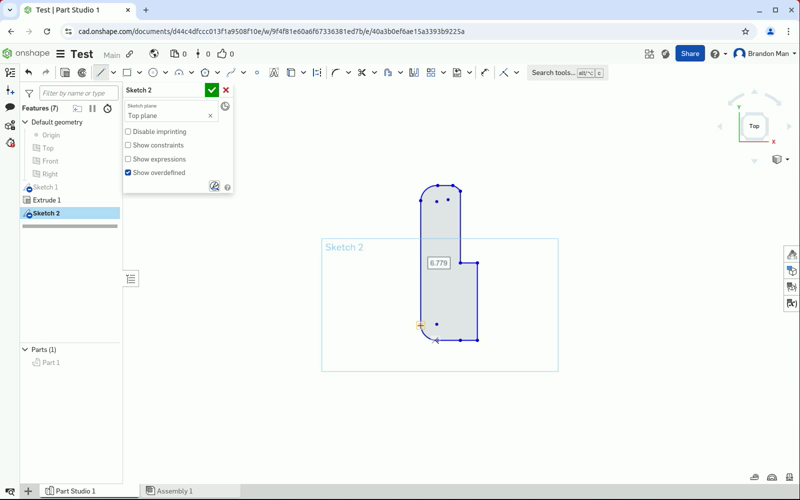
scroll(-6)
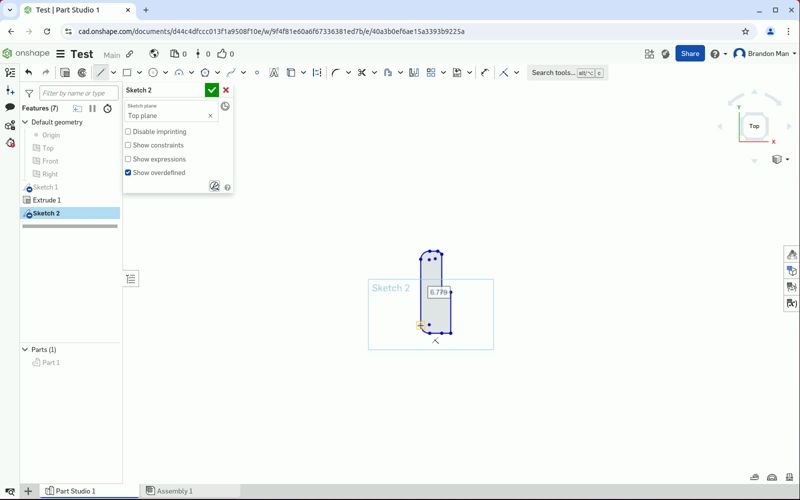
scroll(-6)
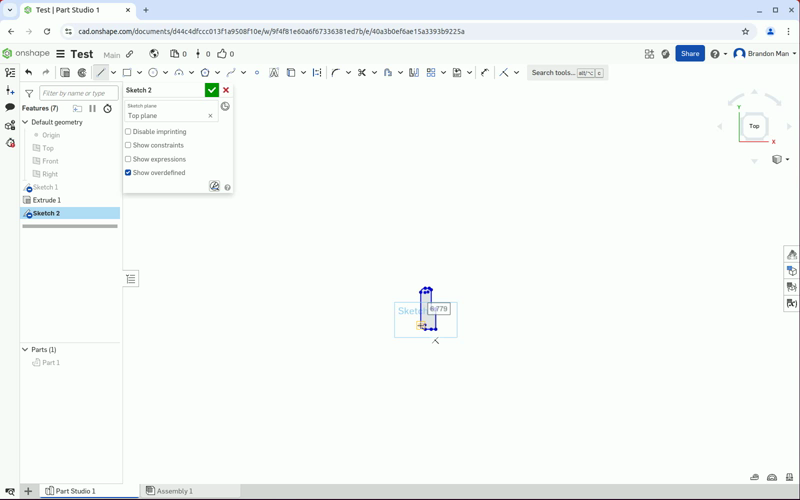
key(esc)
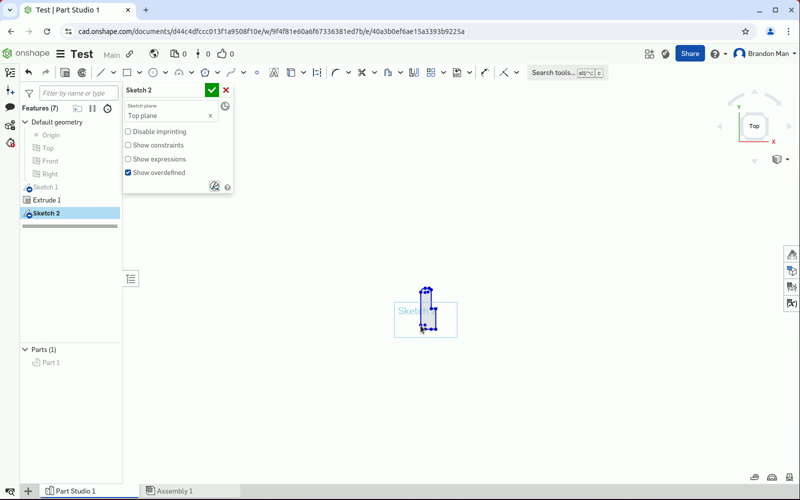
mouse_move(425, 297)
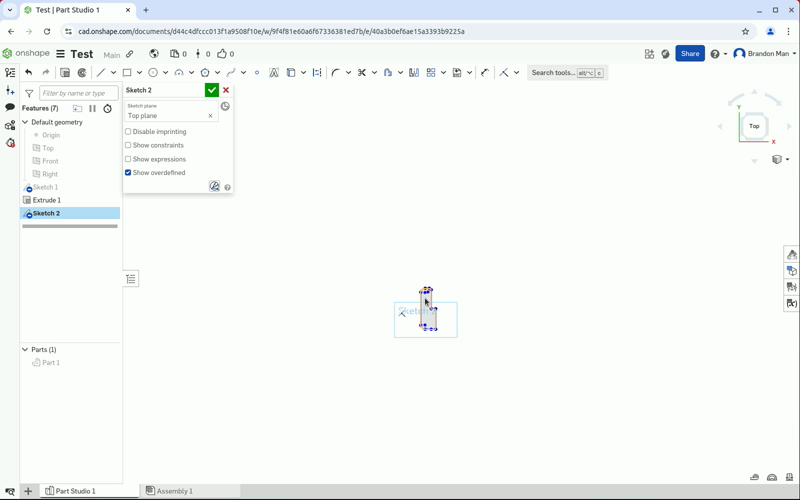
scroll(6)
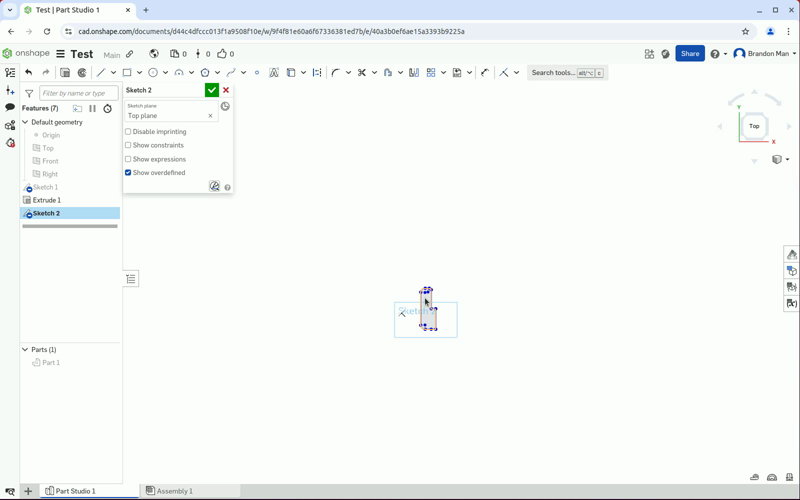
scroll(6)
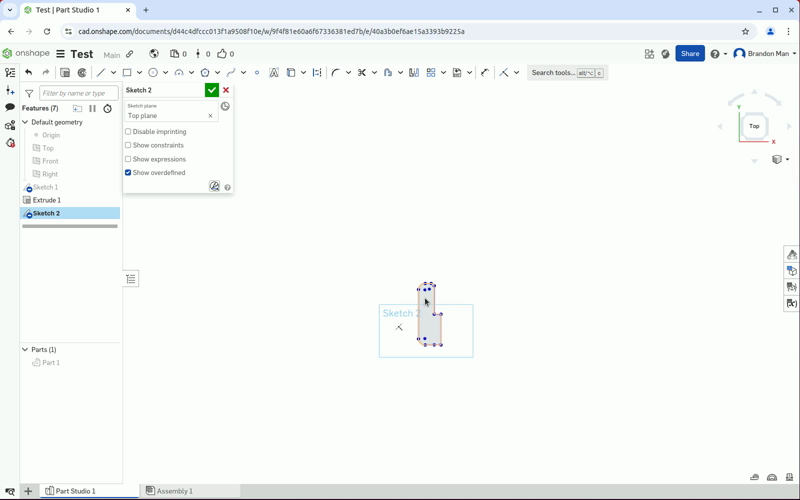
scroll(6)
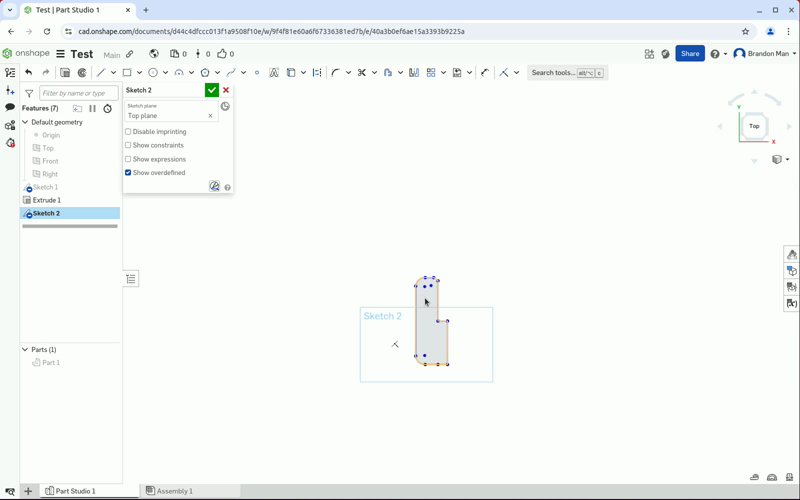
scroll(6)
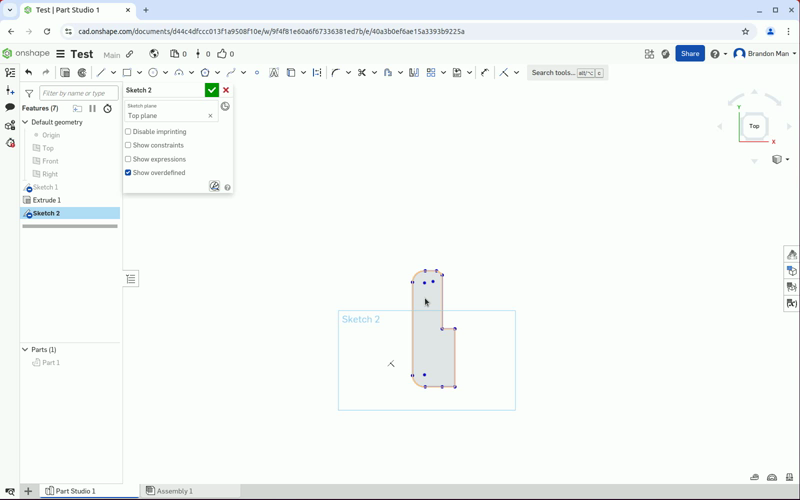
scroll(6)
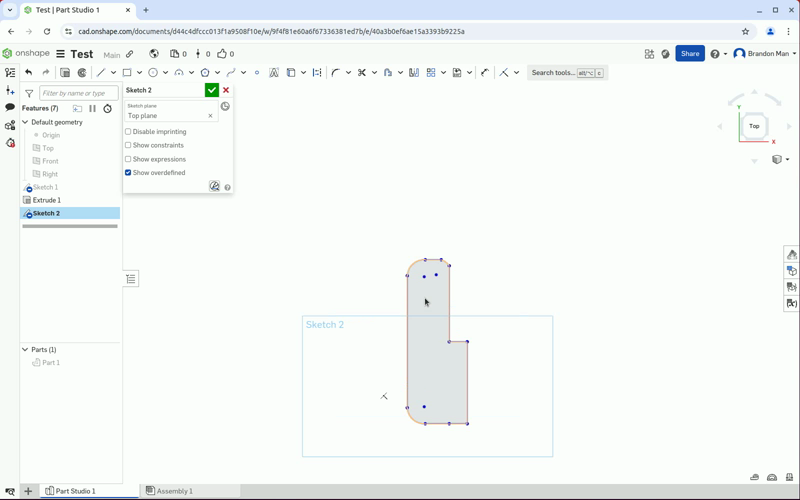
scroll(6)
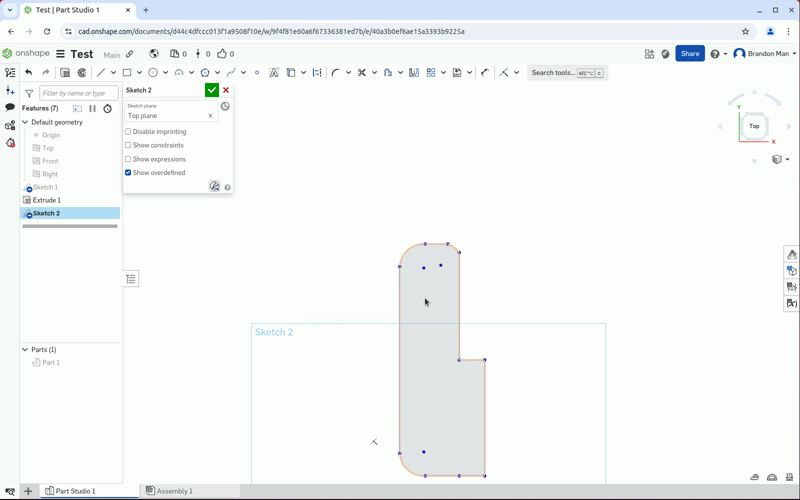
scroll(6)
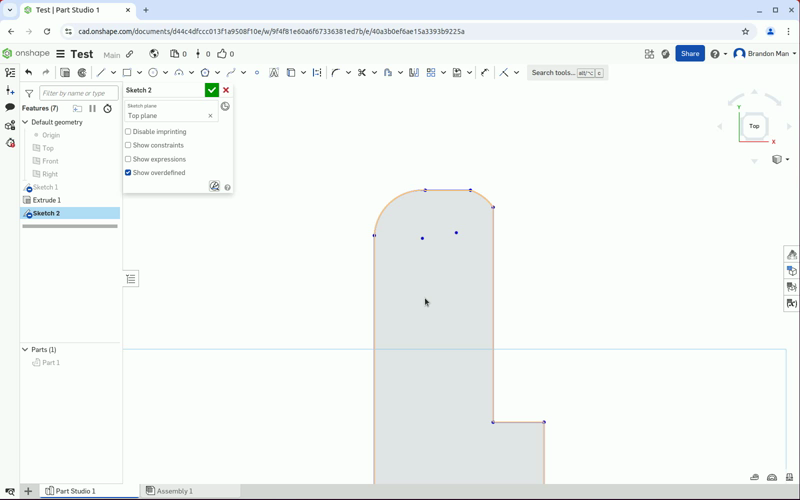
click(425, 297)
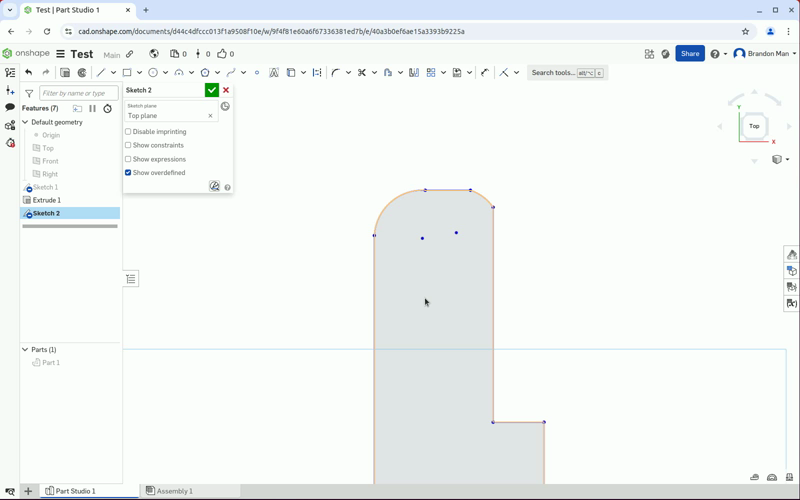
scroll(-6)
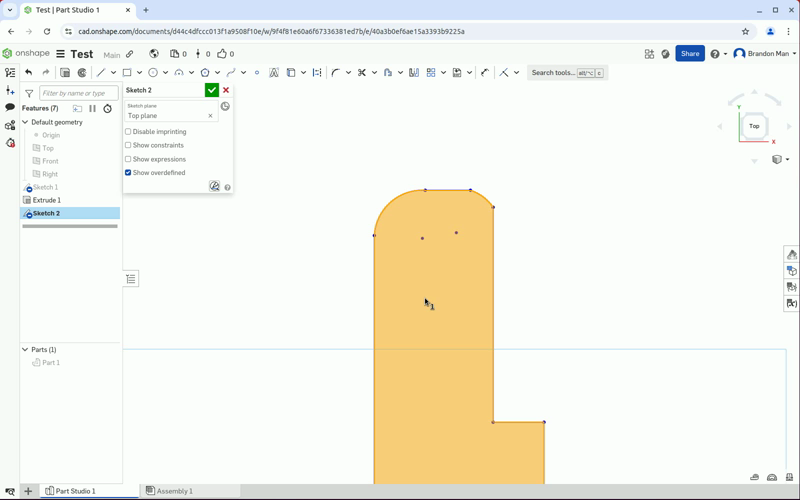
scroll(-6)
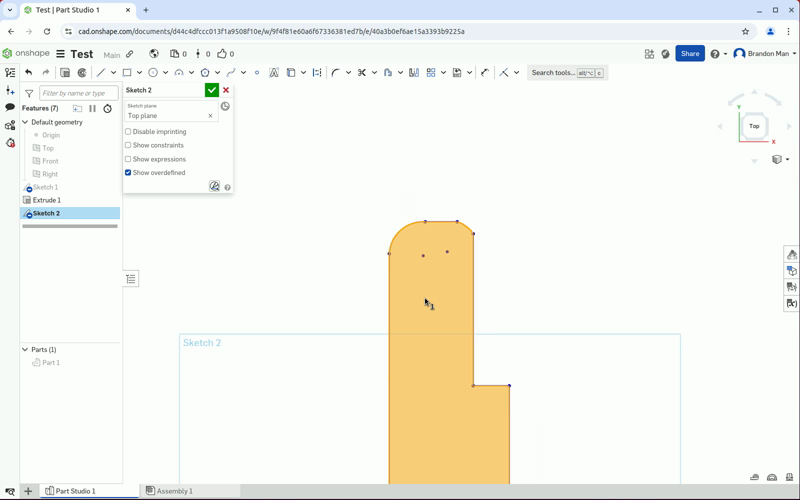
scroll(-6)
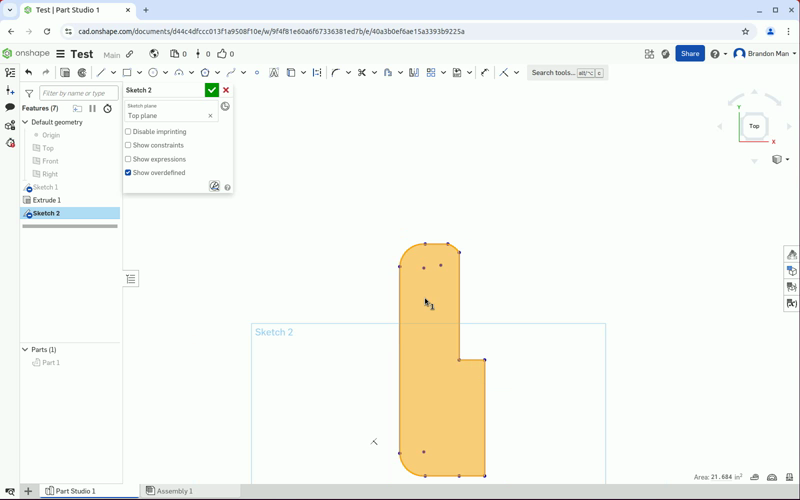
scroll(-6)
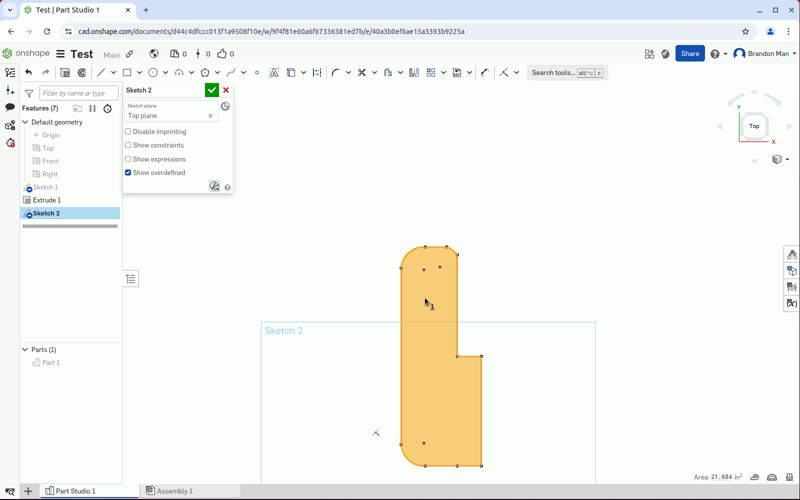
scroll(-6)
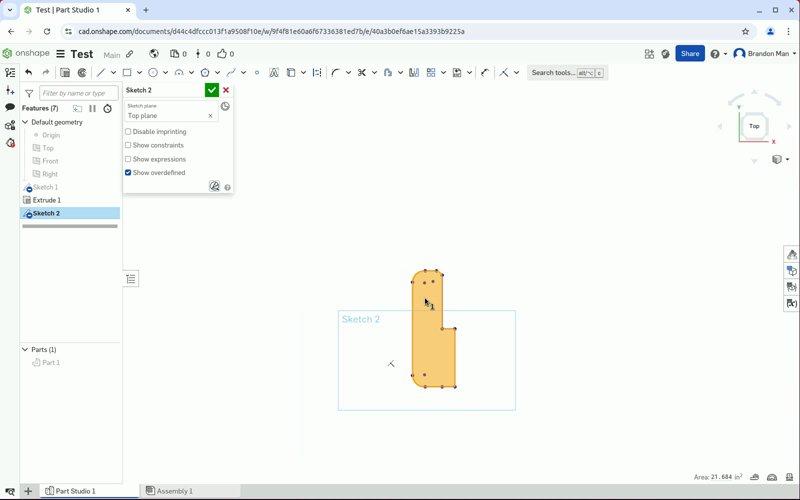
scroll(-6)
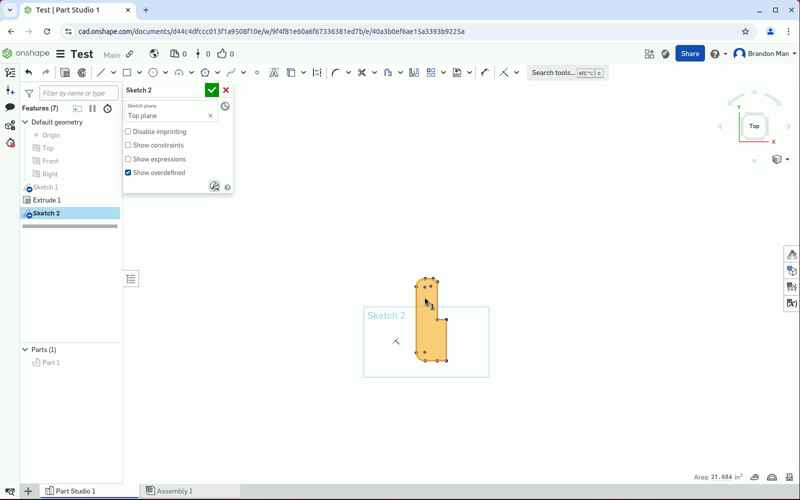
scroll(-6)
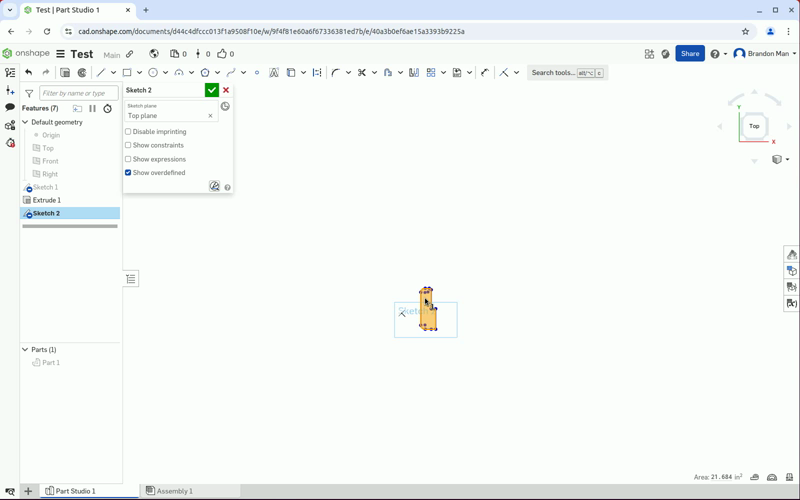
mouse_move(73, 352)
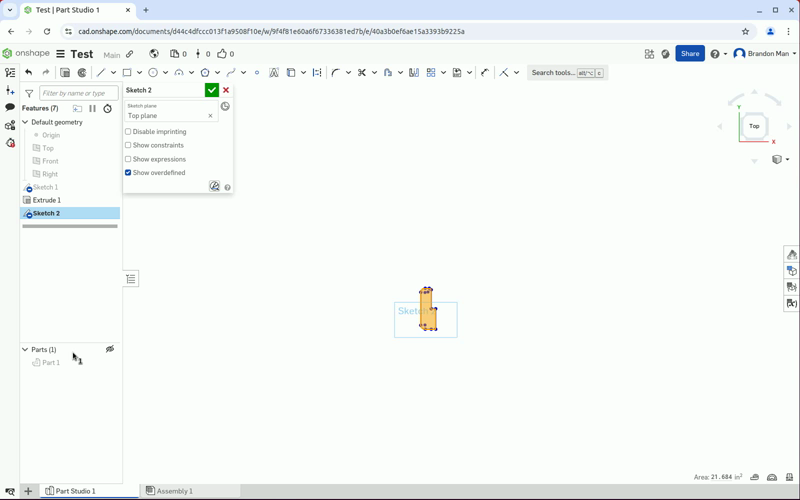
key(shift+y)
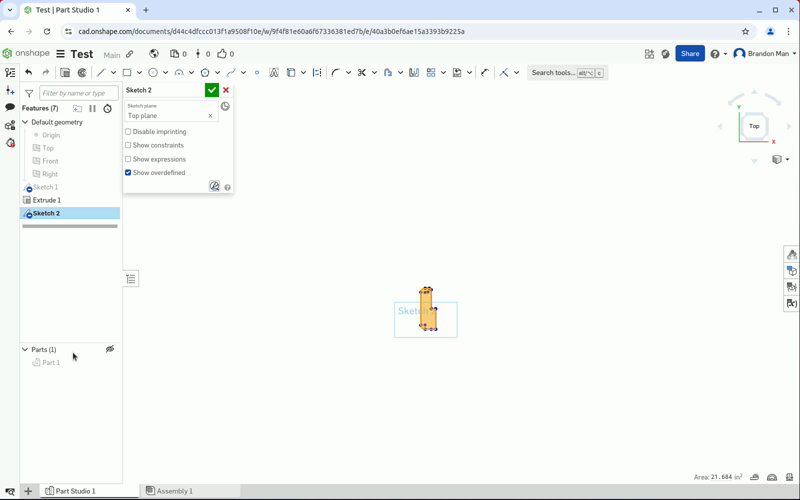
key(shift+e)
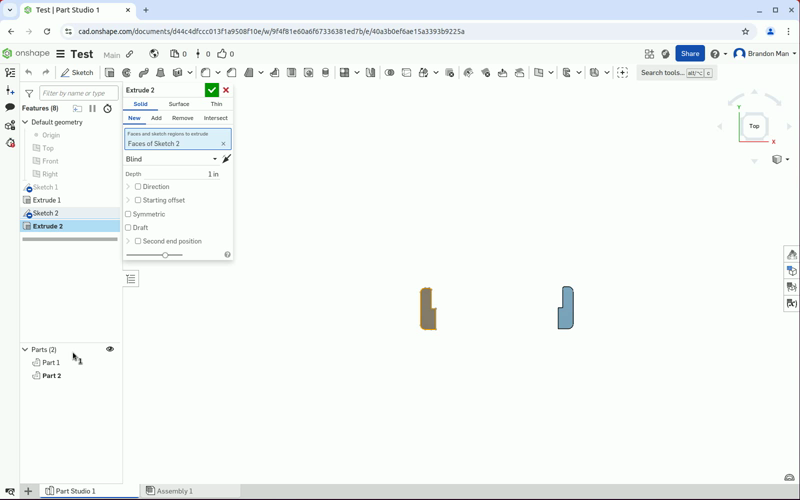
mouse_move(143, 106)
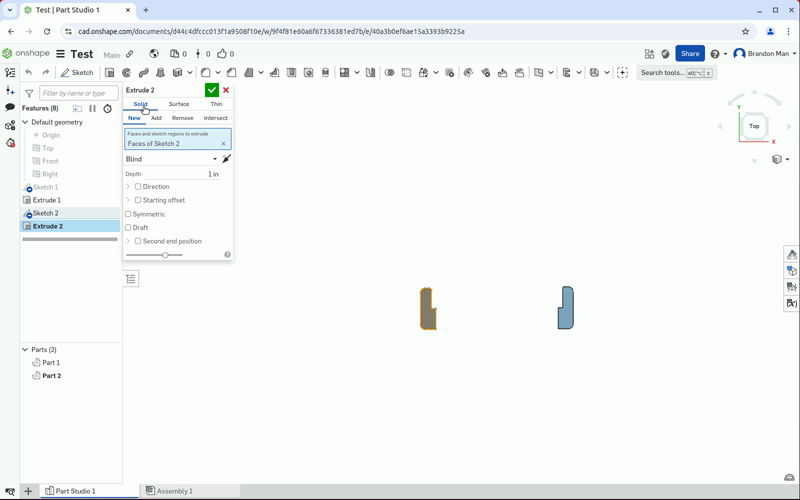
click(143, 106)
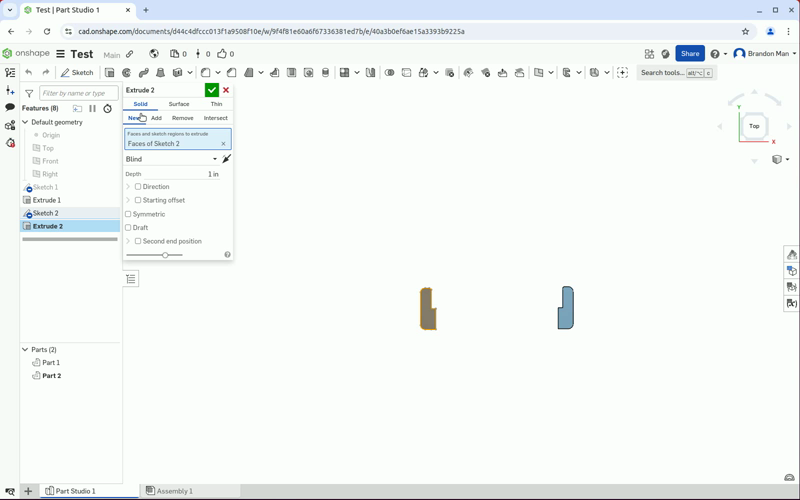
mouse_move(137, 120)
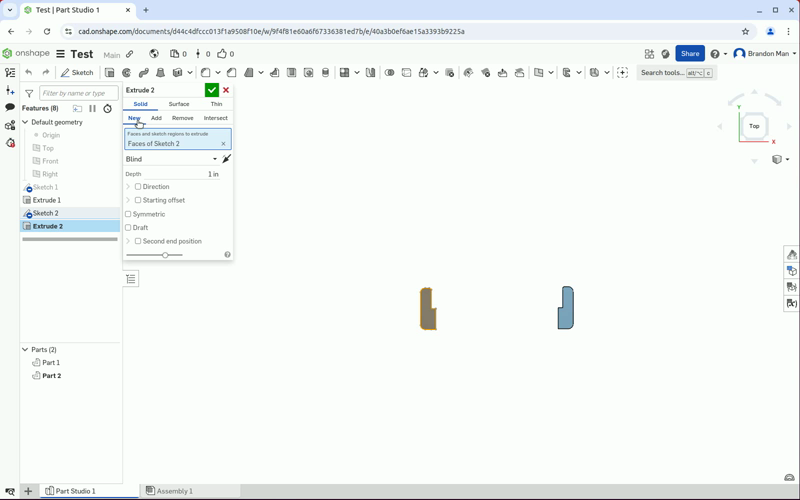
click(137, 120)
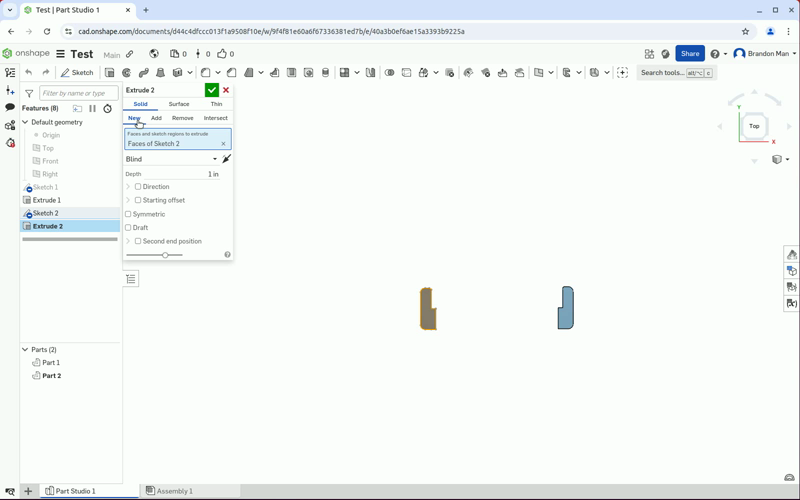
key(tab, 4)
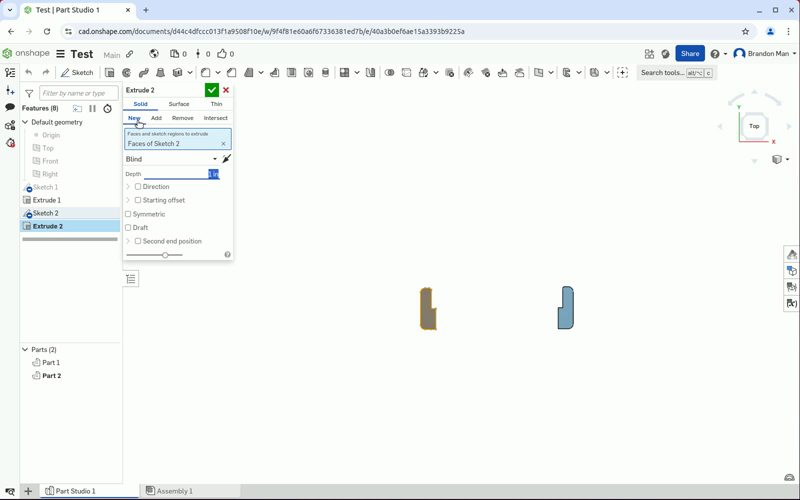
text(0.722)
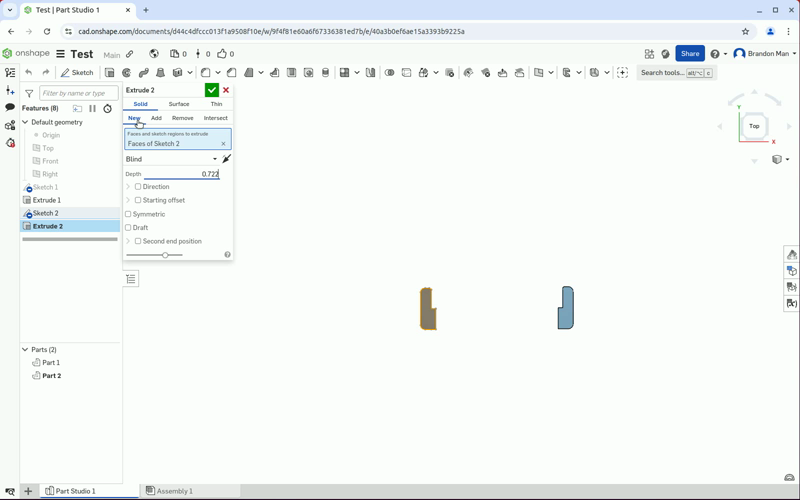
key(enter)
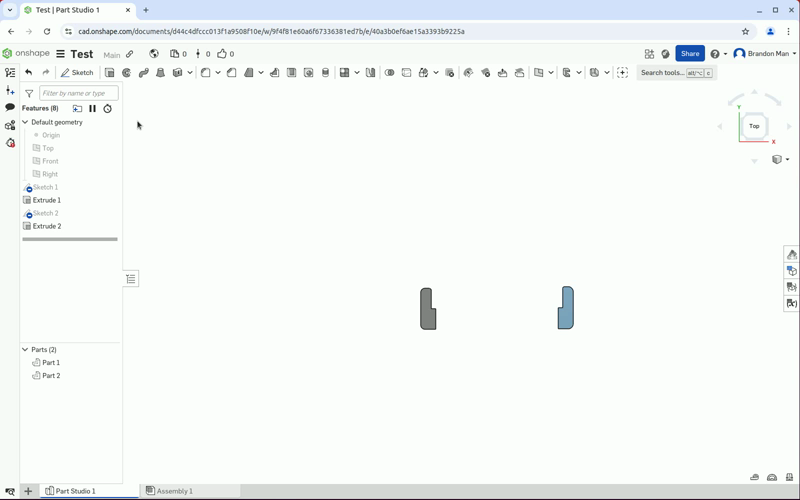
key(shift+h)
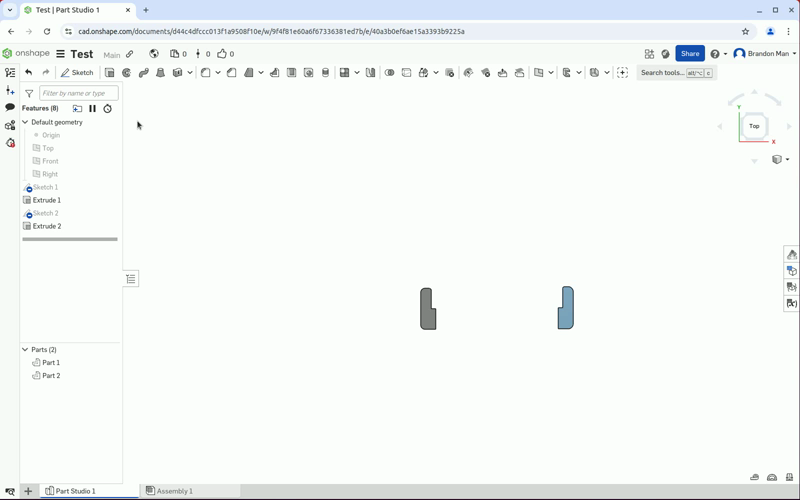
key(shift+h)
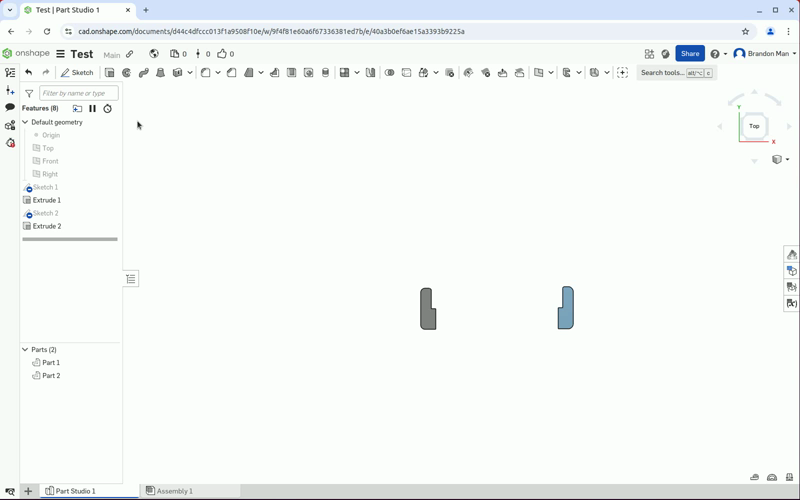
mouse_move(73, 189)
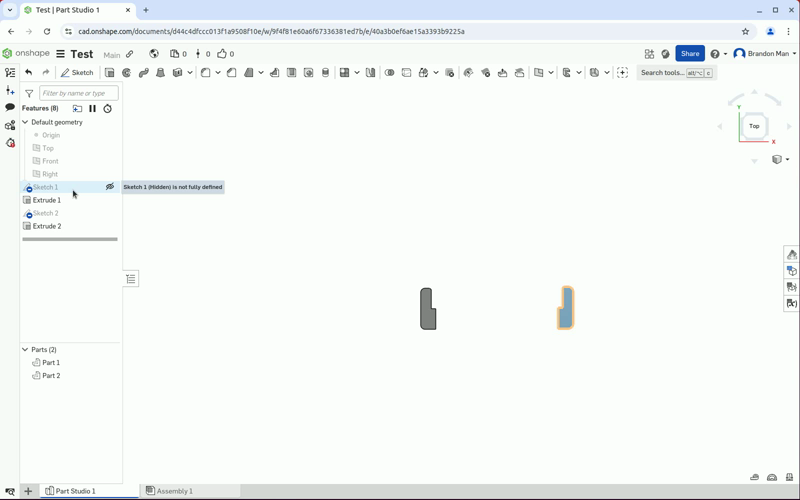
click(73, 189)
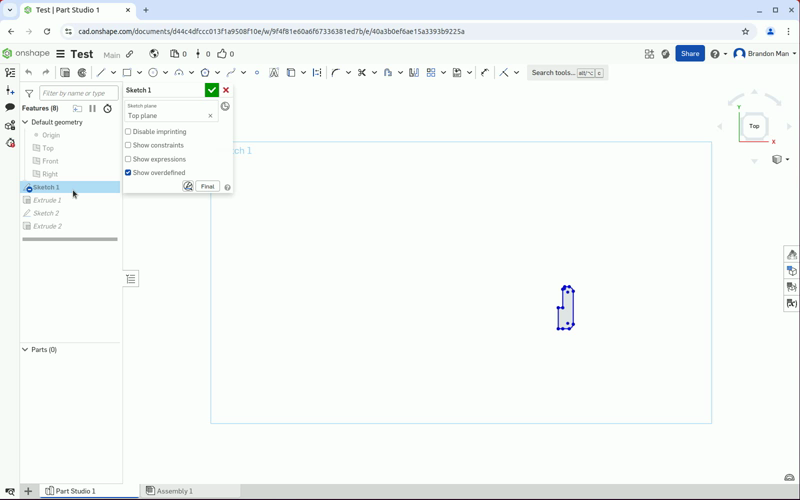
mouse_move(229, 92)
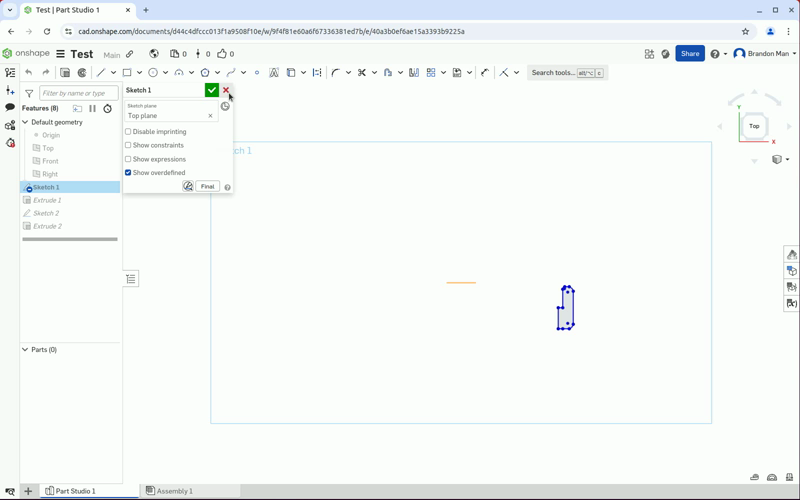
click(229, 92)
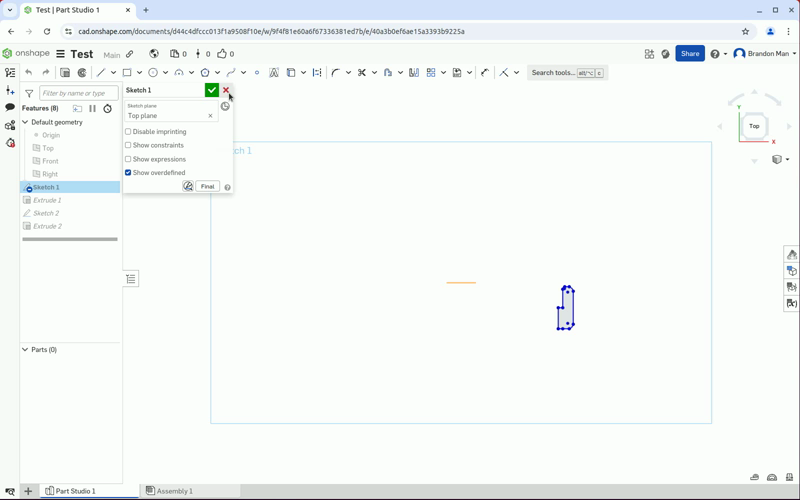
key(shift+s)
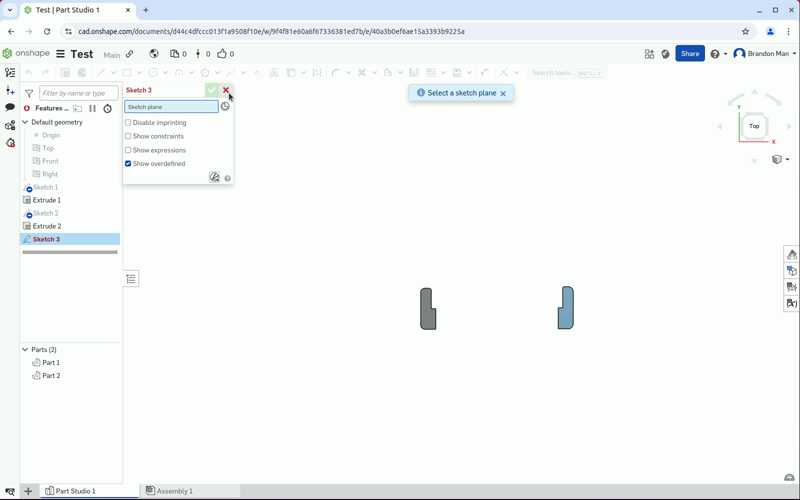
mouse_move(73, 150)
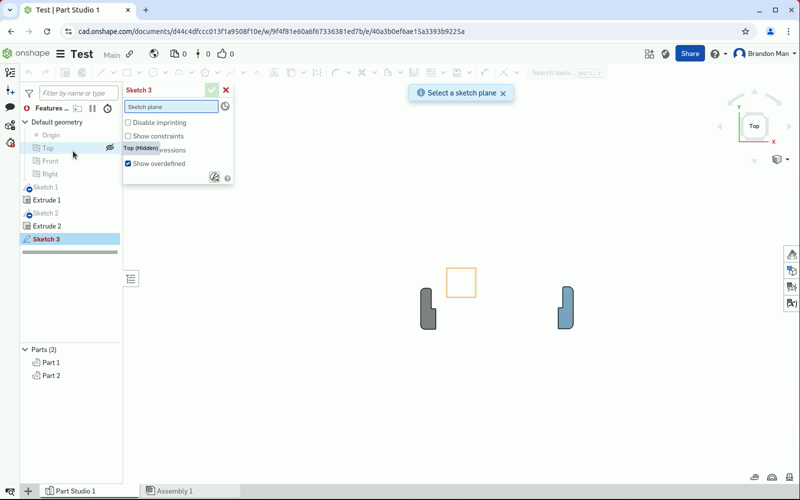
click(73, 150)
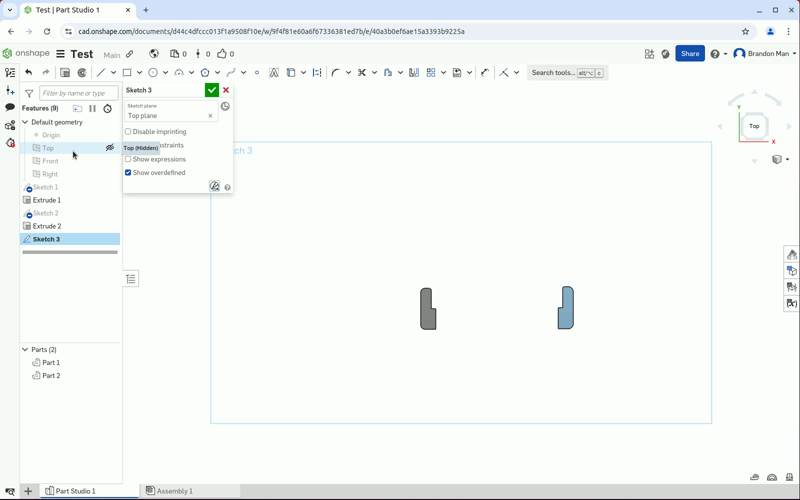
mouse_move(73, 352)
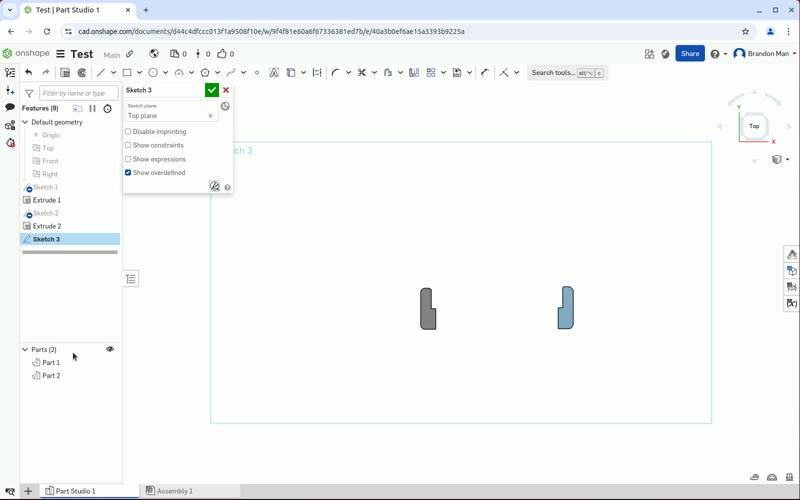
key(y)
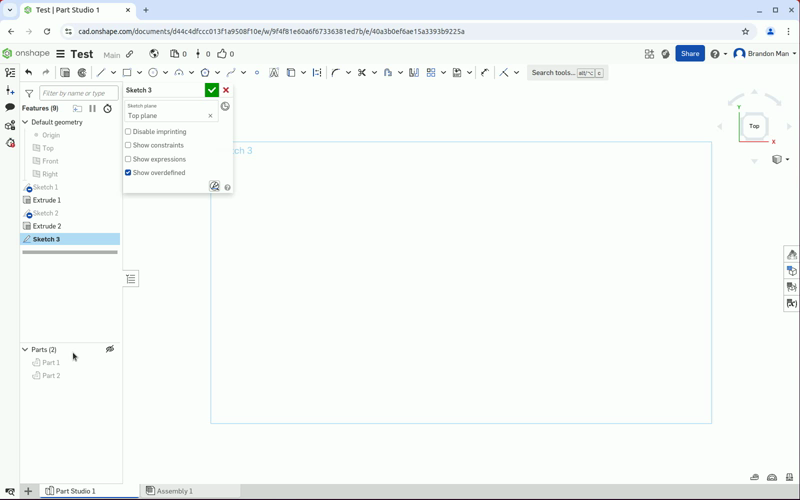
key(l)
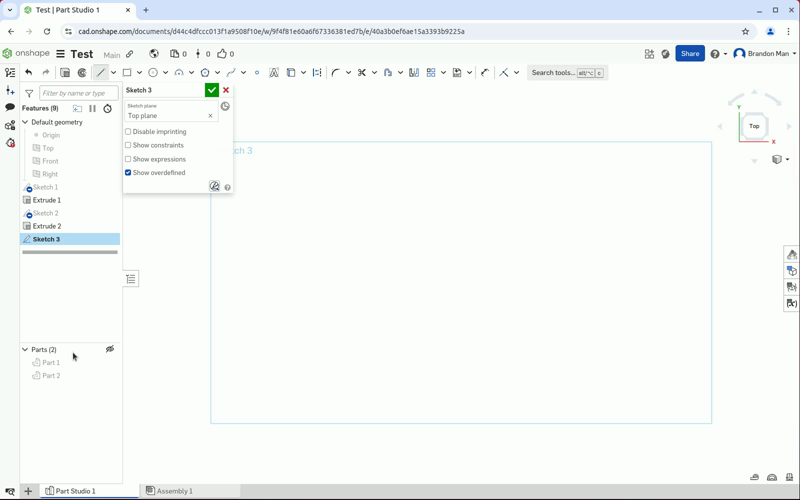
key_down(shift)
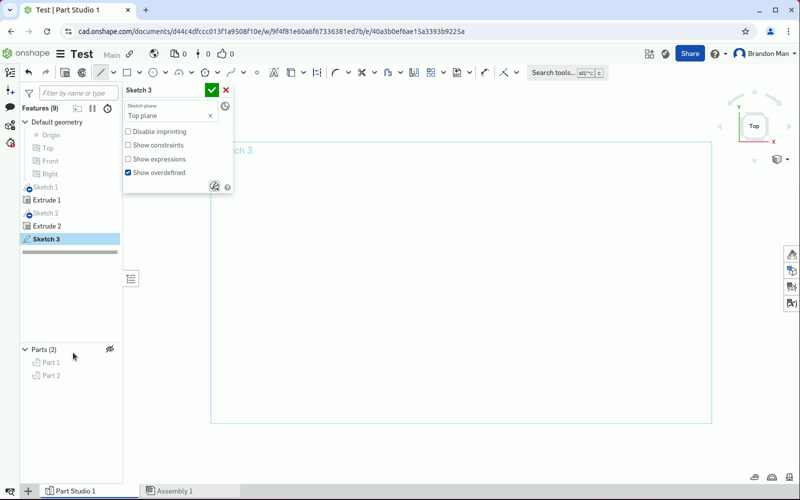
mouse_move(436, 328)
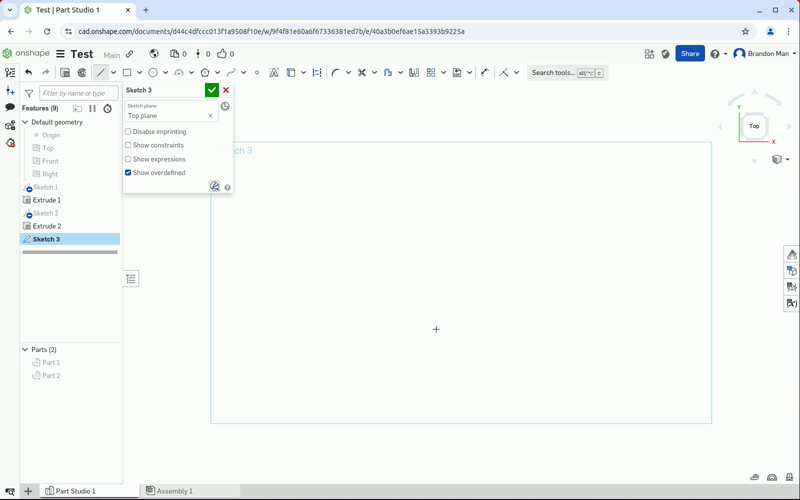
click(436, 328)
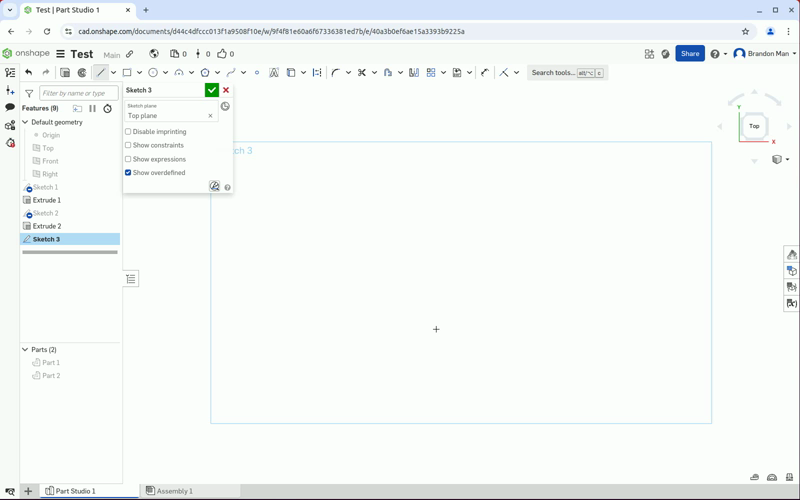
key_up(shift)
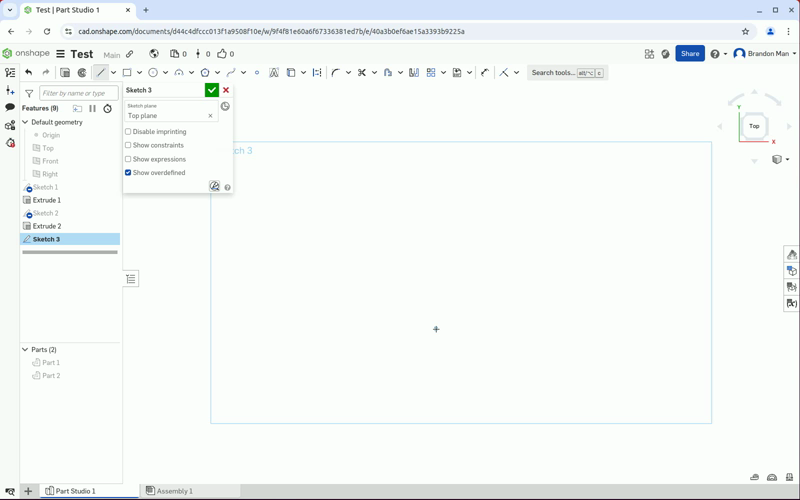
key_down(shift)
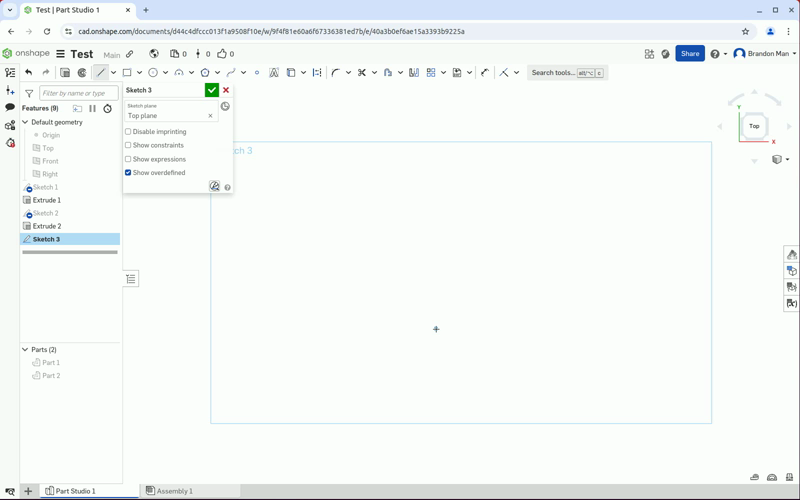
mouse_move(559, 328)
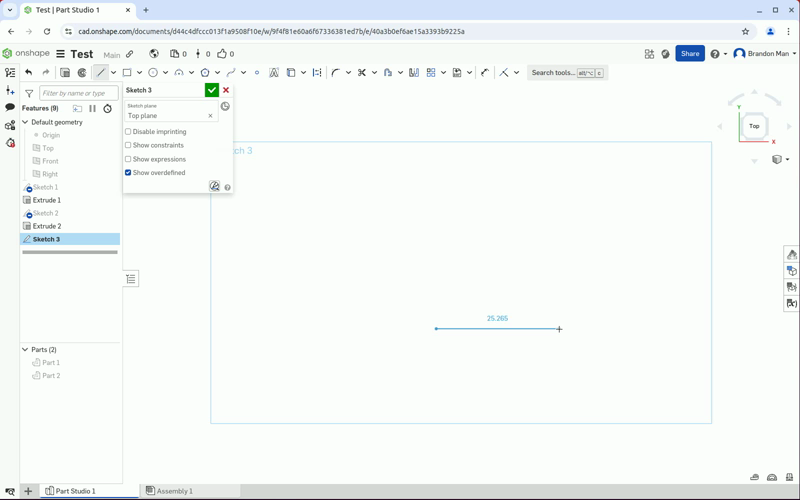
click(559, 328)
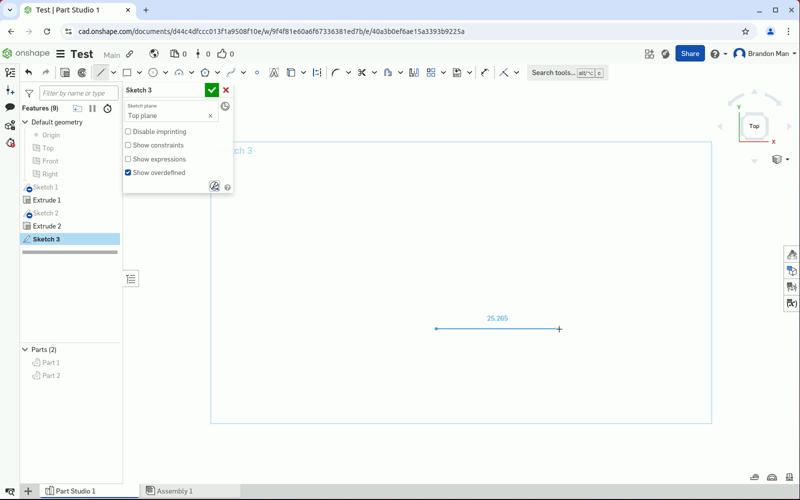
key_up(shift)
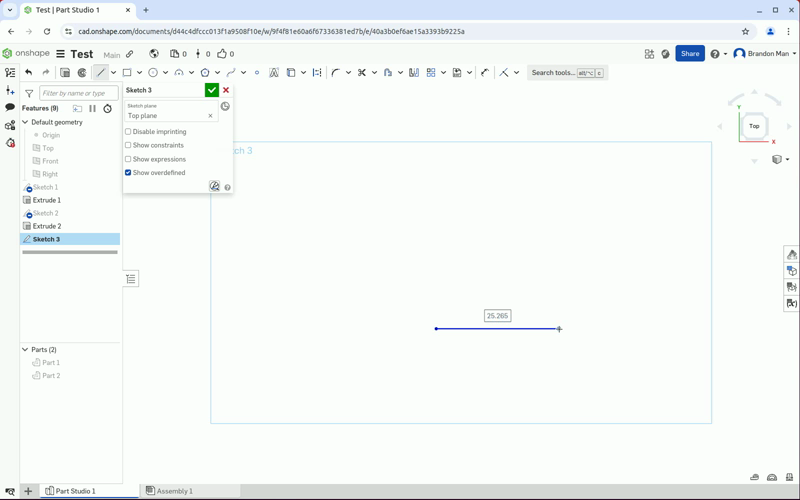
key_down(shift)
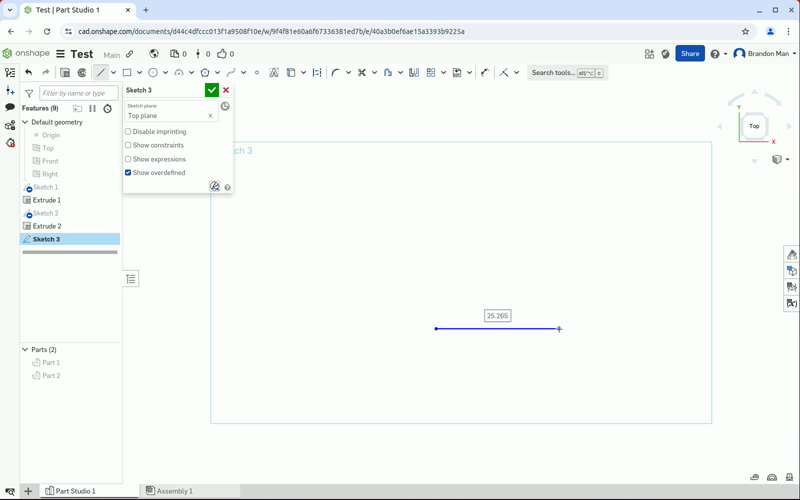
mouse_move(589, 328)
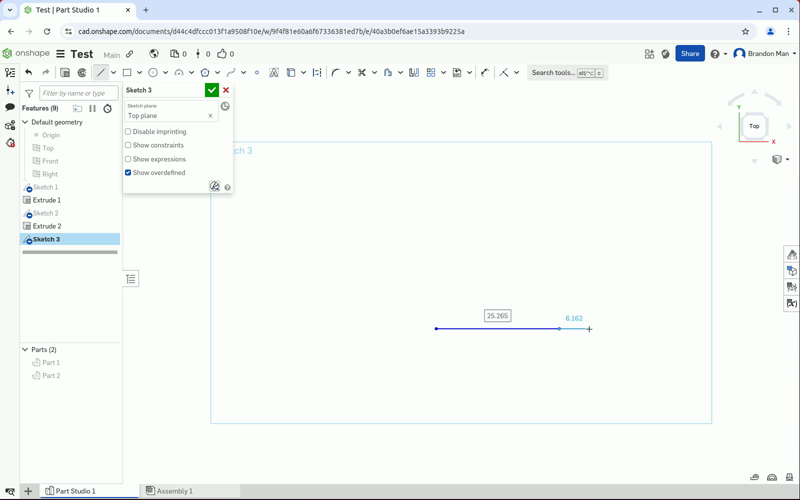
mouse_move(559, 307)
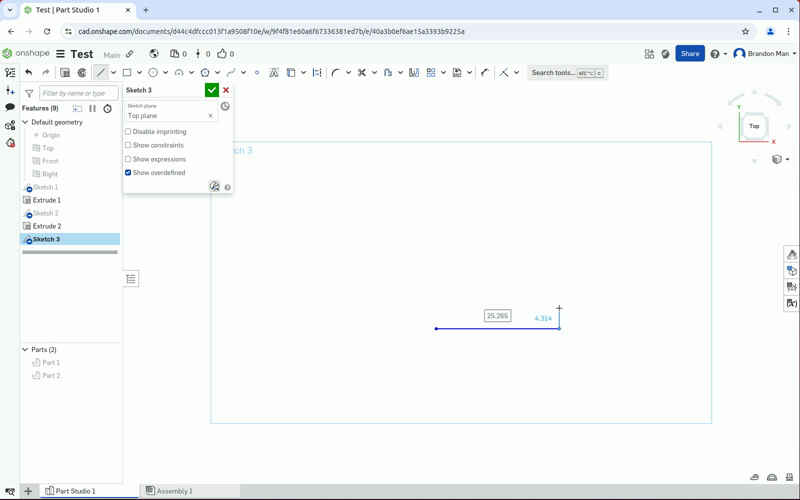
click(559, 307)
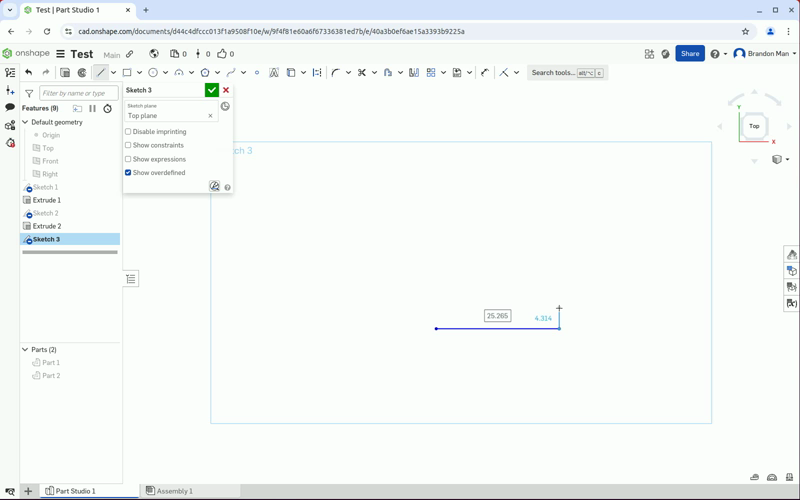
key_up(shift)
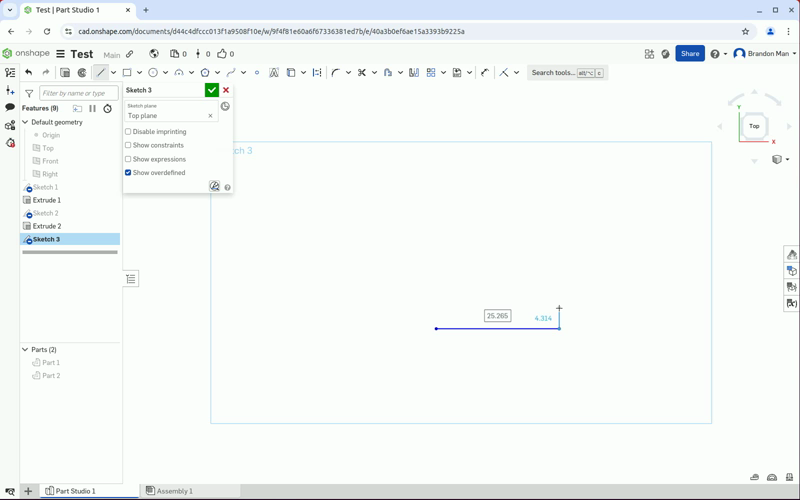
key_down(shift)
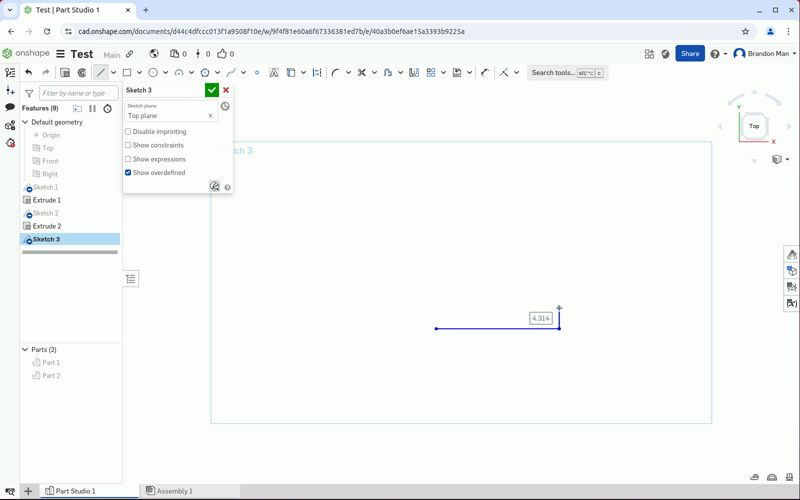
mouse_move(589, 307)
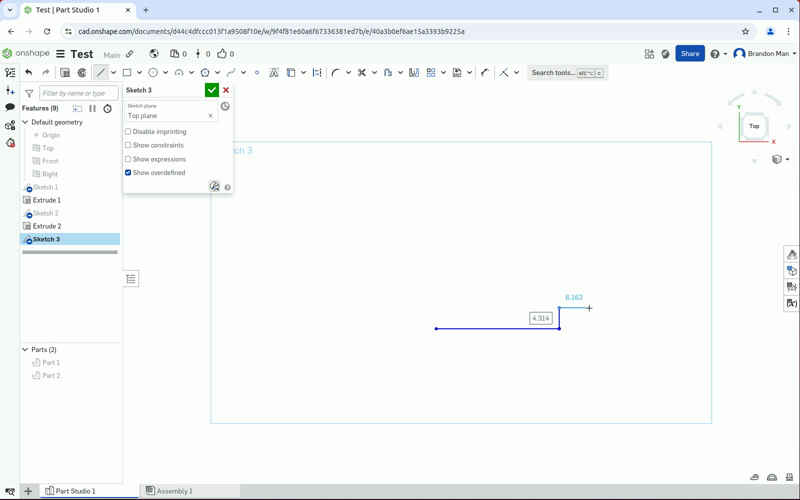
mouse_move(559, 257)
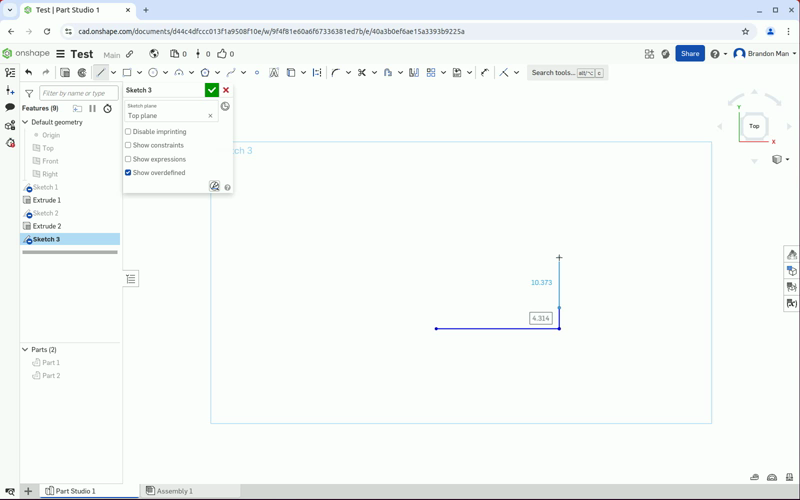
click(559, 257)
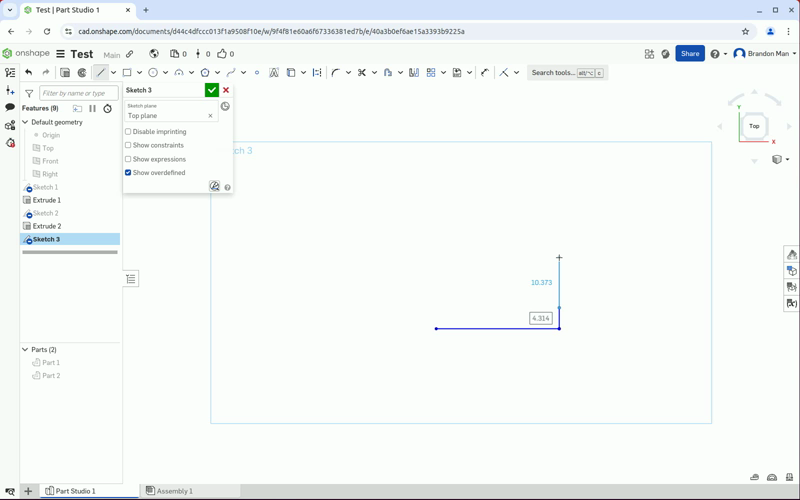
key_up(shift)
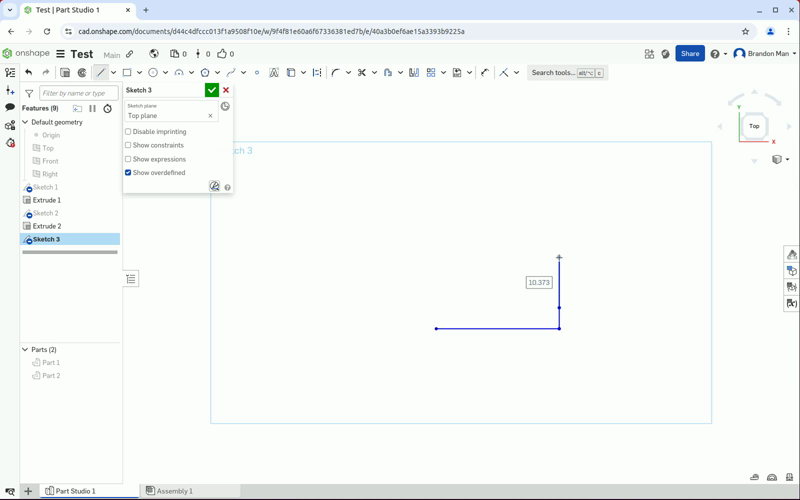
key_down(shift)
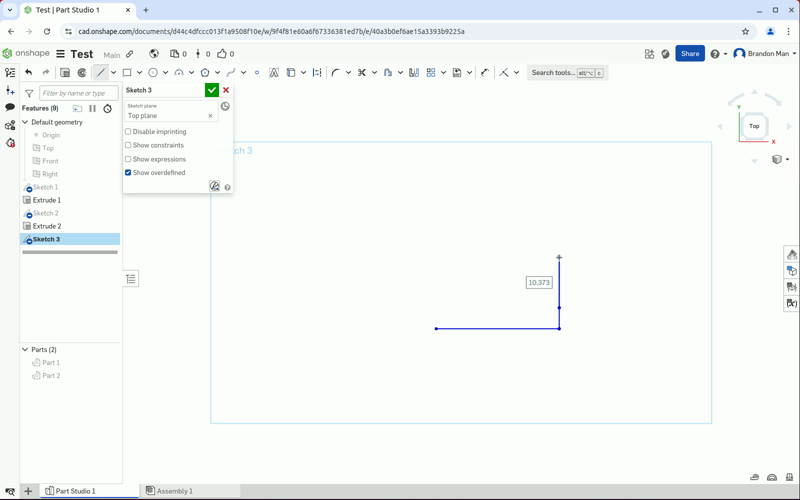
mouse_move(436, 257)
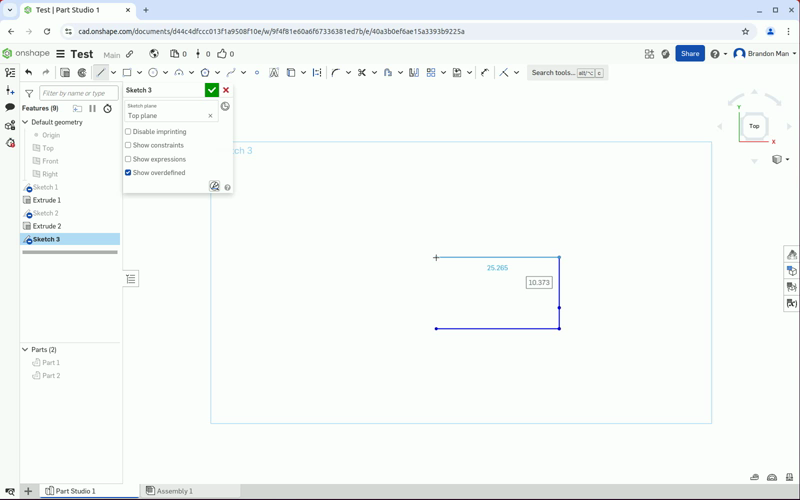
click(436, 257)
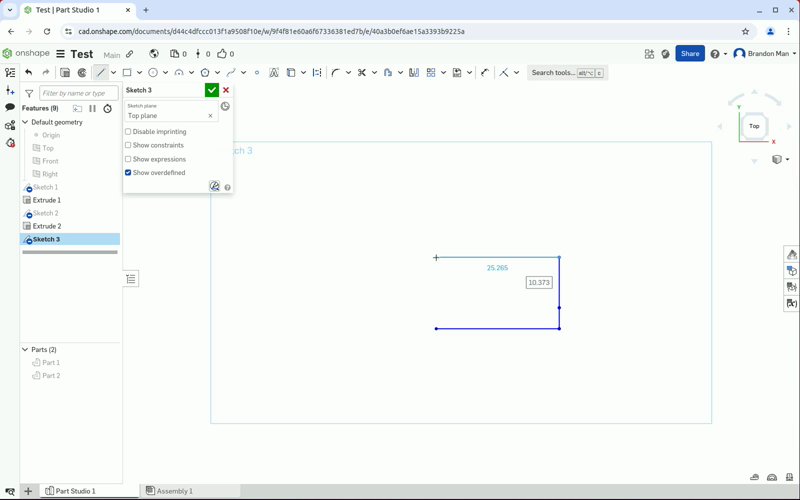
key_up(shift)
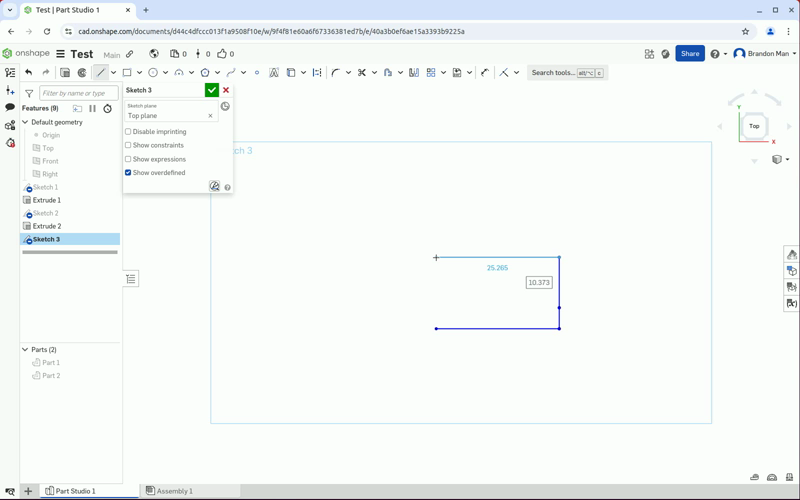
key_down(shift)
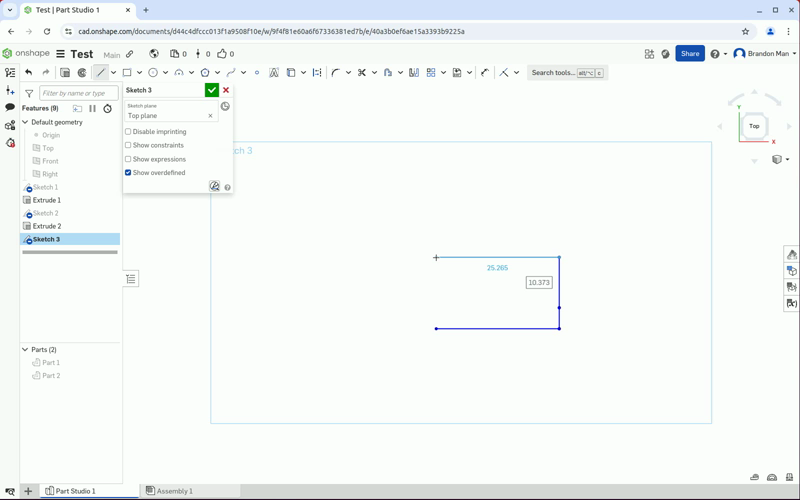
mouse_move(466, 257)
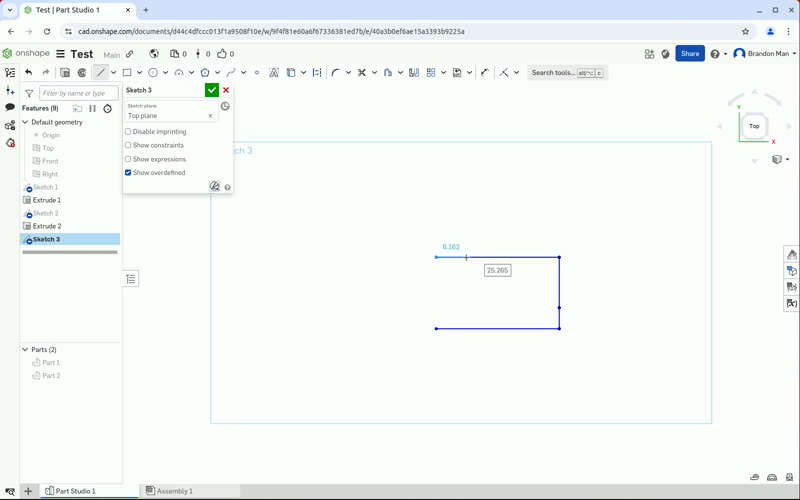
mouse_move(436, 307)
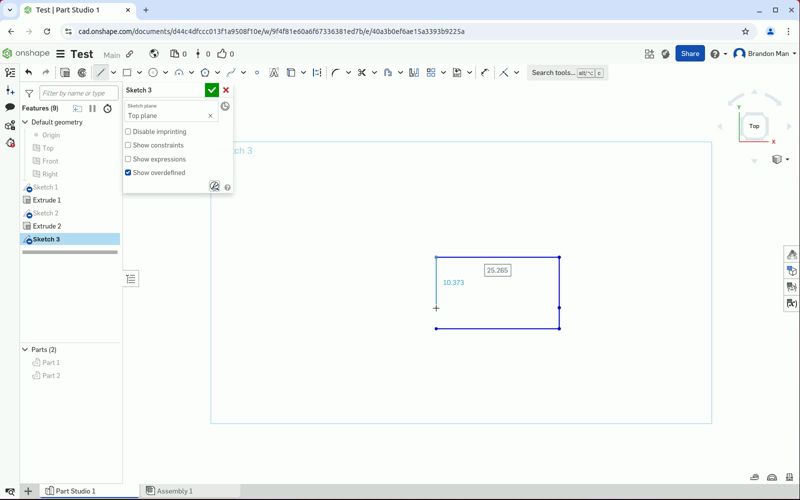
click(436, 307)
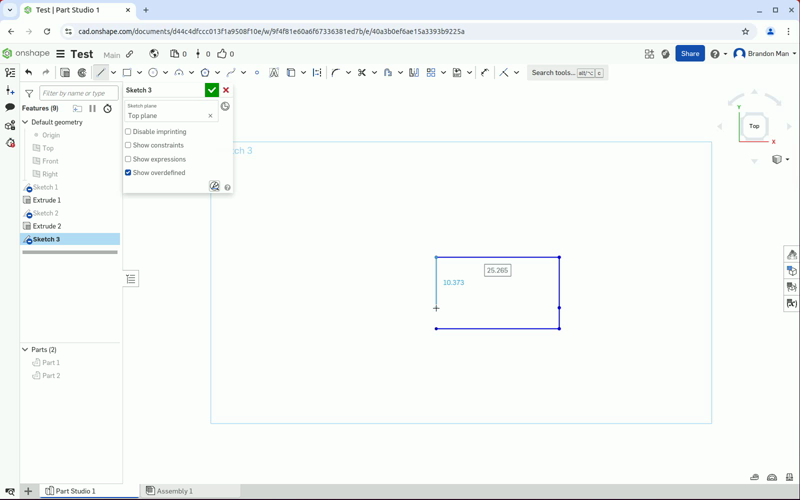
key_up(shift)
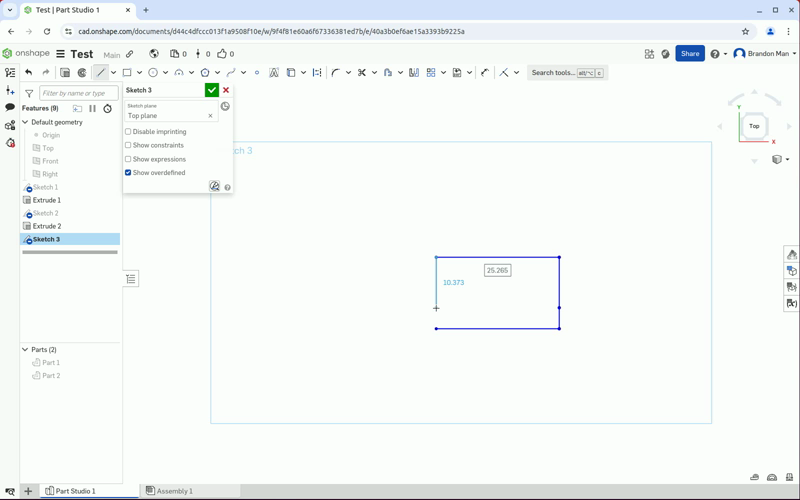
mouse_move(466, 307)
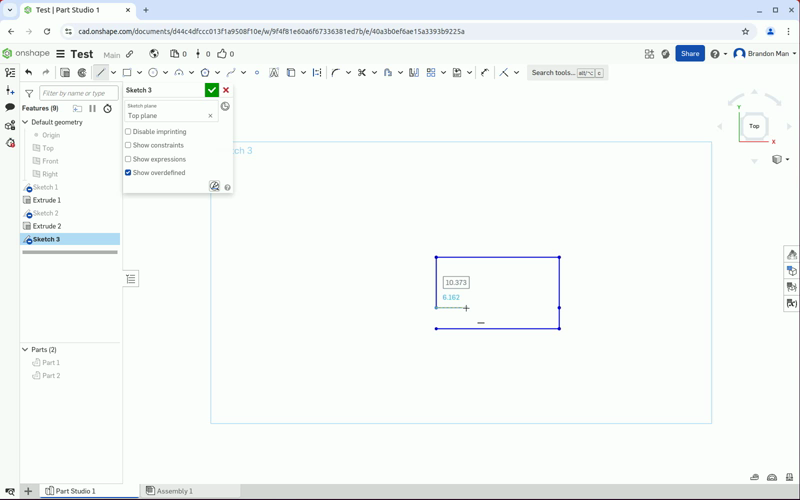
key_down(shift)
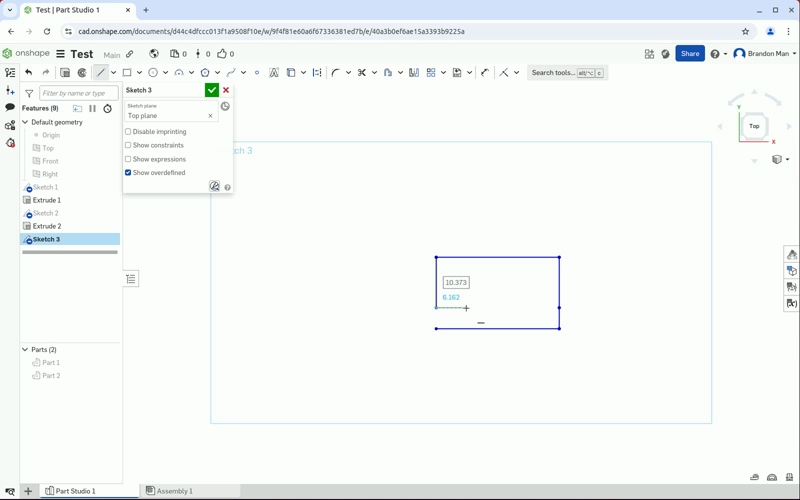
mouse_move(436, 328)
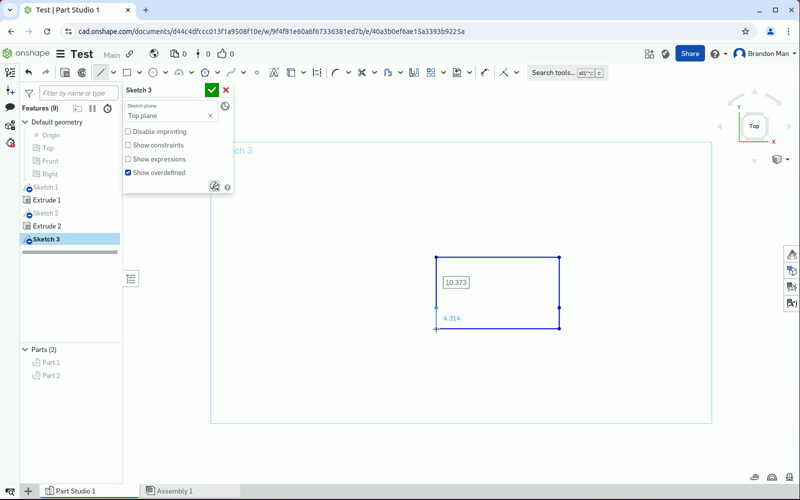
key_up(shift)
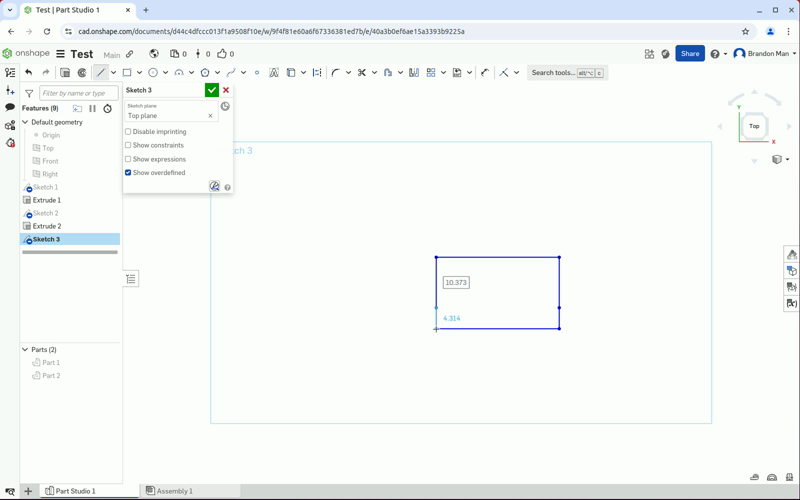
click(436, 328)
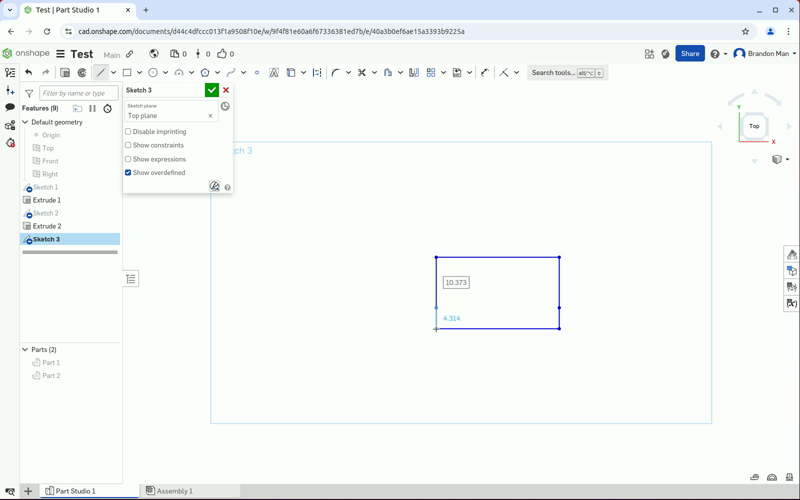
key(esc)
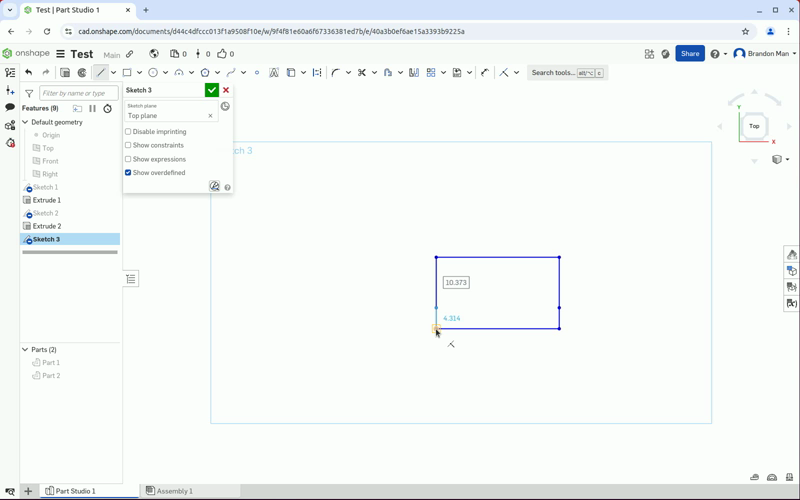
mouse_move(509, 273)
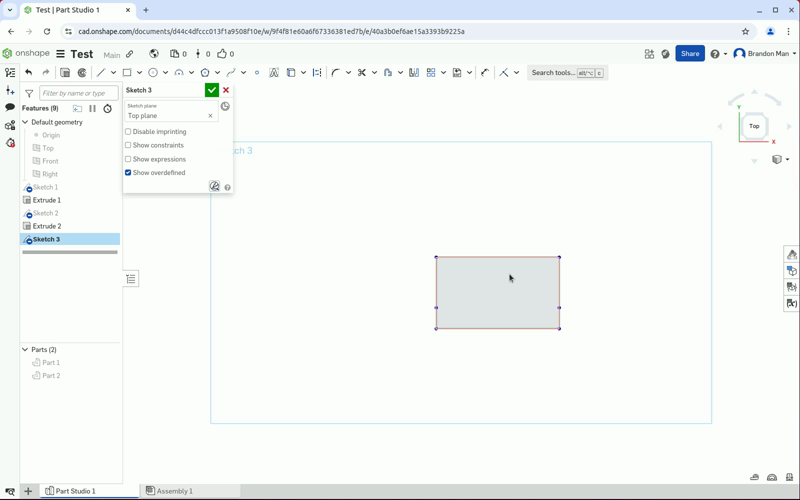
click(509, 273)
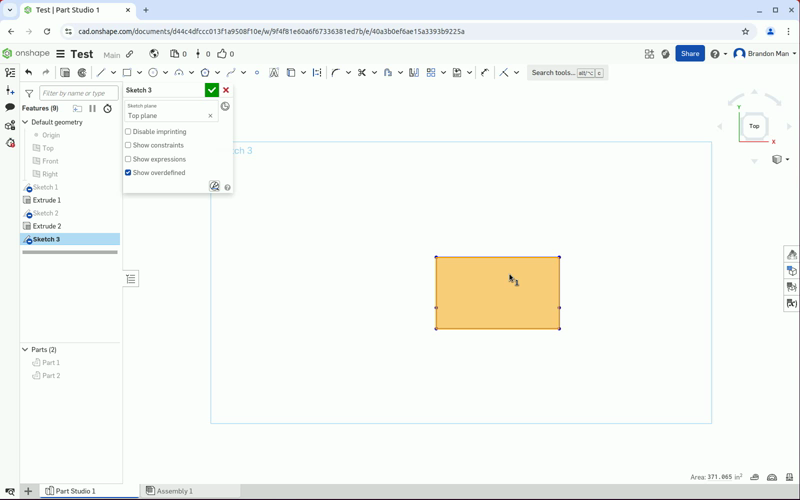
mouse_move(73, 352)
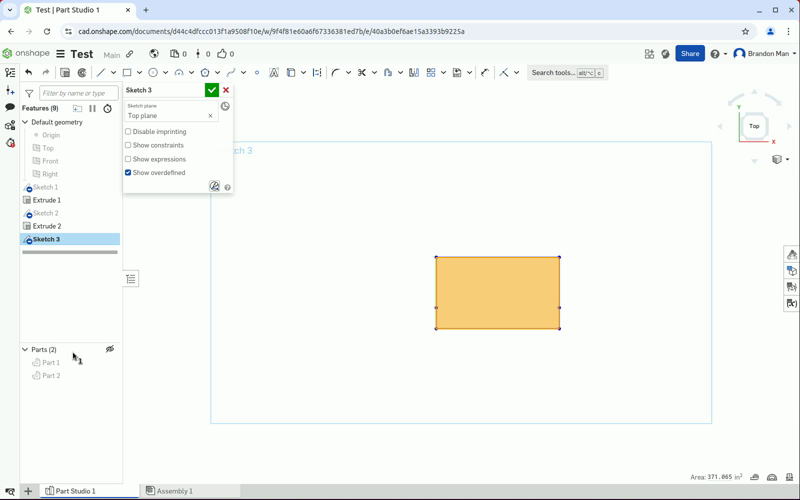
key(shift+y)
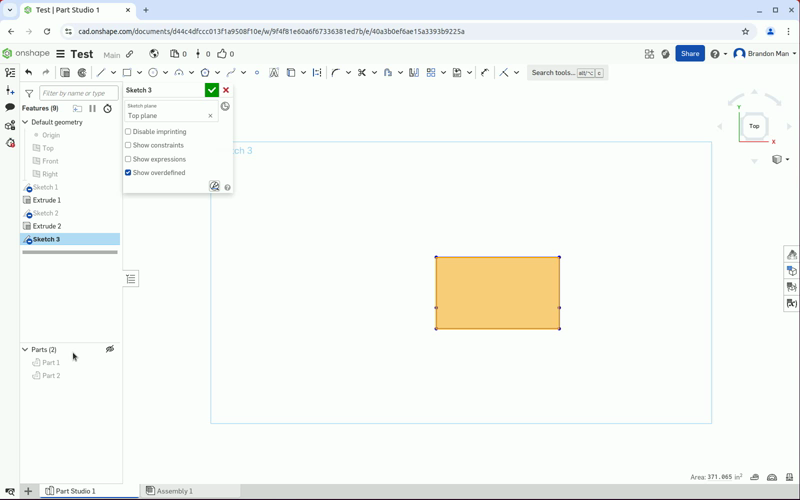
key(shift+e)
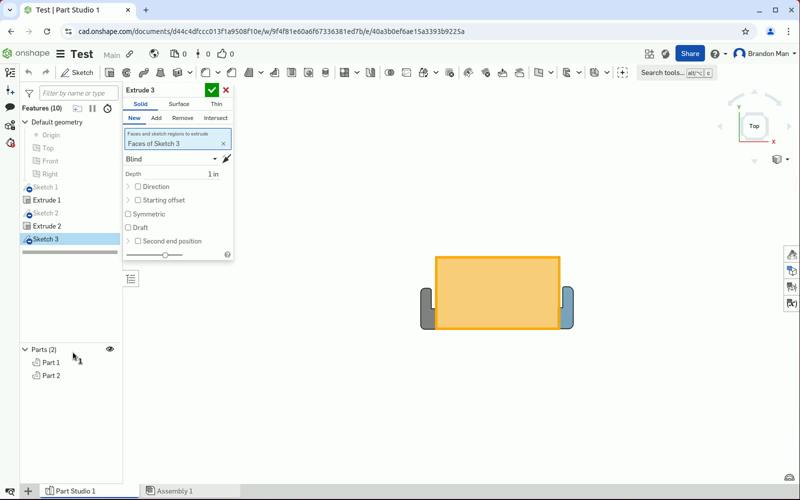
mouse_move(143, 106)
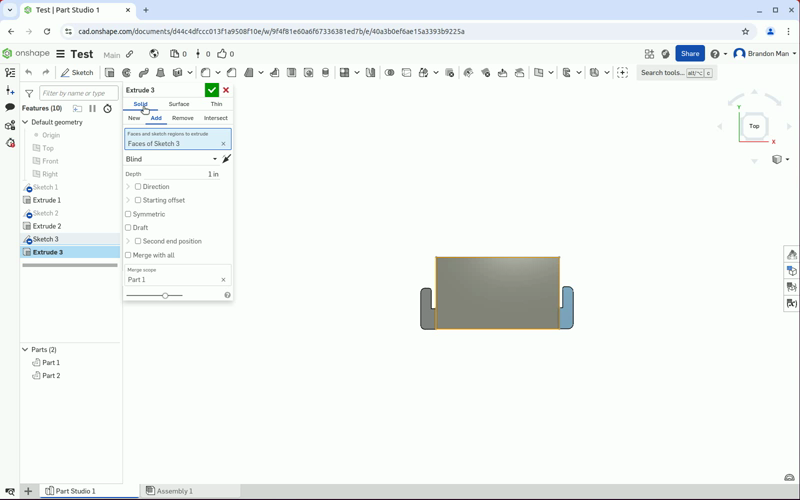
click(143, 106)
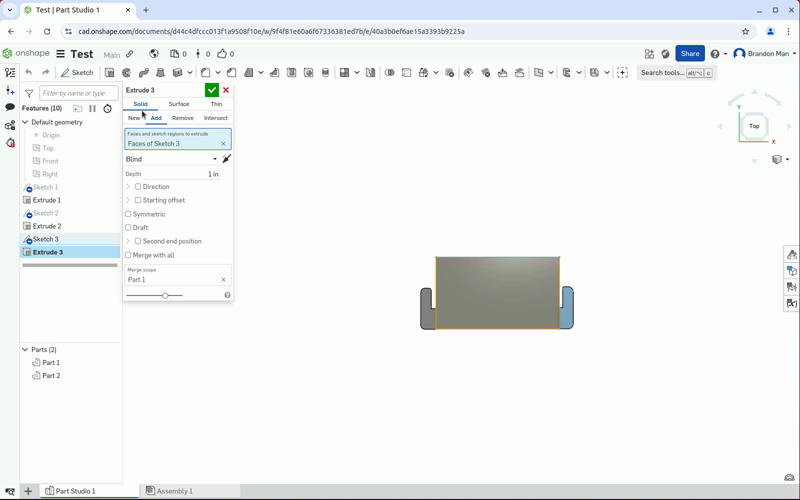
mouse_move(137, 120)
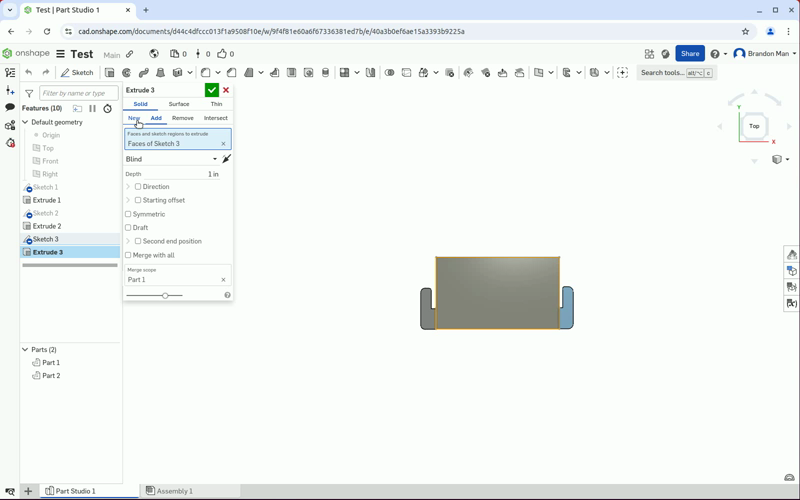
click(137, 120)
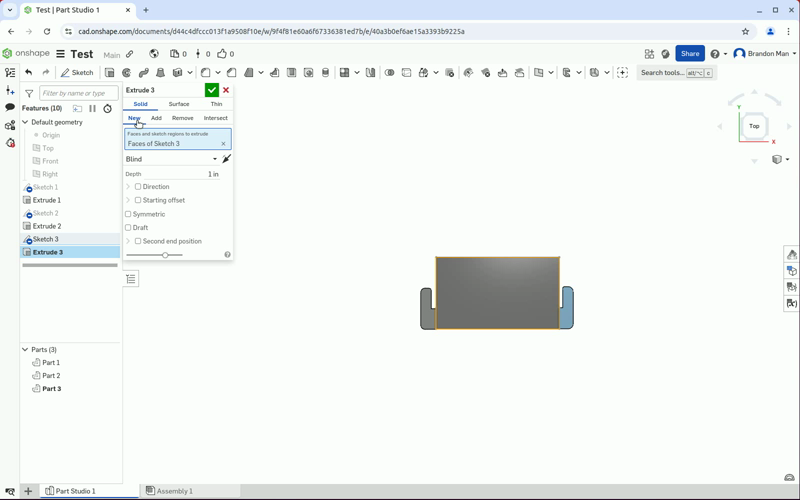
key(tab, 4)
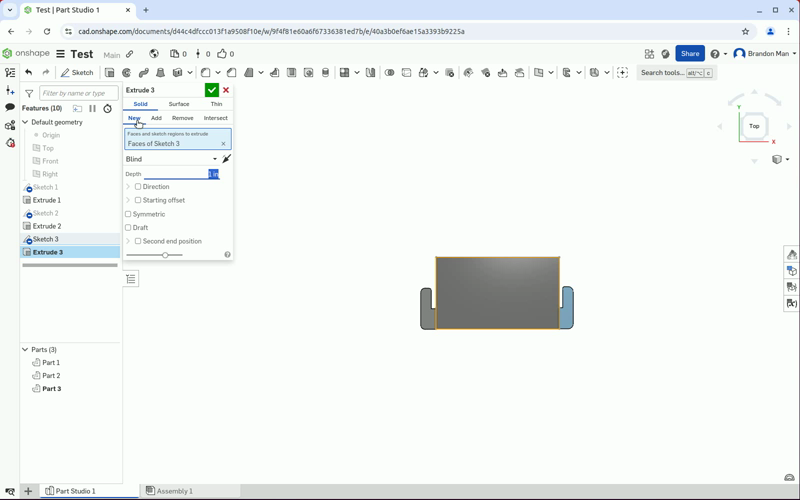
text(0.722)
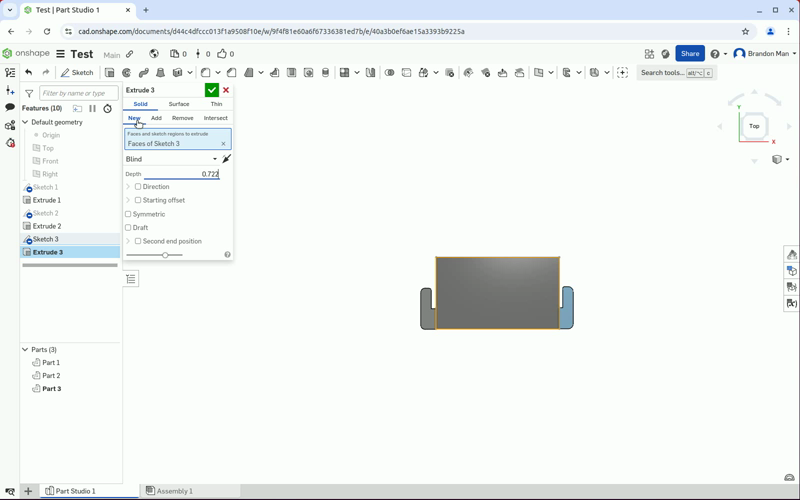
key(enter)
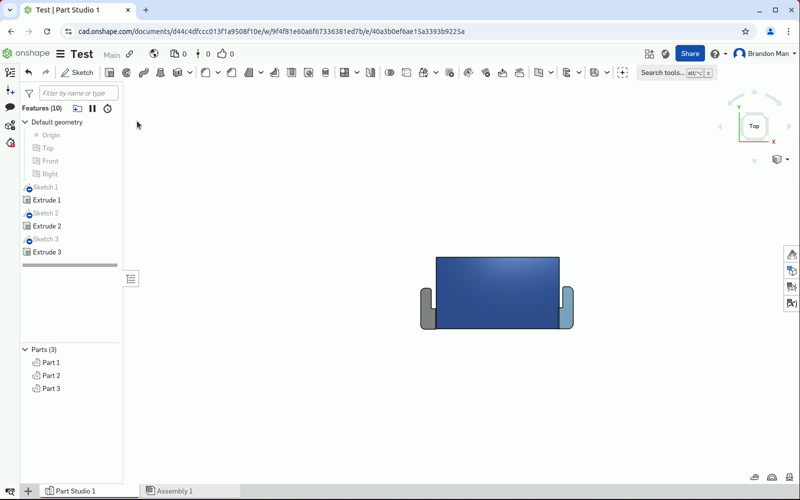
key(shift+h)
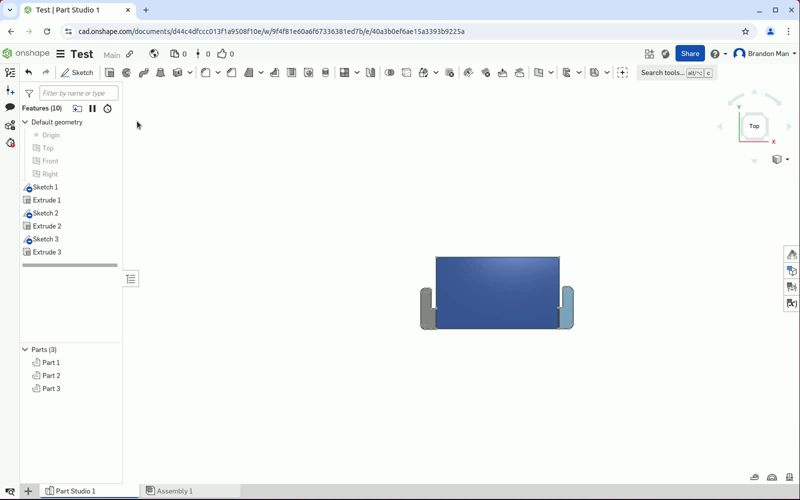
key(shift+h)
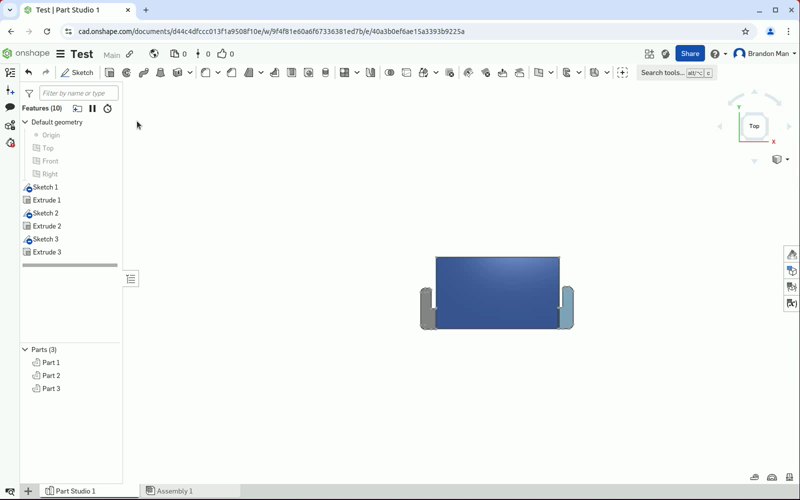
key(shift+7)
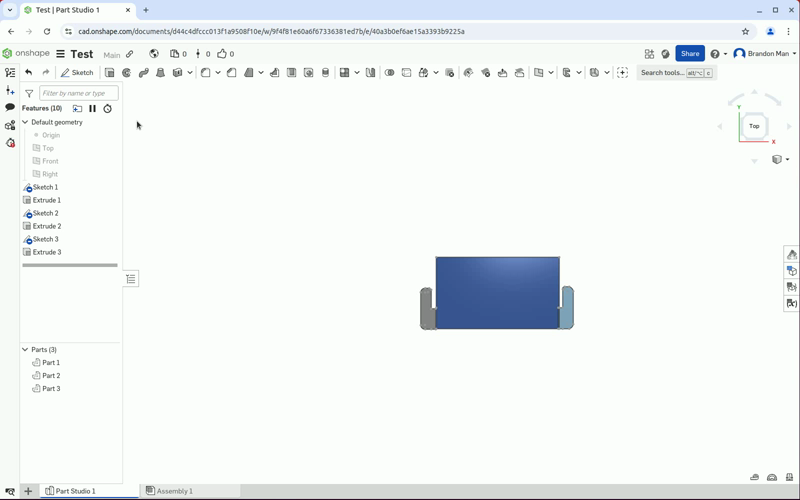
key(up, 3)
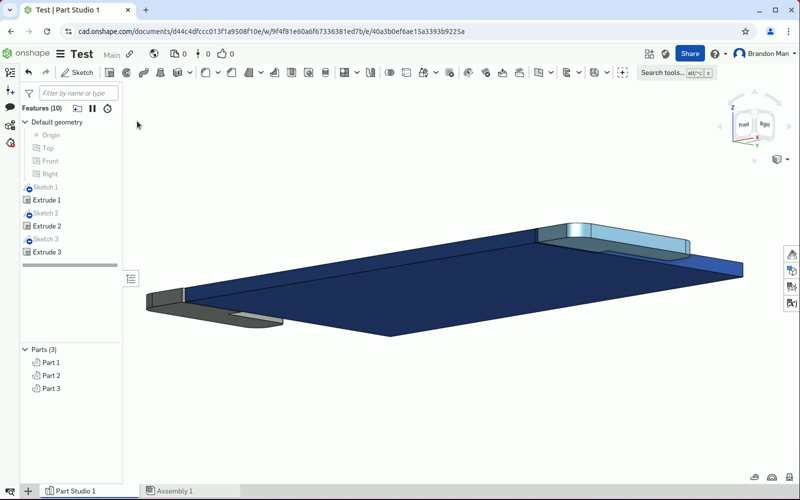
key(left, 3)
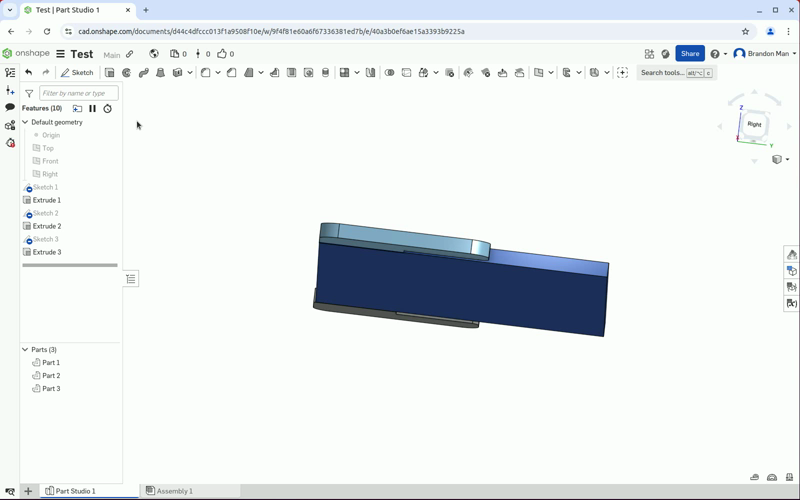
key(right, 3)
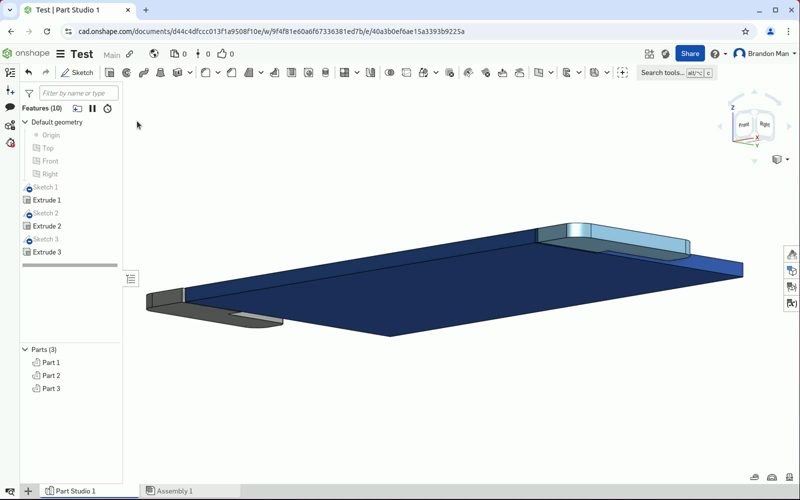
key(down, 3)
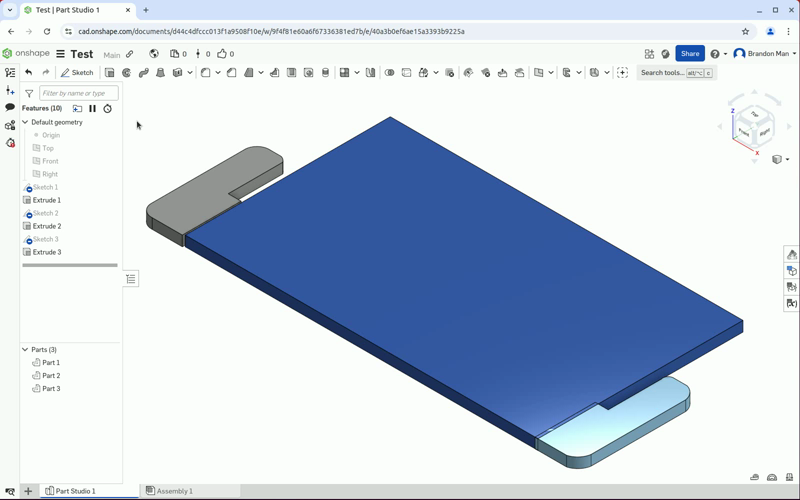
mouse_move(73, 189)
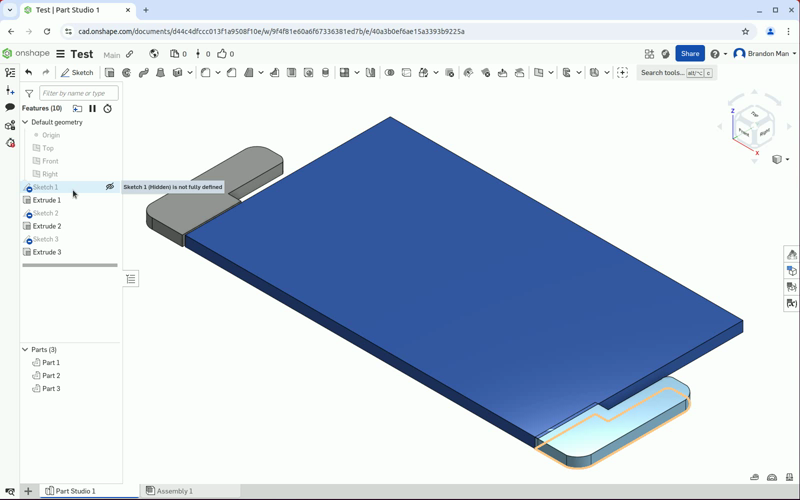
click(73, 189)